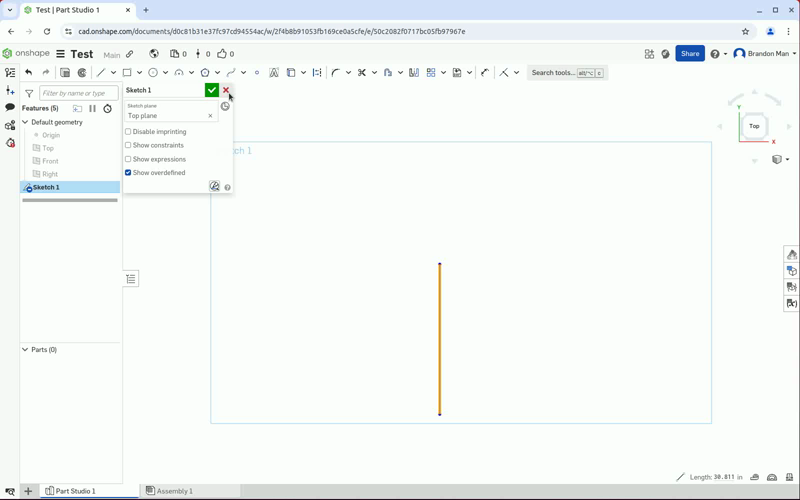
key(shift+h)
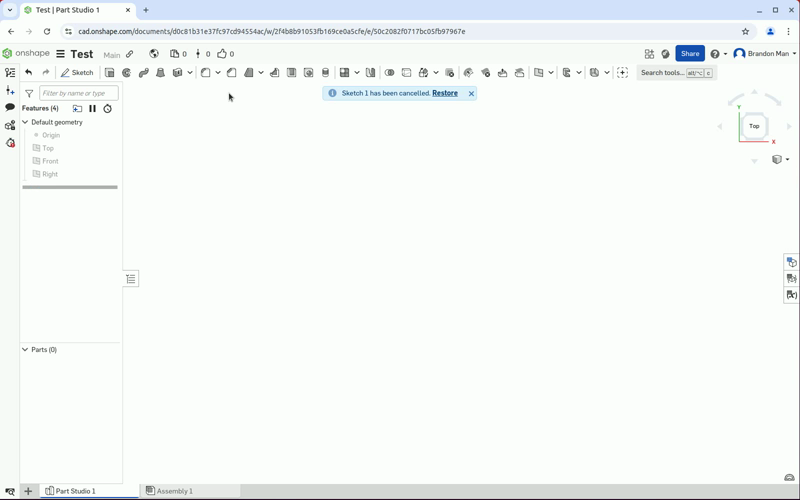
mouse_move(73, 352)
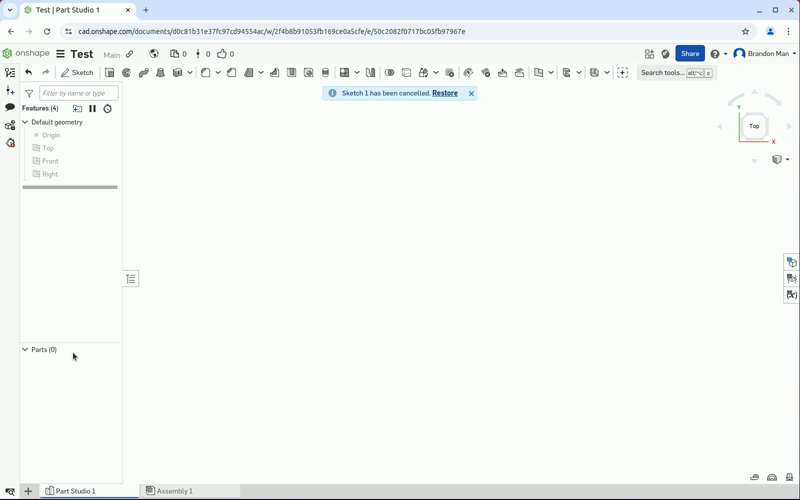
key(y)
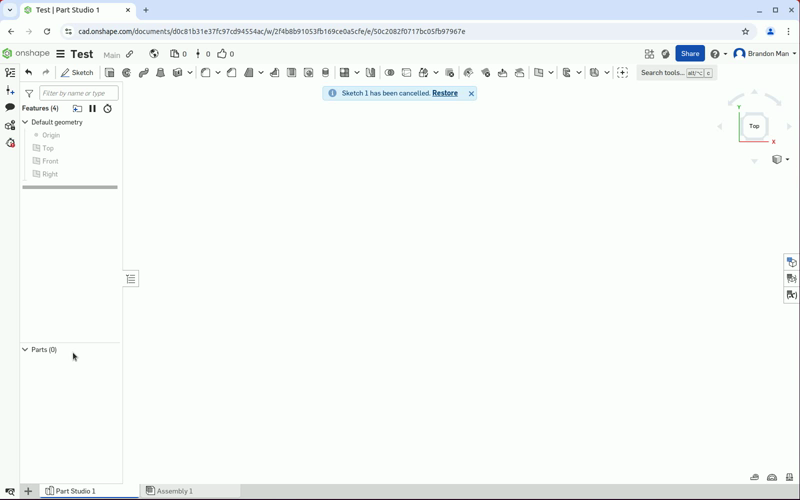
key(shift+p)
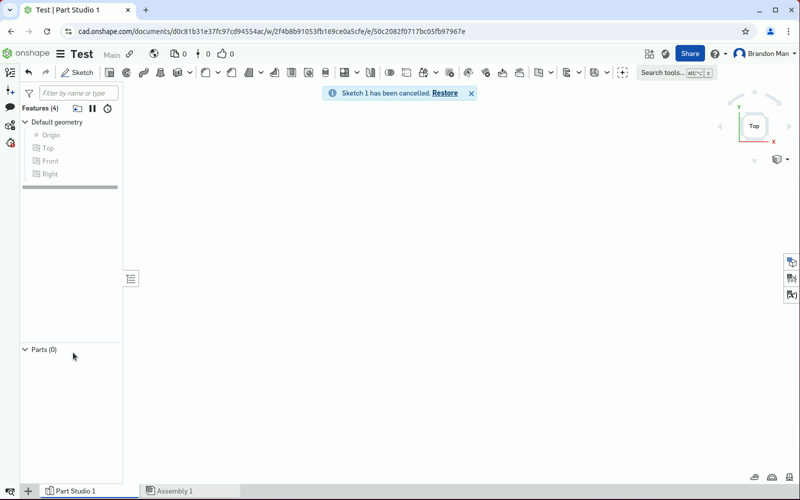
key(space)
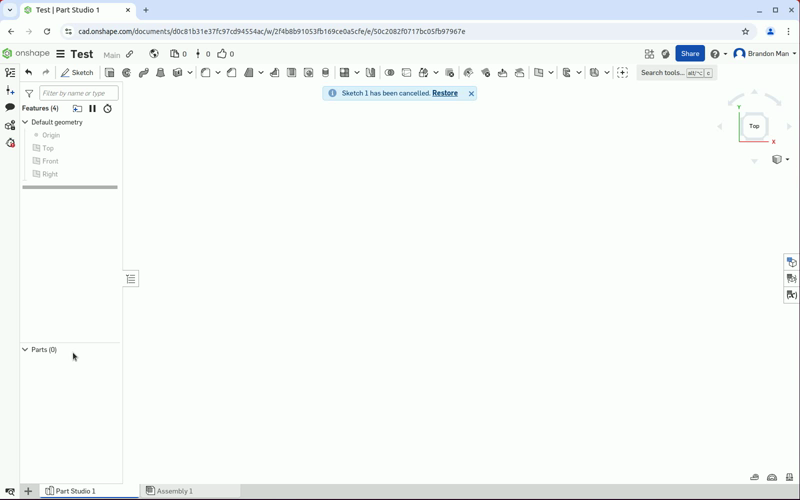
key_down(shift)
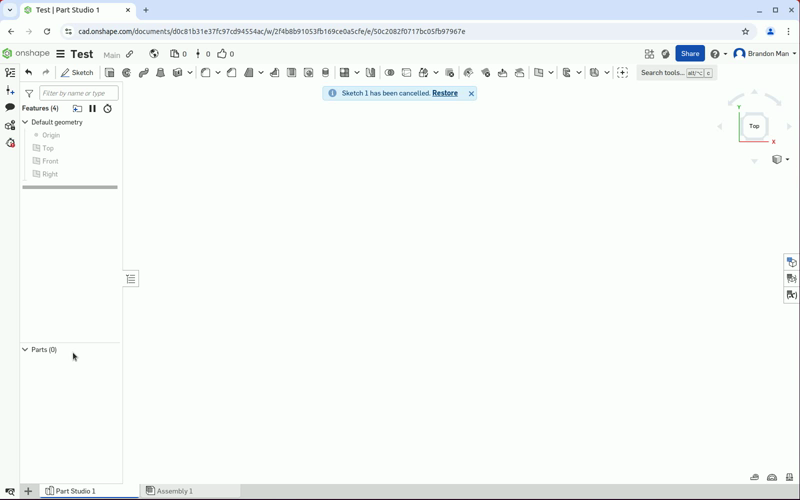
key(up)
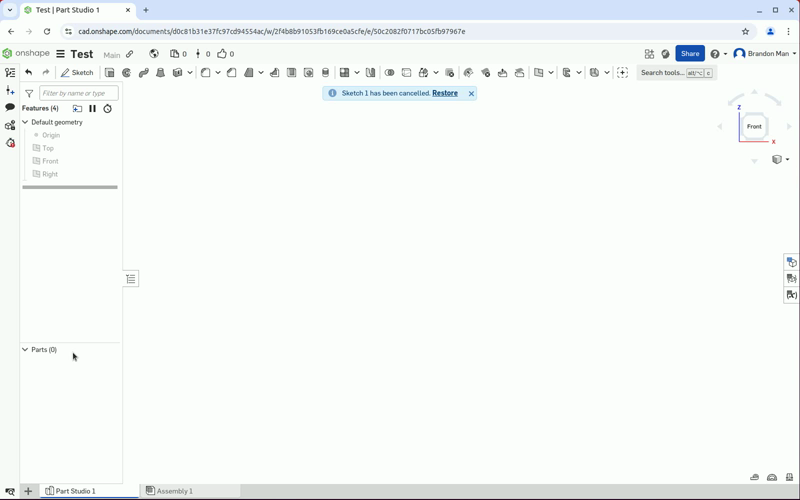
key_up(shift)
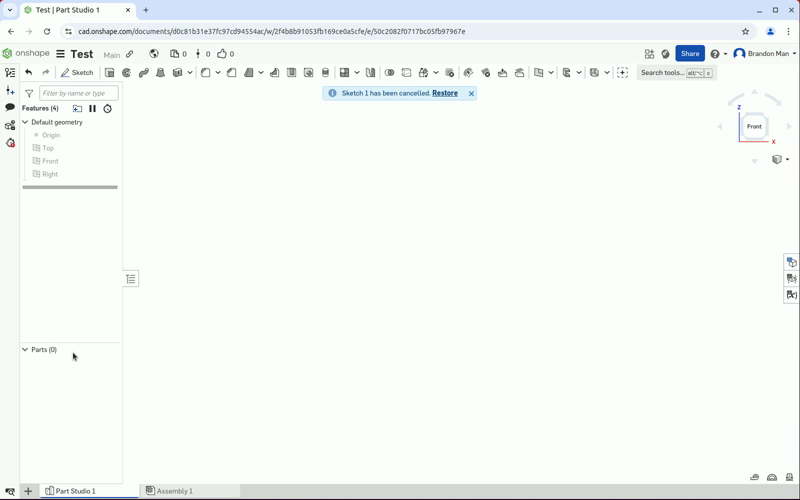
mouse_move(73, 352)
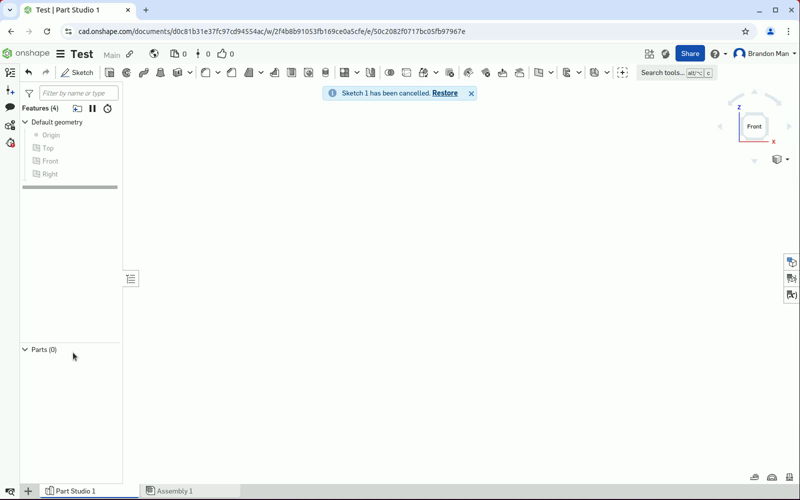
key(shift+y)
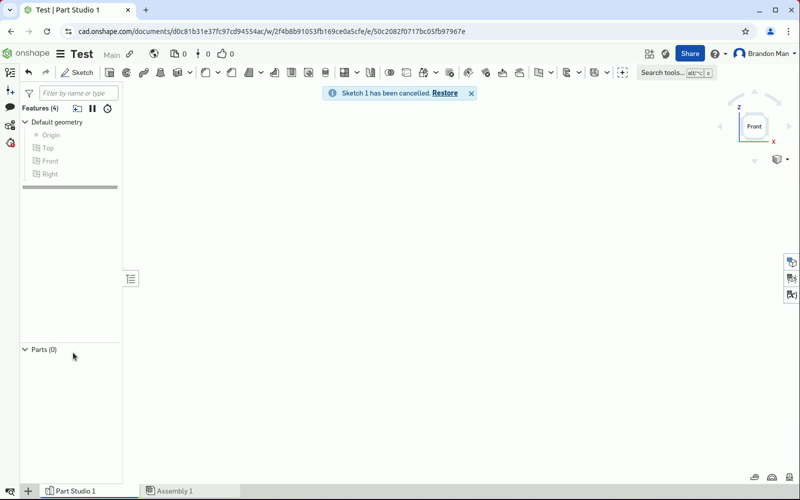
key(shift+s)
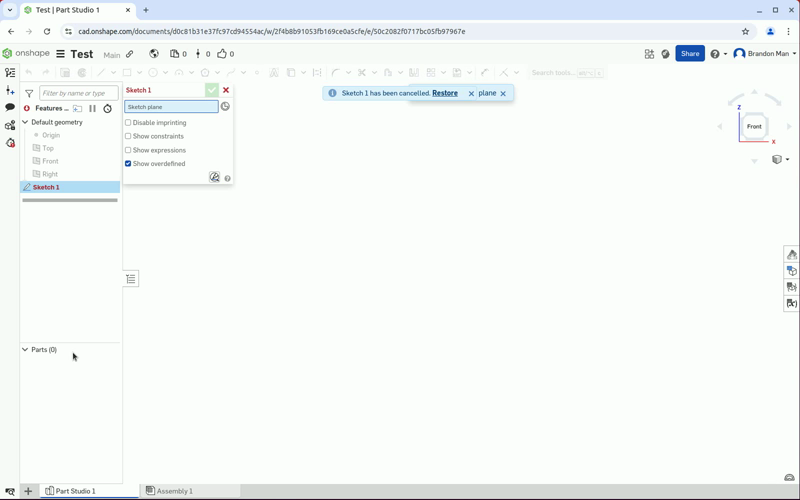
mouse_move(73, 163)
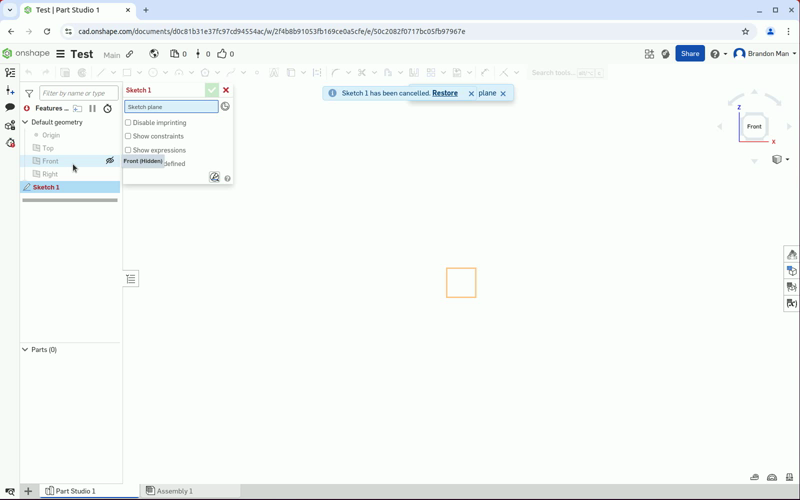
click(73, 163)
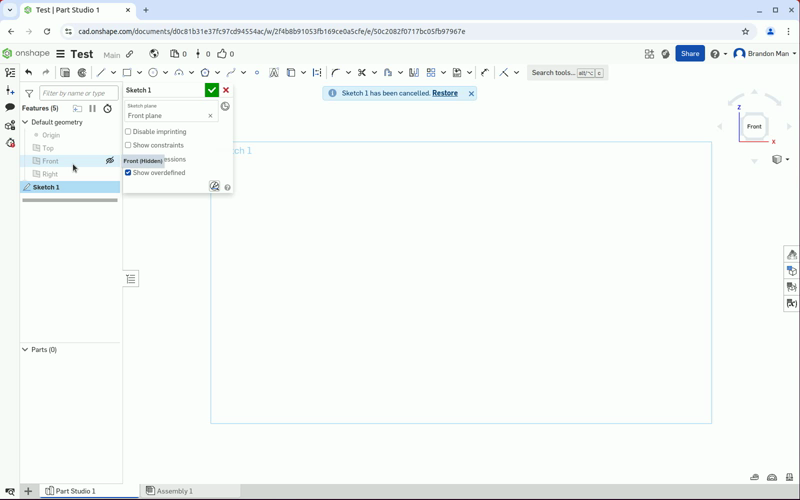
mouse_move(73, 352)
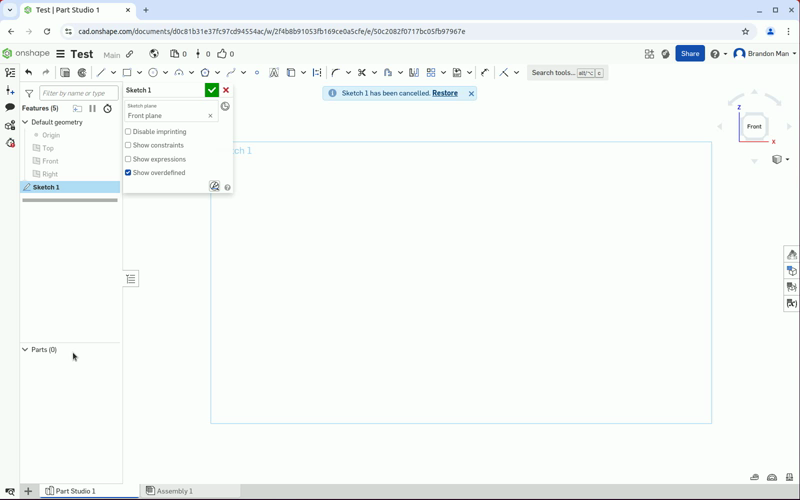
key(y)
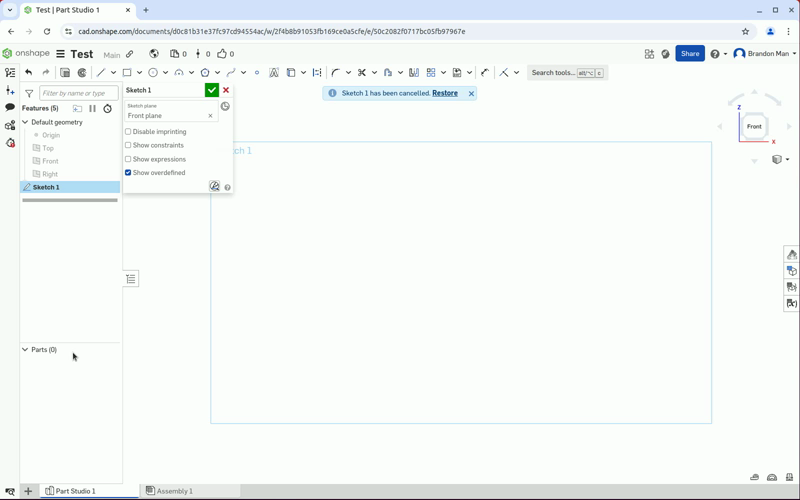
key(a)
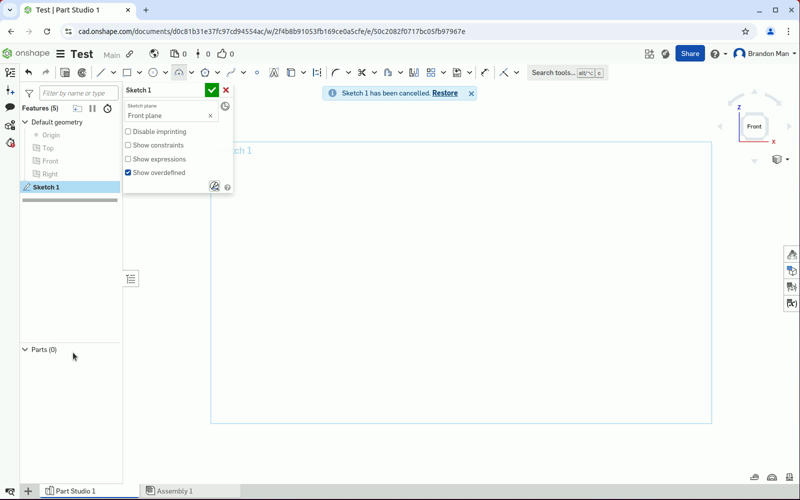
key_down(shift)
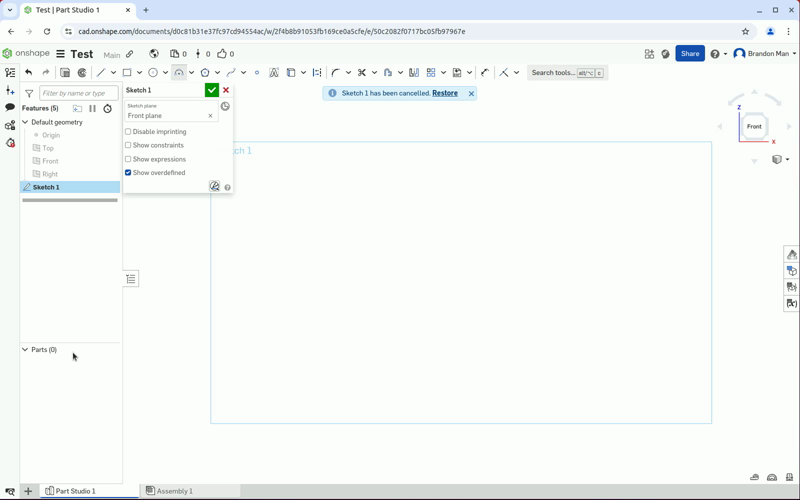
mouse_move(453, 238)
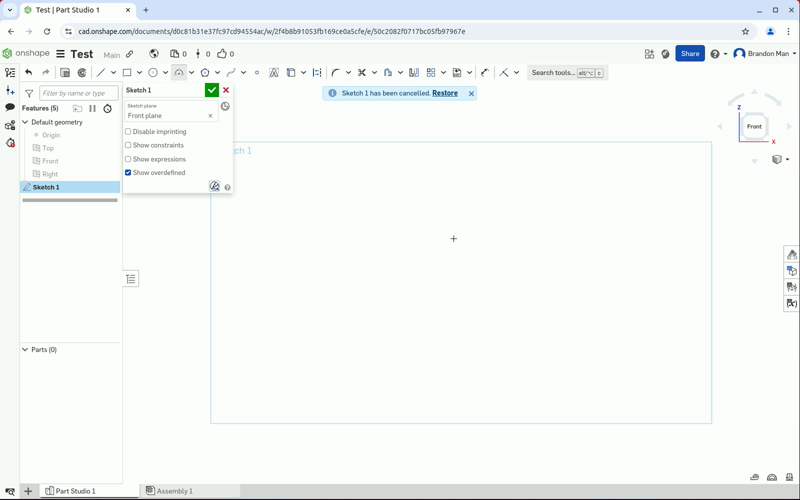
click(453, 238)
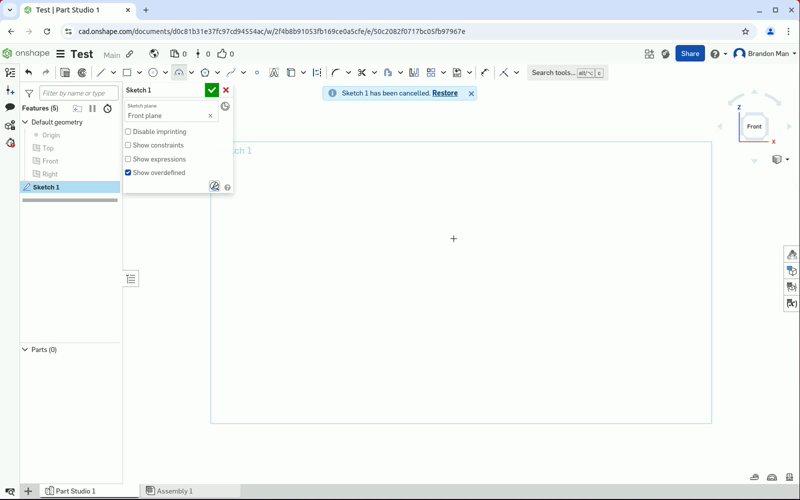
key_up(shift)
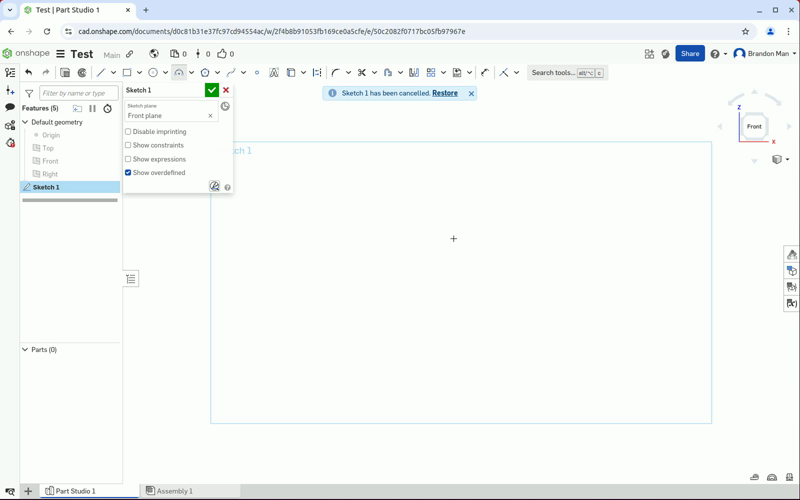
key_down(shift)
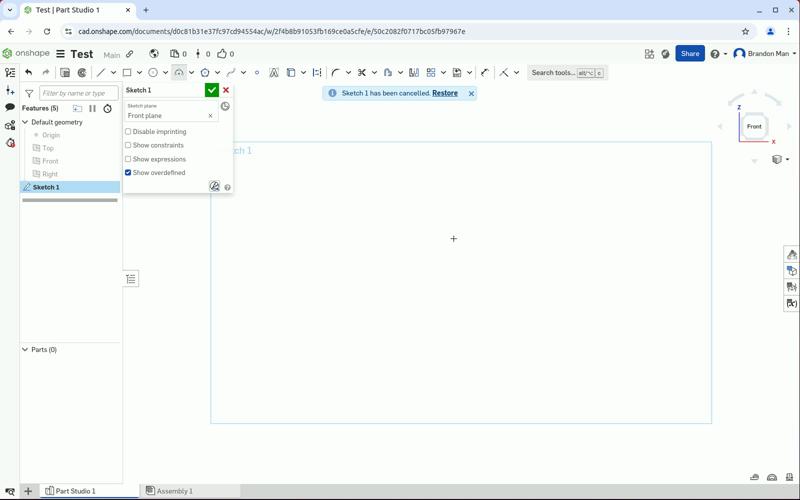
mouse_move(492, 241)
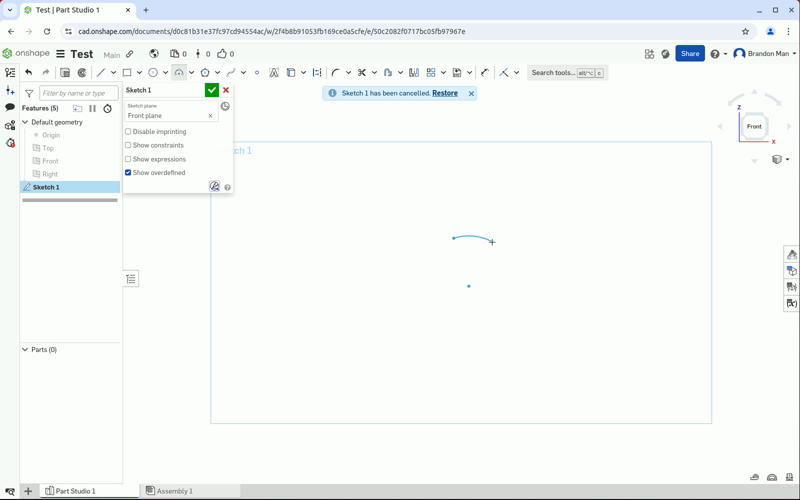
click(492, 241)
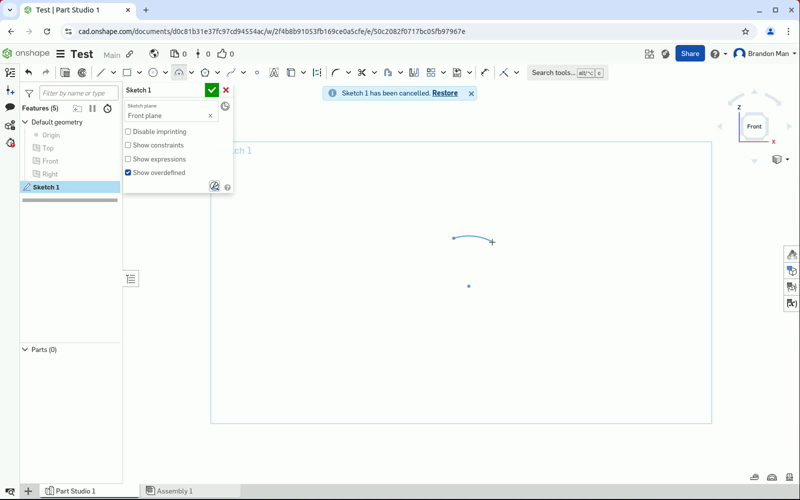
mouse_move(474, 224)
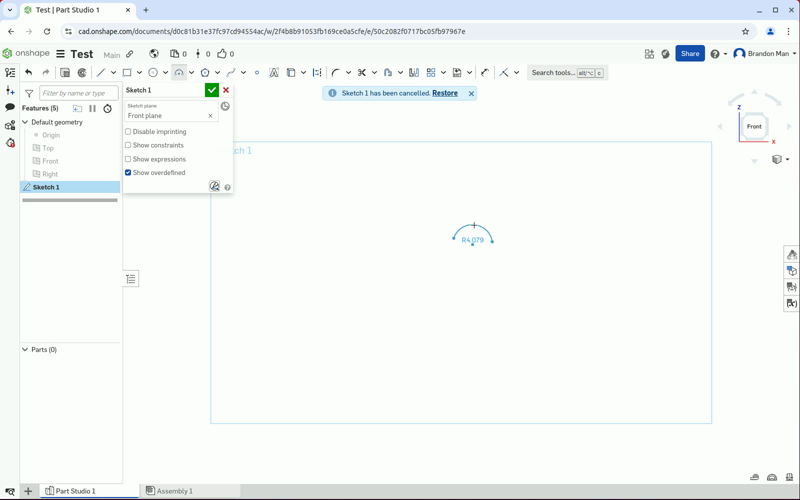
click(474, 224)
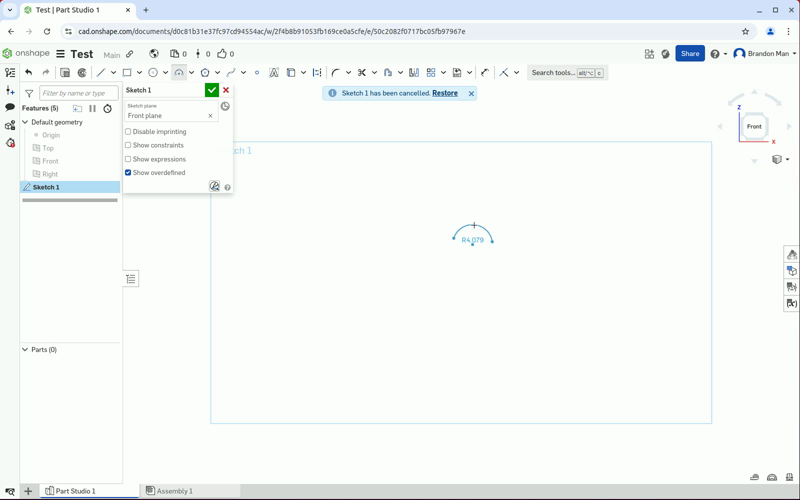
key_up(shift)
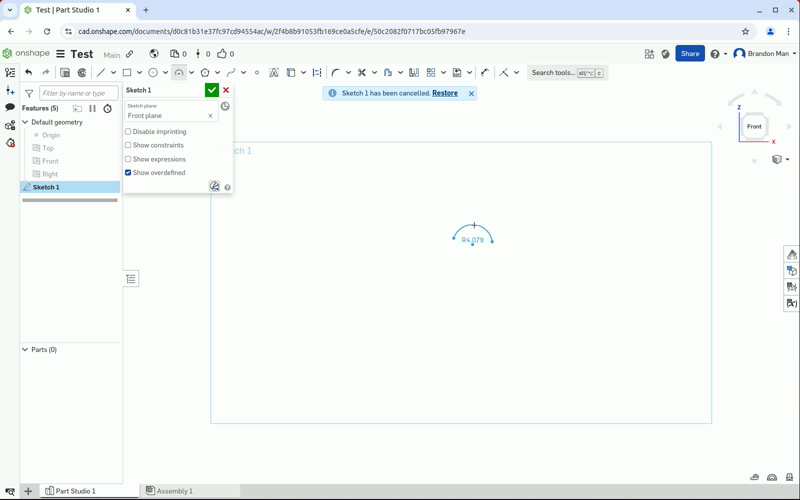
key(esc)
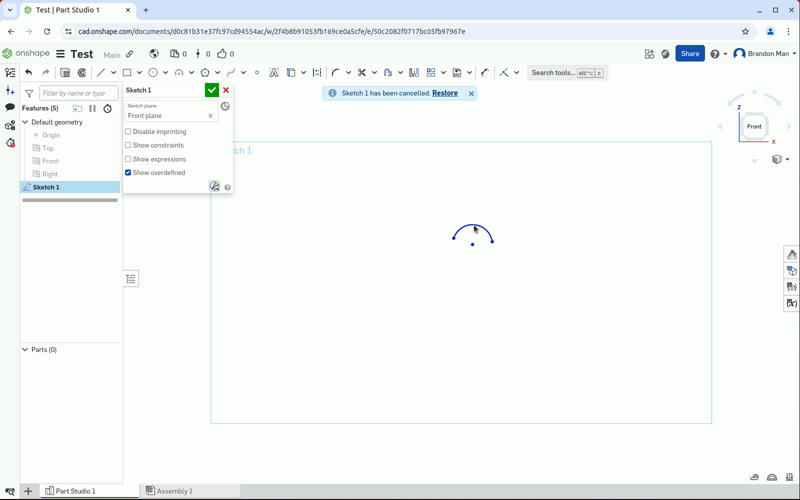
key(l)
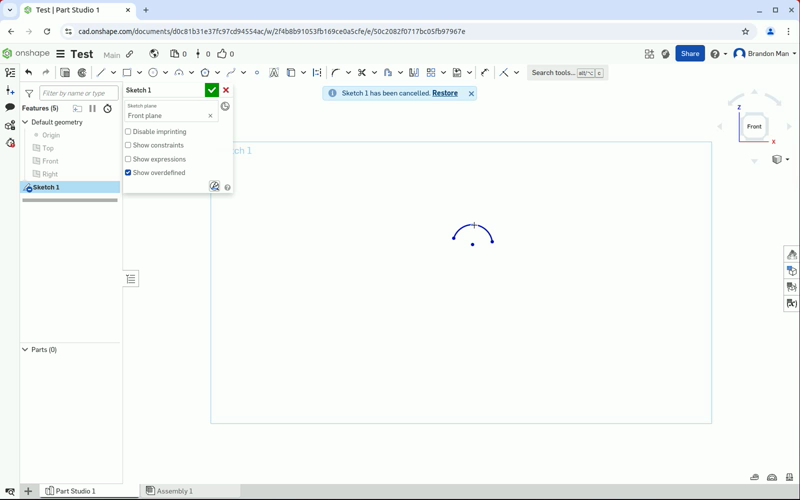
mouse_move(492, 241)
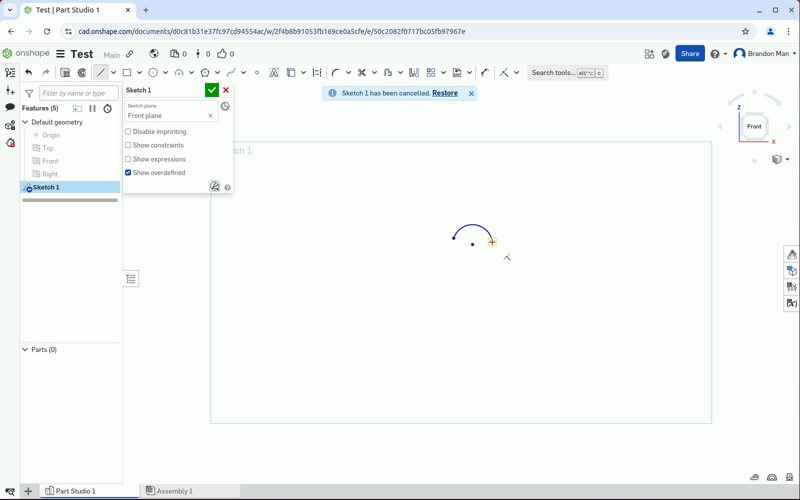
click(492, 241)
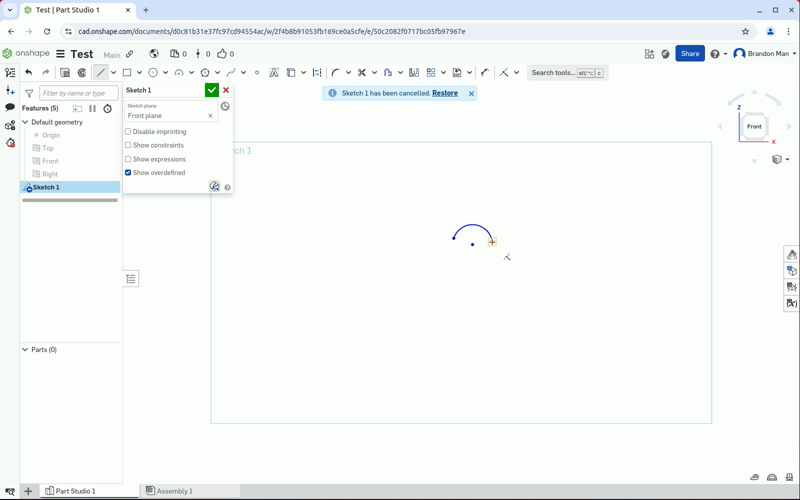
key_down(shift)
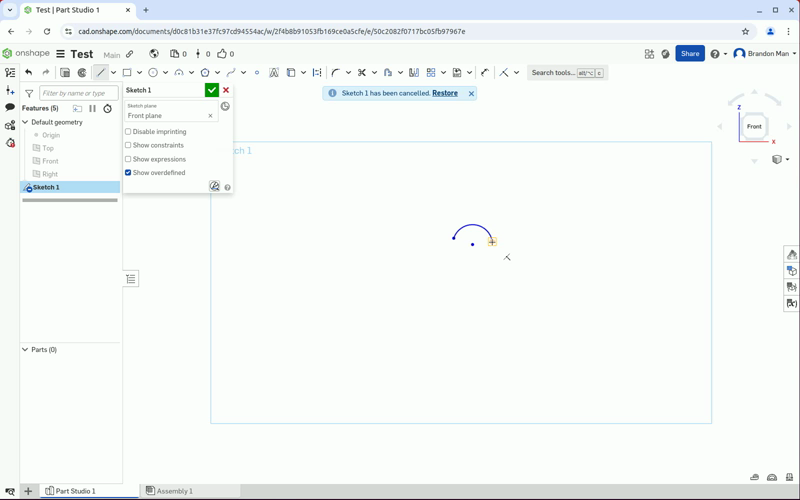
mouse_move(484, 181)
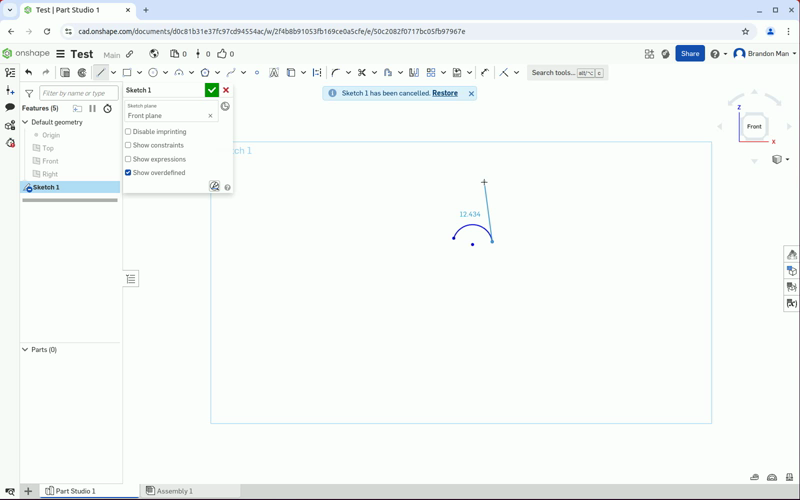
click(484, 181)
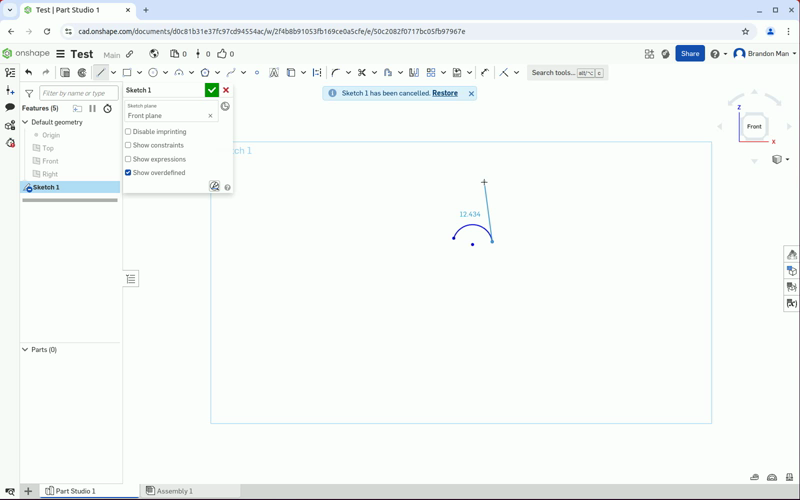
key_up(shift)
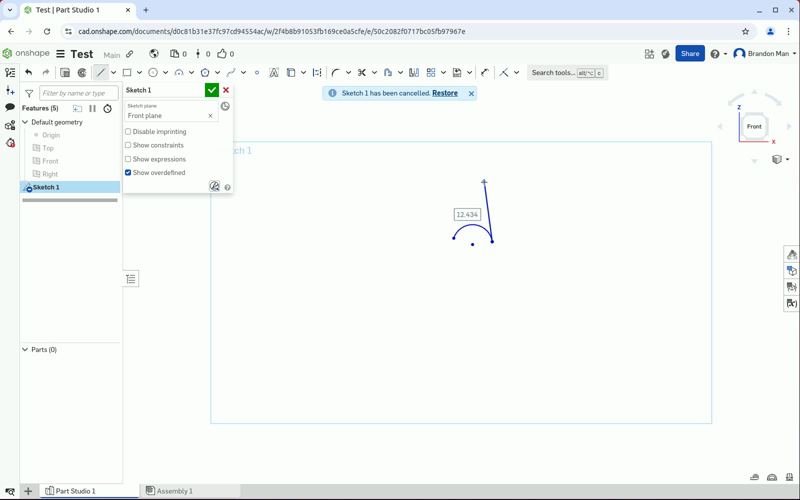
key(esc)
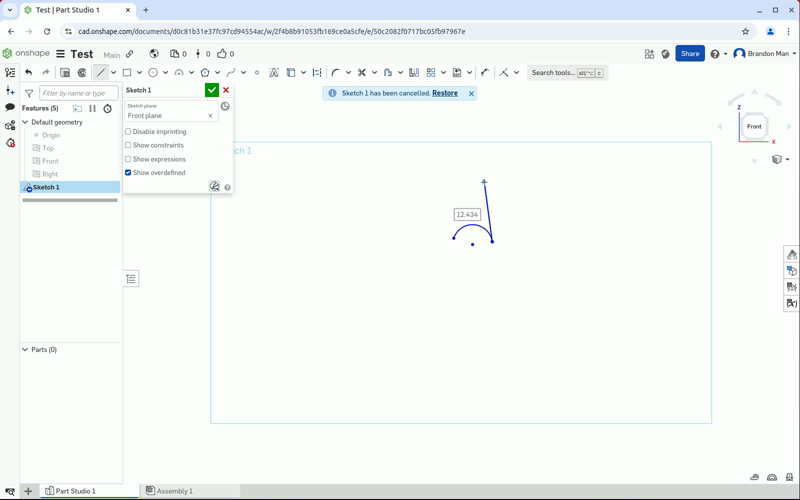
key(a)
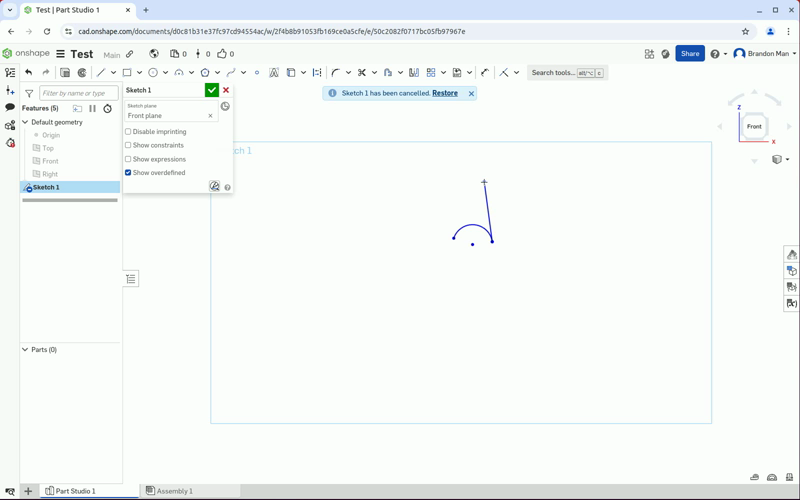
mouse_move(484, 181)
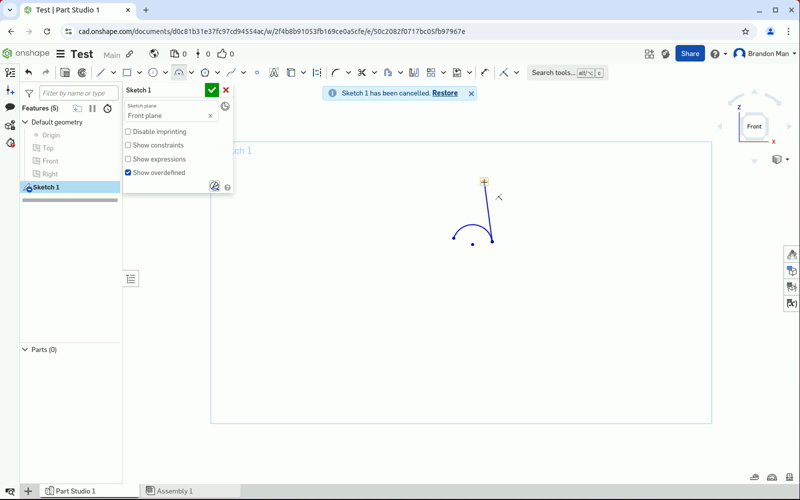
click(484, 181)
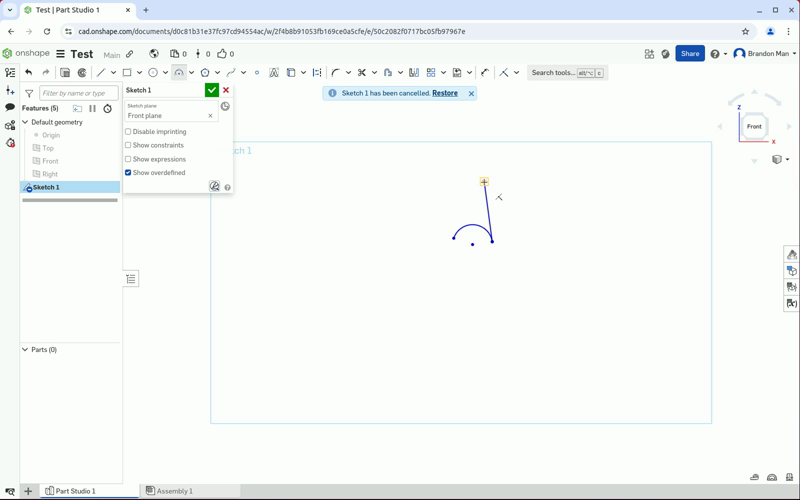
key_down(shift)
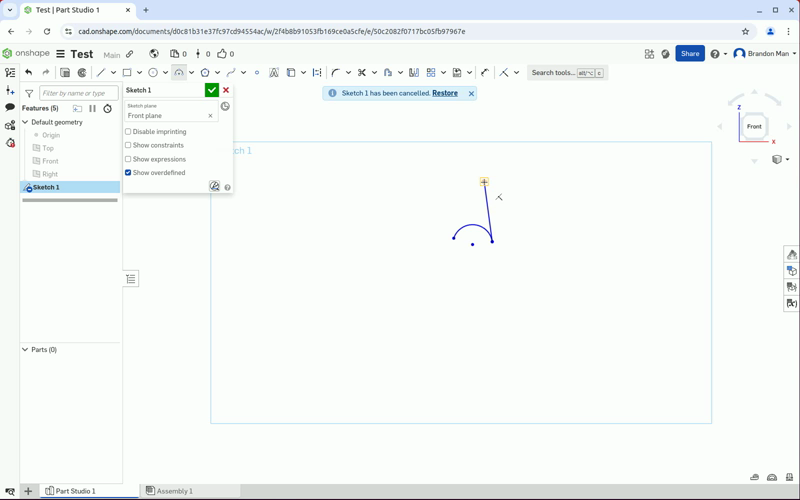
mouse_move(460, 181)
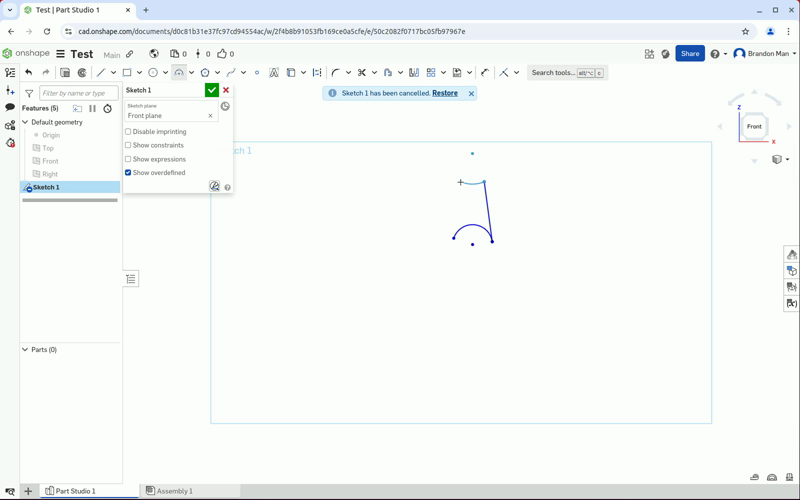
click(460, 181)
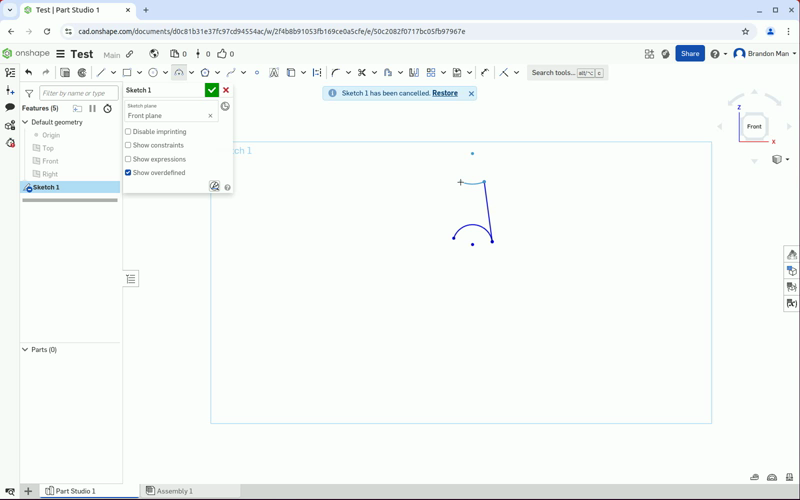
mouse_move(472, 192)
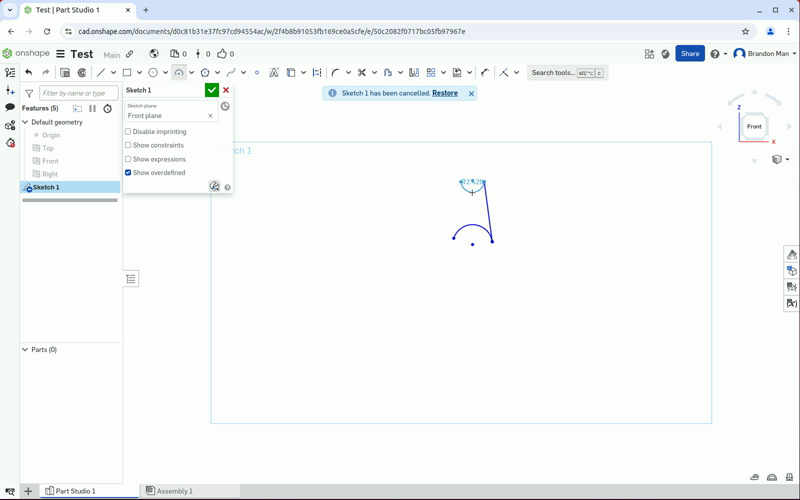
click(472, 192)
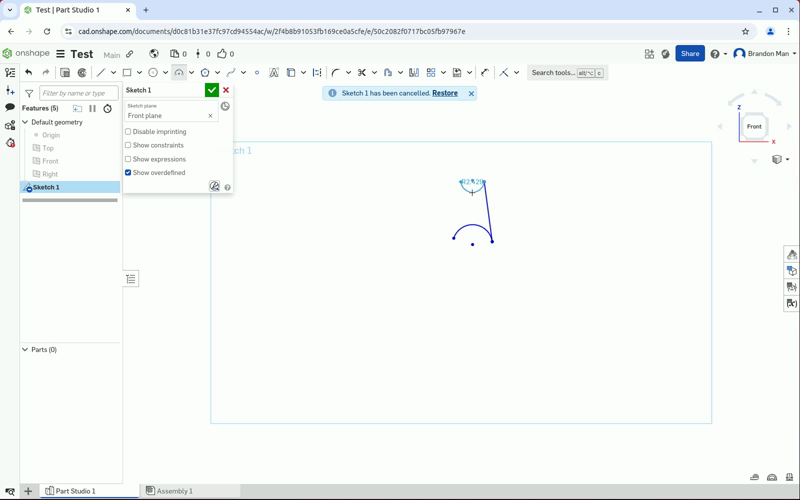
key_up(shift)
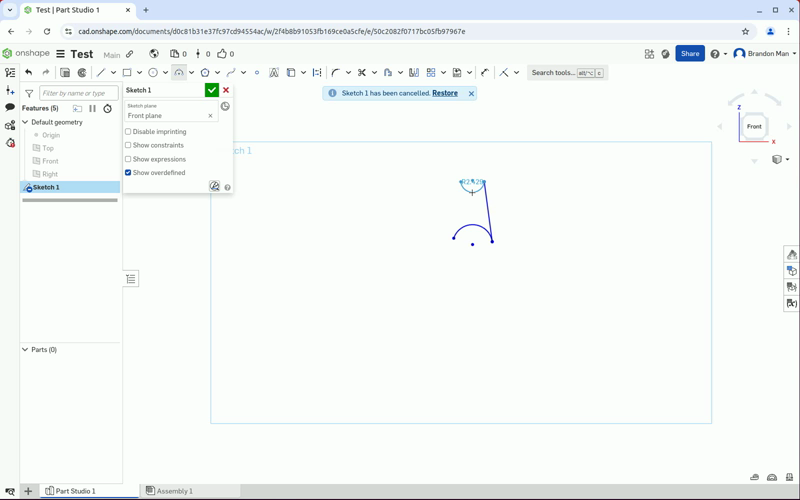
key(esc)
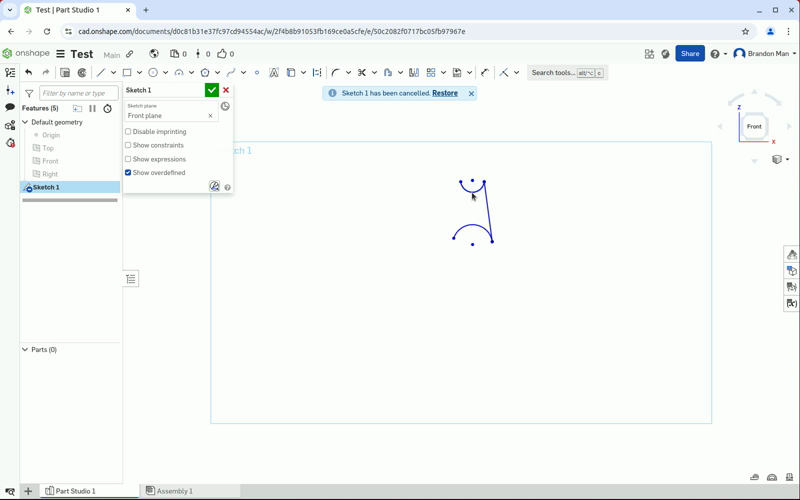
key(l)
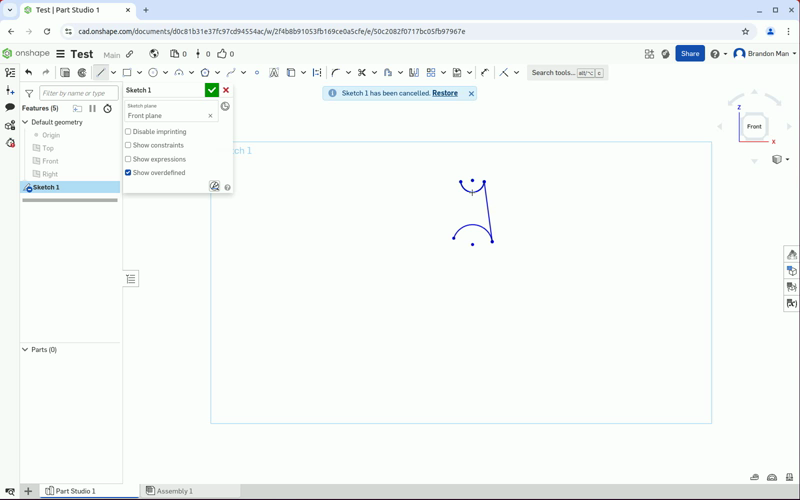
mouse_move(460, 181)
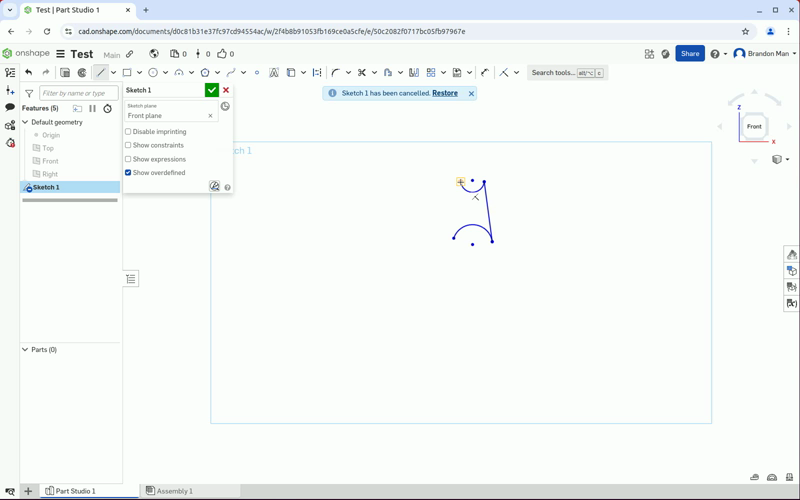
click(460, 181)
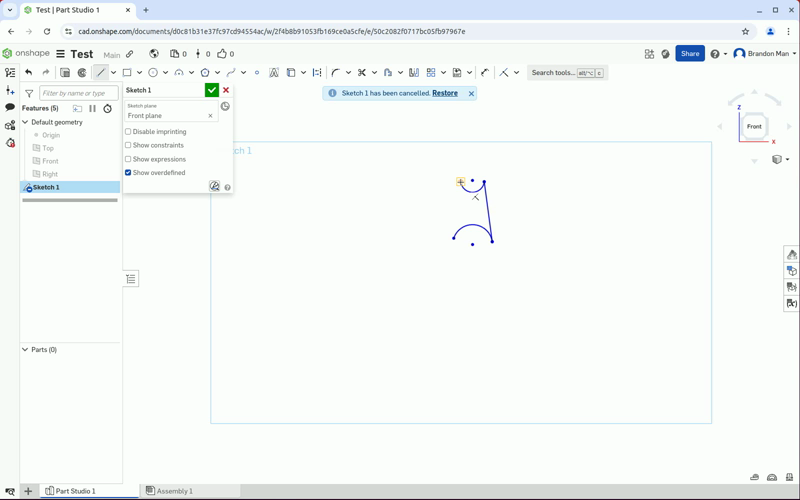
mouse_move(490, 181)
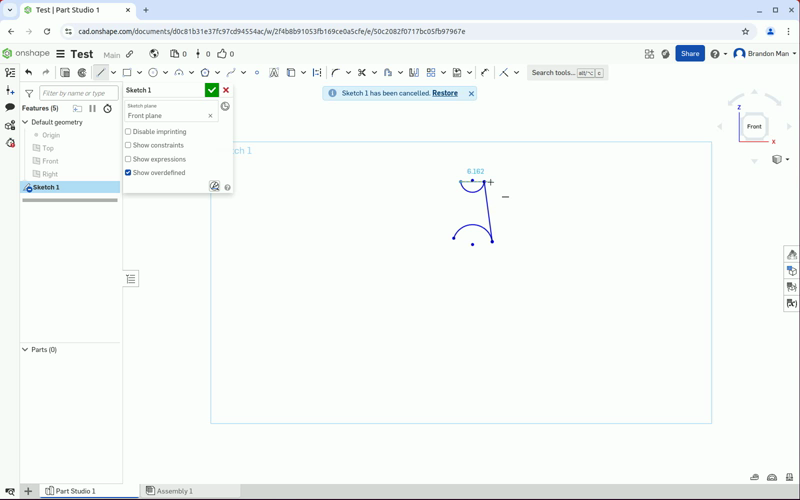
key_down(shift)
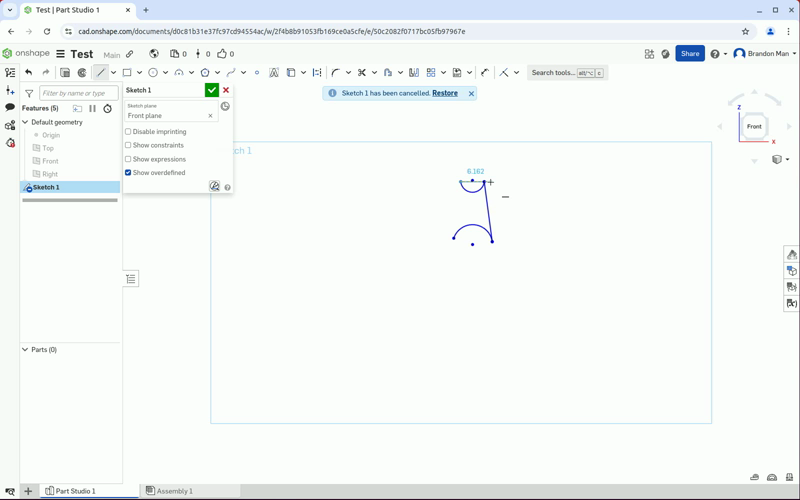
mouse_move(453, 238)
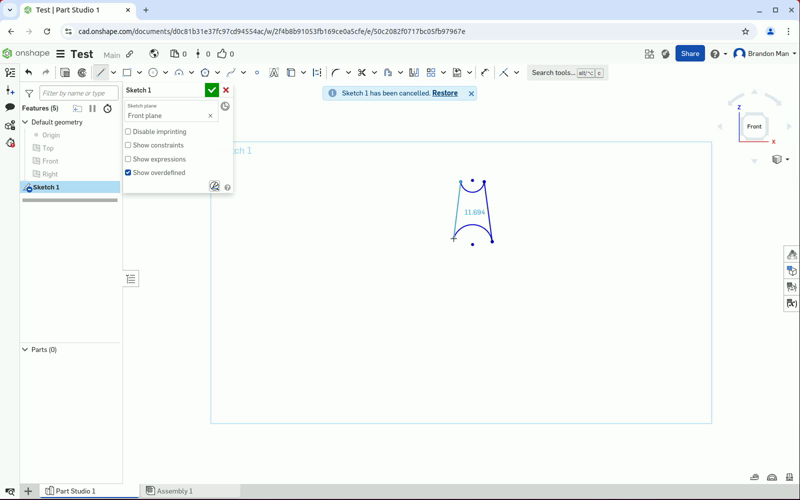
key_up(shift)
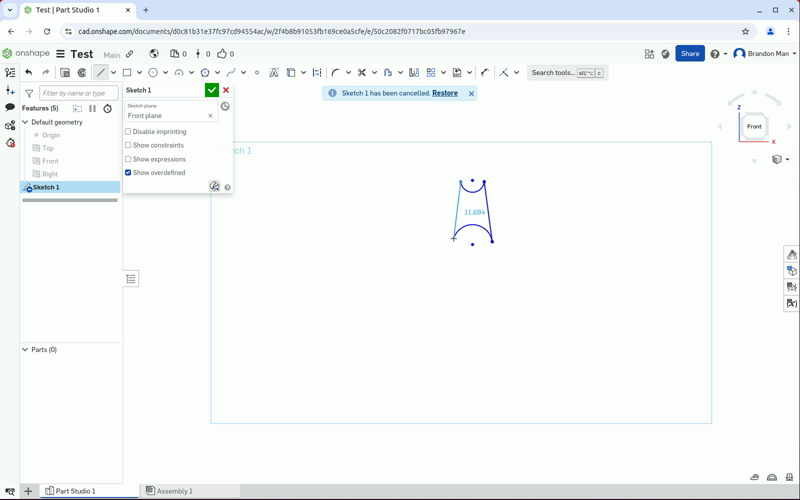
click(453, 238)
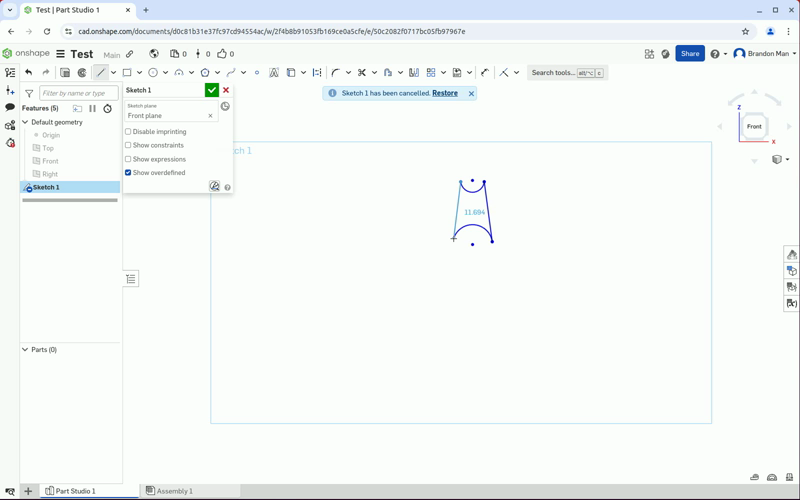
key(esc)
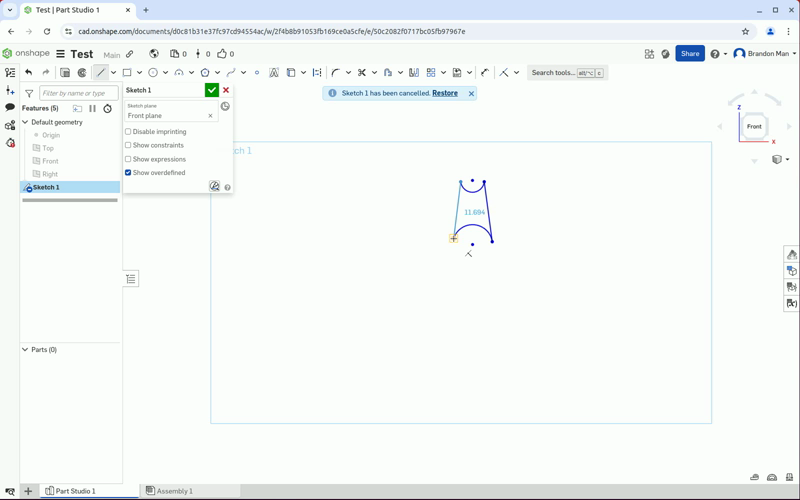
key(c)
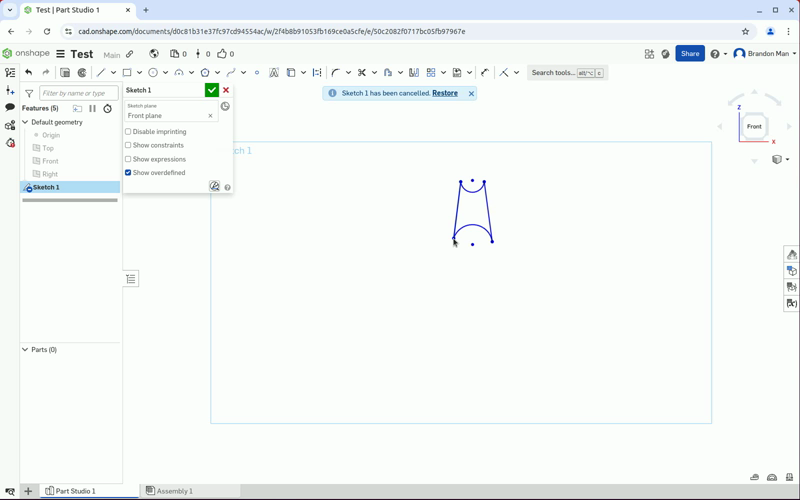
key_down(shift)
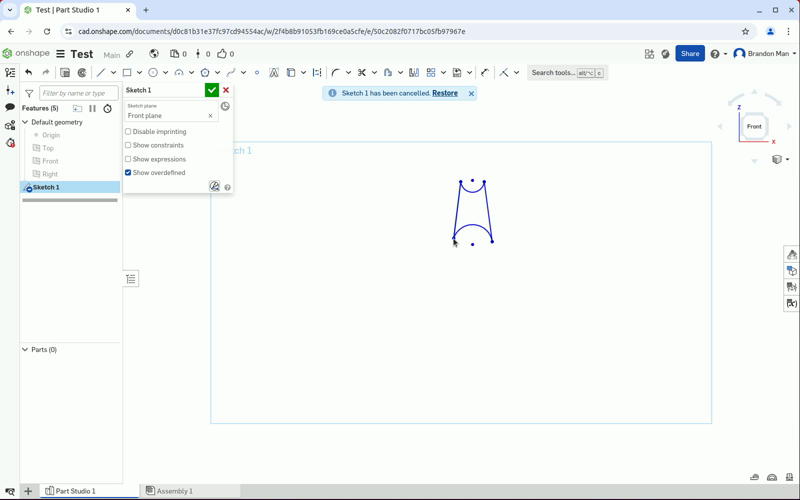
mouse_move(466, 198)
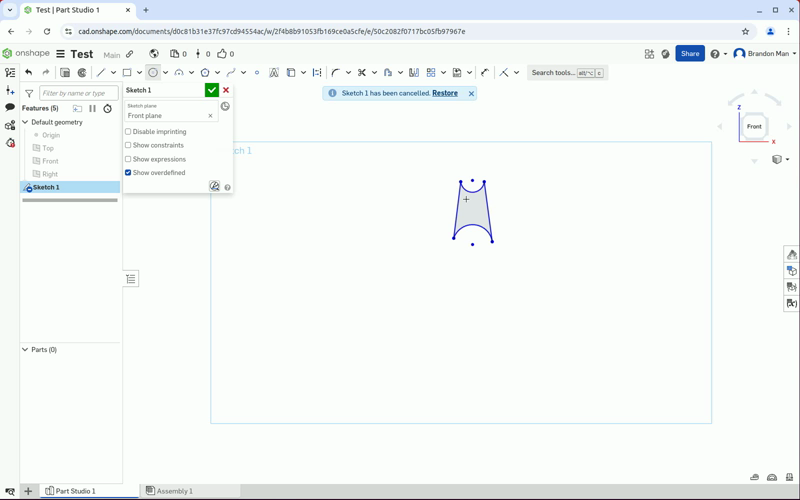
click(466, 198)
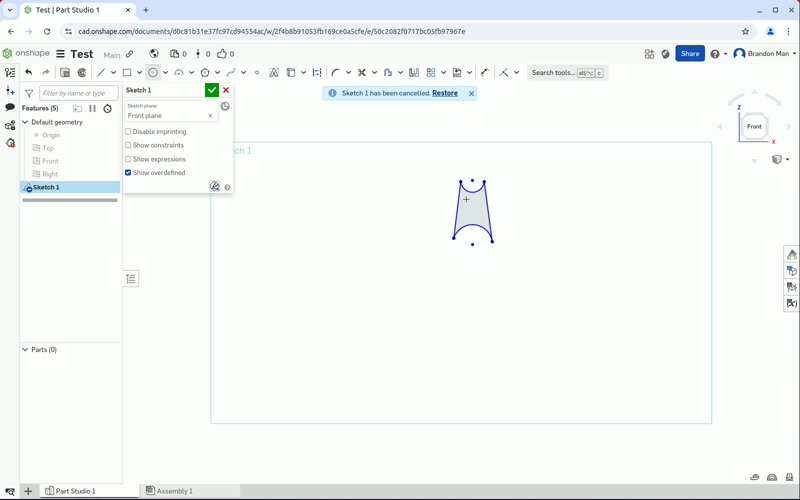
key_up(shift)
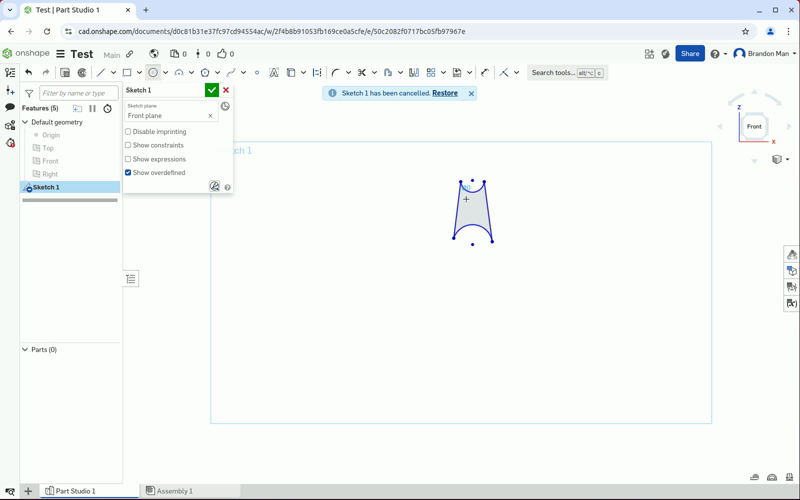
mouse_move(467, 198)
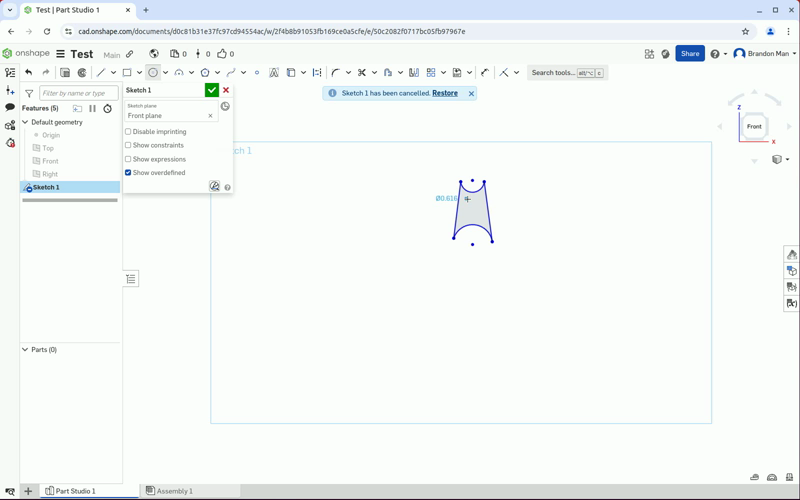
scroll(6)
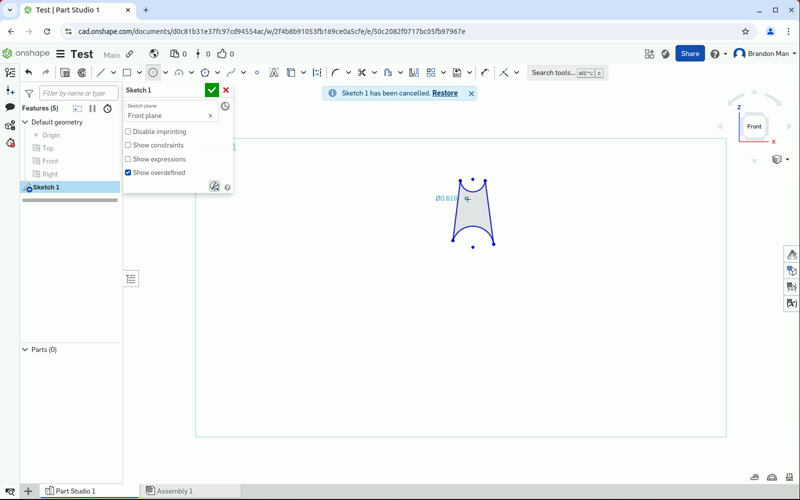
scroll(6)
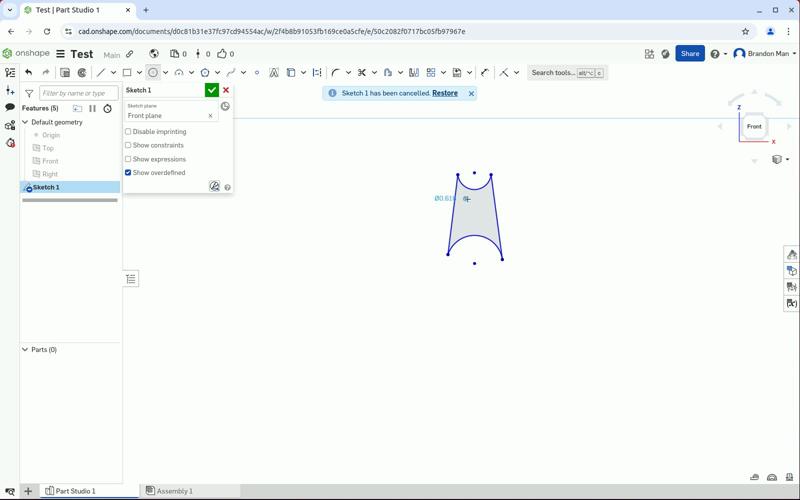
scroll(6)
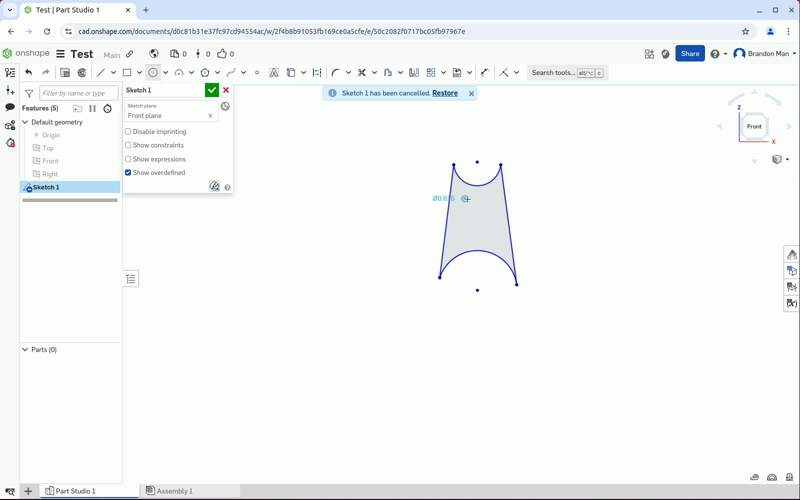
scroll(6)
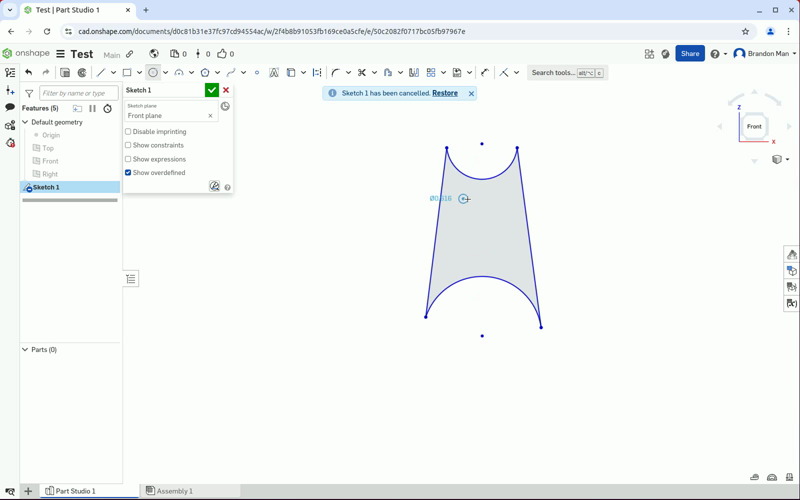
scroll(6)
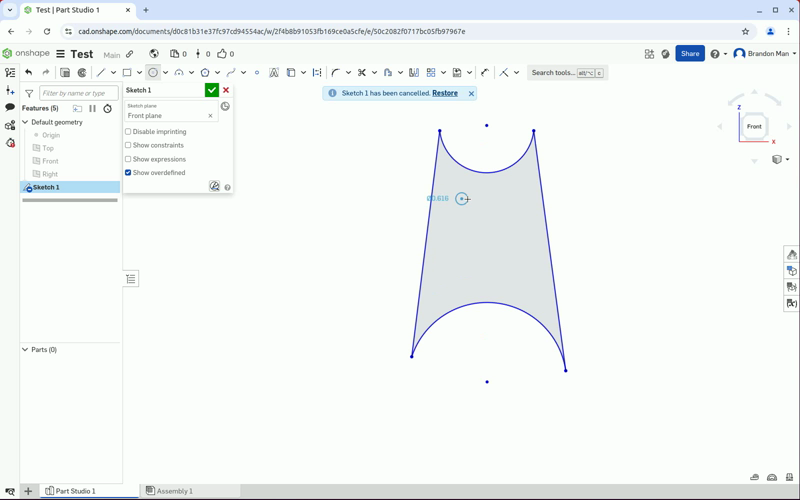
scroll(6)
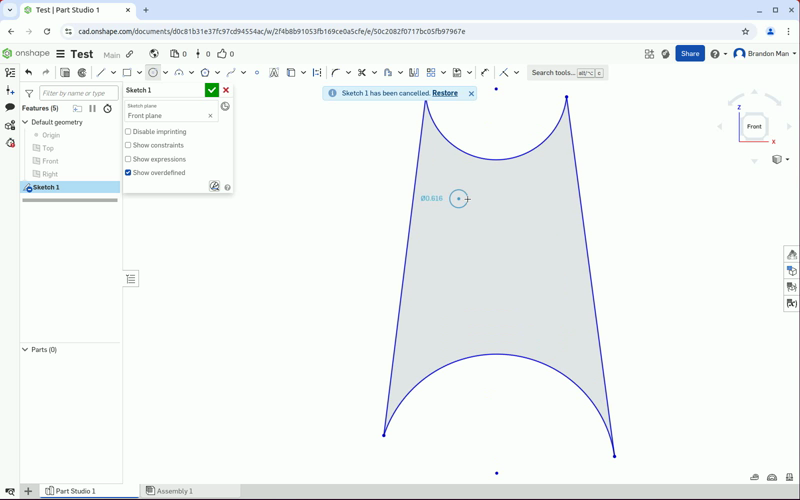
scroll(6)
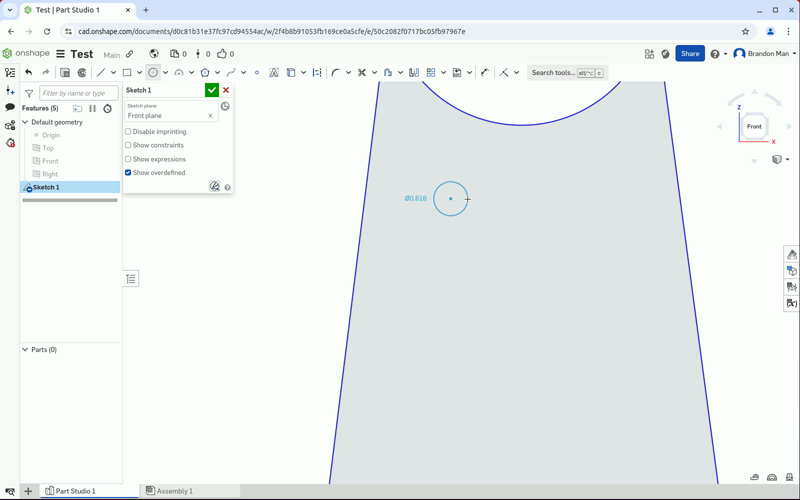
click(467, 198)
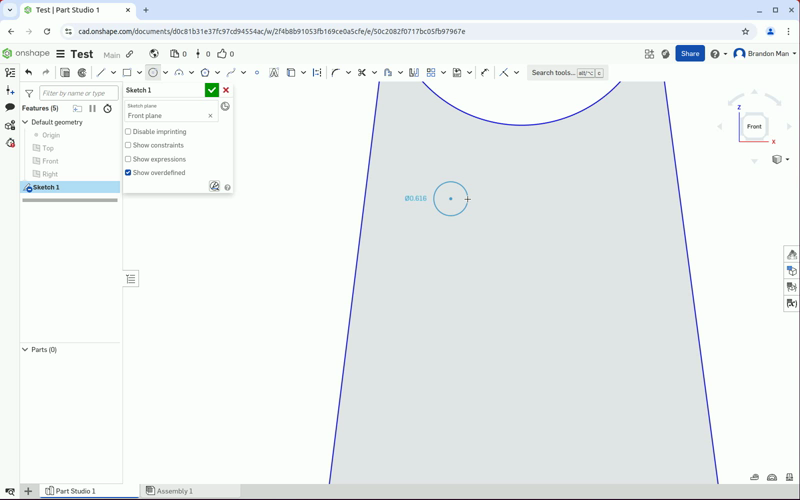
scroll(-6)
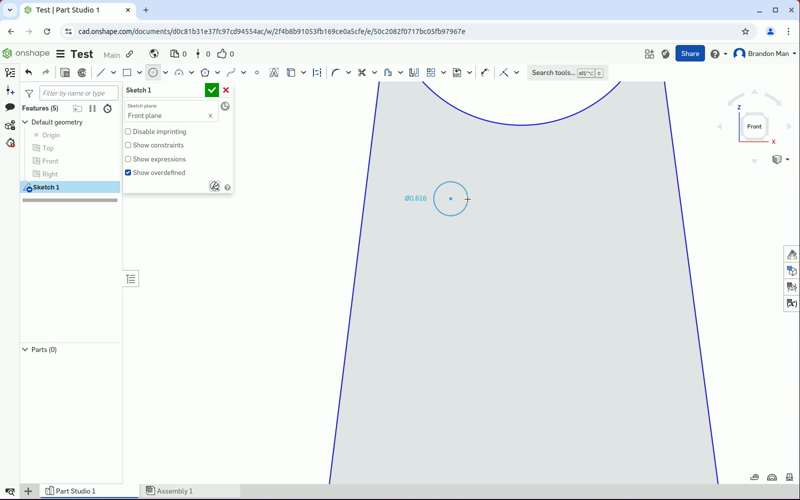
scroll(-6)
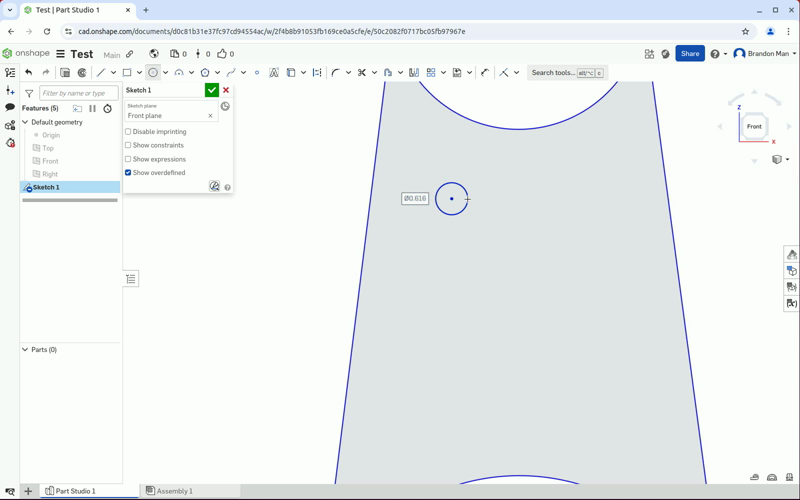
scroll(-6)
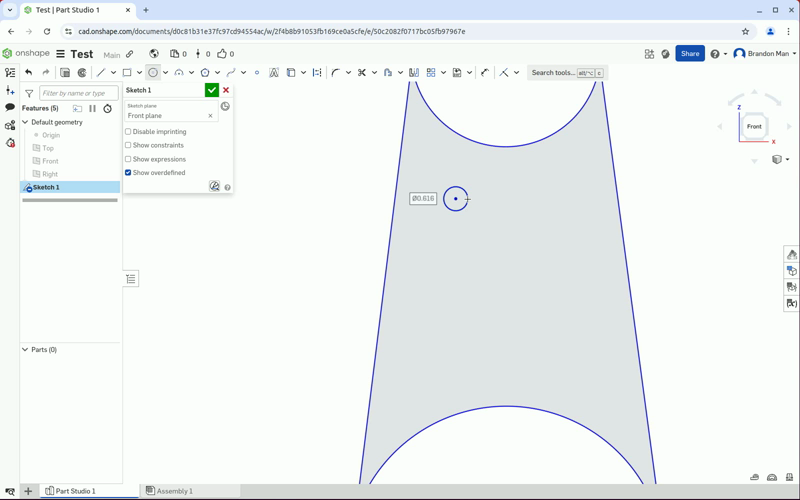
scroll(-6)
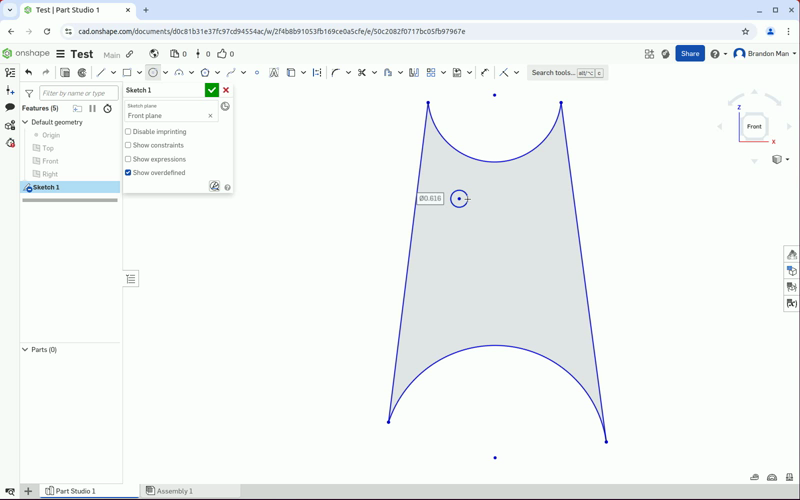
scroll(-6)
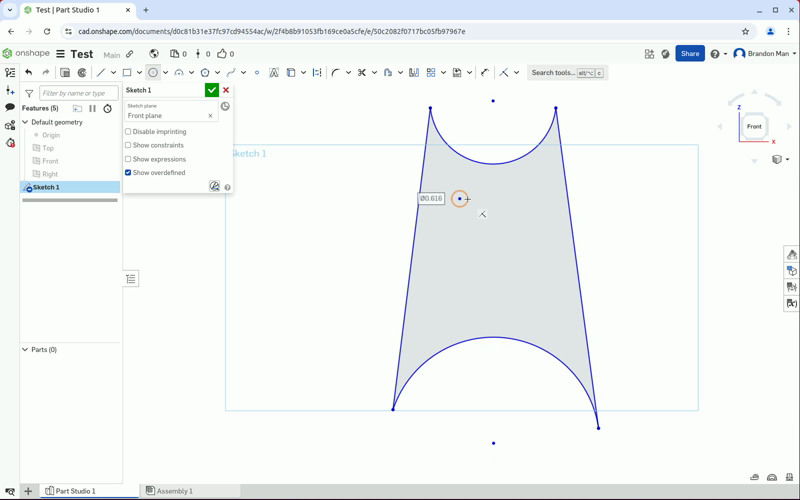
scroll(-6)
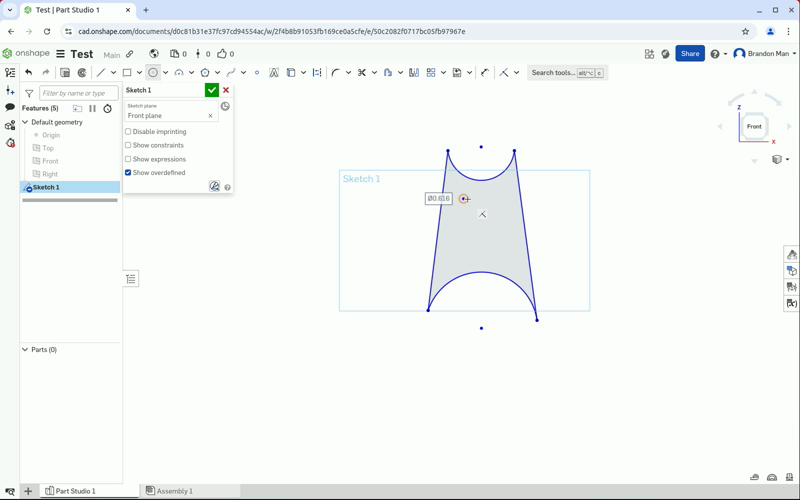
scroll(-6)
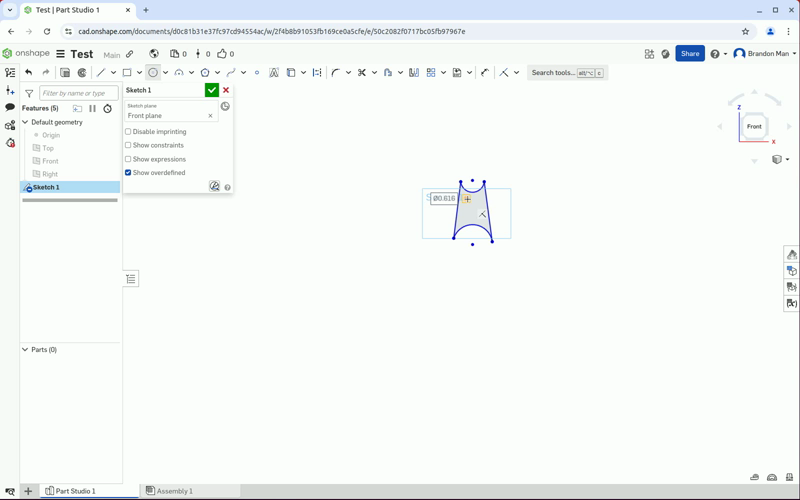
key(esc)
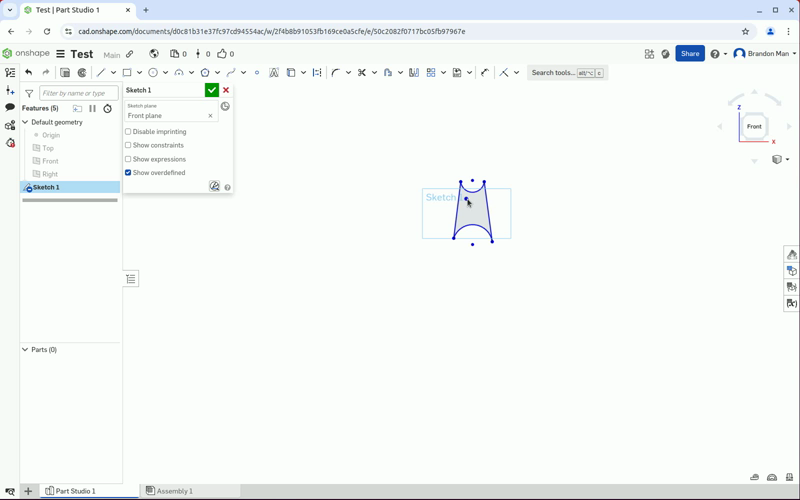
mouse_move(476, 217)
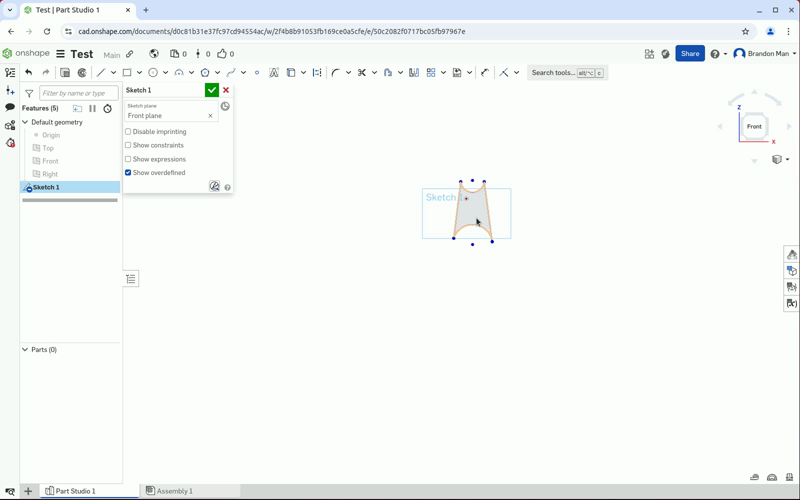
scroll(6)
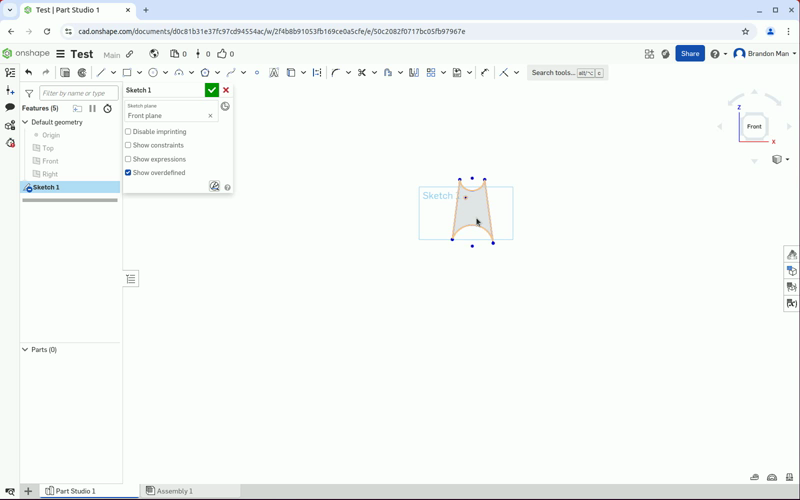
scroll(6)
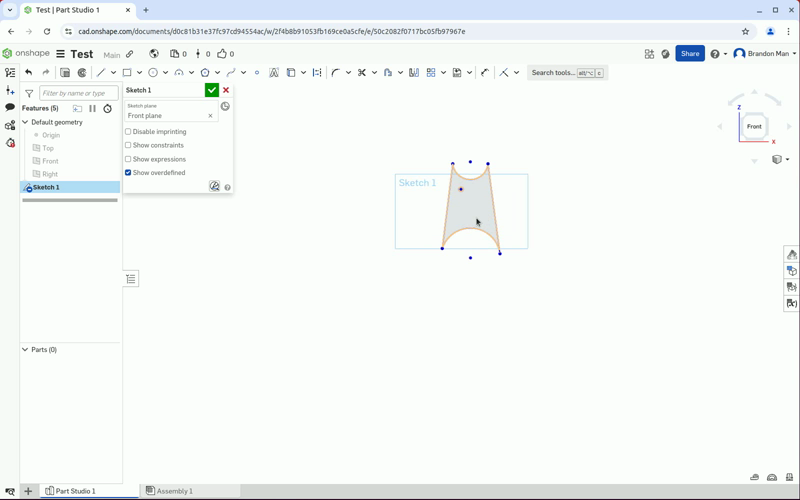
scroll(6)
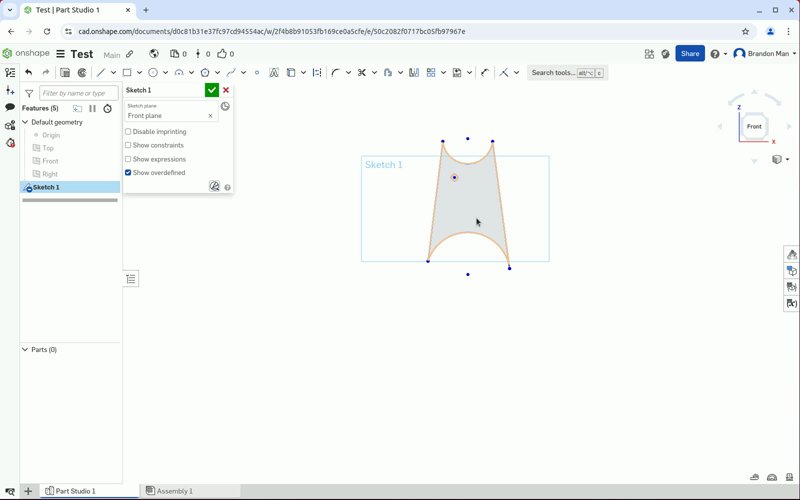
scroll(6)
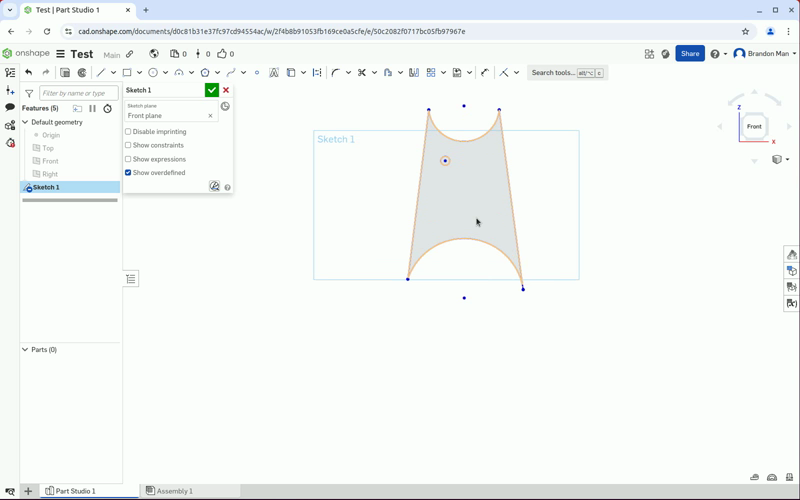
scroll(6)
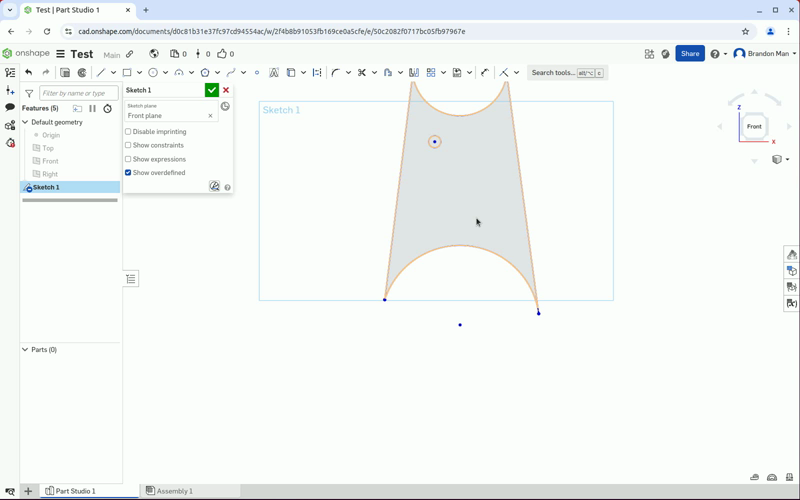
scroll(6)
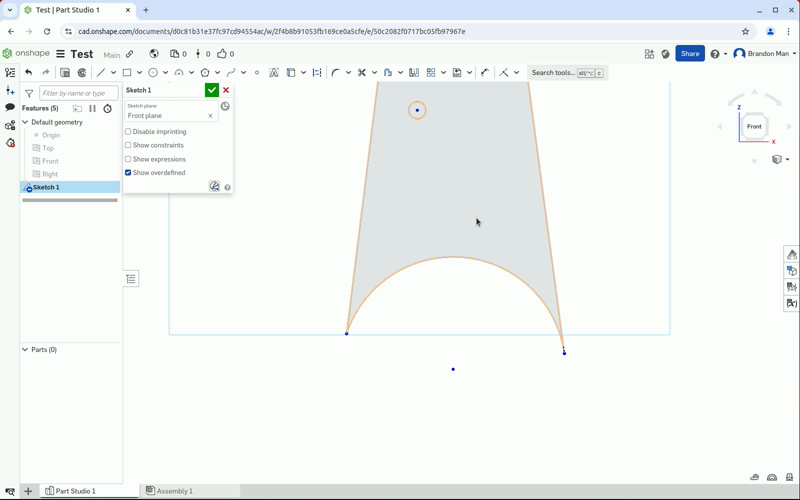
scroll(6)
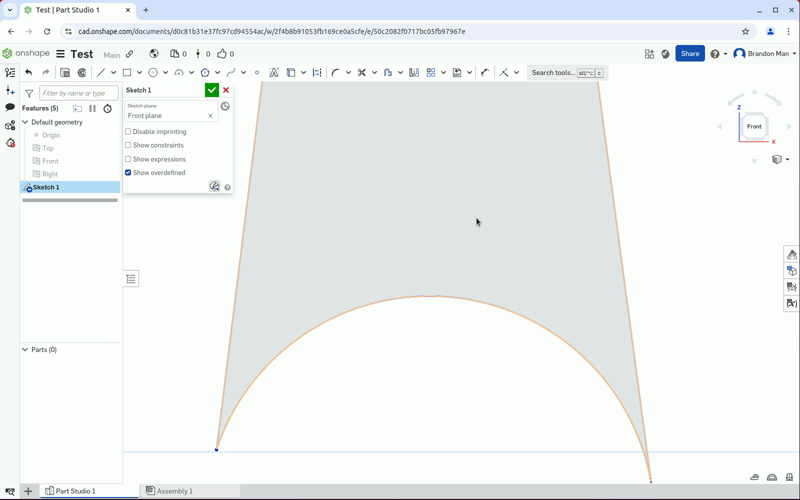
click(476, 217)
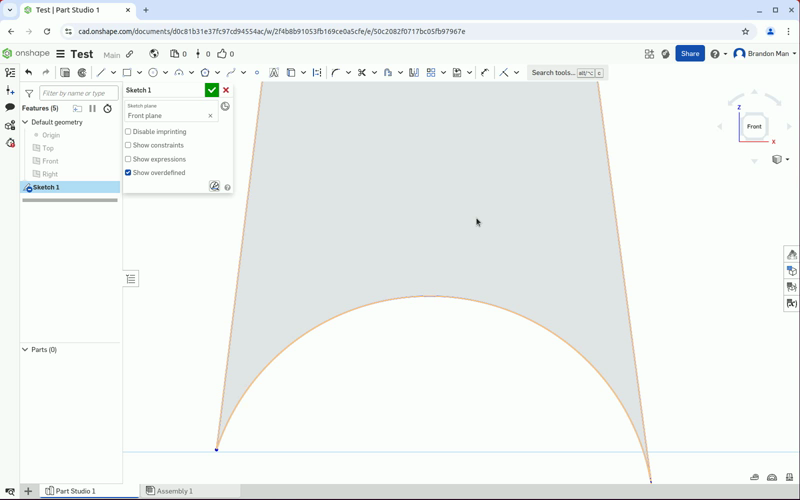
scroll(-6)
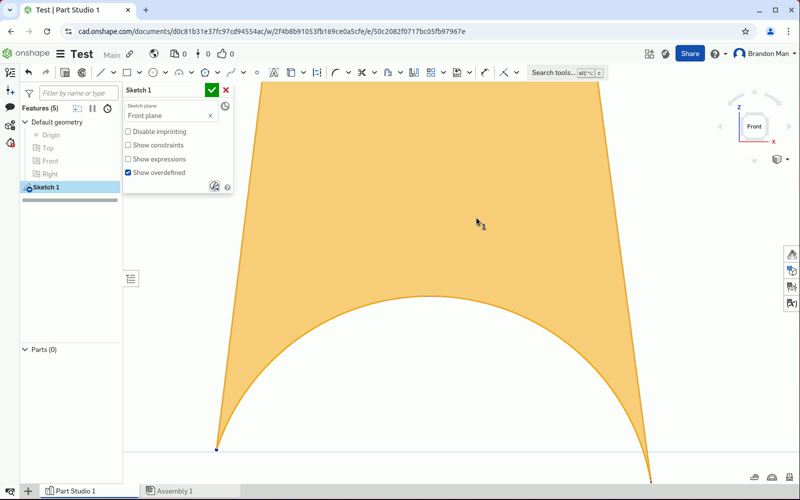
scroll(-6)
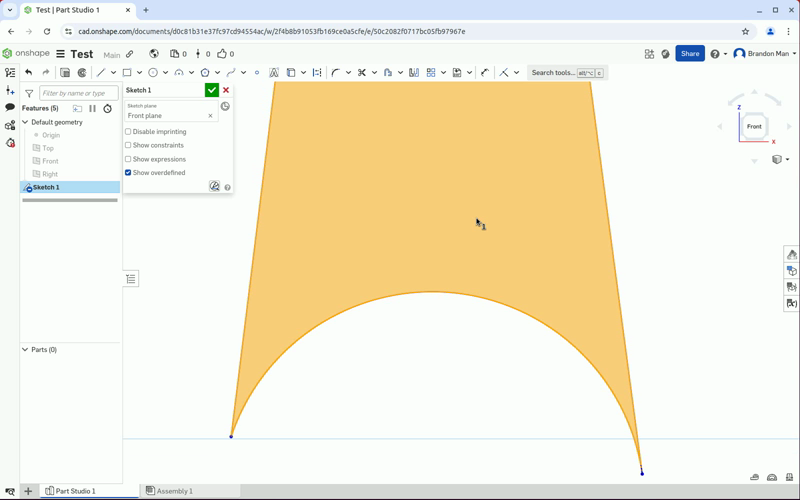
scroll(-6)
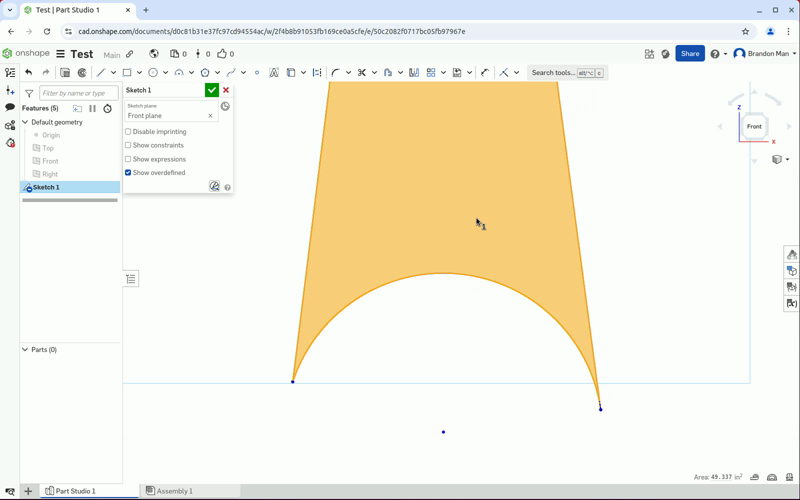
scroll(-6)
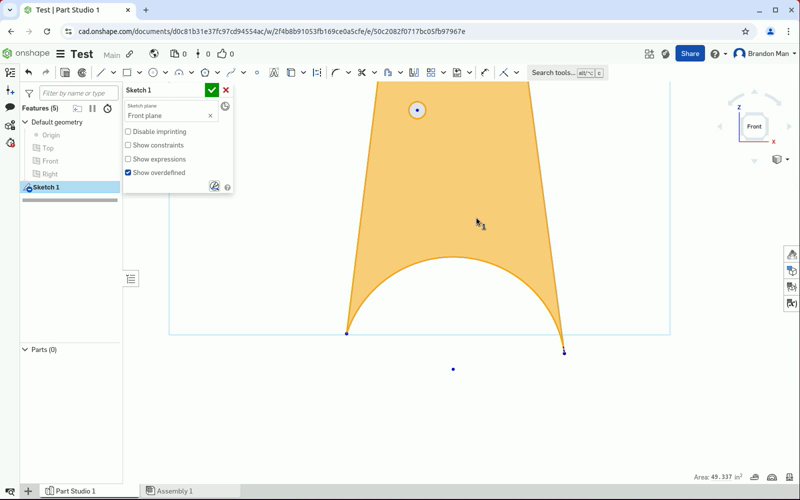
scroll(-6)
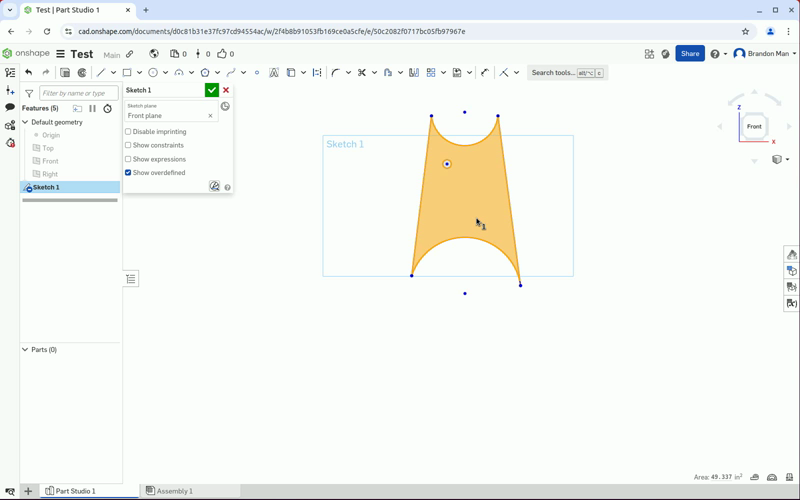
scroll(-6)
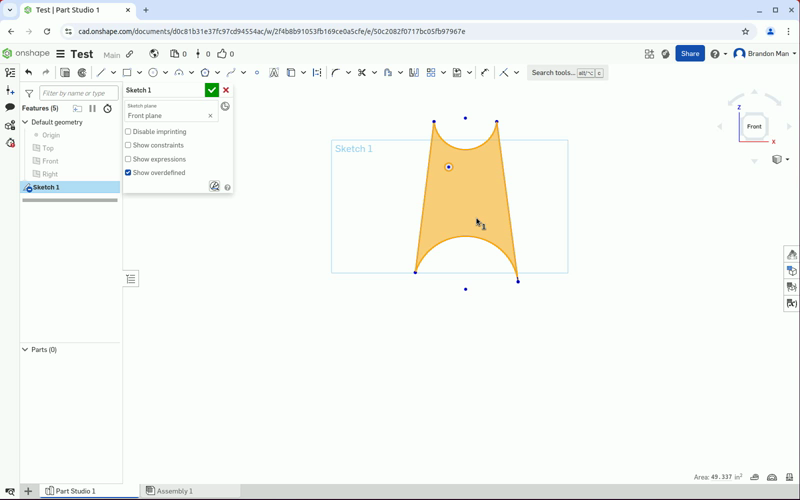
scroll(-6)
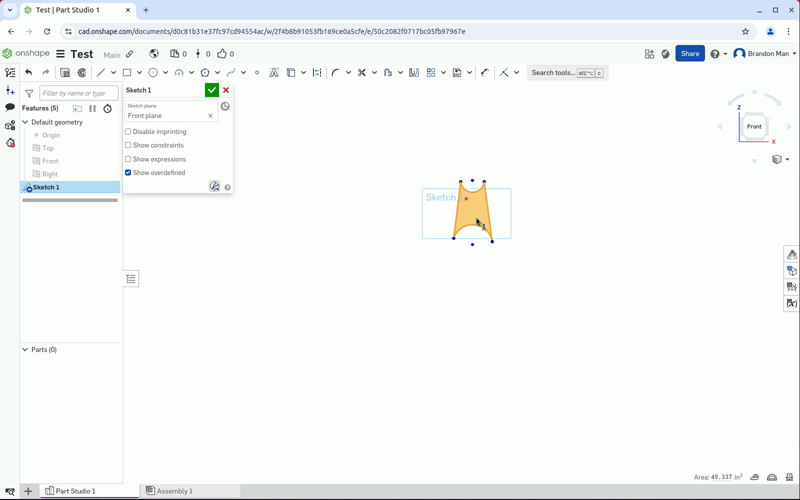
mouse_move(73, 352)
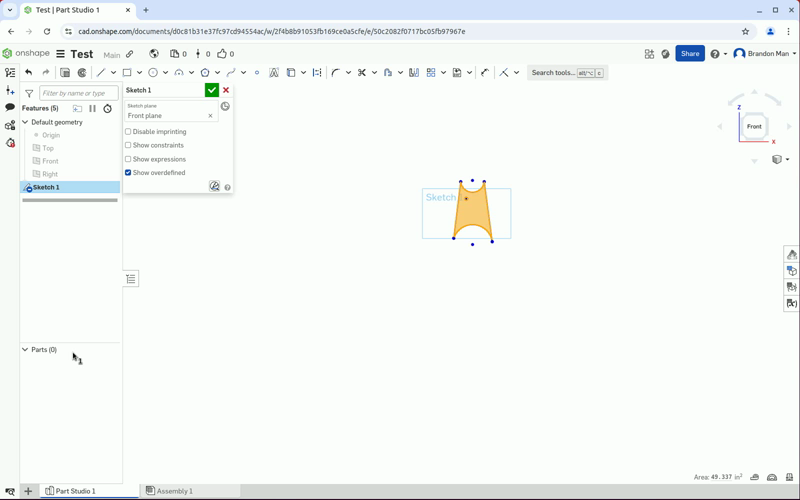
key(shift+y)
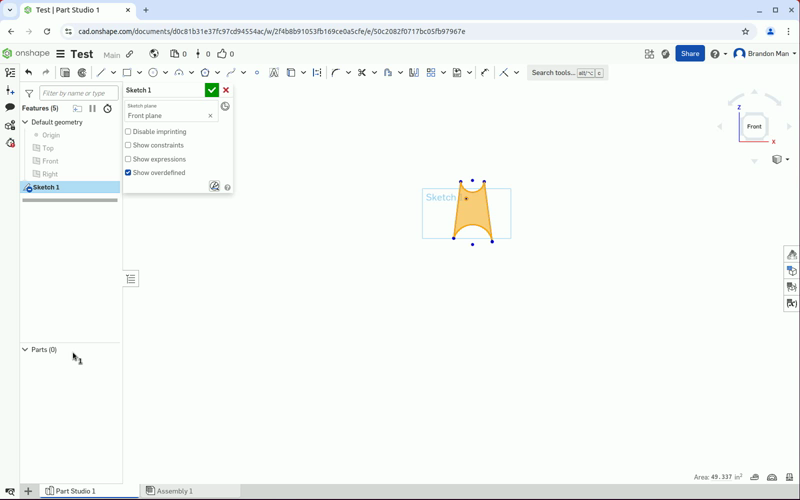
key(shift+e)
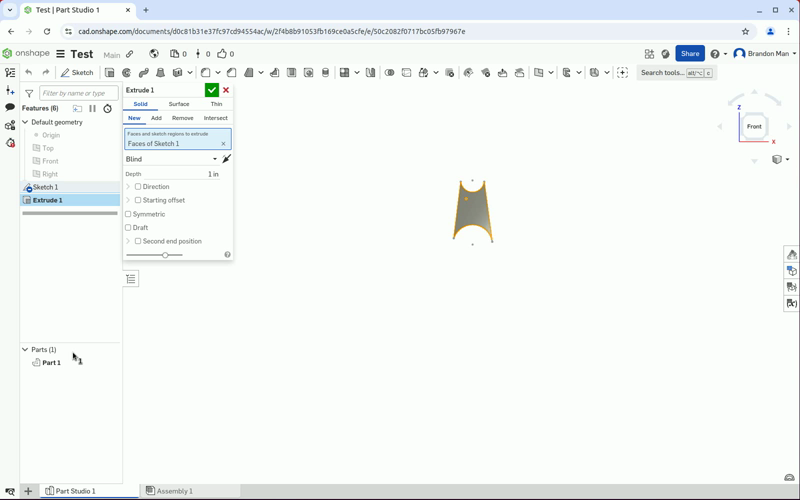
mouse_move(143, 106)
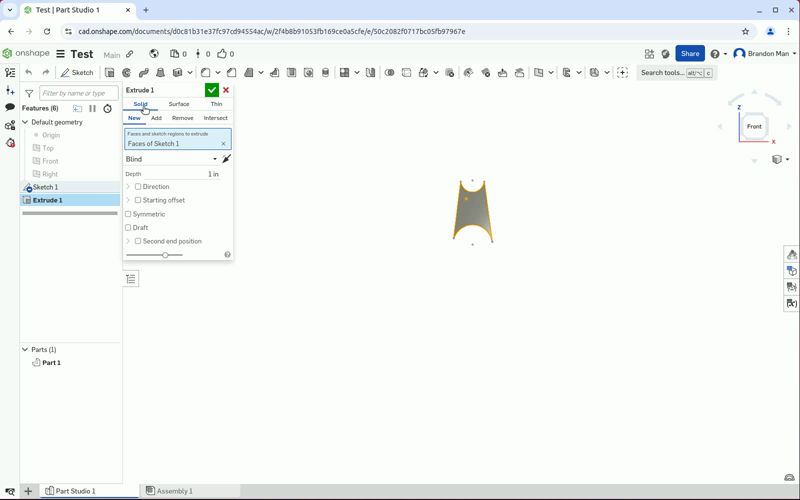
click(143, 106)
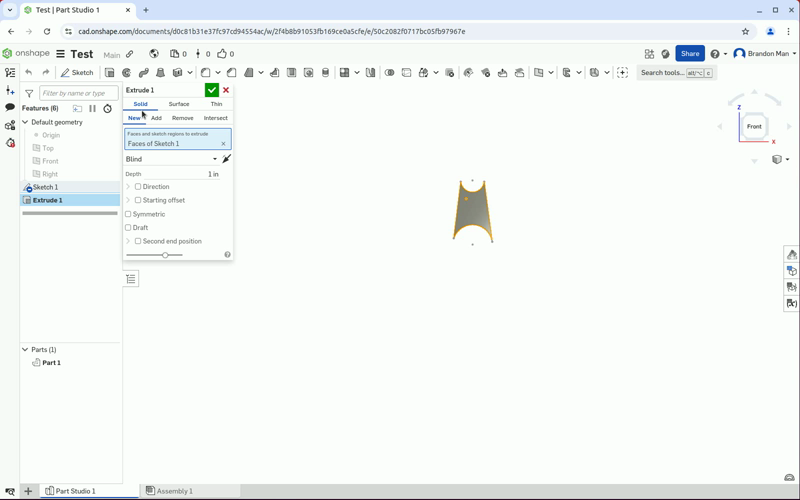
mouse_move(137, 120)
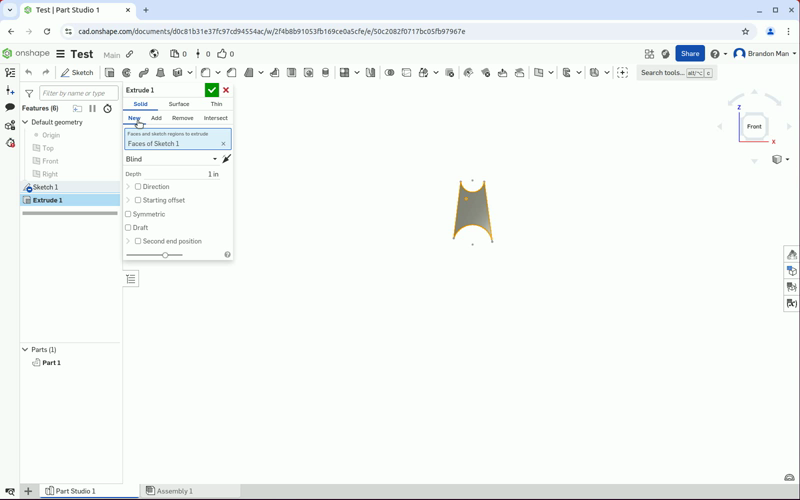
click(137, 120)
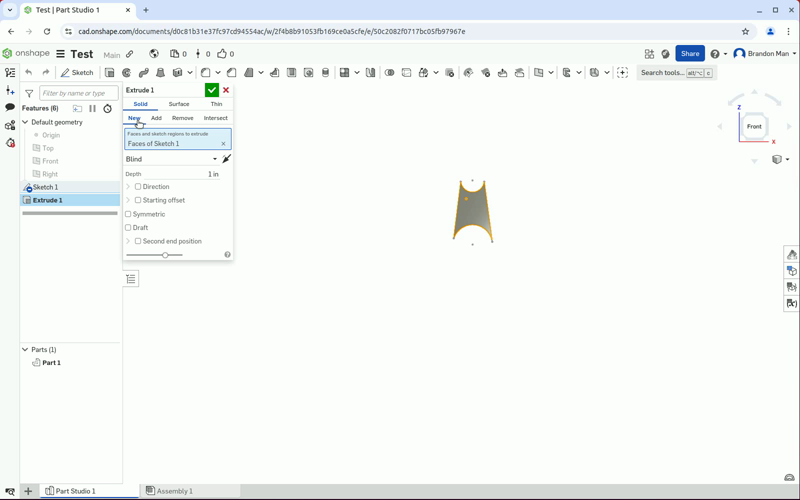
key(tab, 4)
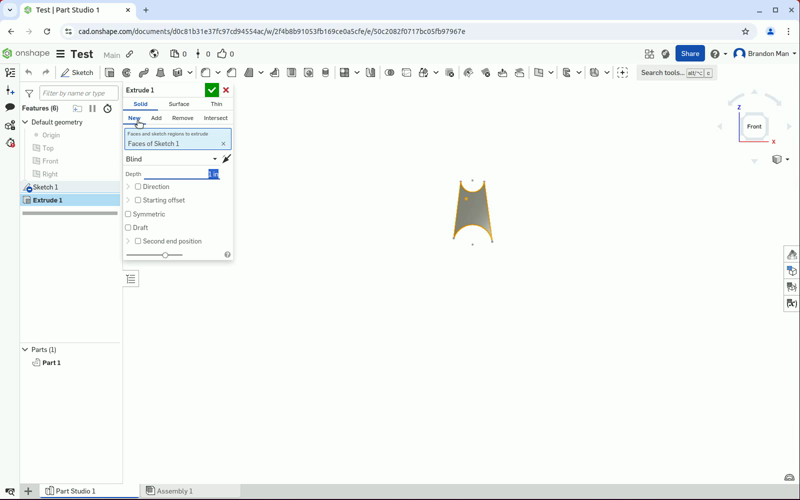
text(6.258)
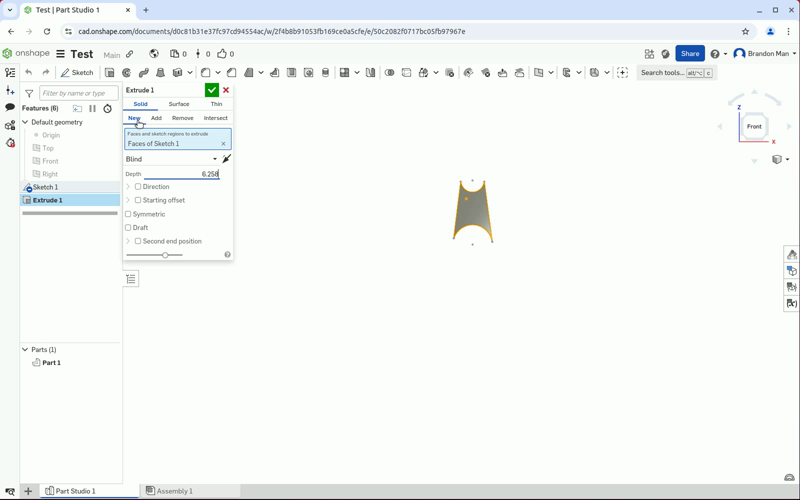
key(enter)
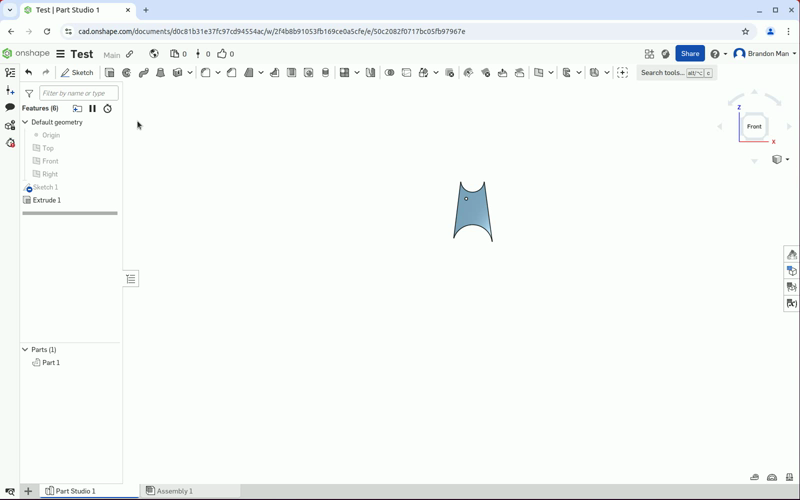
key(shift+h)
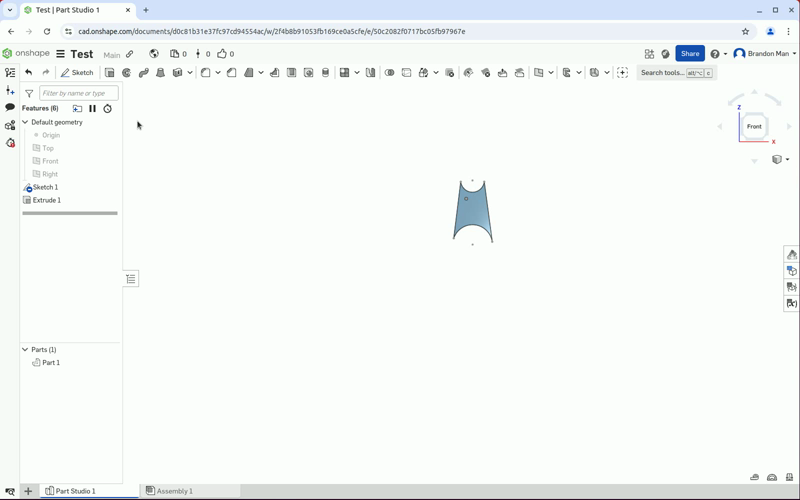
key(shift+h)
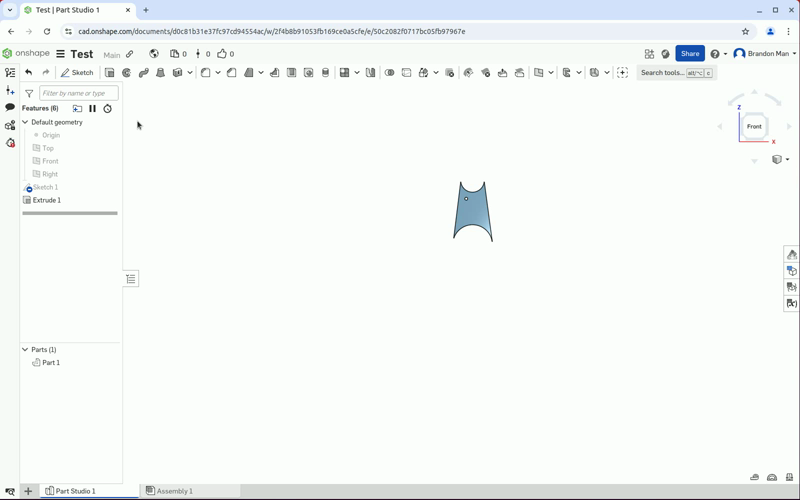
mouse_move(73, 189)
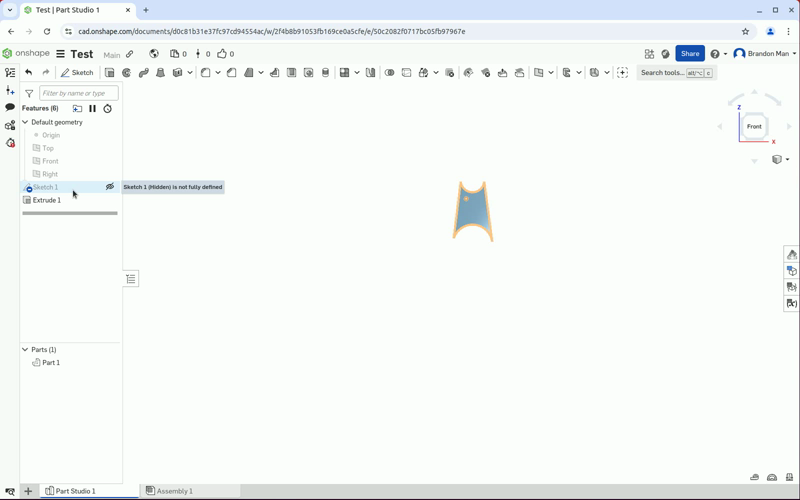
click(73, 189)
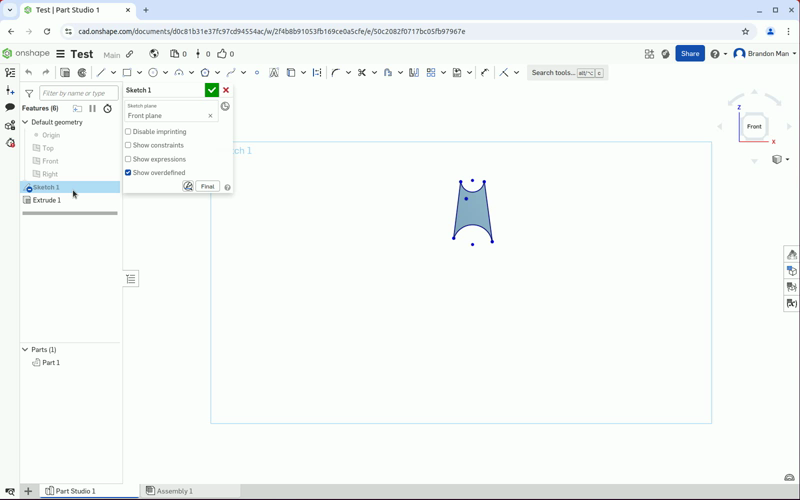
mouse_move(229, 92)
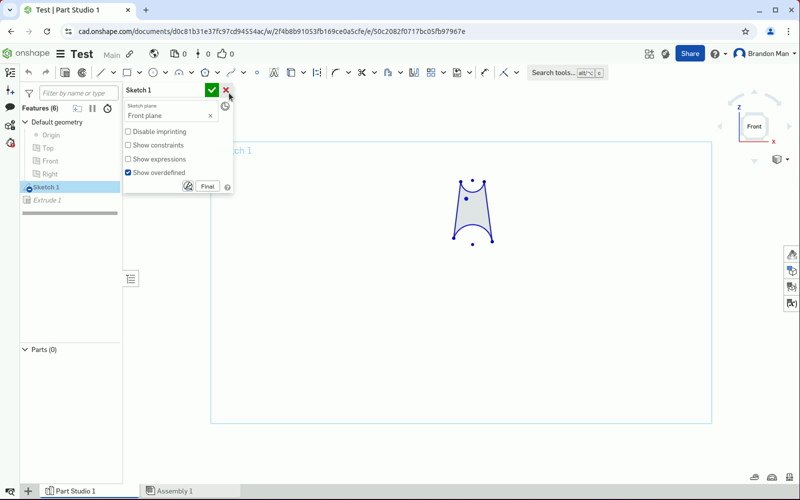
click(229, 92)
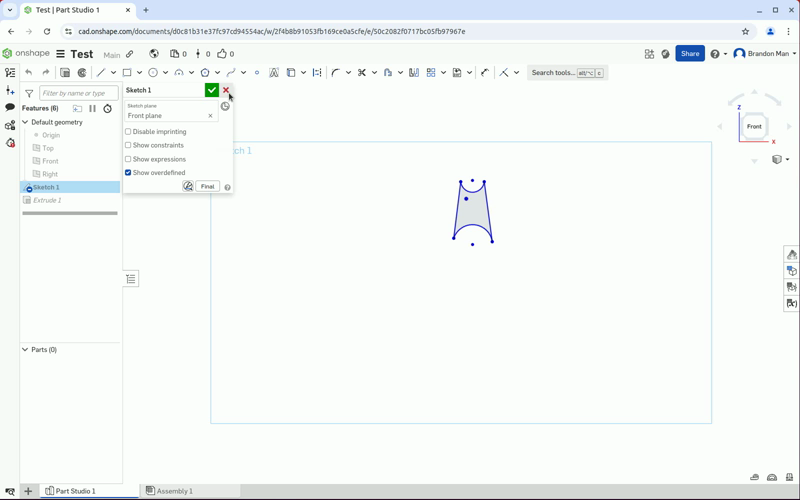
key(shift+s)
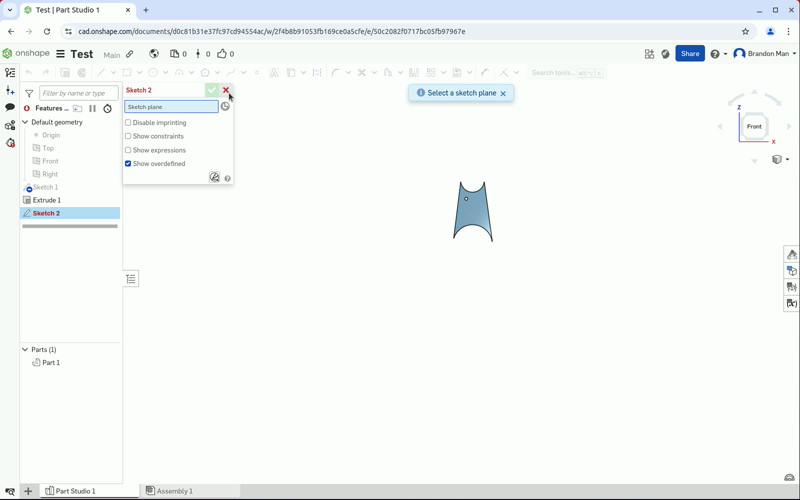
mouse_move(73, 163)
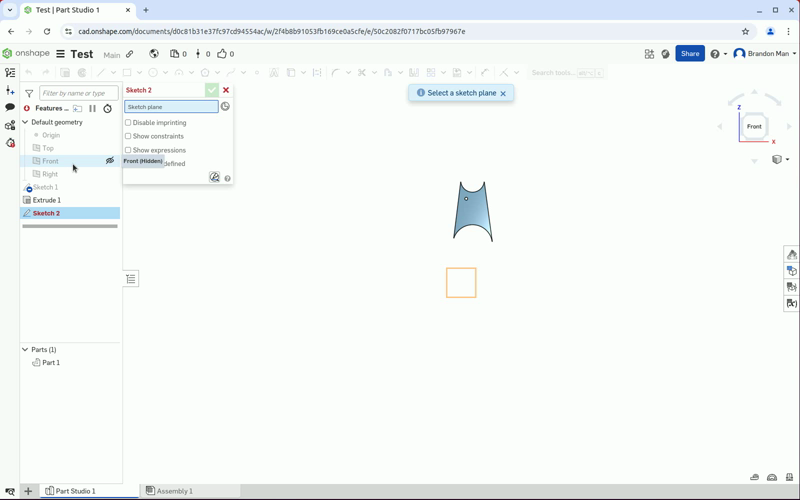
click(73, 163)
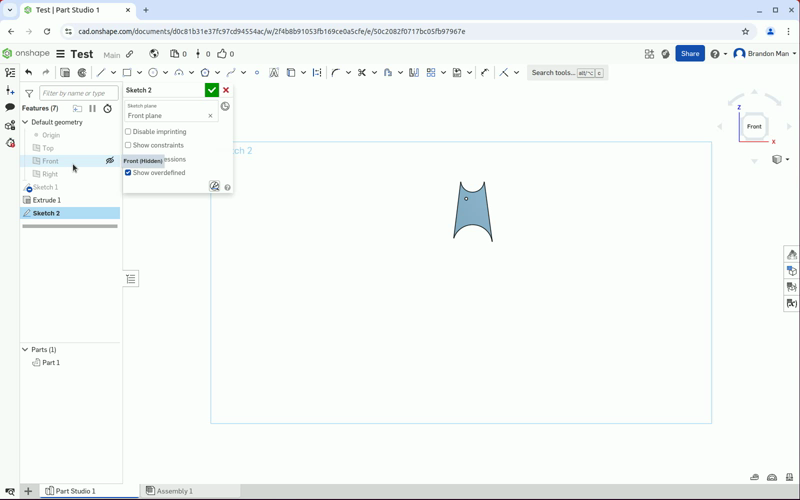
mouse_move(73, 352)
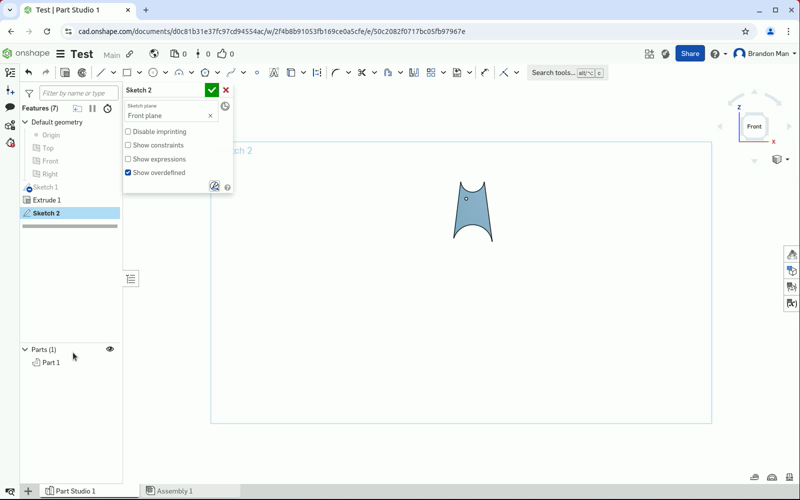
key(y)
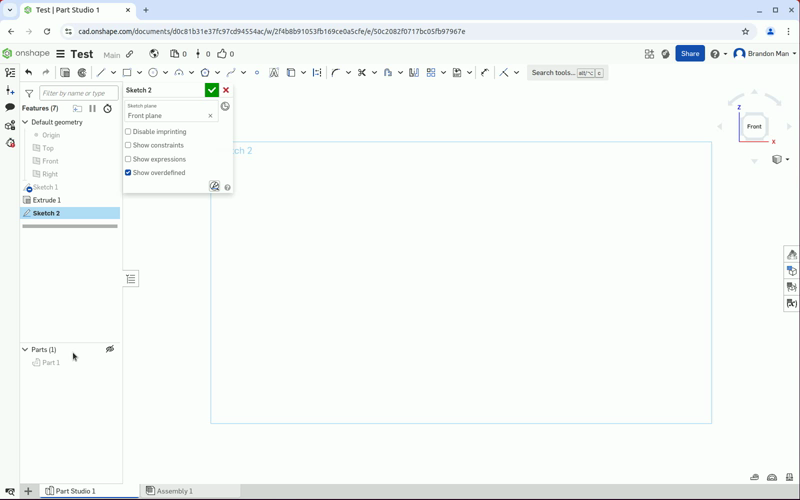
key(c)
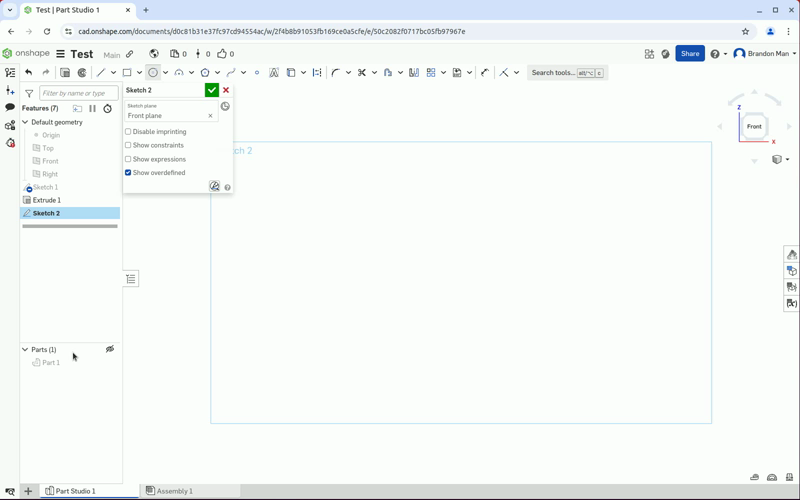
key_down(shift)
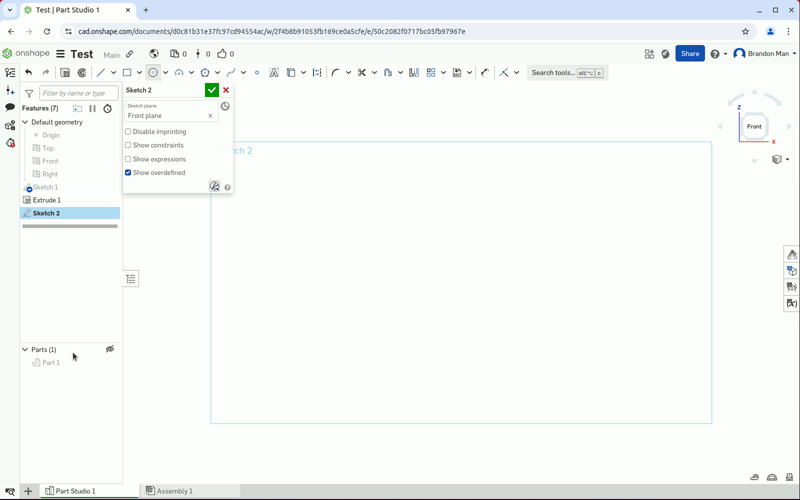
mouse_move(473, 182)
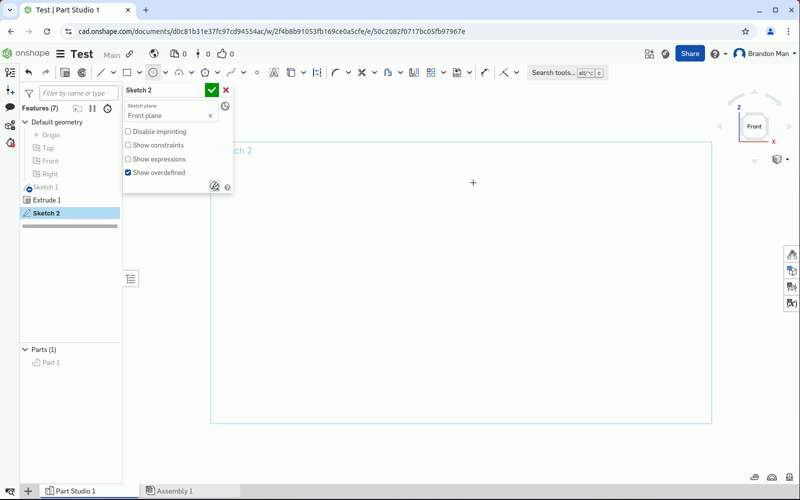
click(473, 182)
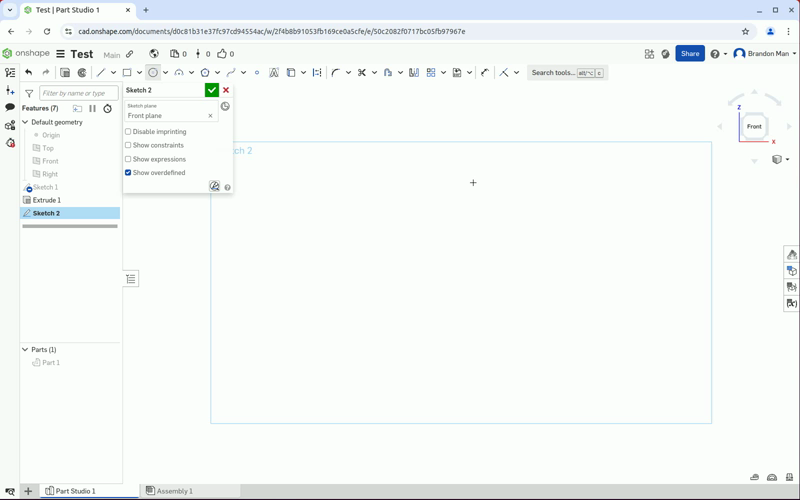
key_up(shift)
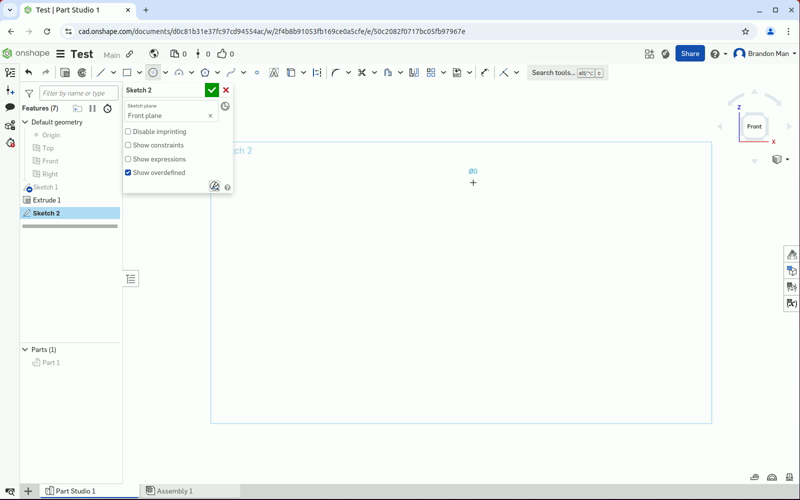
mouse_move(485, 182)
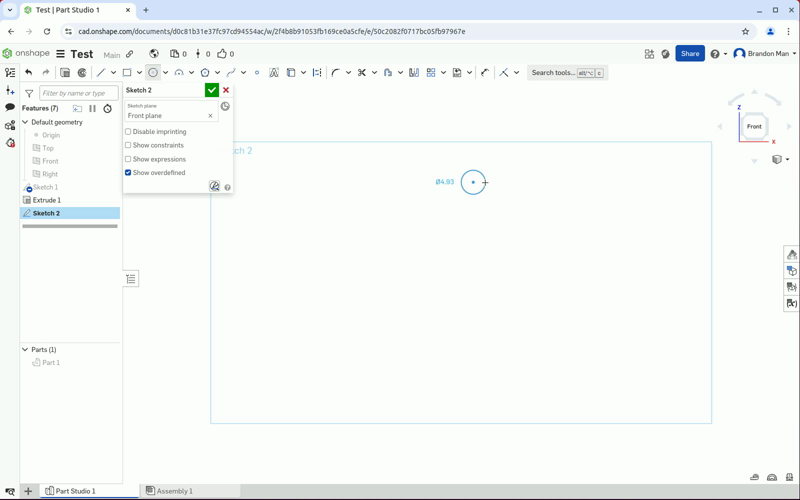
click(485, 182)
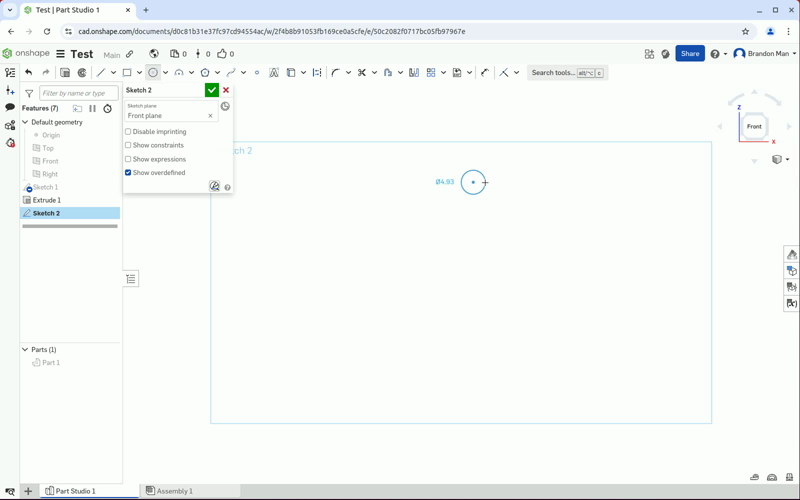
key(esc)
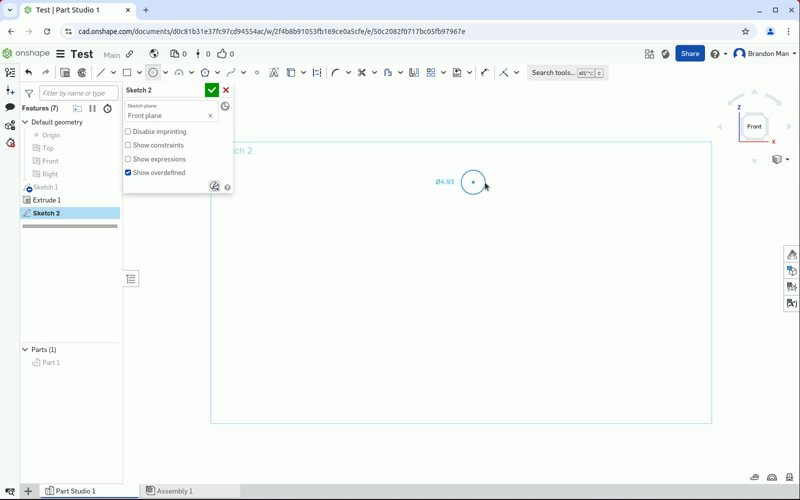
key(c)
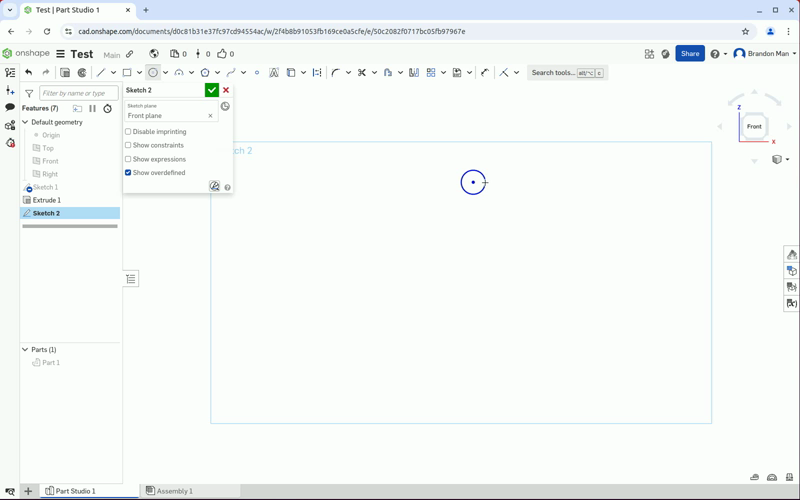
key_down(shift)
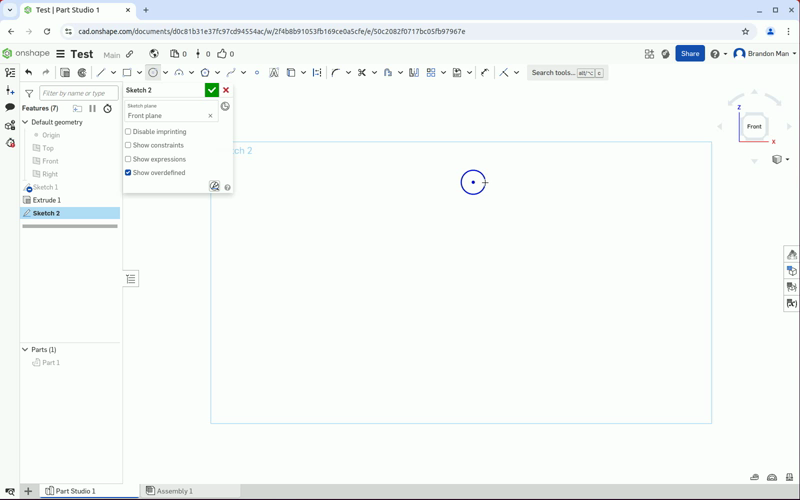
mouse_move(473, 182)
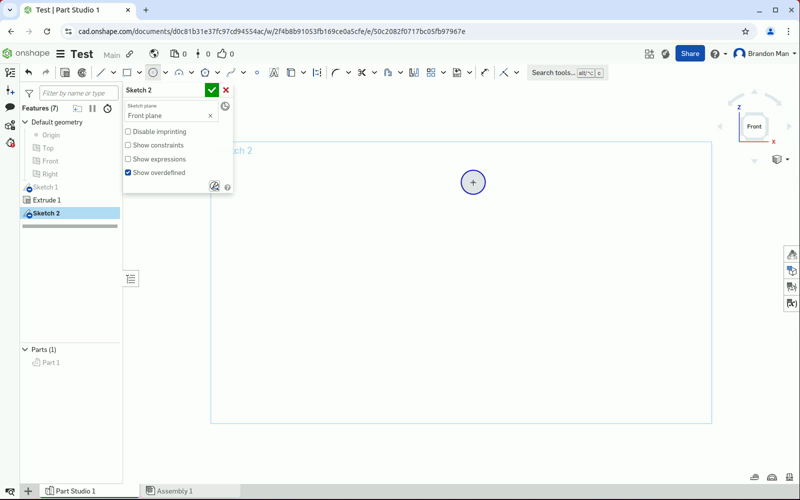
click(473, 182)
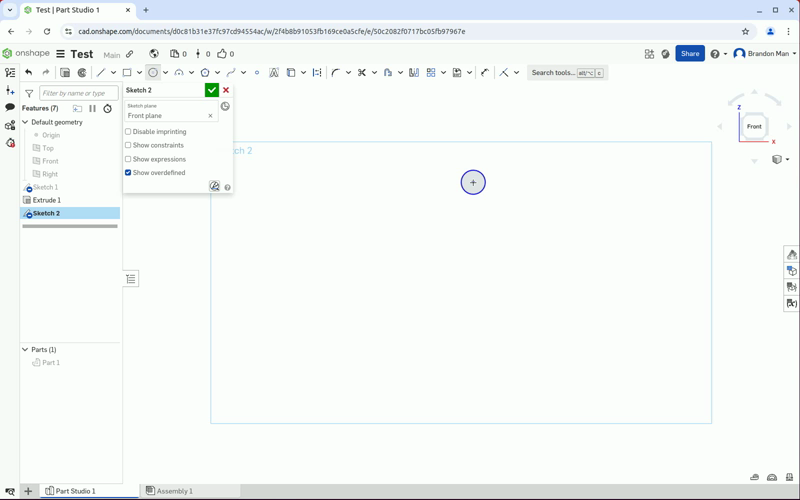
key_up(shift)
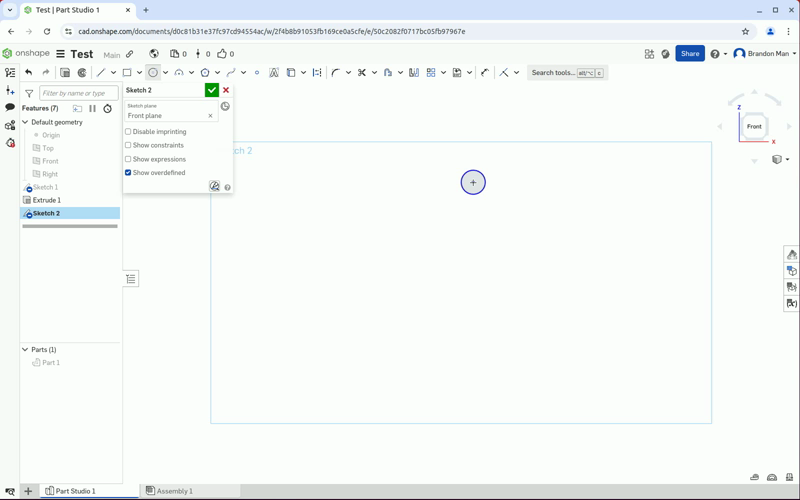
mouse_move(477, 182)
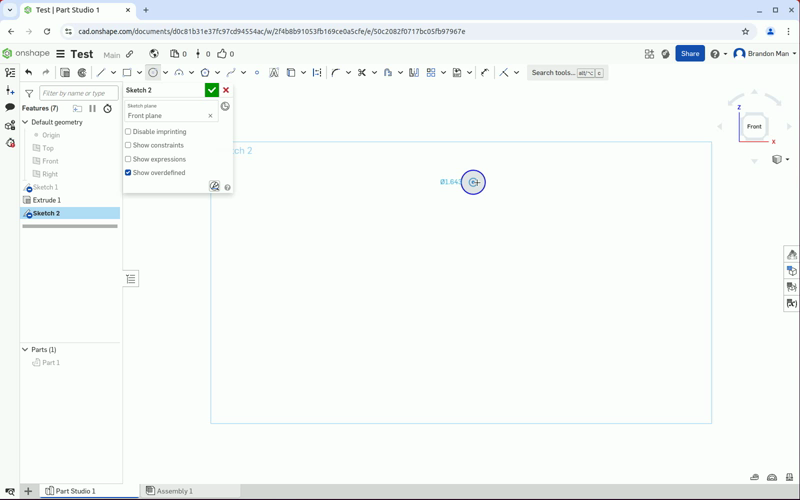
scroll(6)
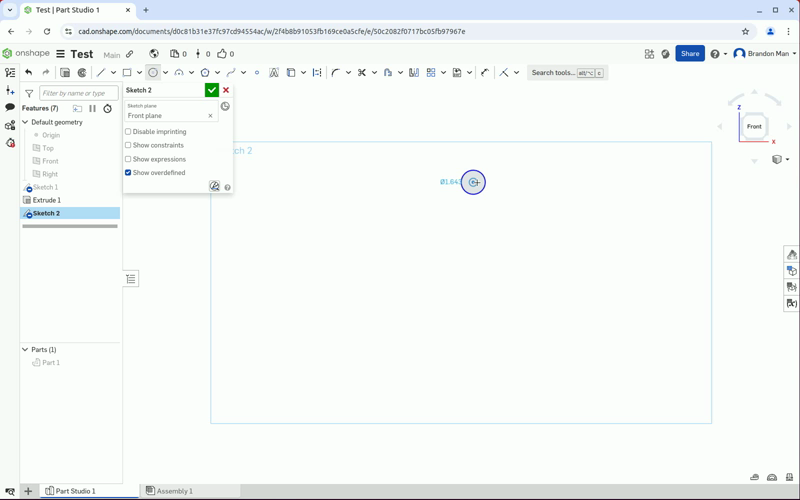
scroll(6)
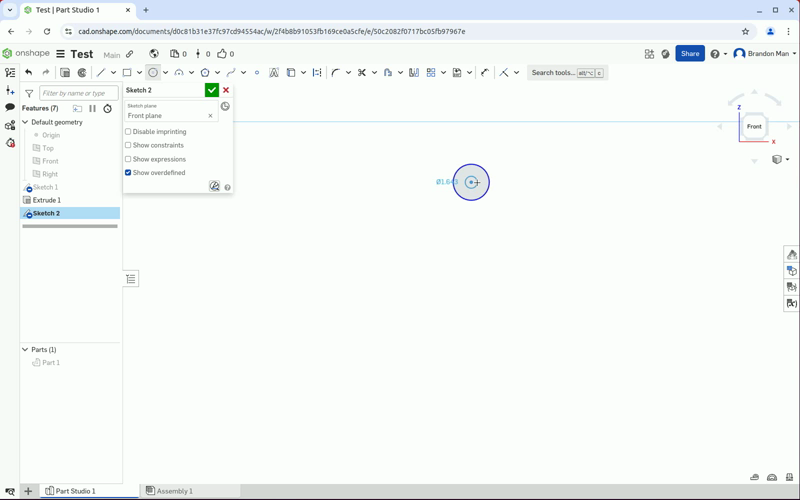
scroll(6)
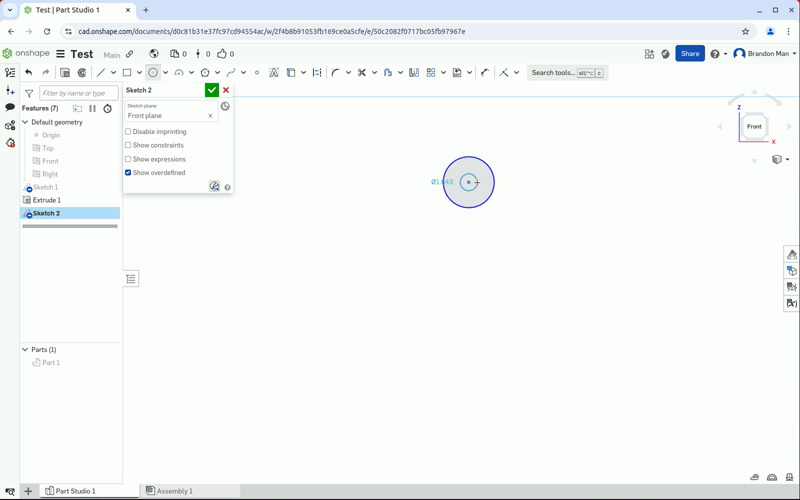
scroll(6)
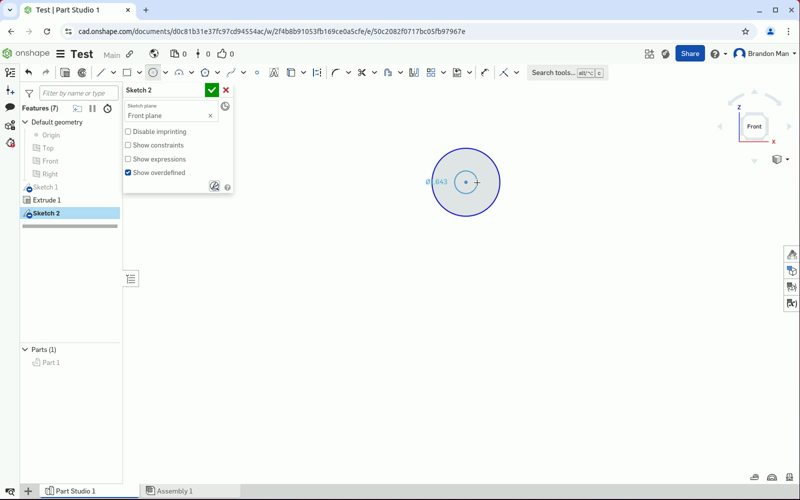
scroll(6)
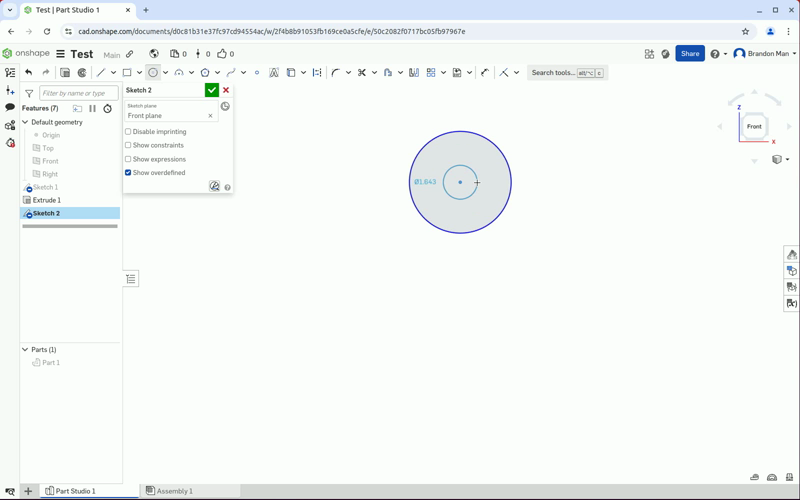
scroll(6)
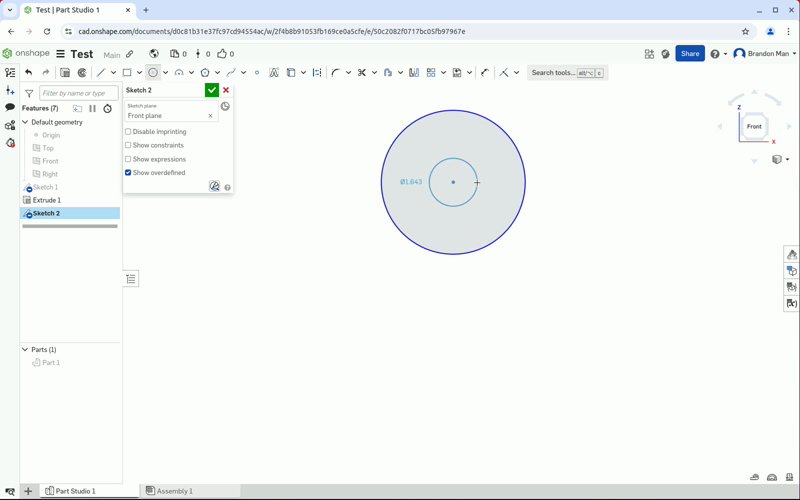
scroll(6)
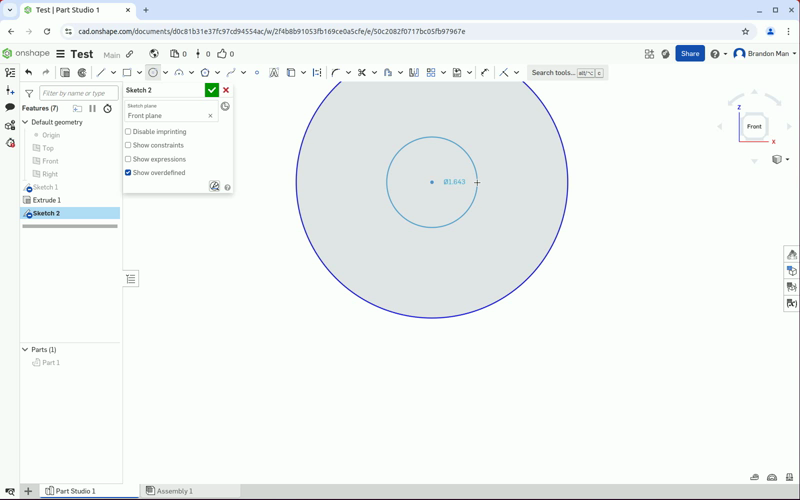
click(477, 182)
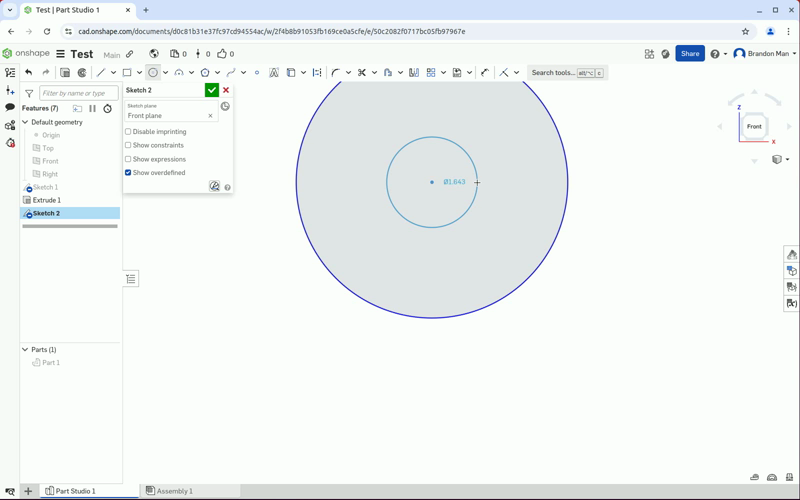
scroll(-6)
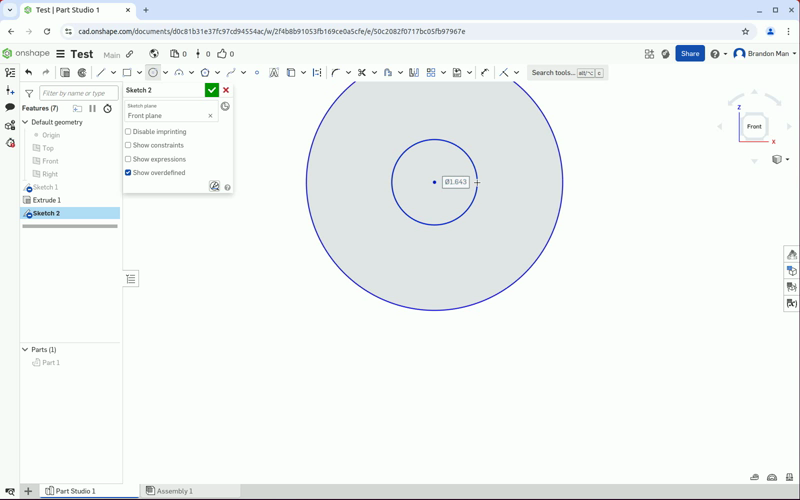
scroll(-6)
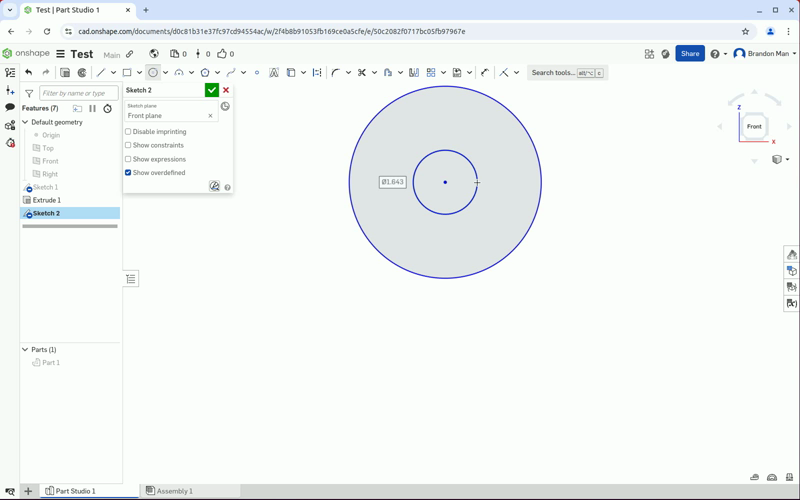
scroll(-6)
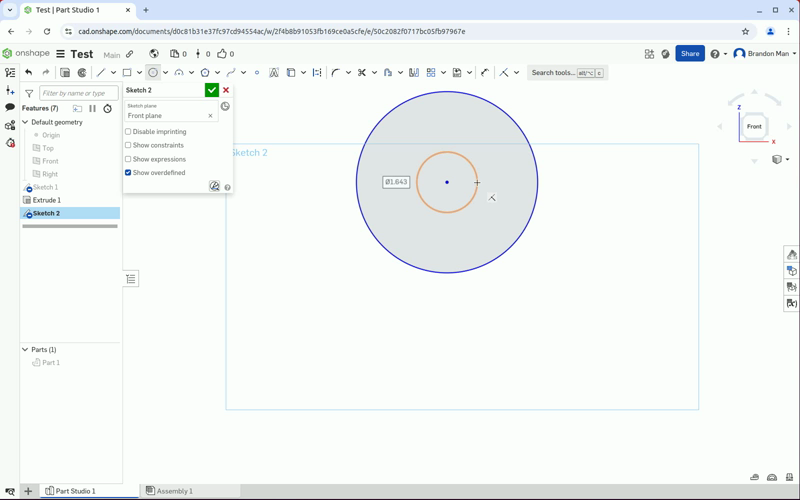
scroll(-6)
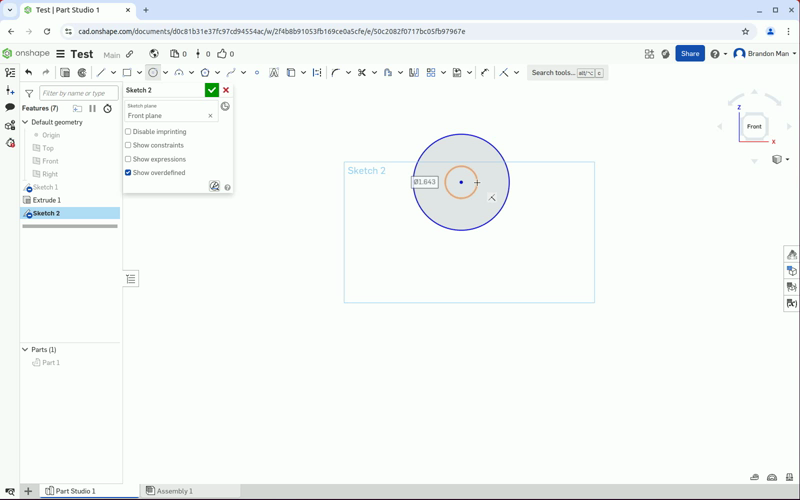
scroll(-6)
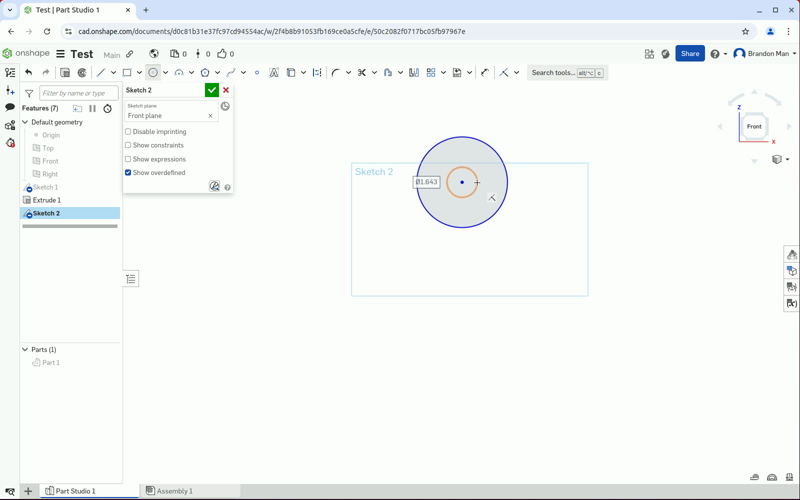
scroll(-6)
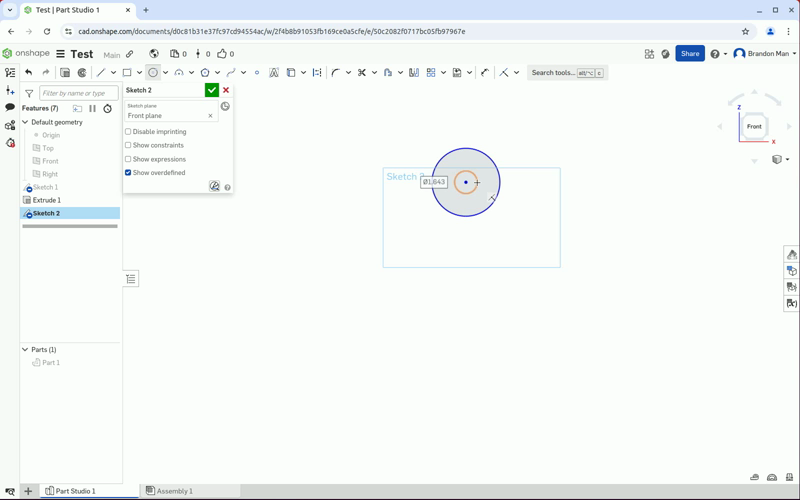
scroll(-6)
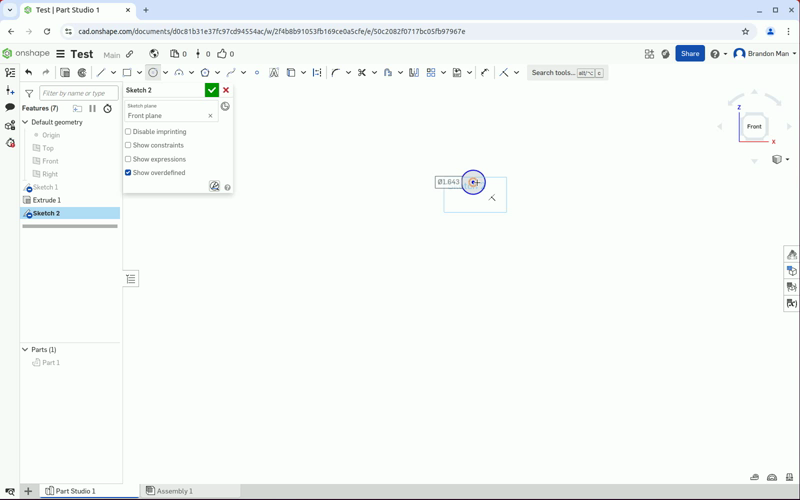
key(esc)
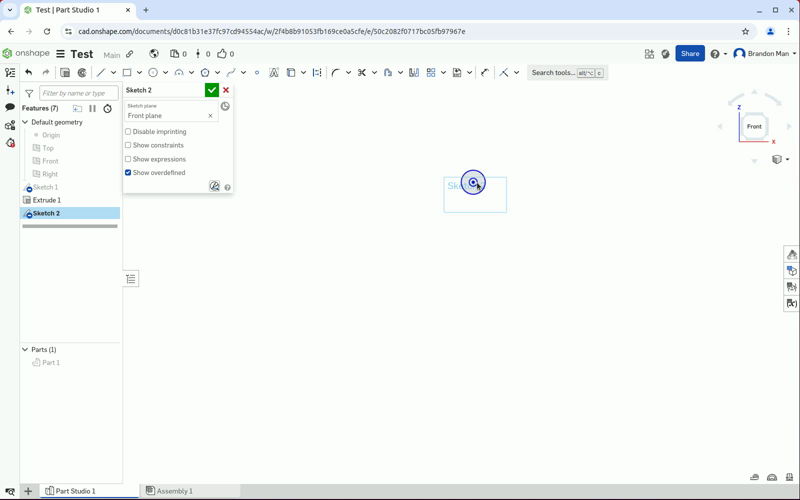
mouse_move(469, 178)
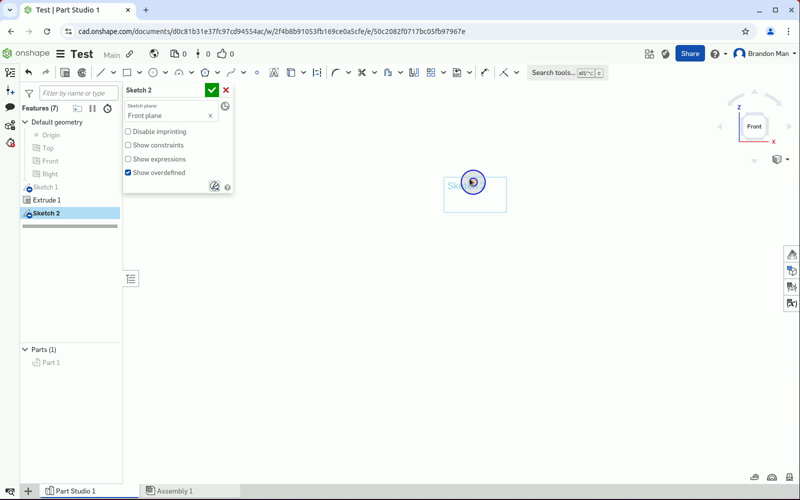
scroll(6)
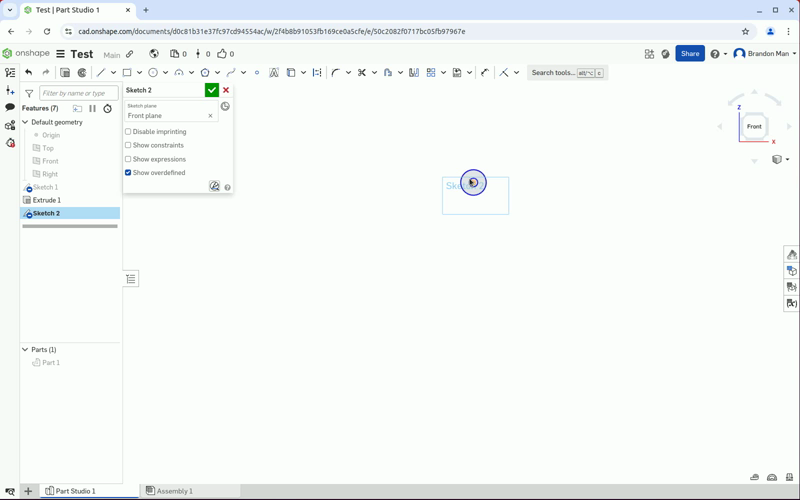
scroll(6)
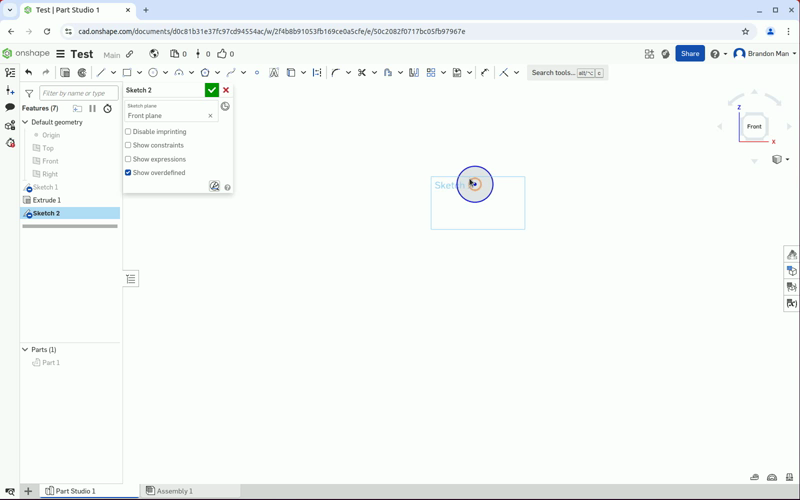
scroll(6)
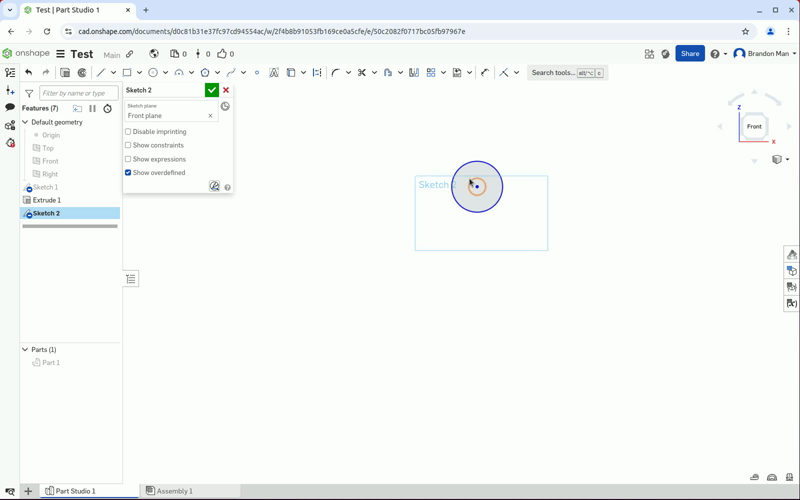
scroll(6)
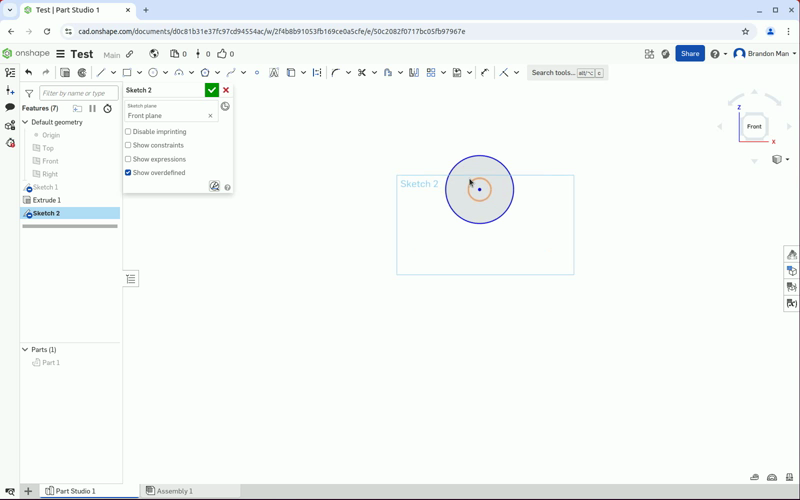
scroll(6)
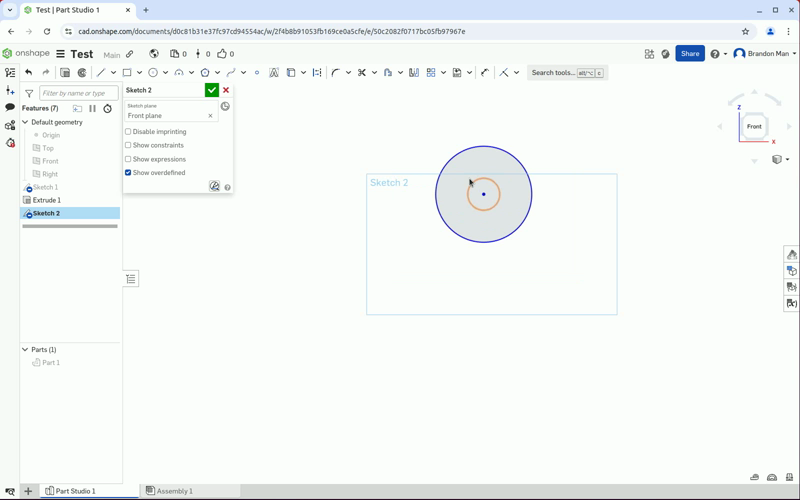
scroll(6)
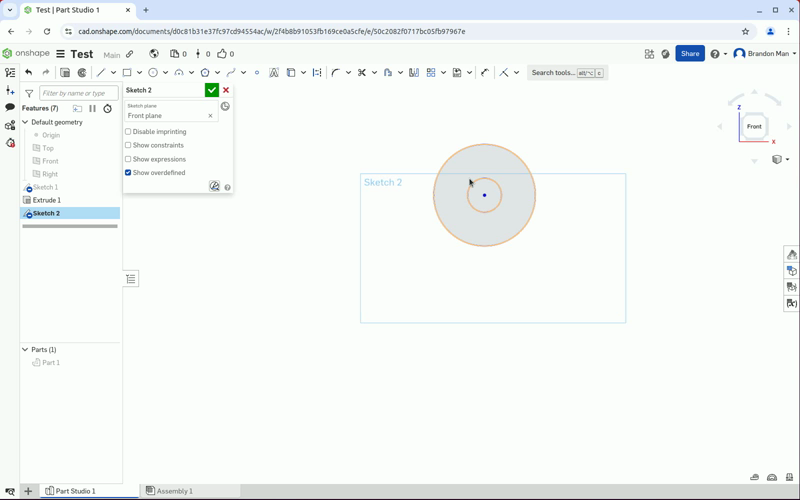
scroll(6)
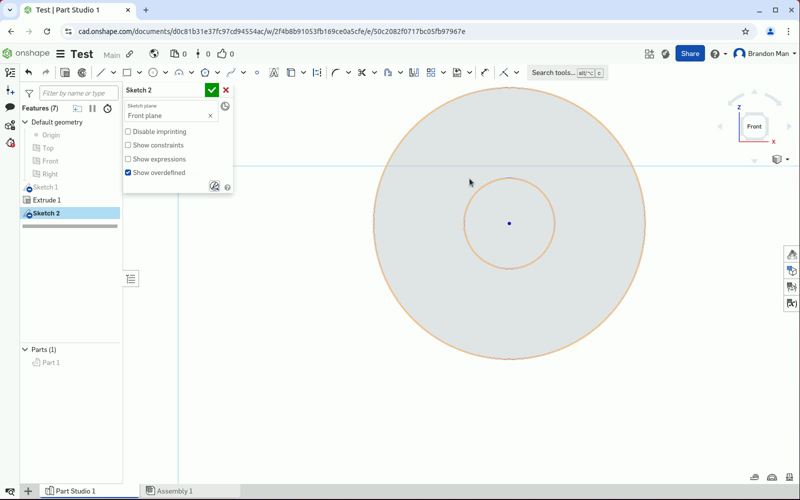
click(469, 178)
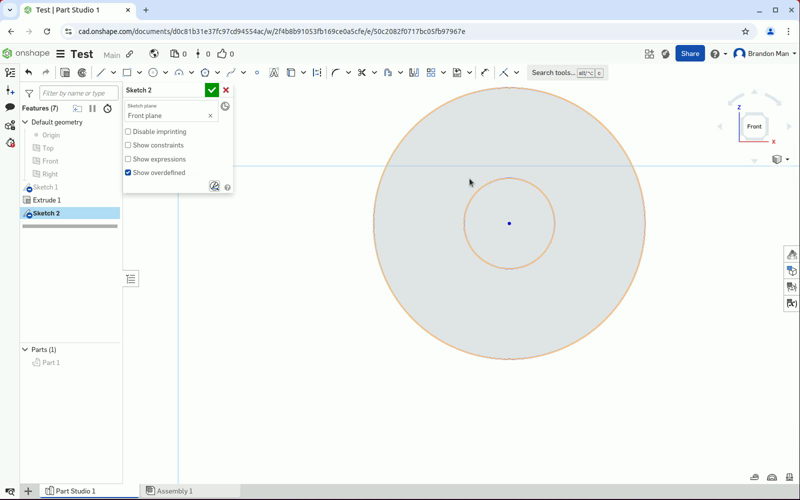
scroll(-6)
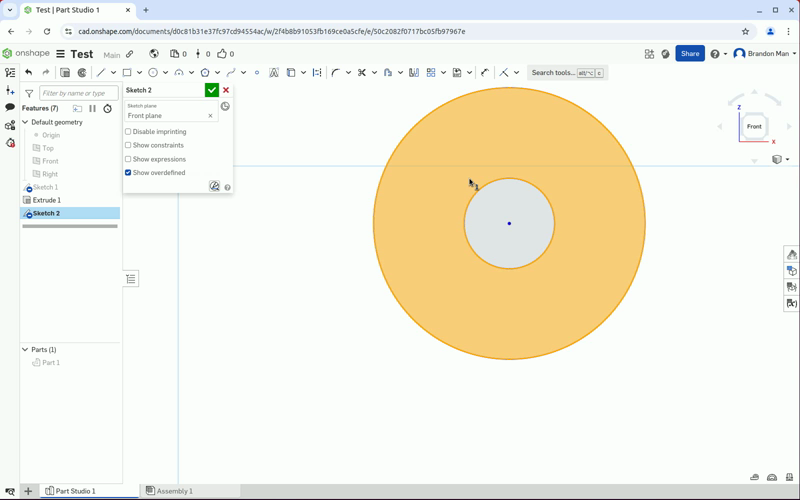
scroll(-6)
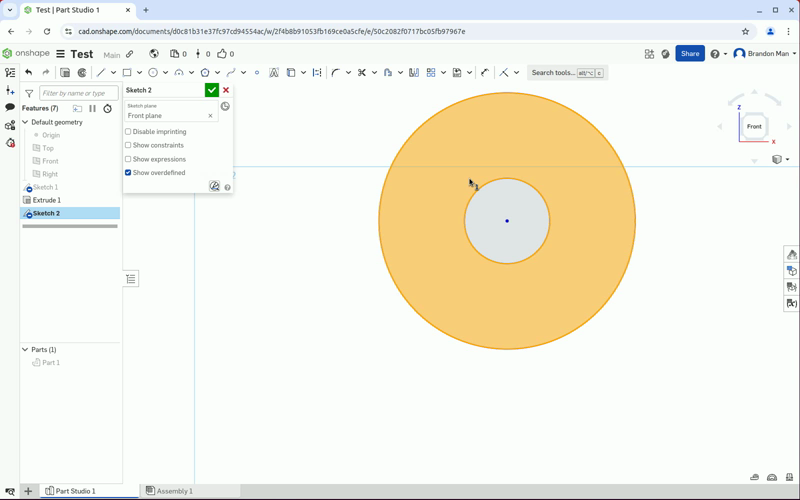
scroll(-6)
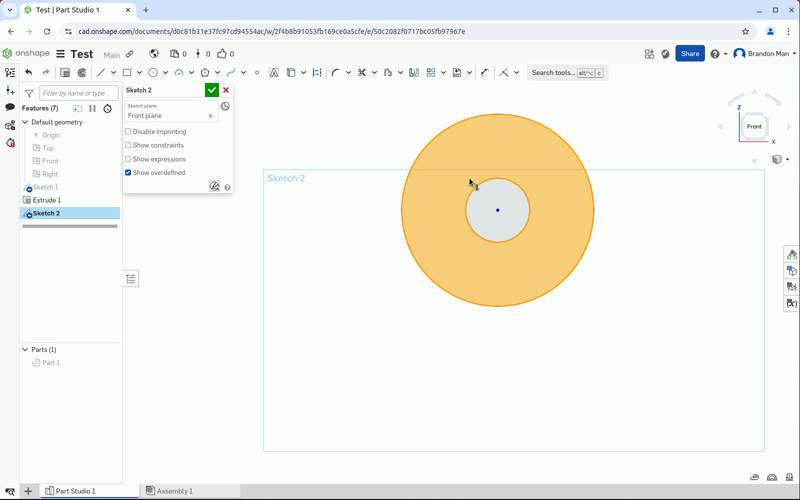
scroll(-6)
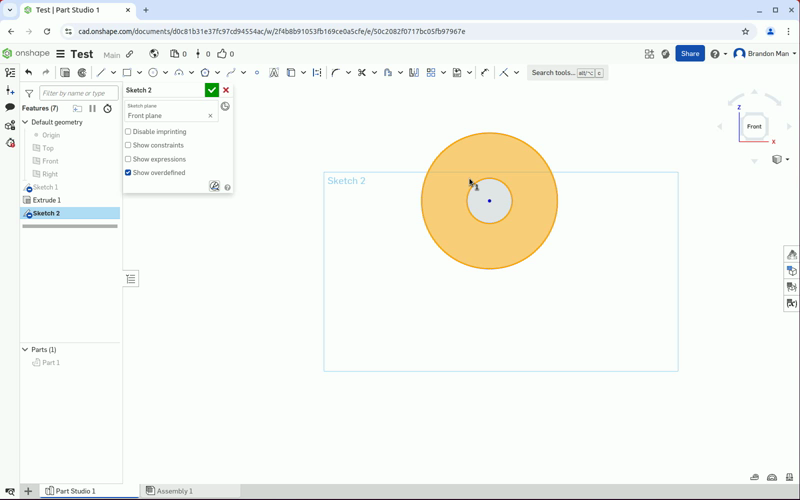
scroll(-6)
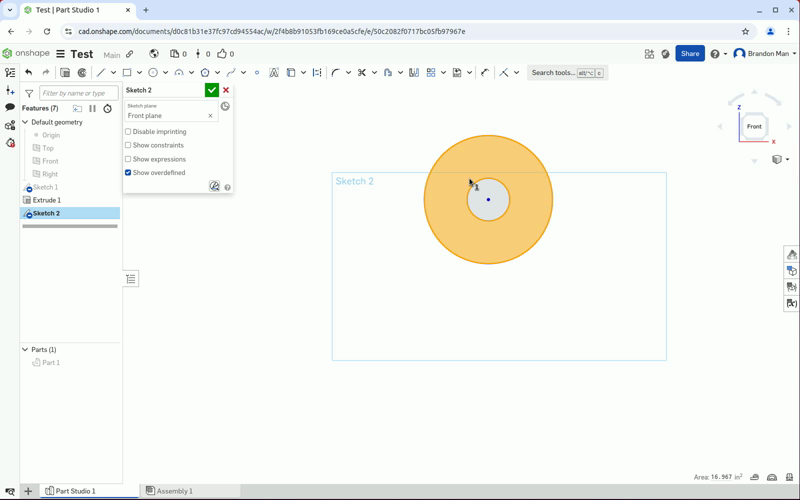
scroll(-6)
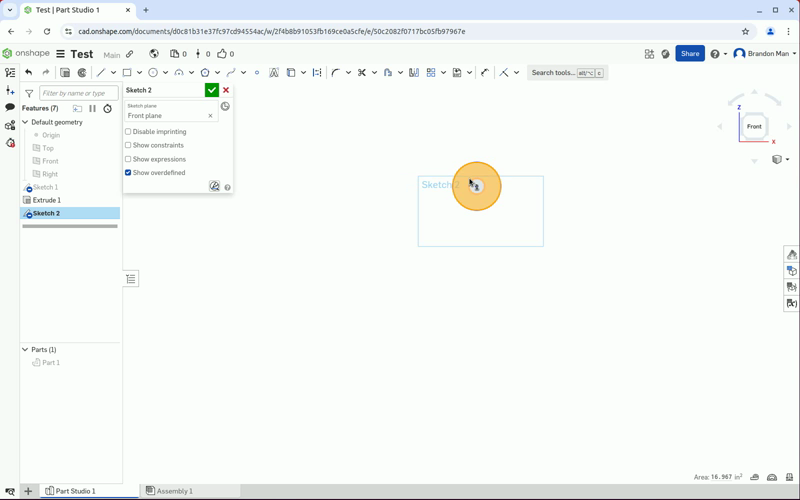
scroll(-6)
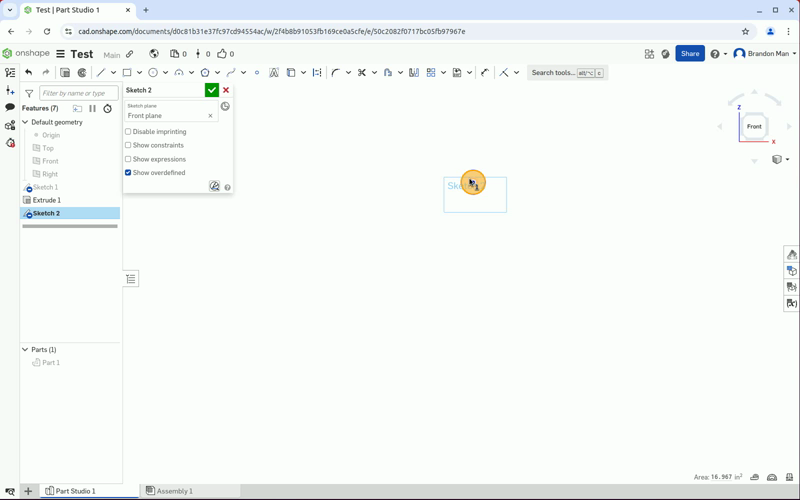
mouse_move(73, 352)
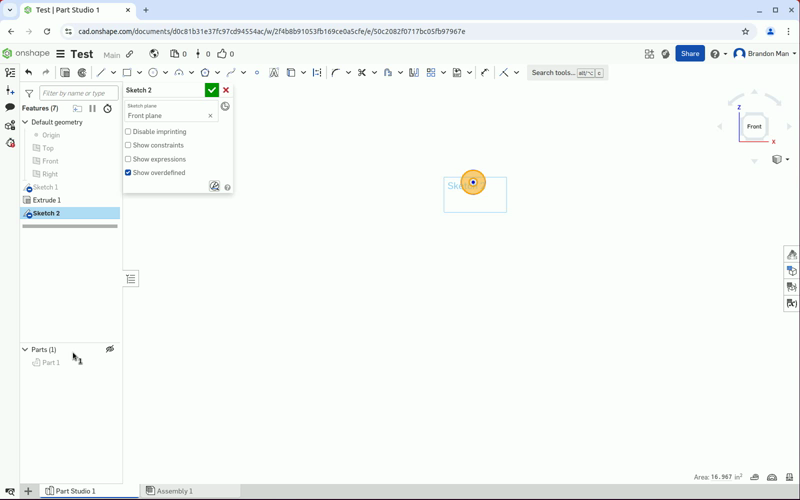
key(shift+y)
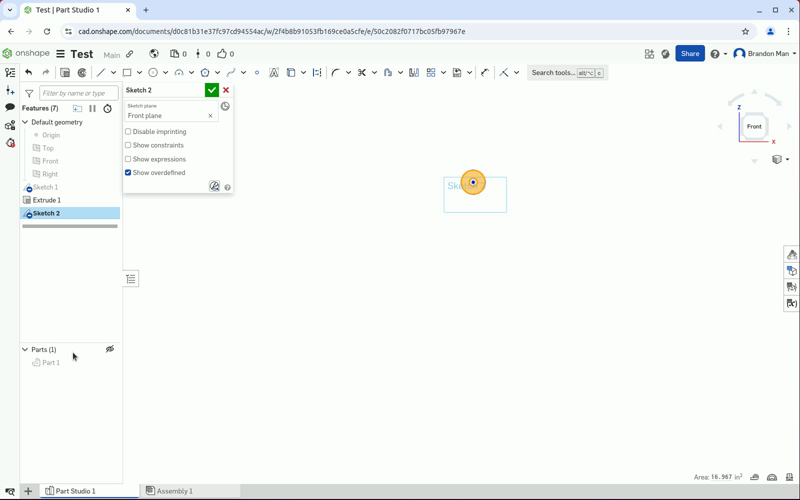
key(shift+e)
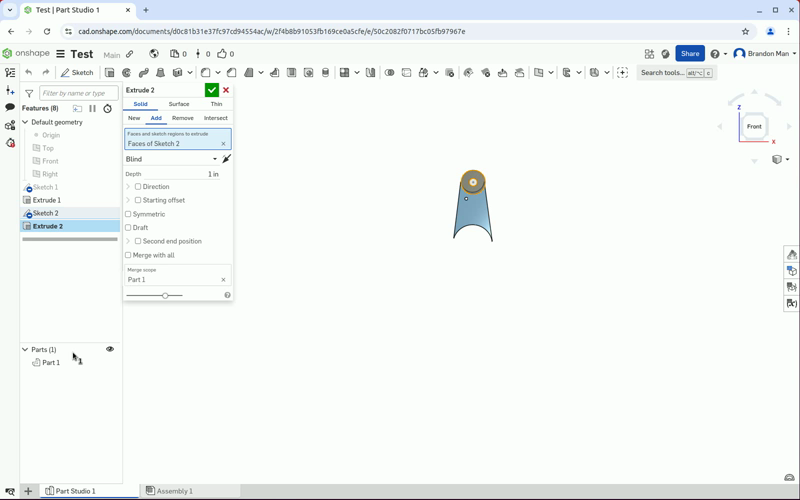
mouse_move(143, 106)
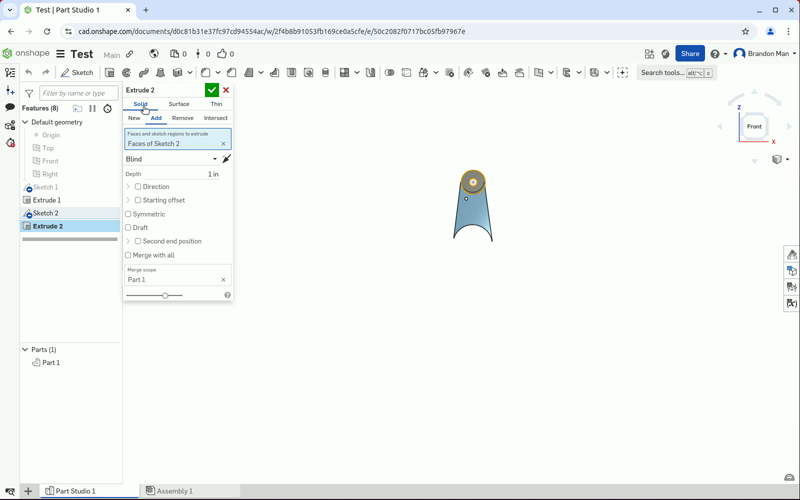
click(143, 106)
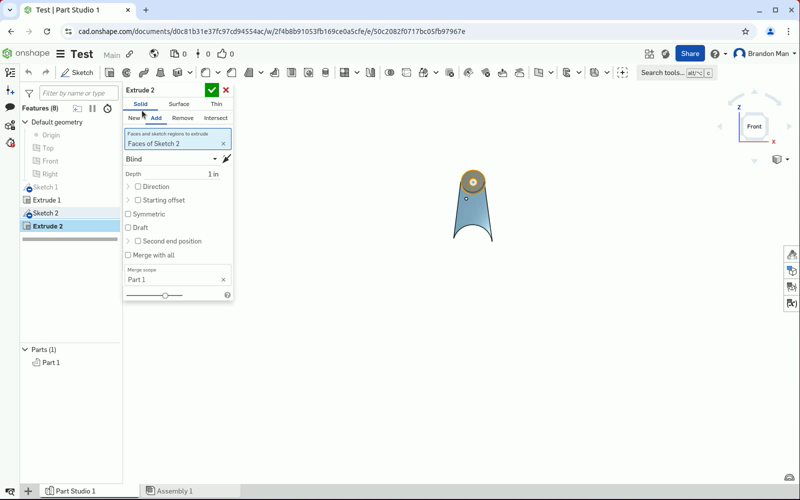
mouse_move(137, 120)
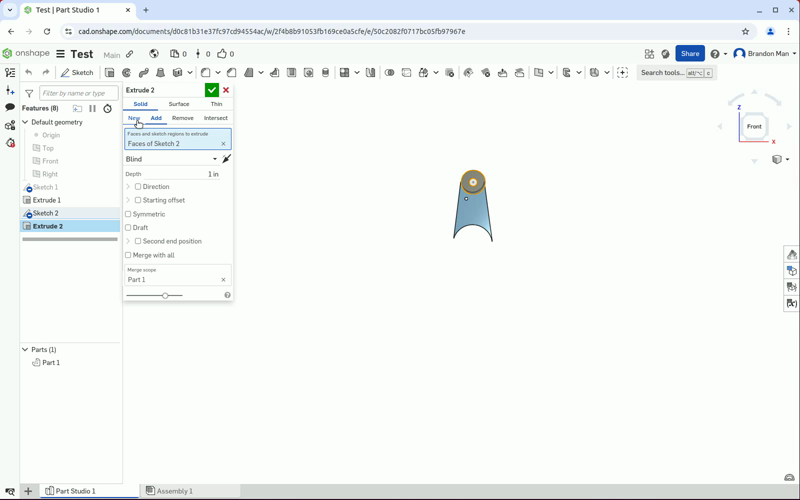
click(137, 120)
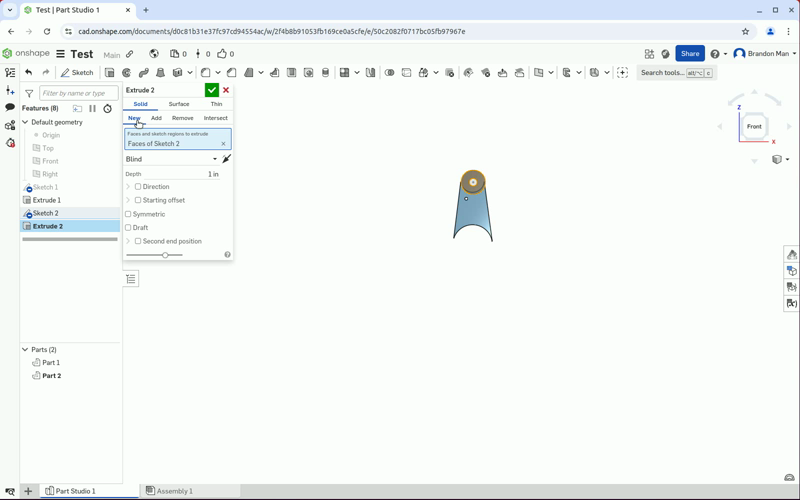
key(tab, 4)
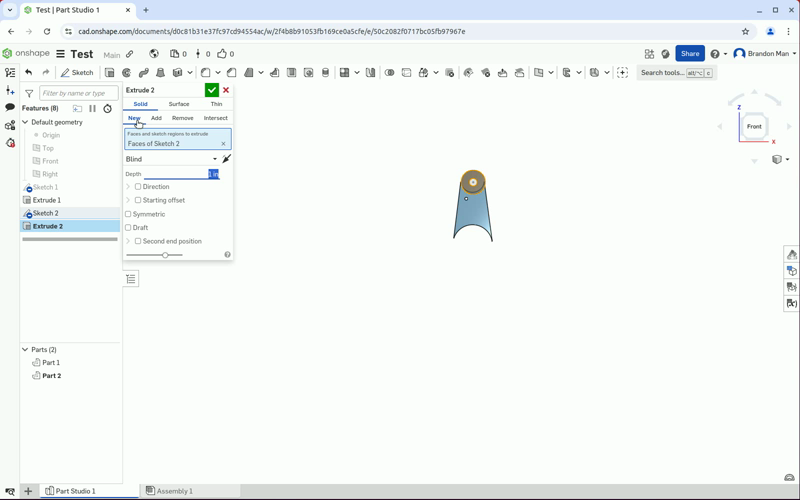
text(6.258)
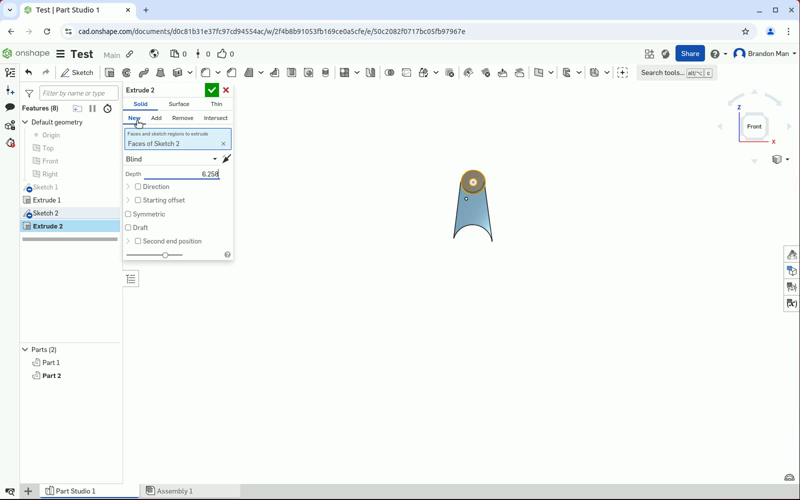
key(enter)
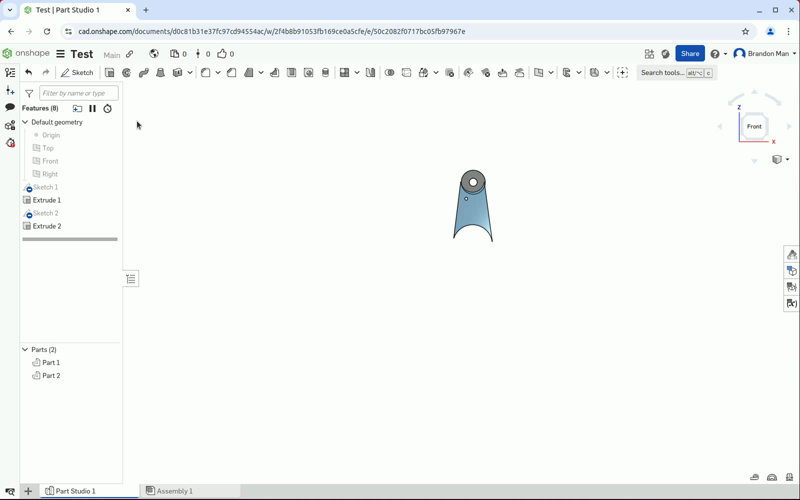
key(shift+h)
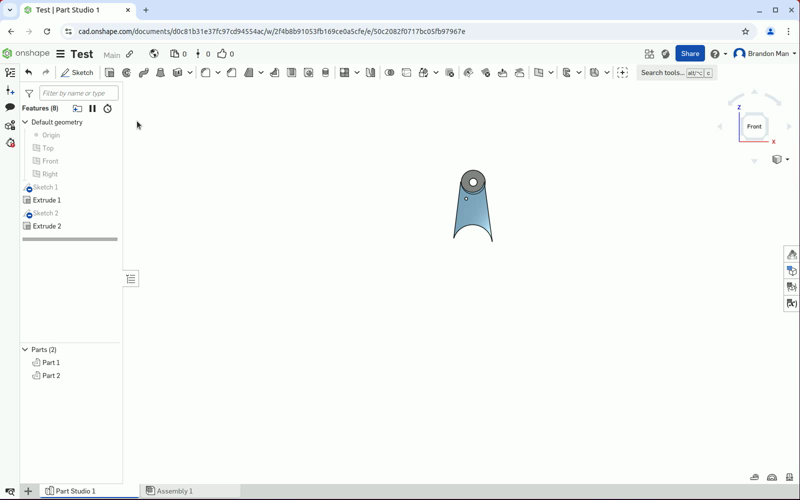
key(shift+h)
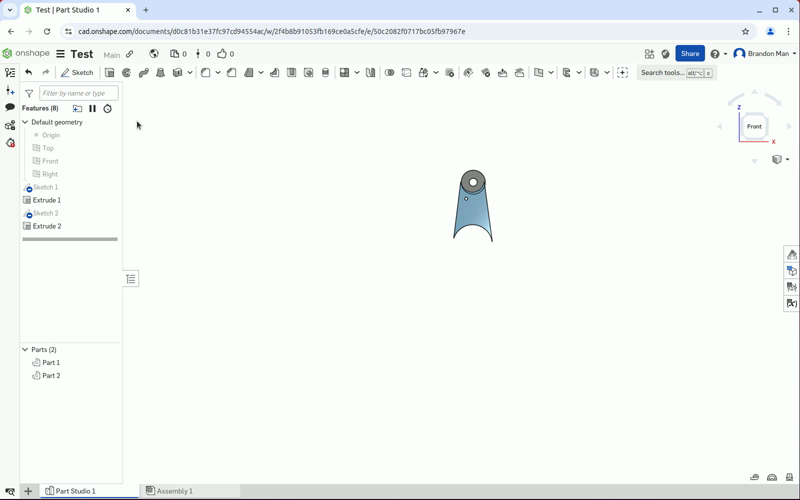
mouse_move(73, 189)
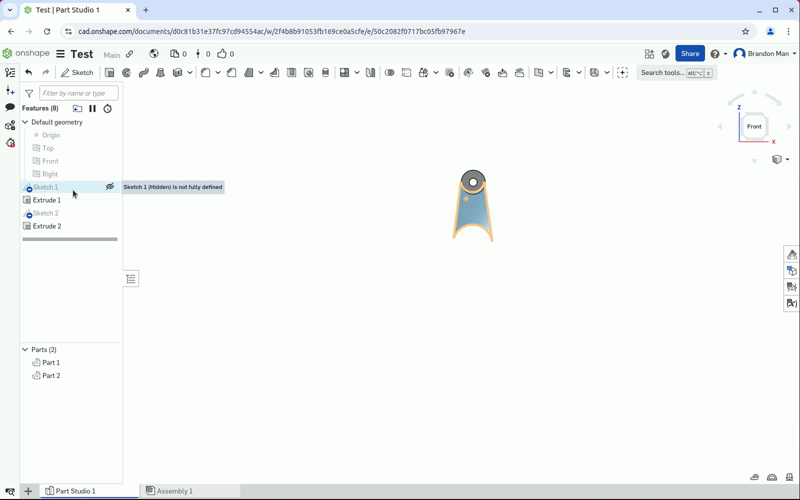
click(73, 189)
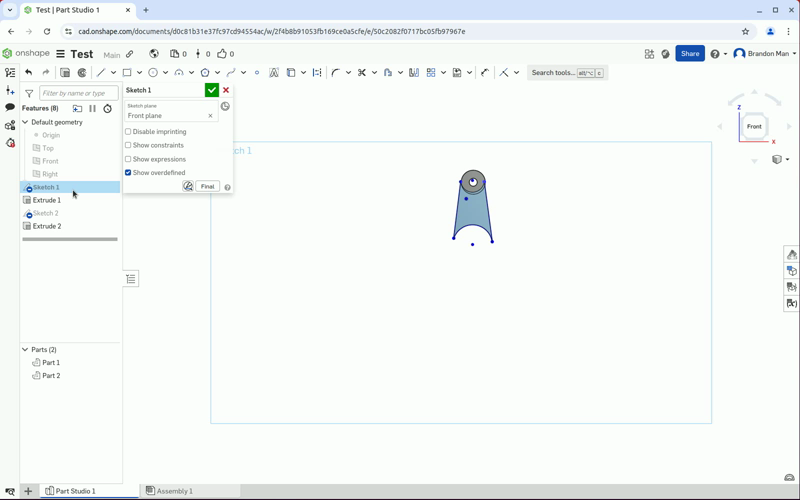
mouse_move(229, 92)
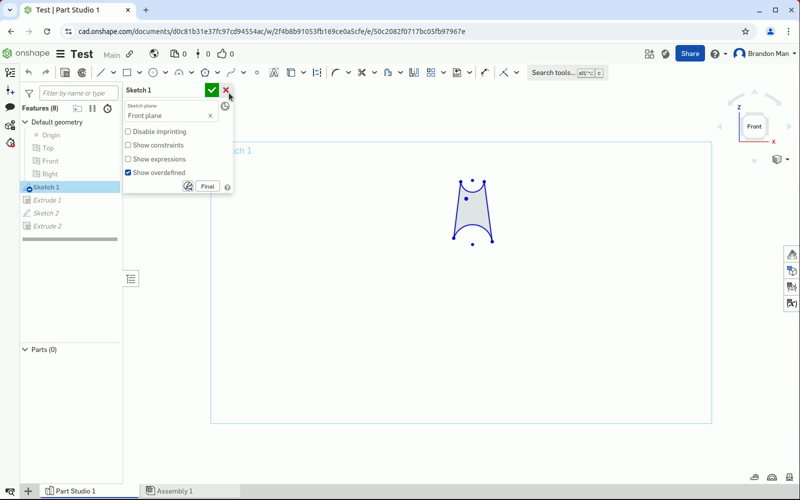
click(229, 92)
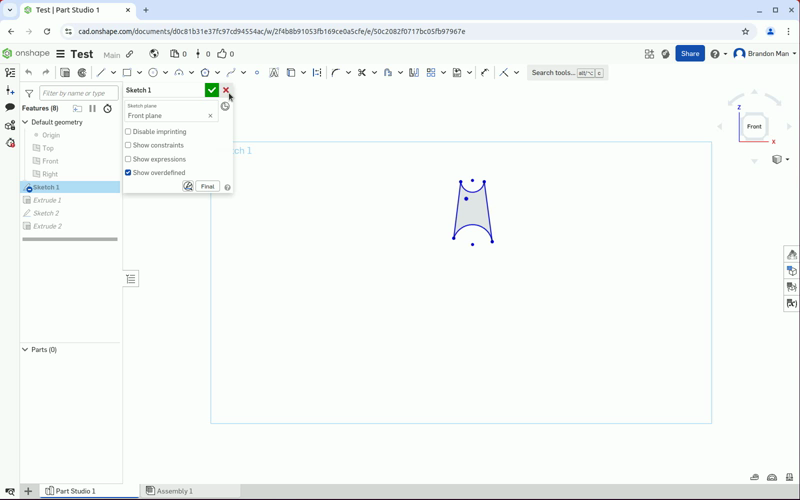
key(shift+s)
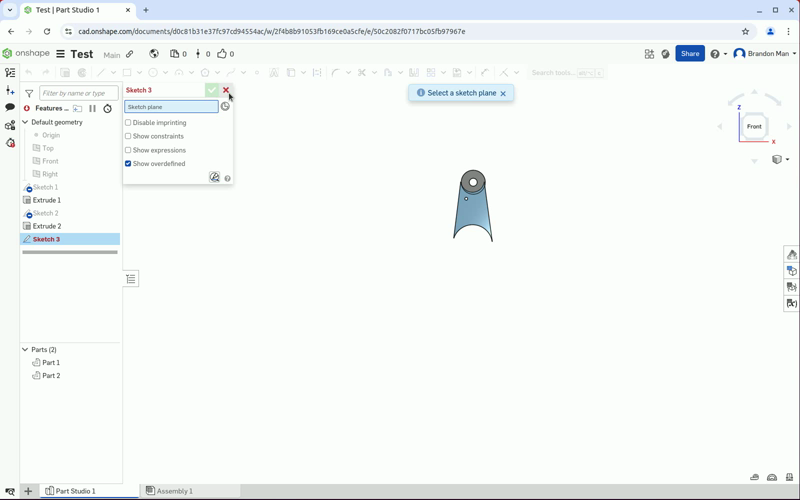
mouse_move(73, 163)
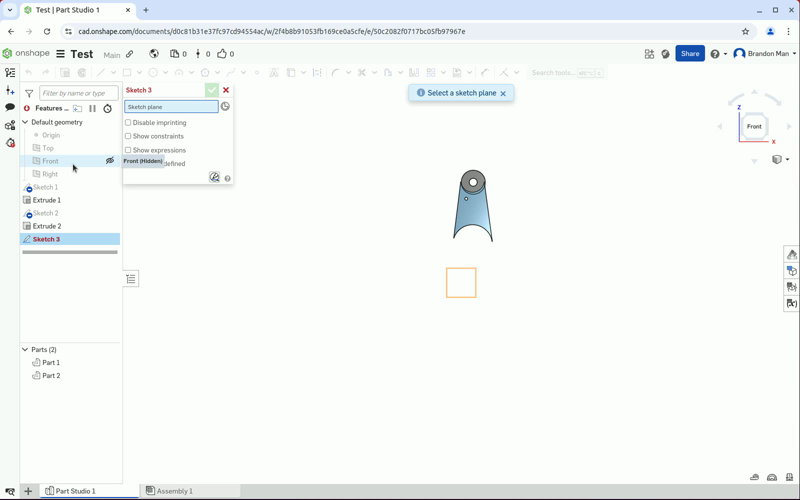
click(73, 163)
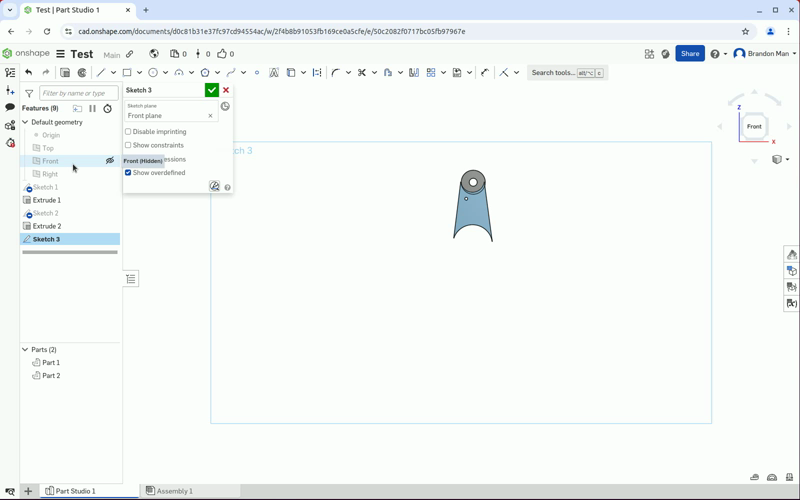
mouse_move(73, 352)
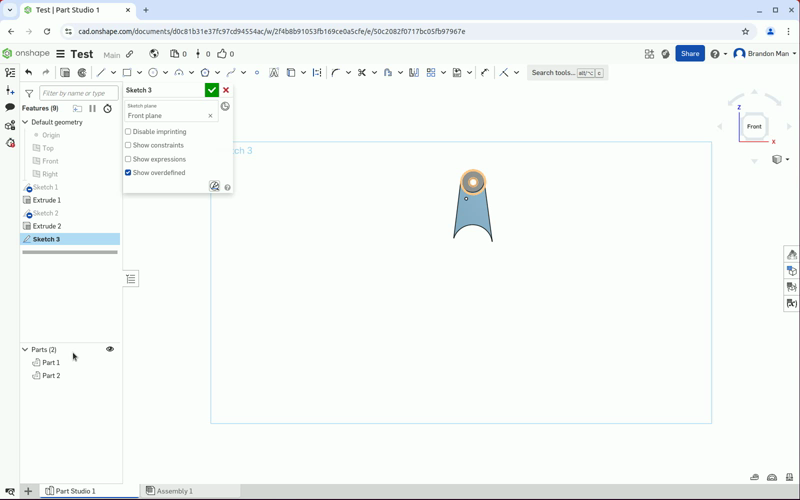
key(y)
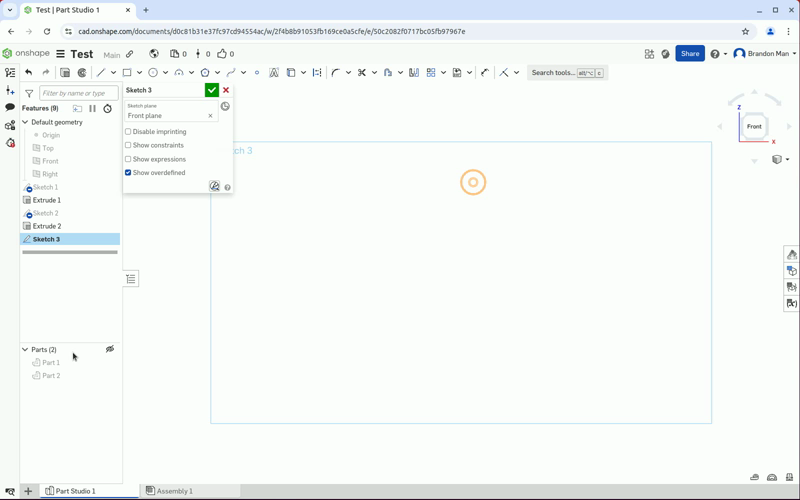
key(l)
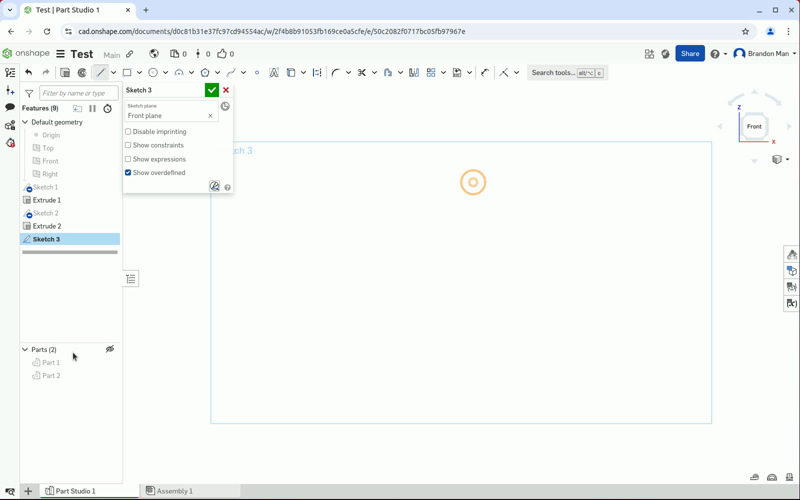
key_down(shift)
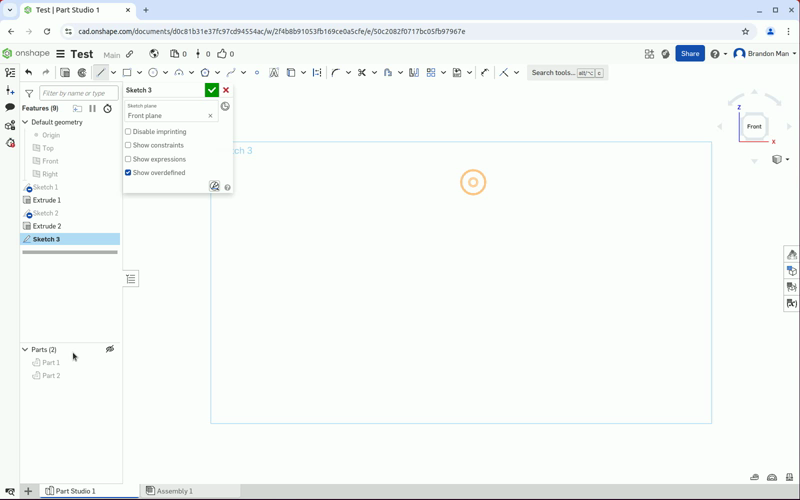
mouse_move(472, 314)
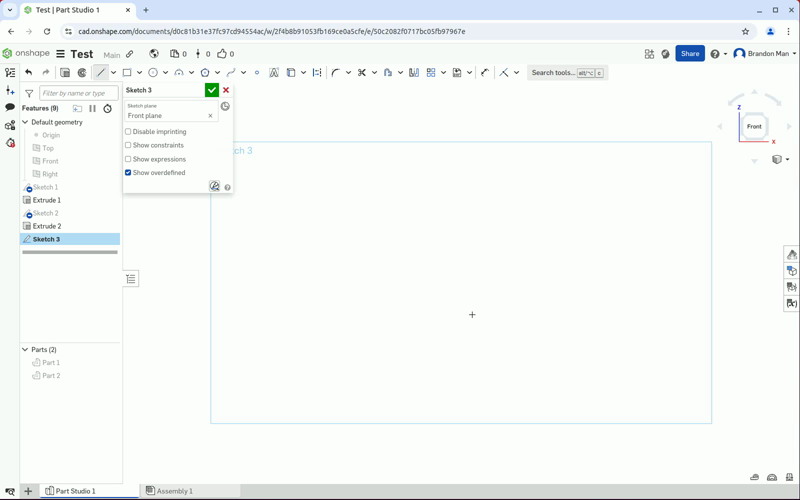
click(472, 314)
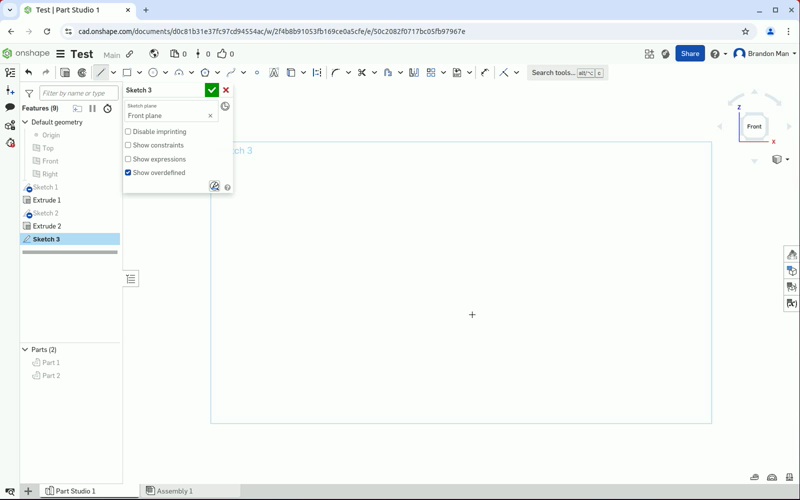
key_up(shift)
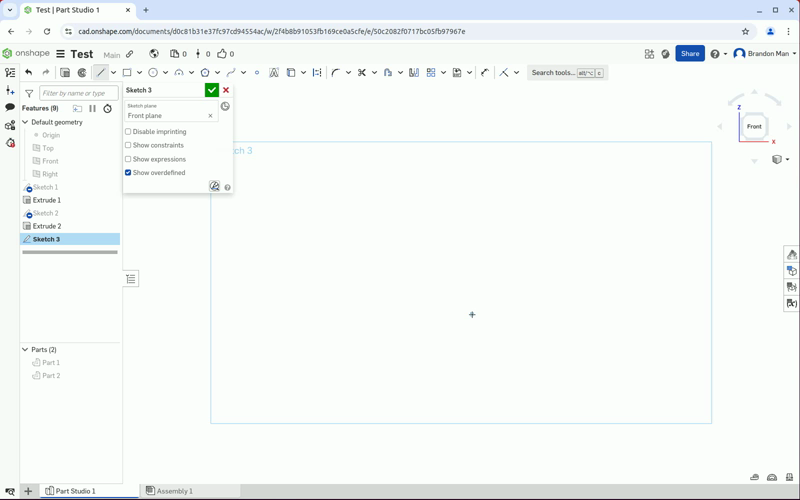
key_down(shift)
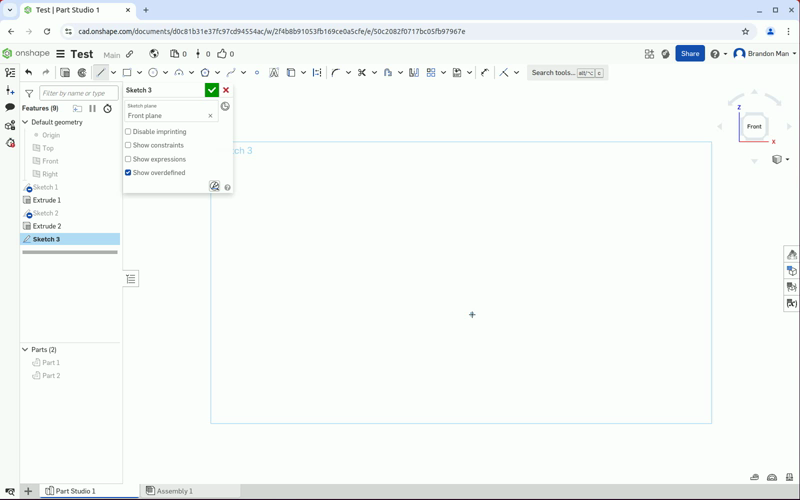
mouse_move(502, 314)
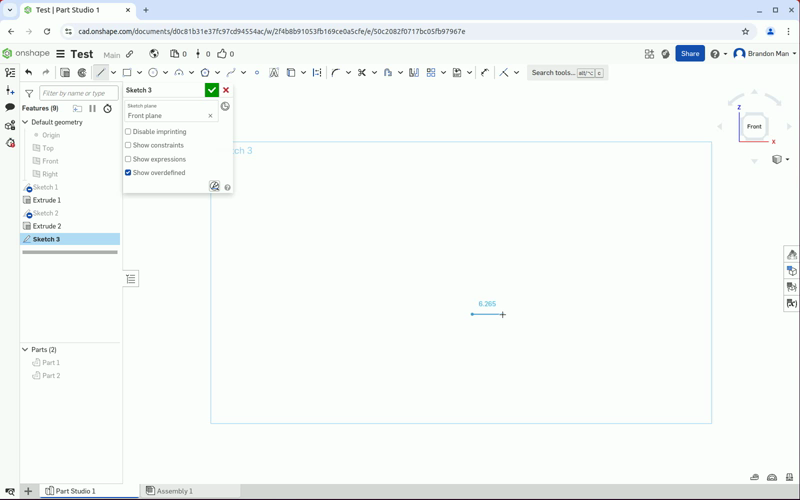
mouse_move(473, 314)
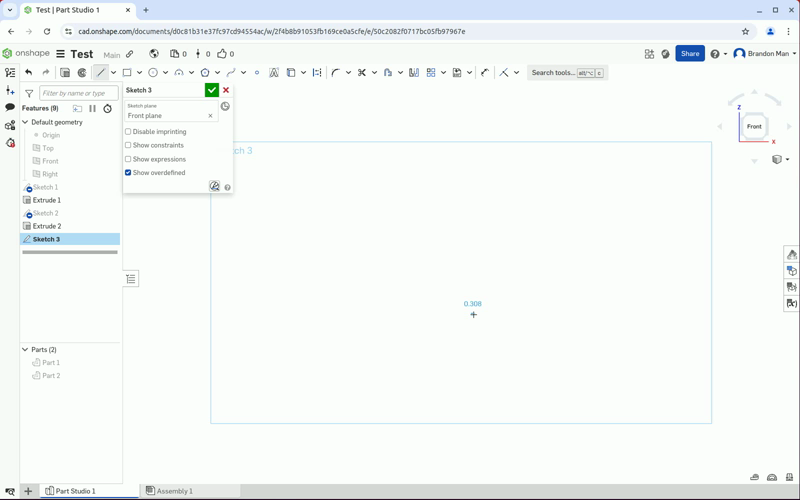
scroll(6)
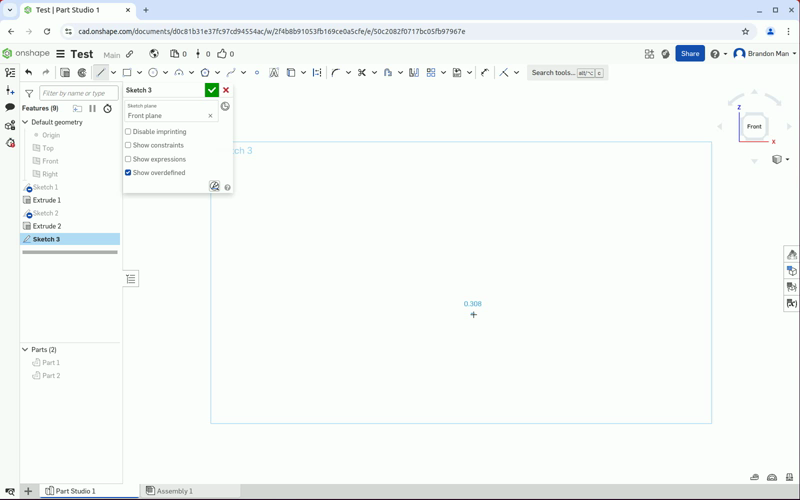
scroll(6)
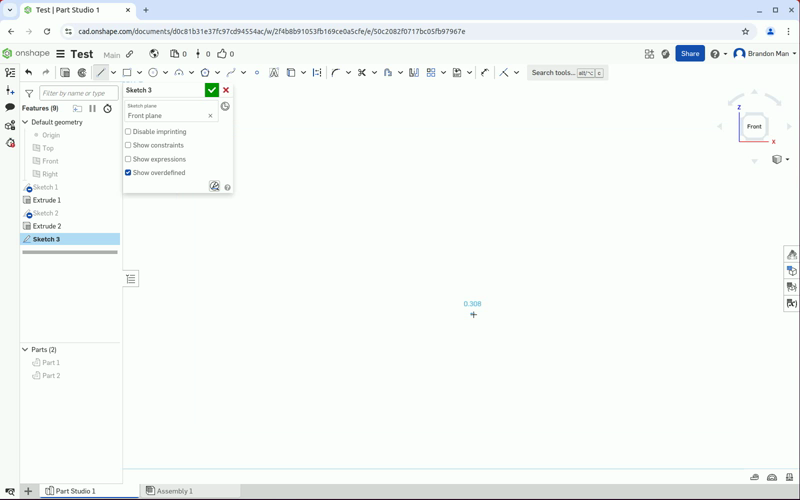
scroll(6)
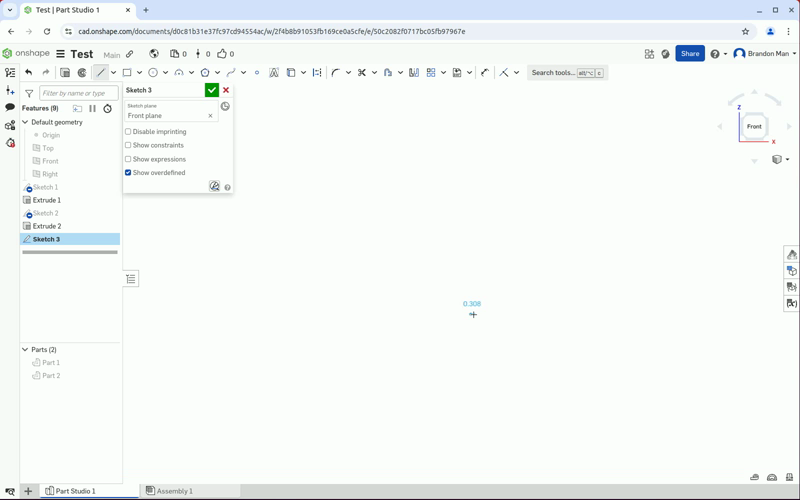
scroll(6)
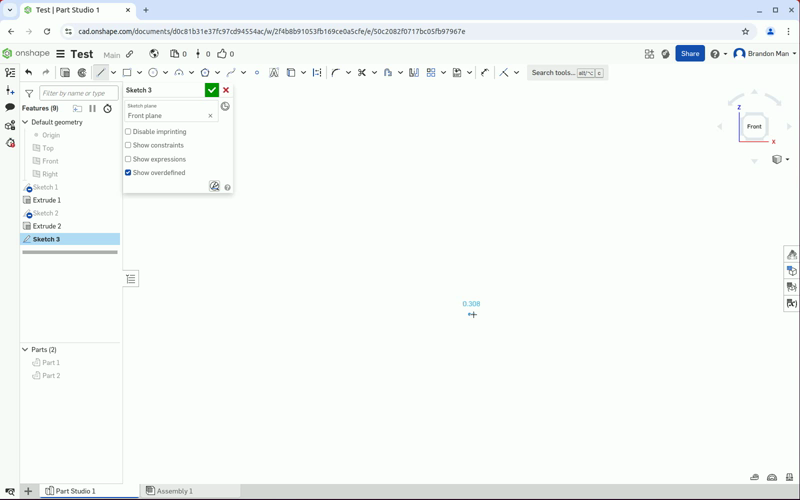
scroll(6)
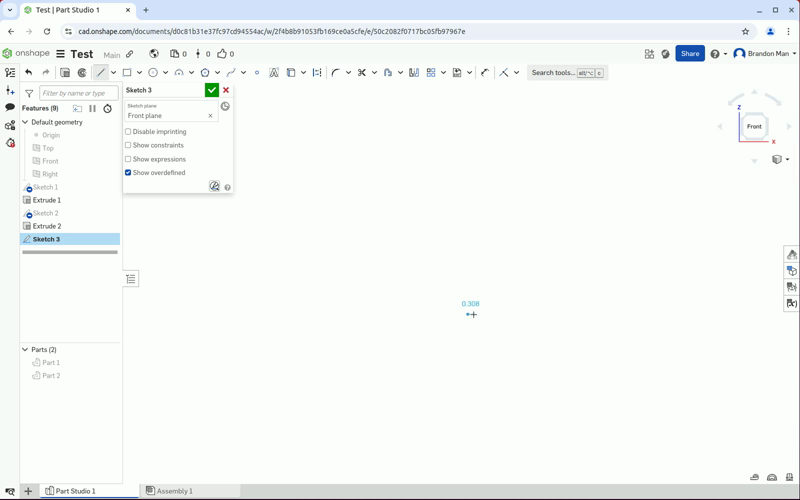
scroll(6)
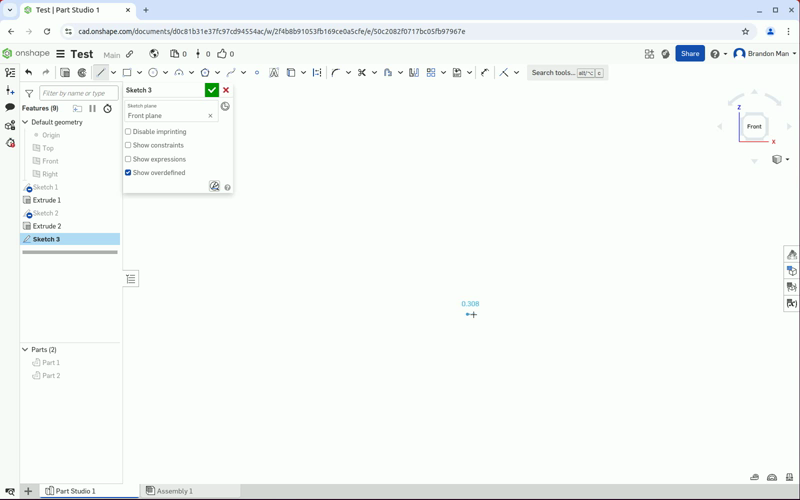
scroll(6)
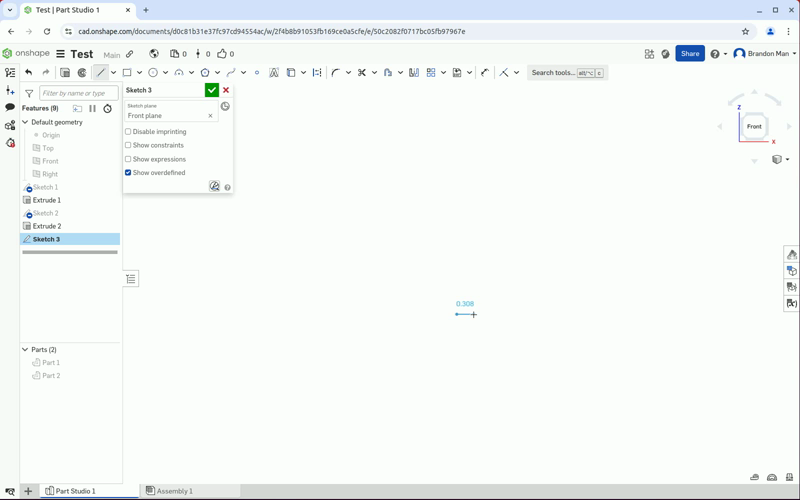
click(473, 314)
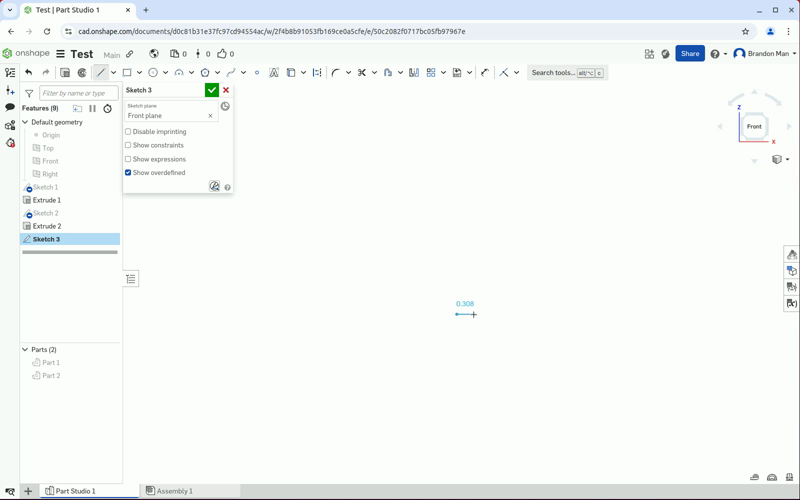
scroll(-6)
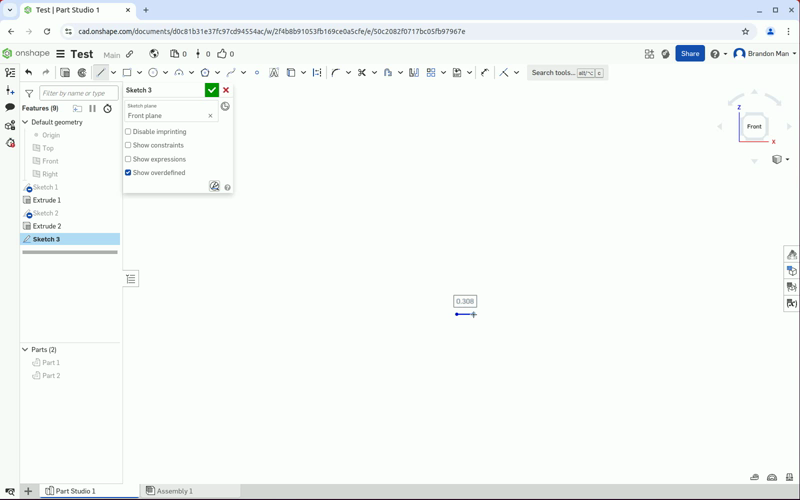
scroll(-6)
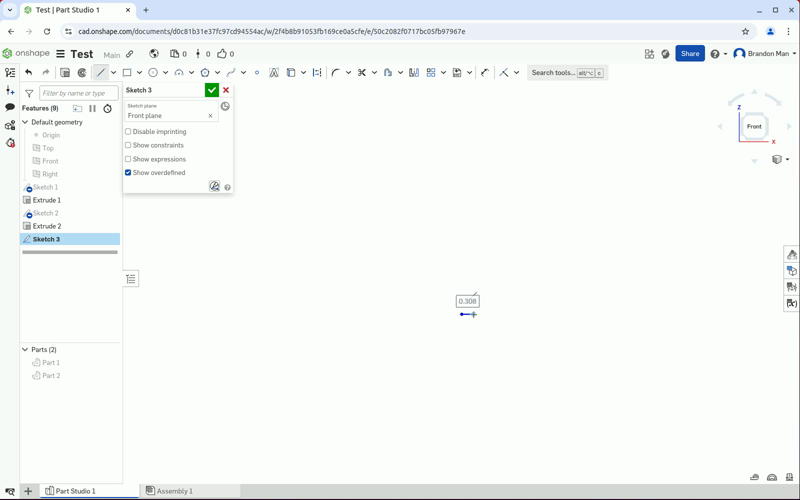
scroll(-6)
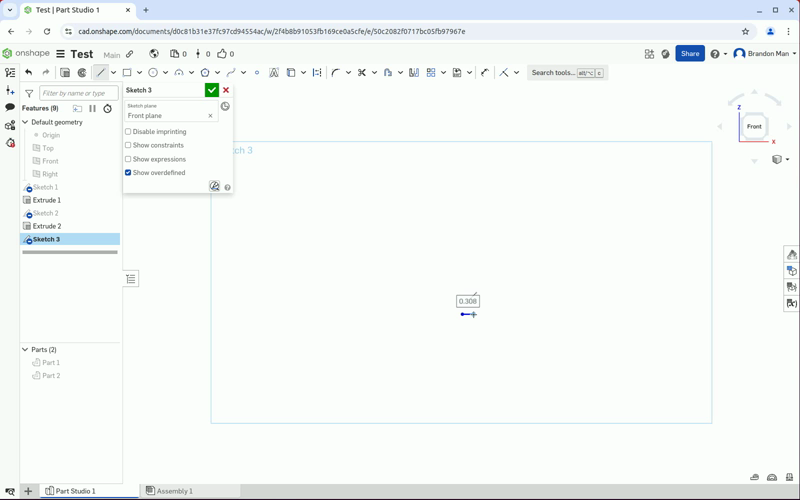
scroll(-6)
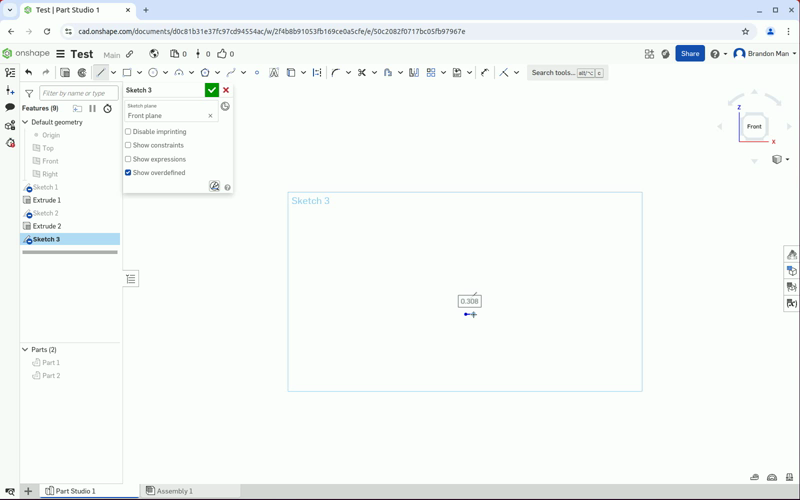
scroll(-6)
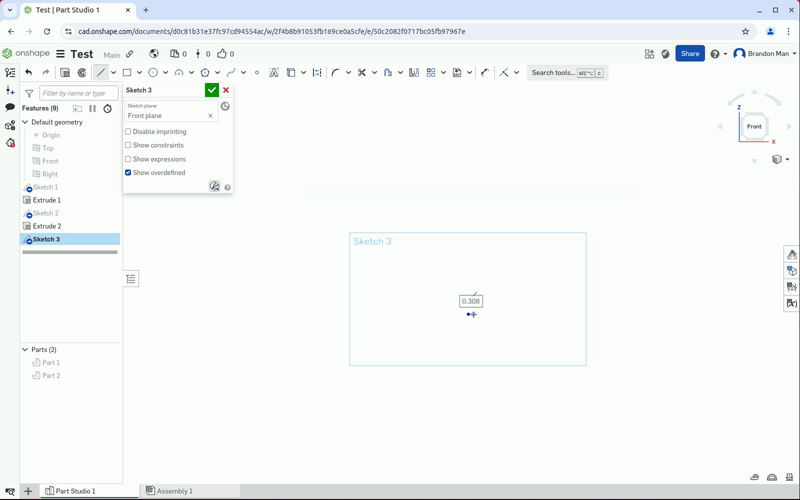
scroll(-6)
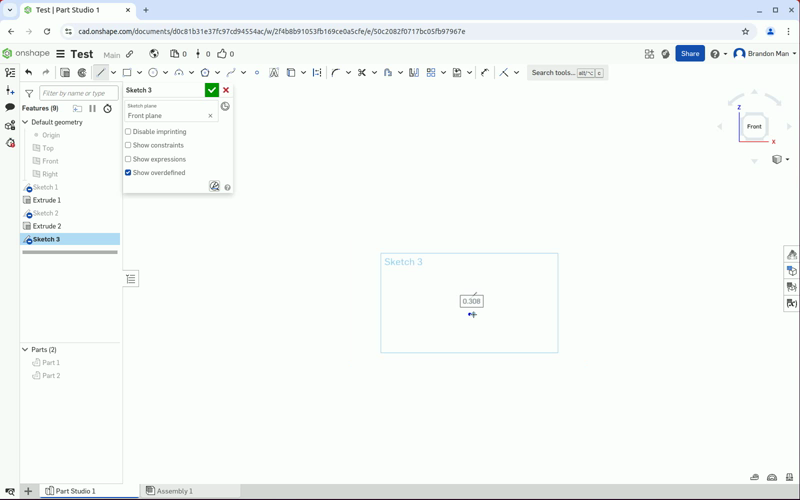
scroll(-6)
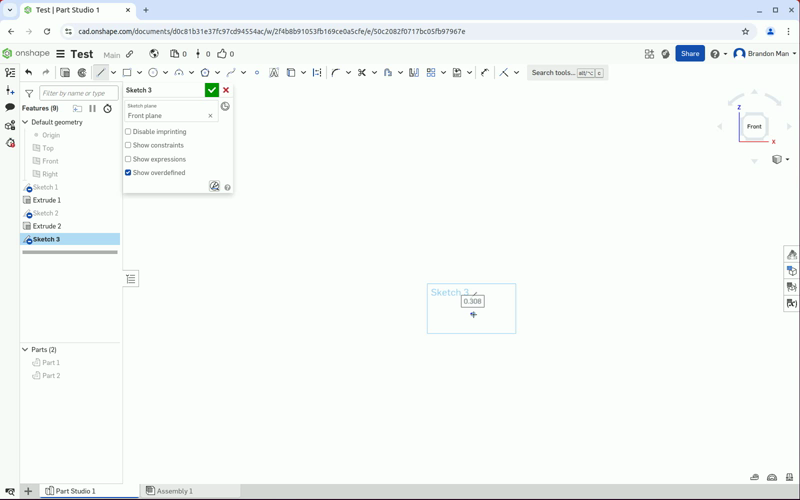
key_up(shift)
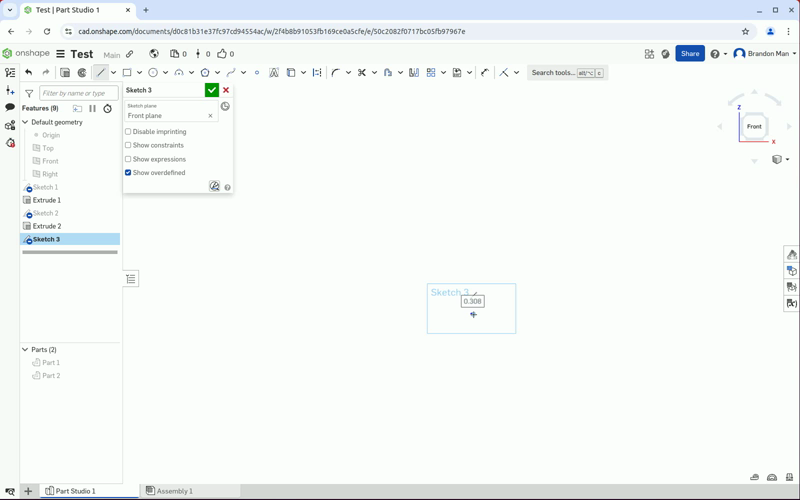
key(esc)
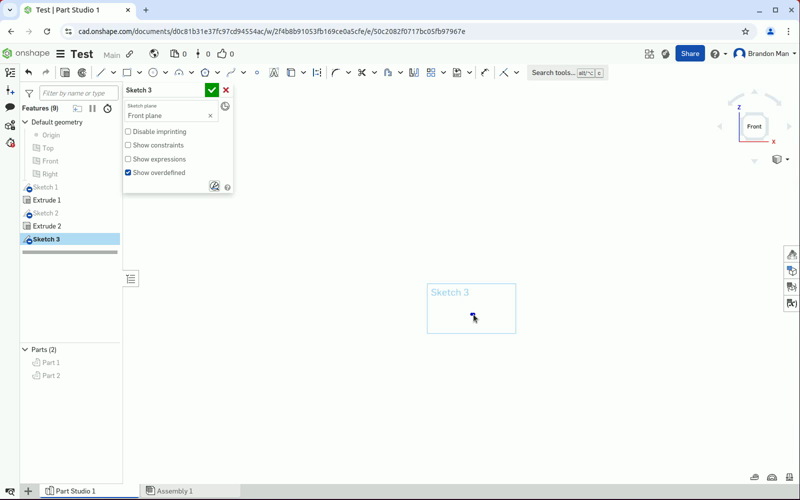
key(a)
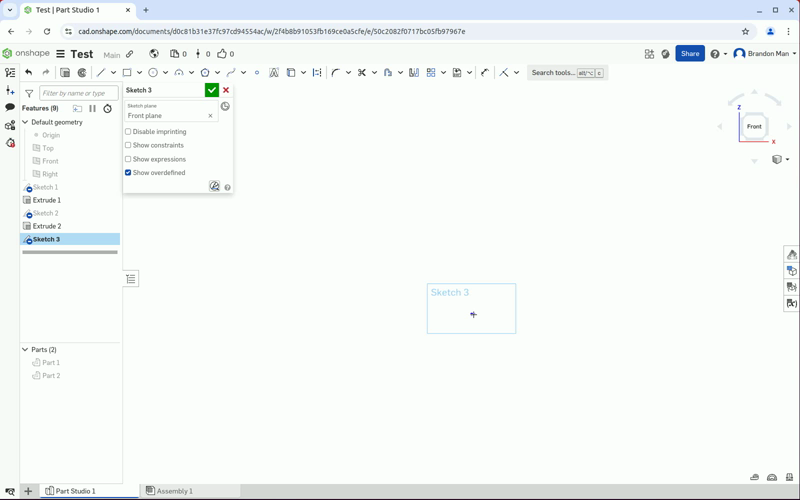
mouse_move(473, 314)
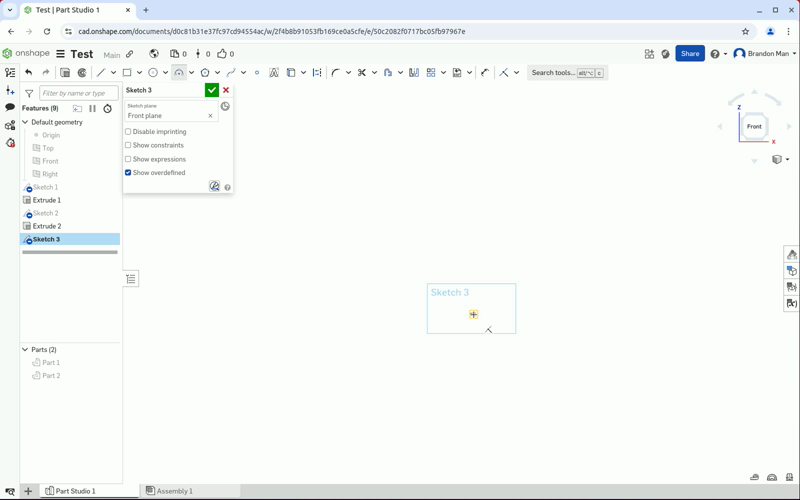
scroll(6)
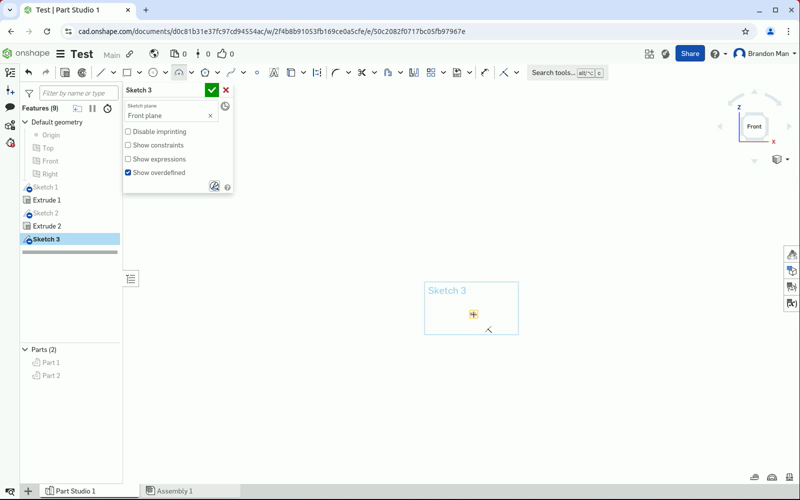
scroll(6)
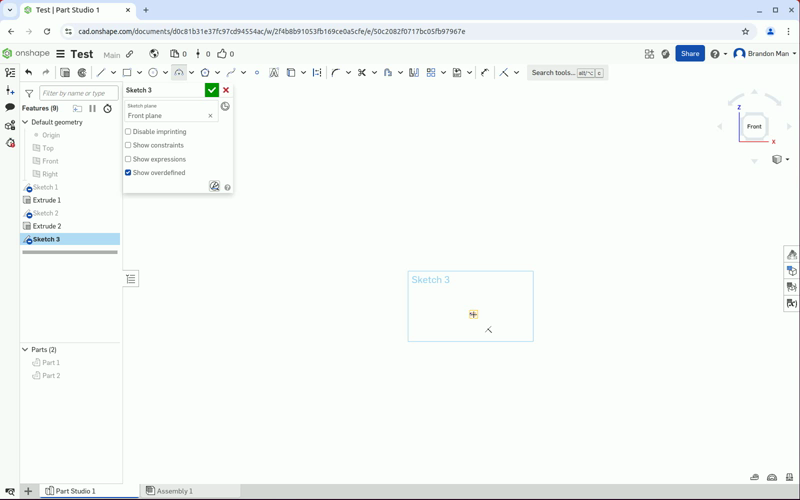
scroll(6)
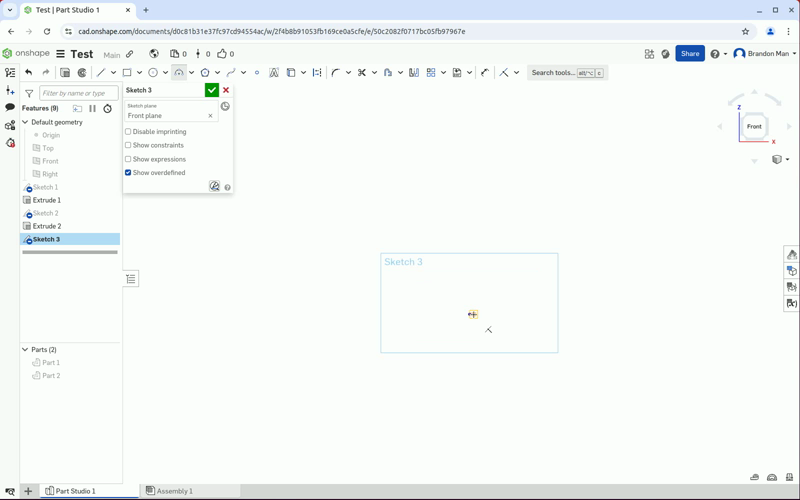
scroll(6)
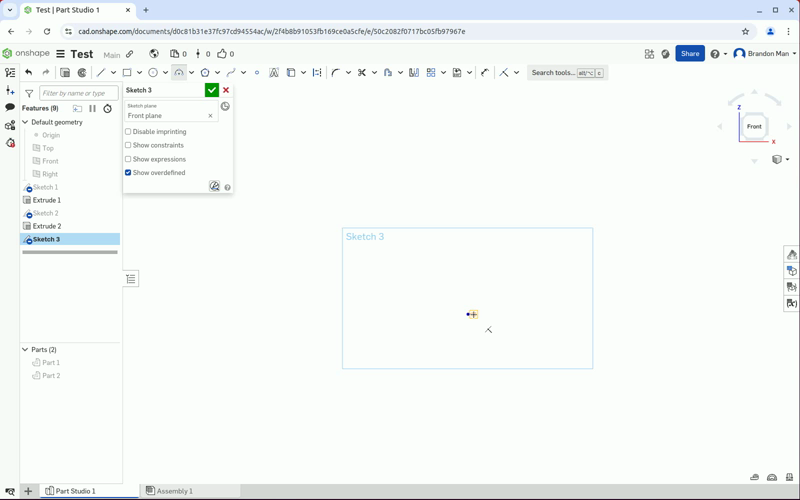
scroll(6)
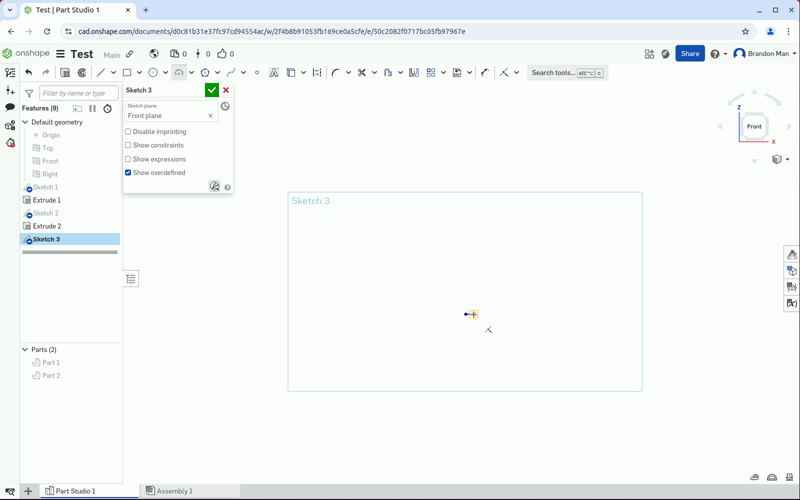
scroll(6)
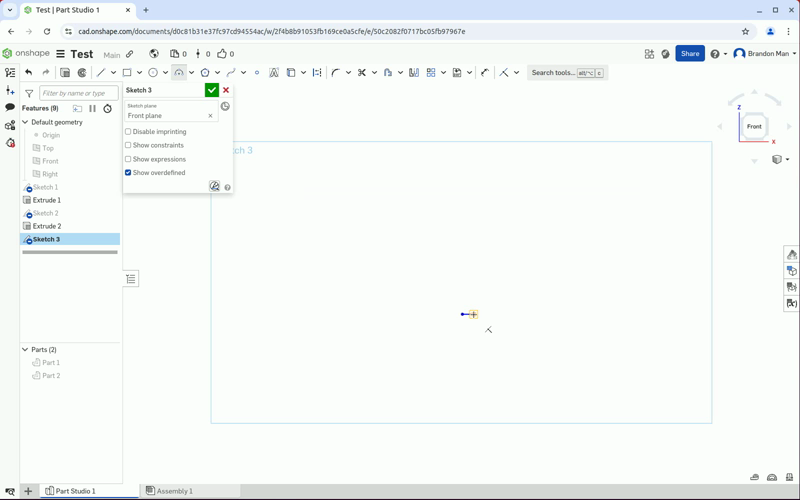
scroll(6)
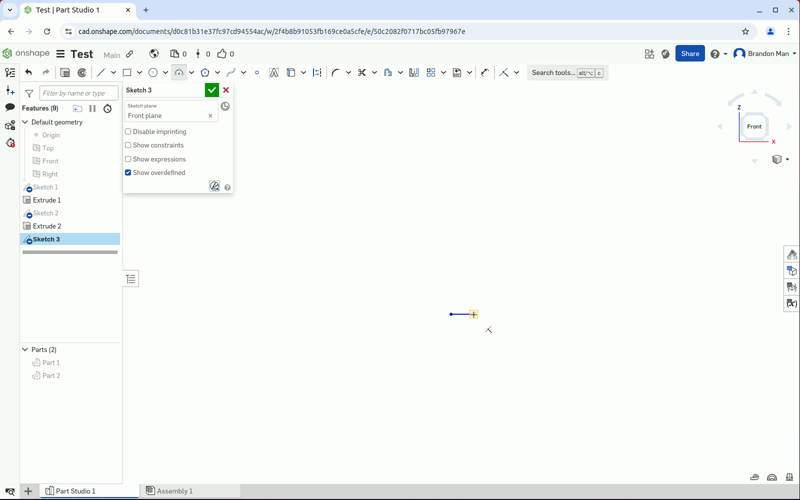
click(473, 314)
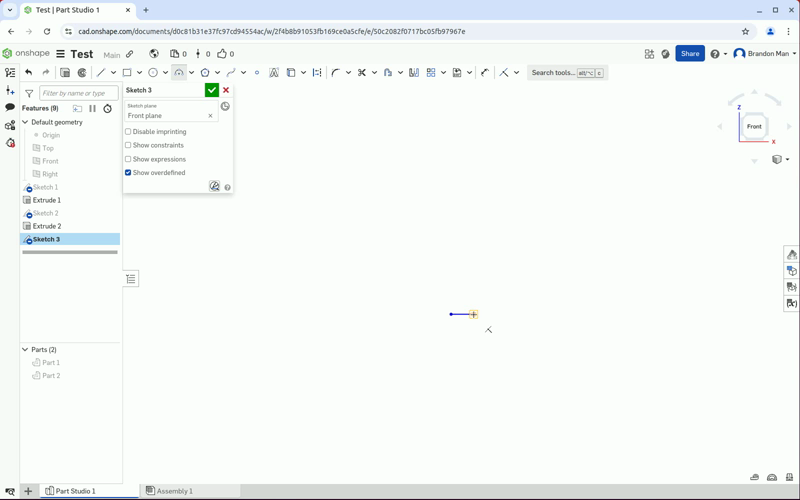
scroll(-6)
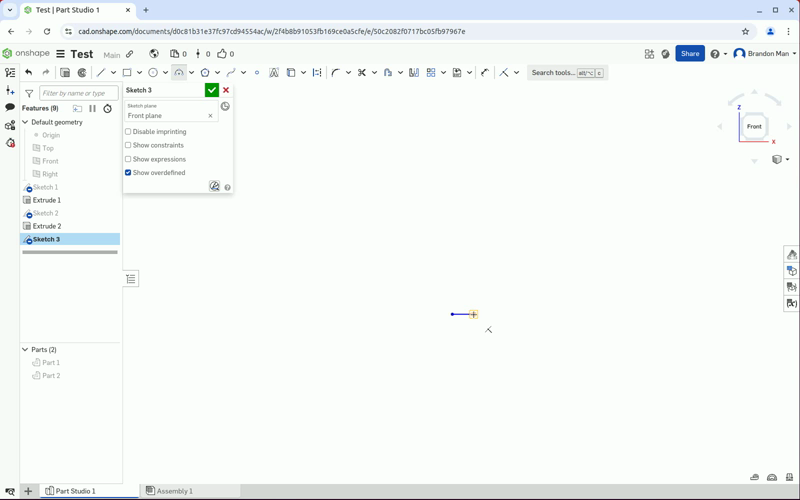
scroll(-6)
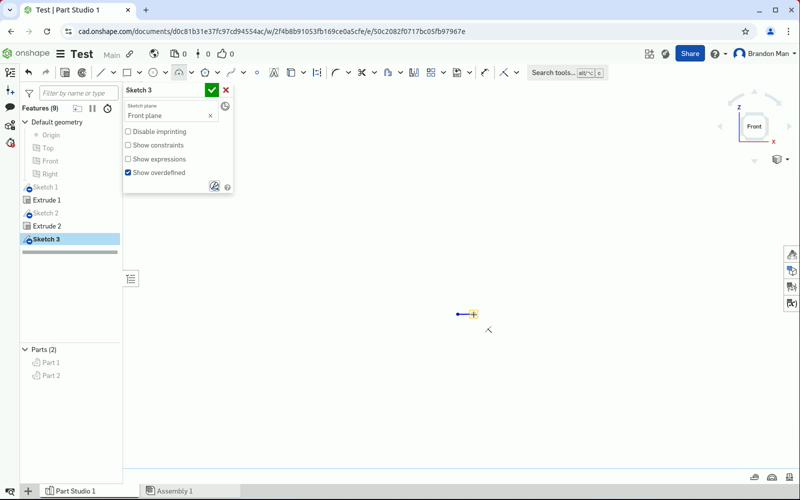
scroll(-6)
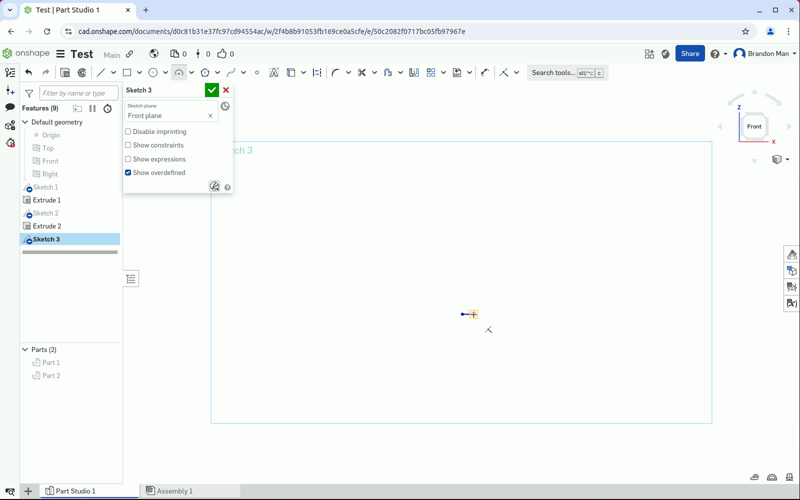
scroll(-6)
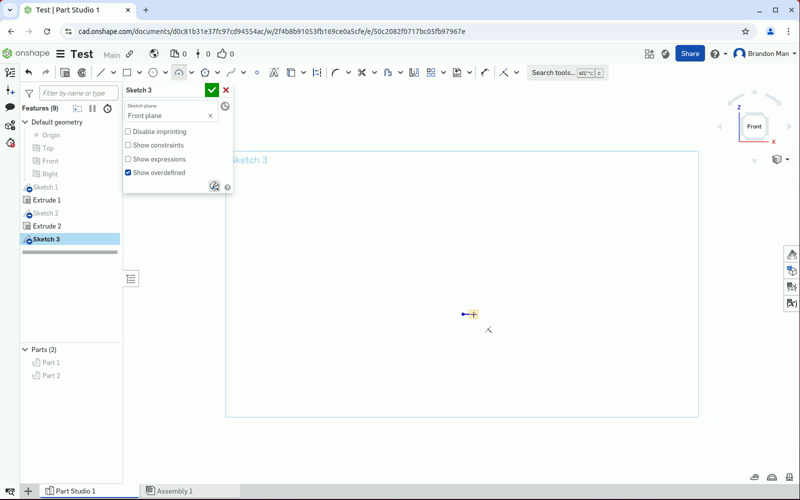
scroll(-6)
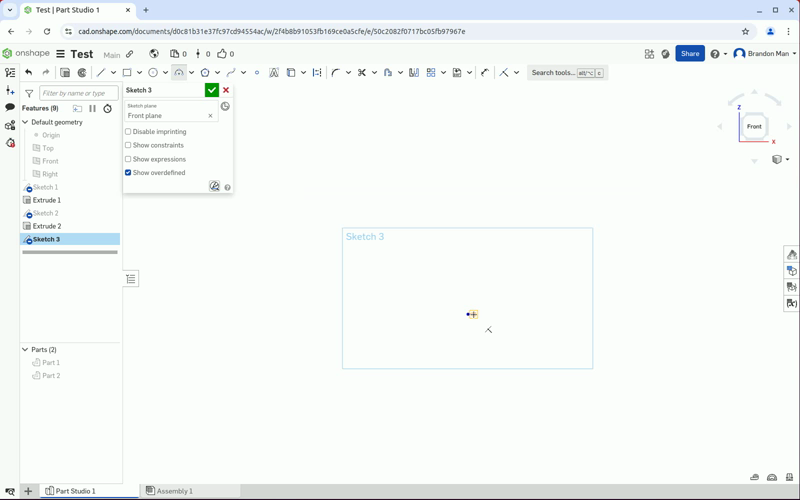
scroll(-6)
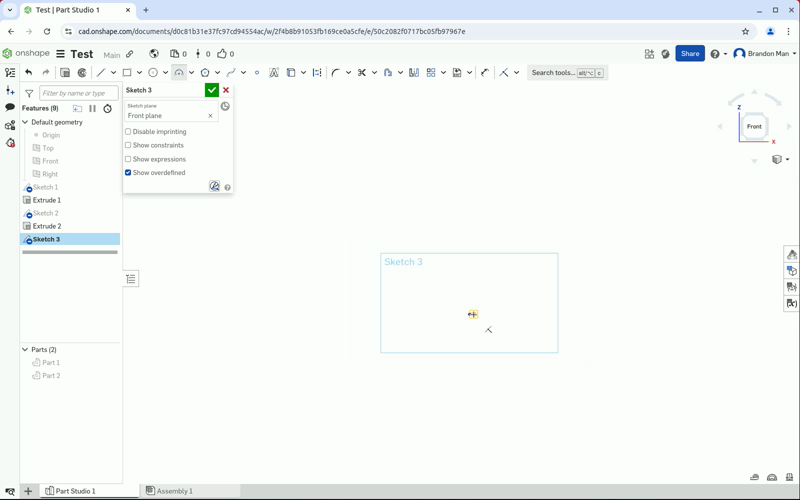
scroll(-6)
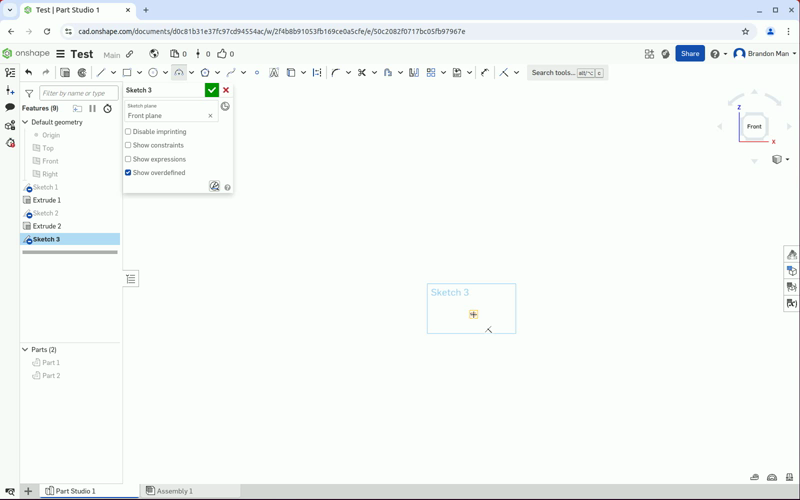
mouse_move(472, 314)
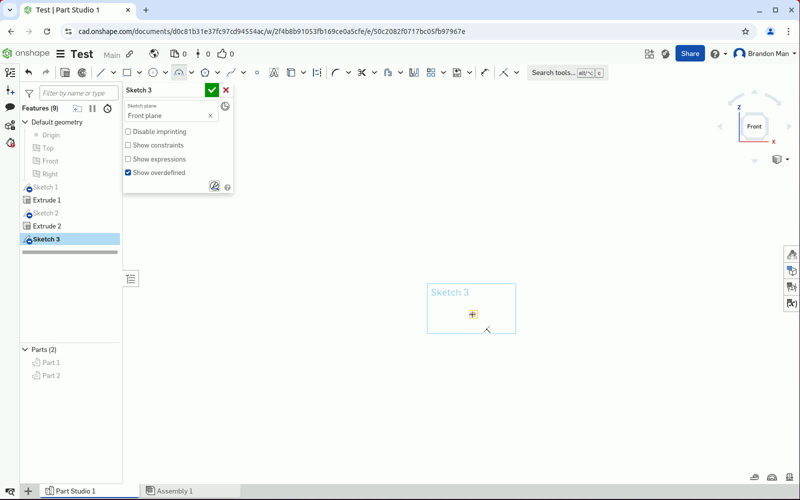
scroll(6)
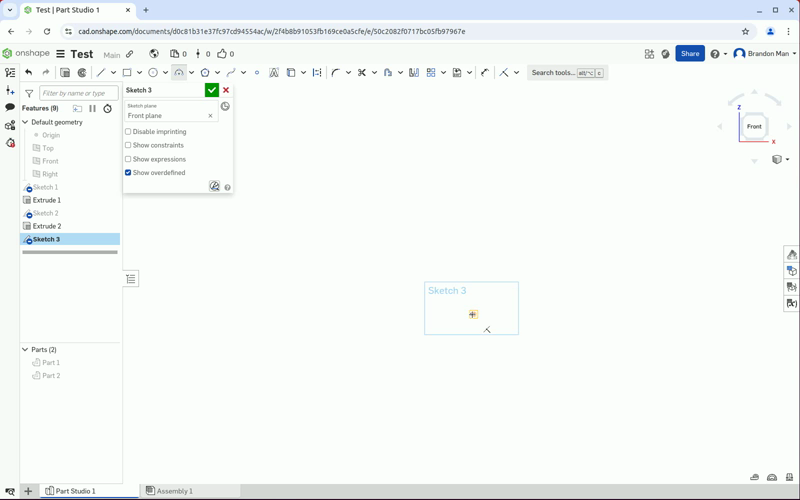
scroll(6)
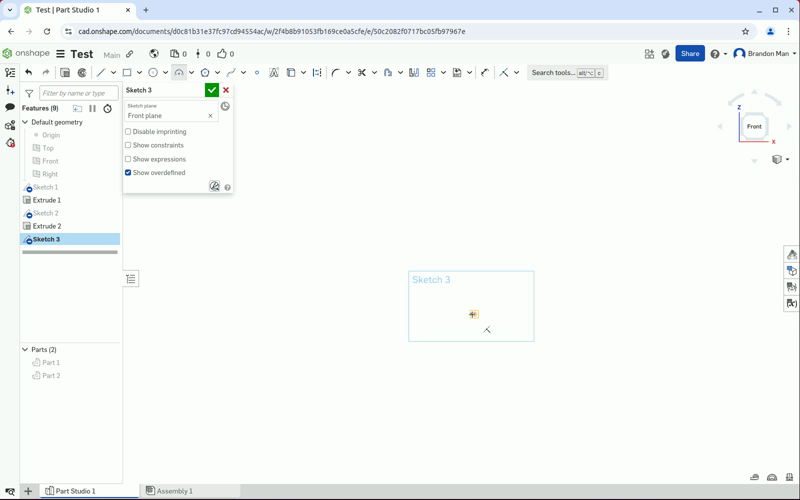
scroll(6)
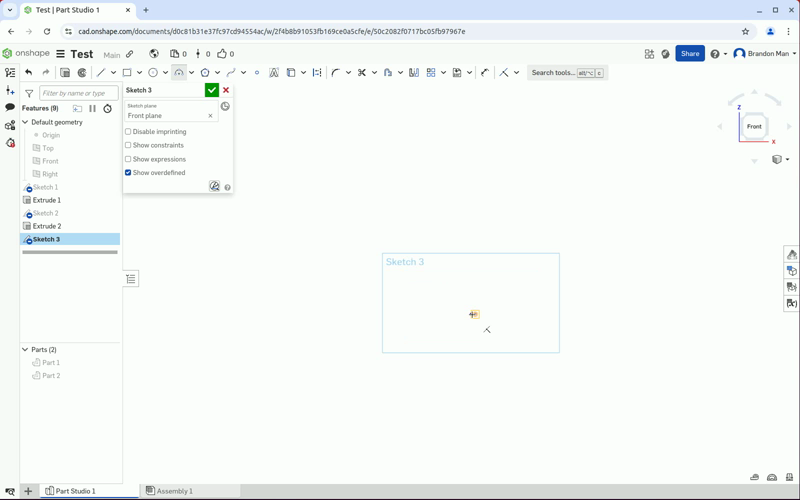
scroll(6)
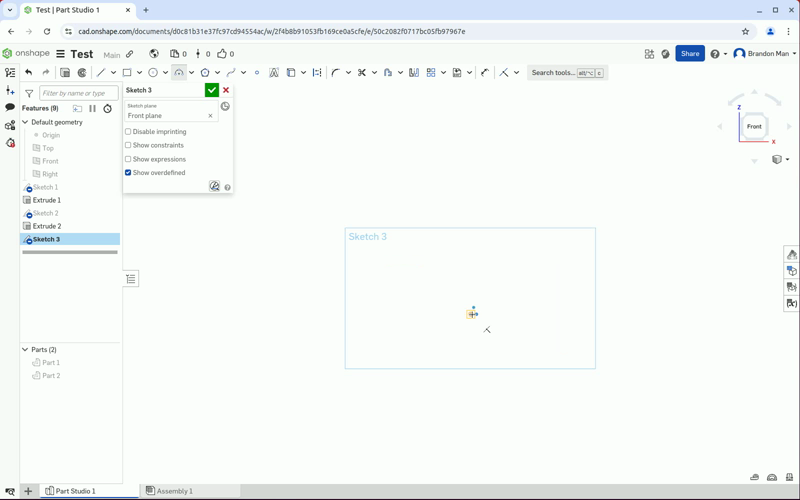
scroll(6)
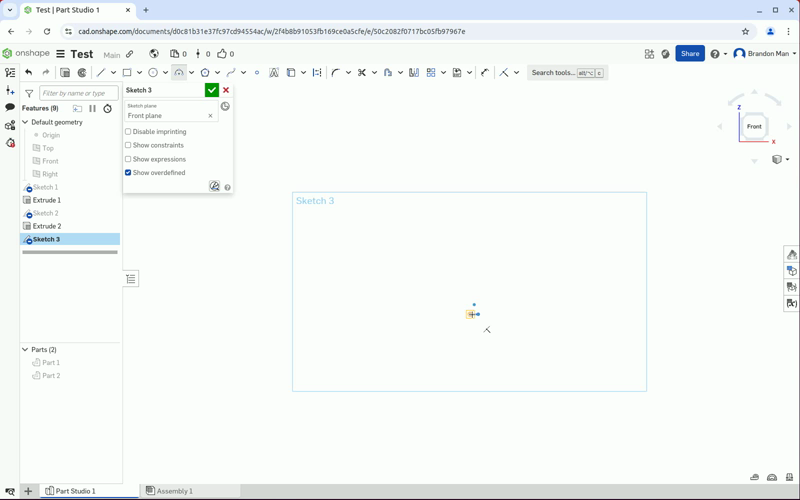
scroll(6)
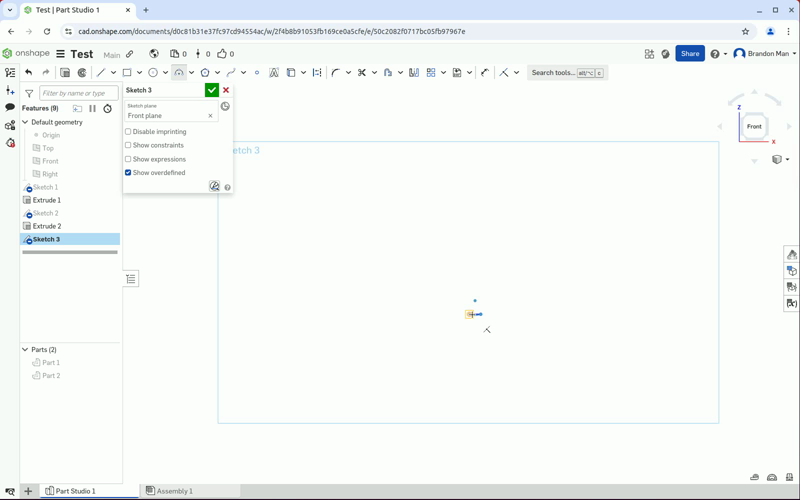
scroll(6)
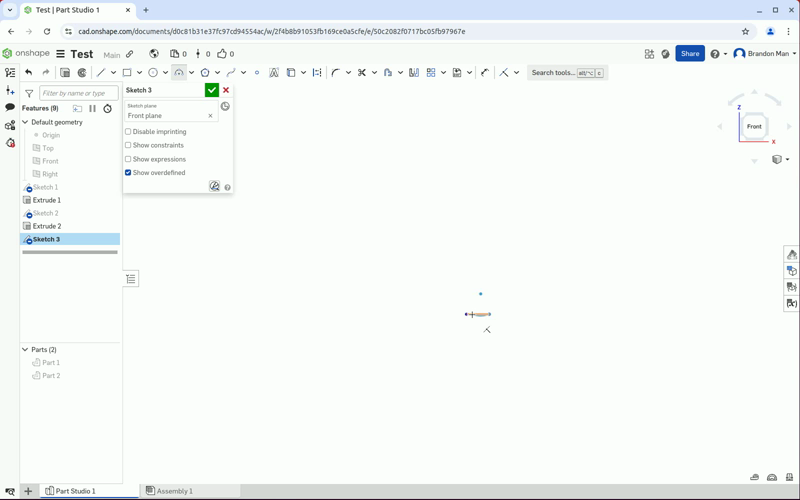
click(472, 314)
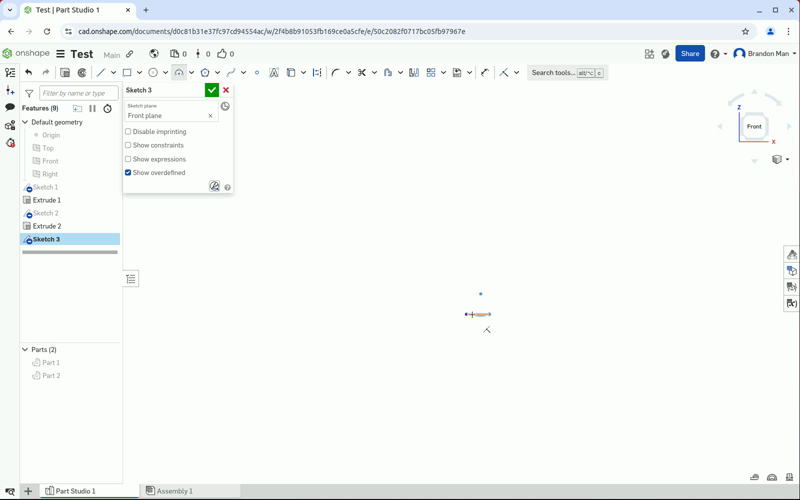
scroll(-6)
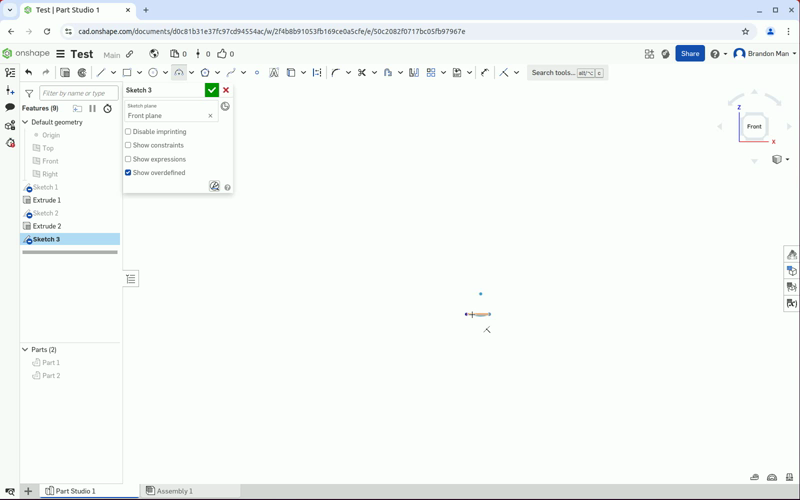
scroll(-6)
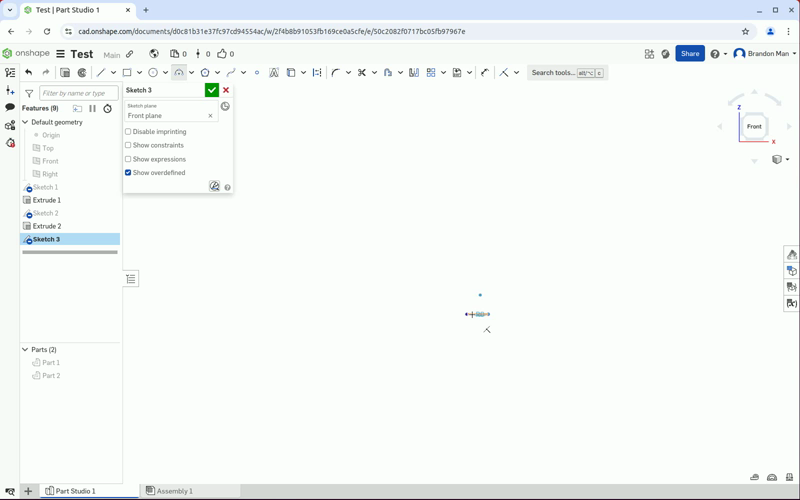
scroll(-6)
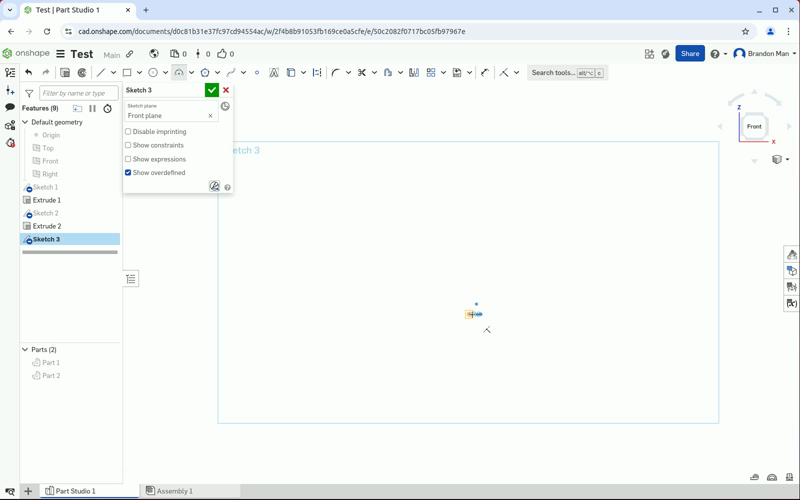
scroll(-6)
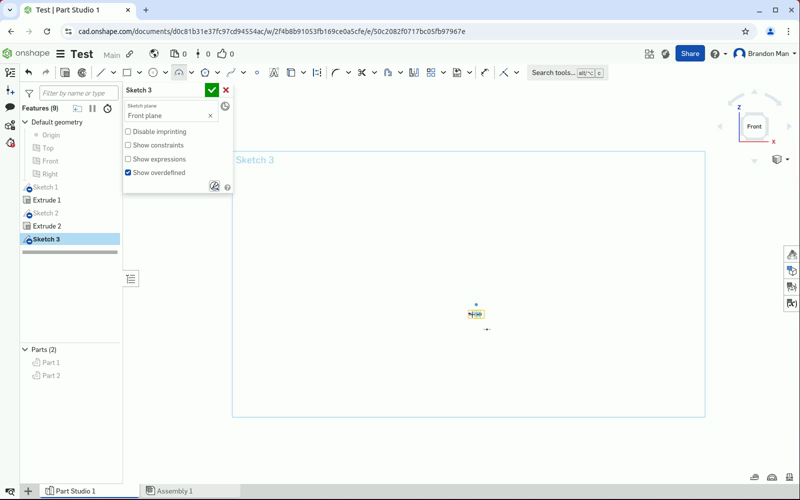
scroll(-6)
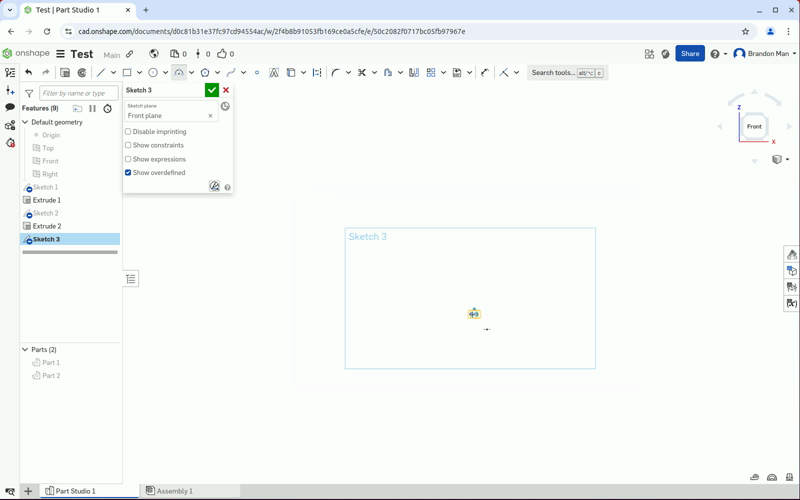
scroll(-6)
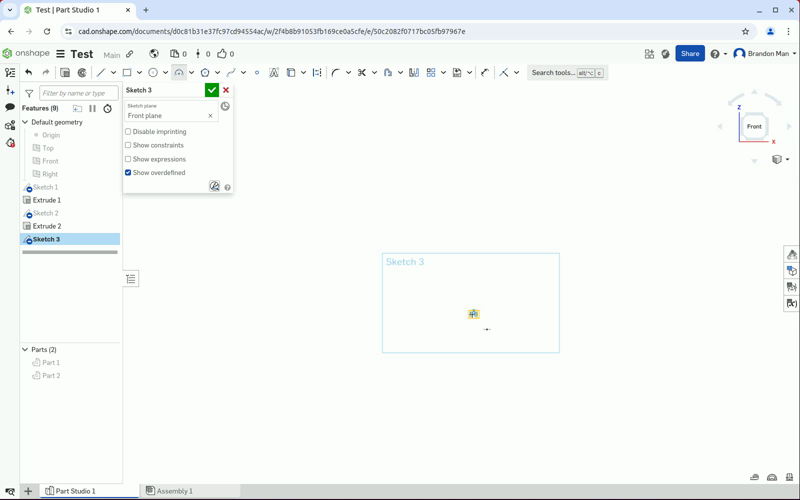
scroll(-6)
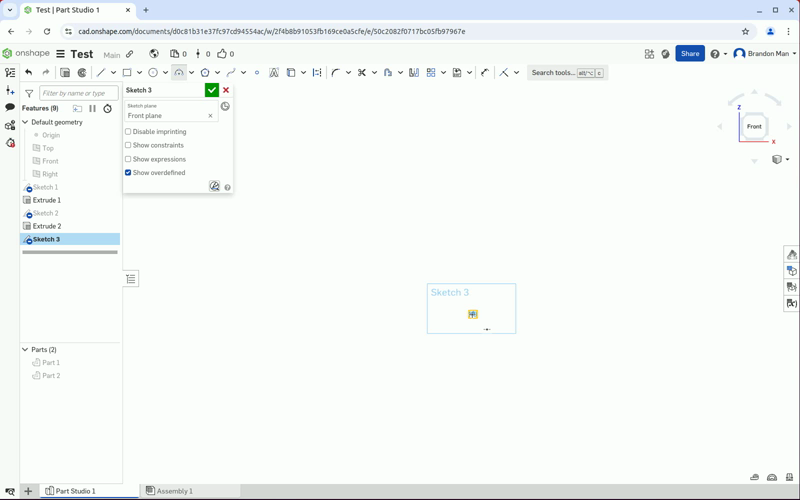
key_down(shift)
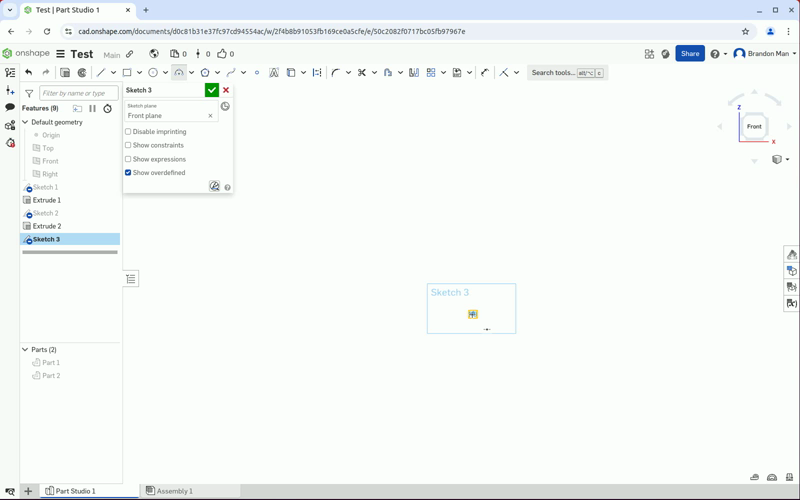
mouse_move(473, 288)
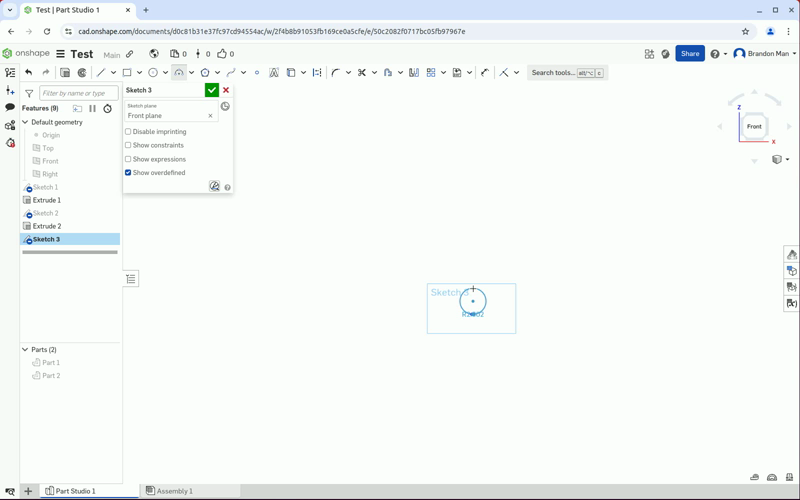
scroll(6)
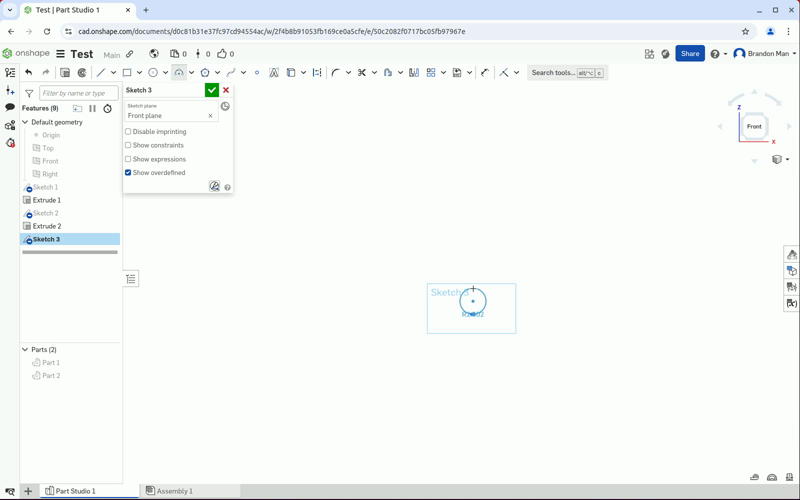
scroll(6)
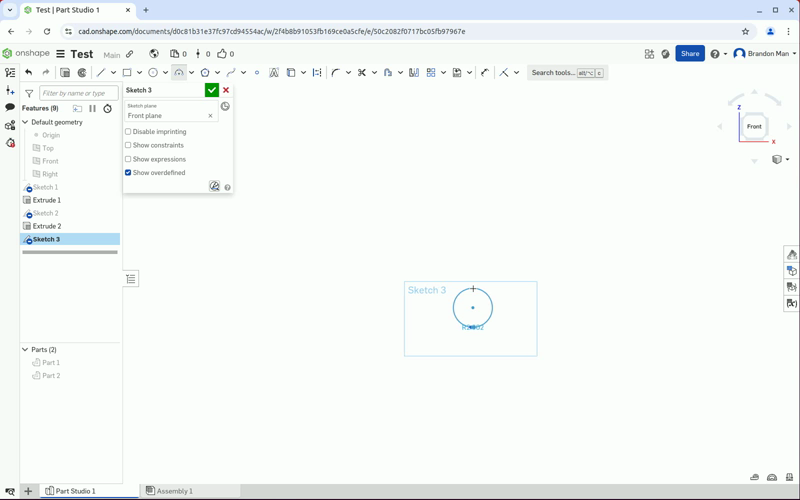
scroll(6)
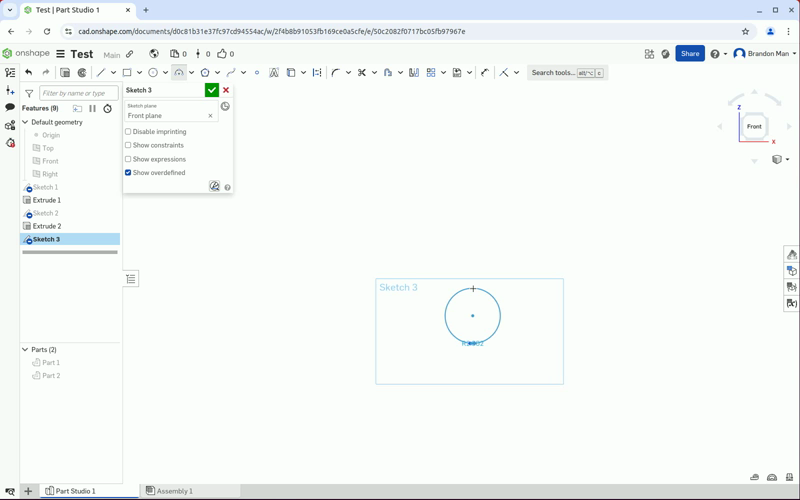
scroll(6)
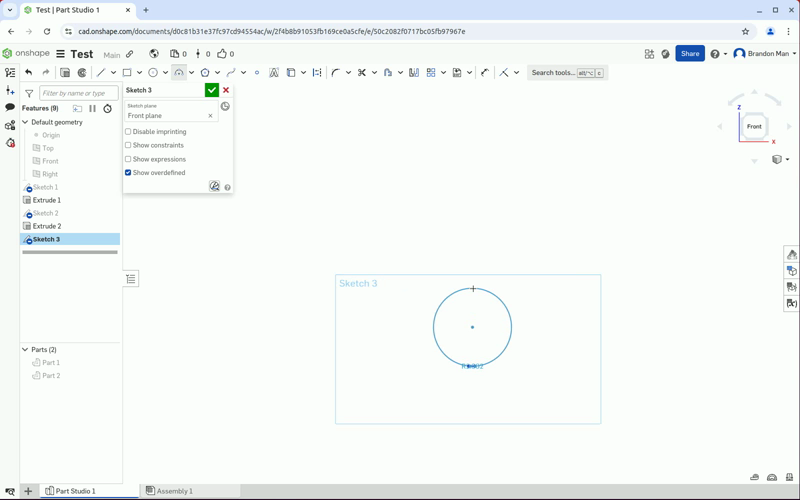
scroll(6)
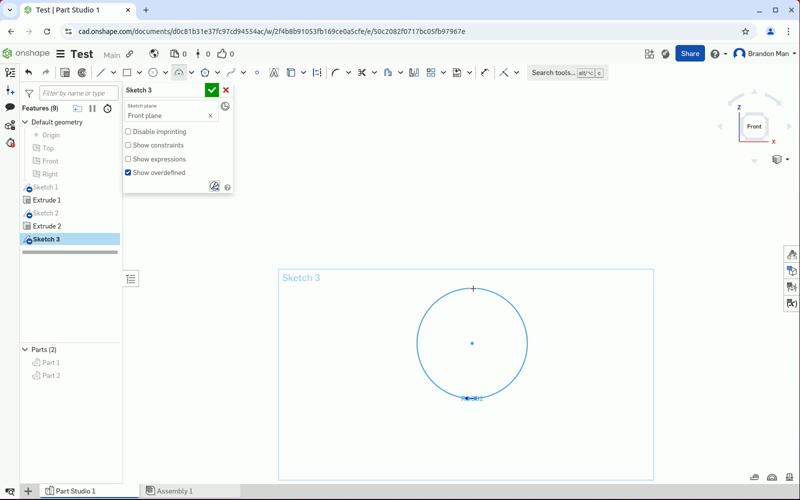
scroll(6)
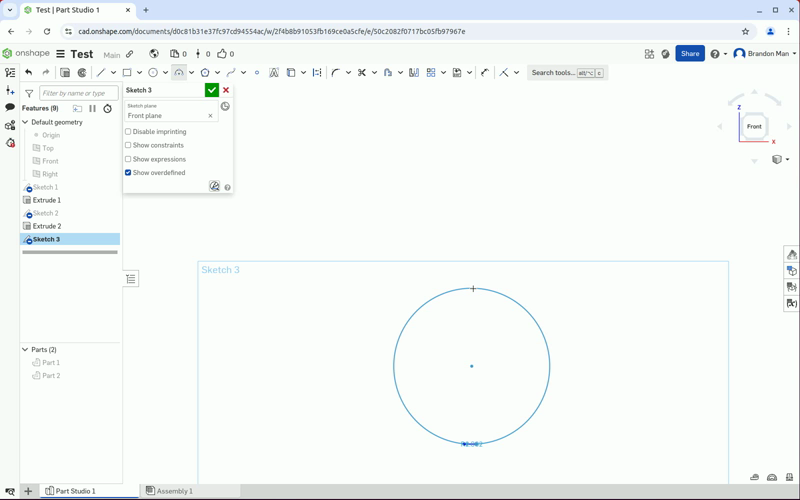
scroll(6)
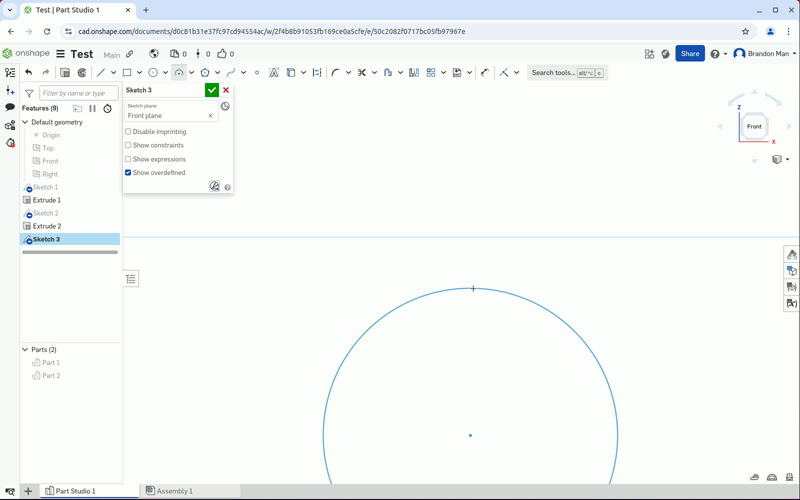
click(473, 288)
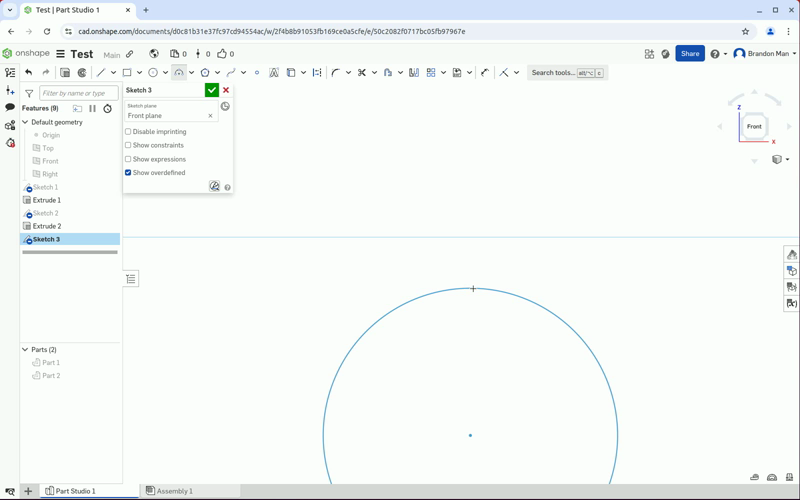
scroll(-6)
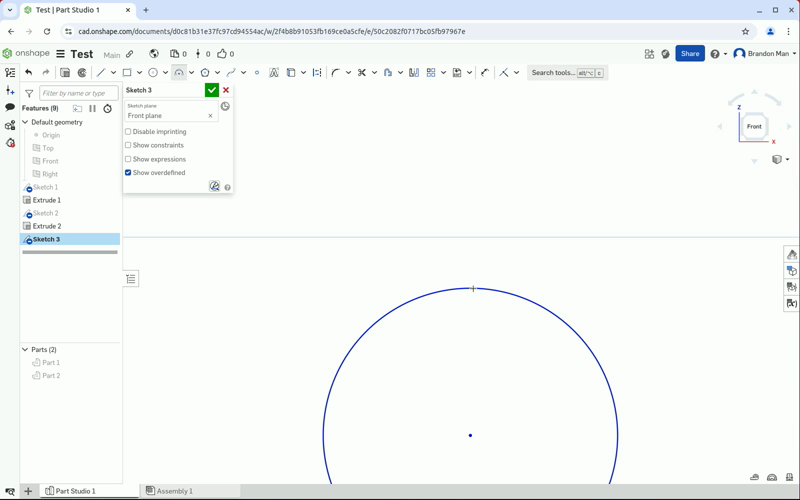
scroll(-6)
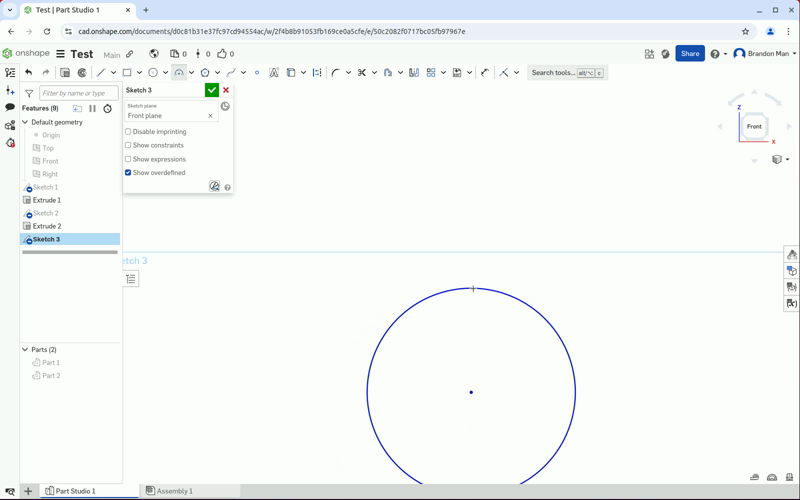
scroll(-6)
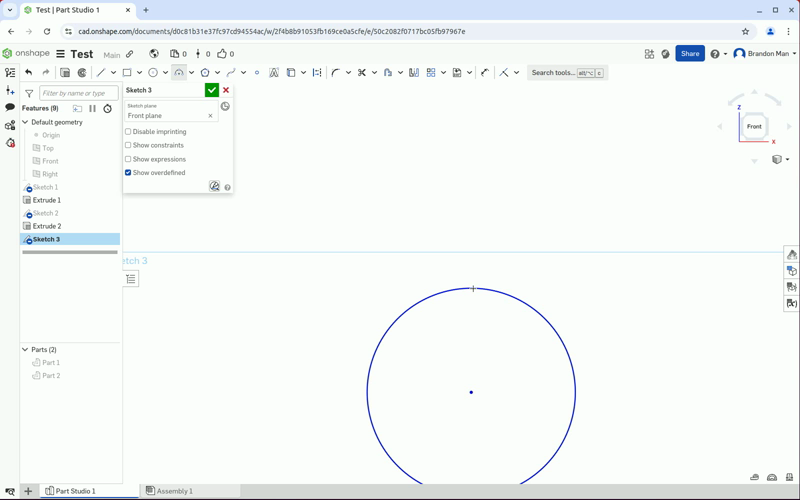
scroll(-6)
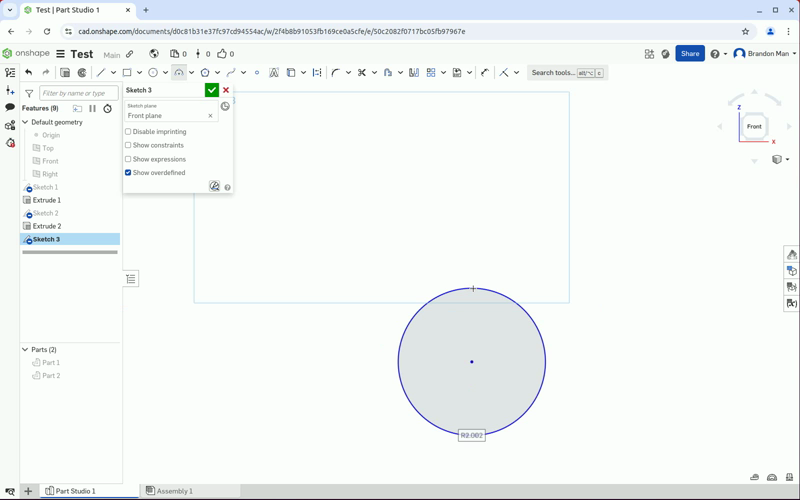
scroll(-6)
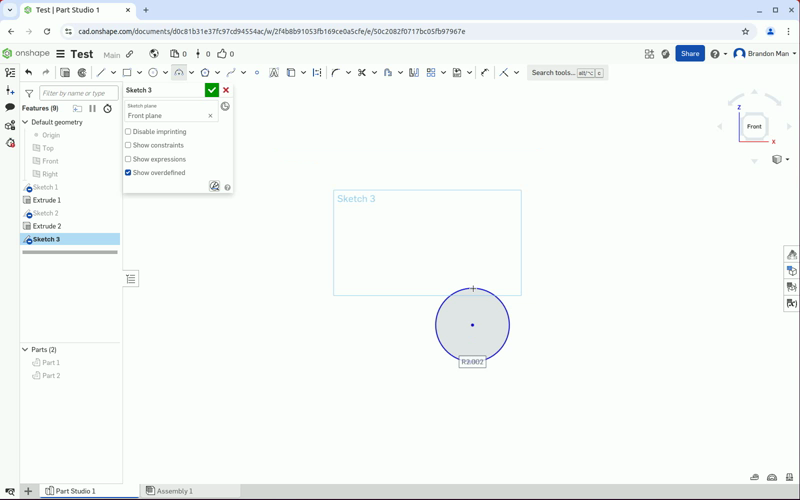
scroll(-6)
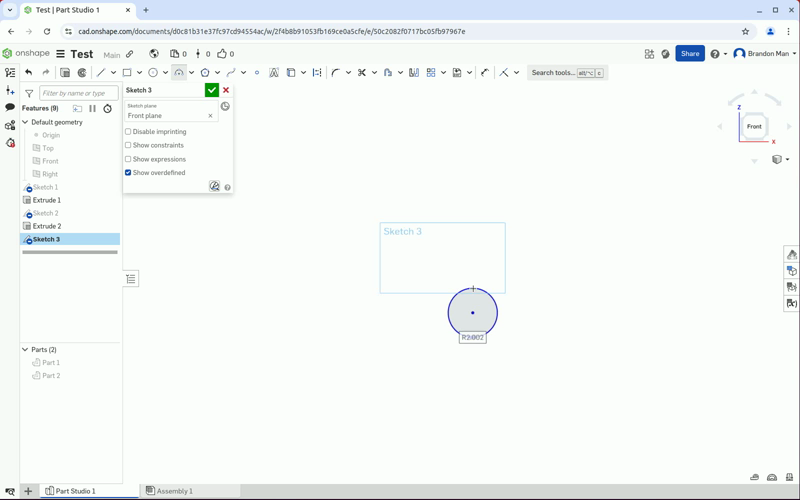
scroll(-6)
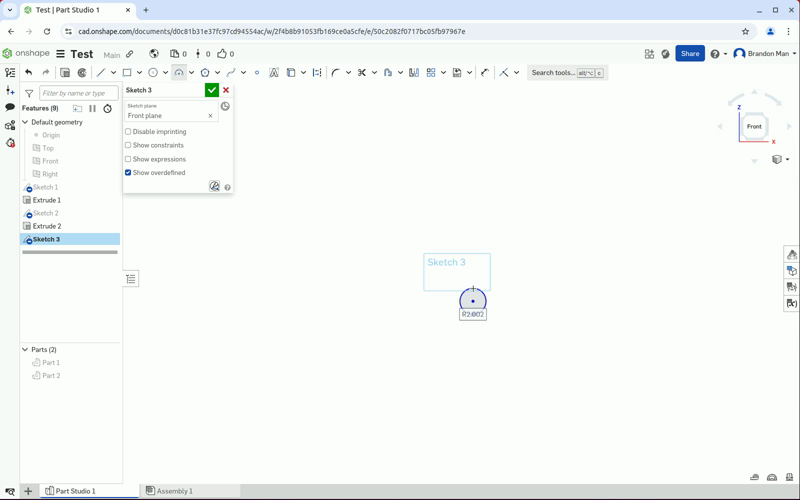
key_up(shift)
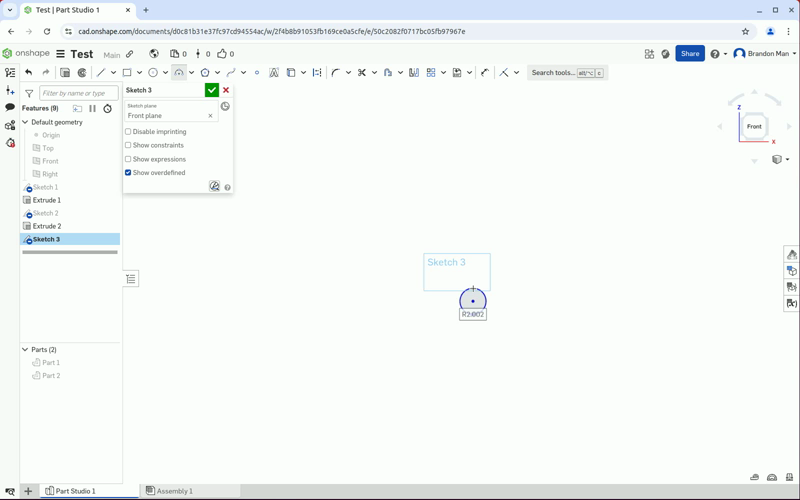
key(esc)
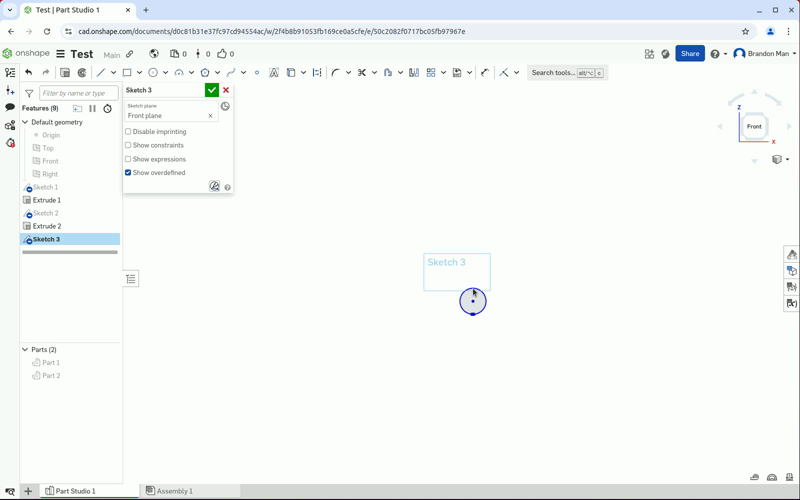
key(c)
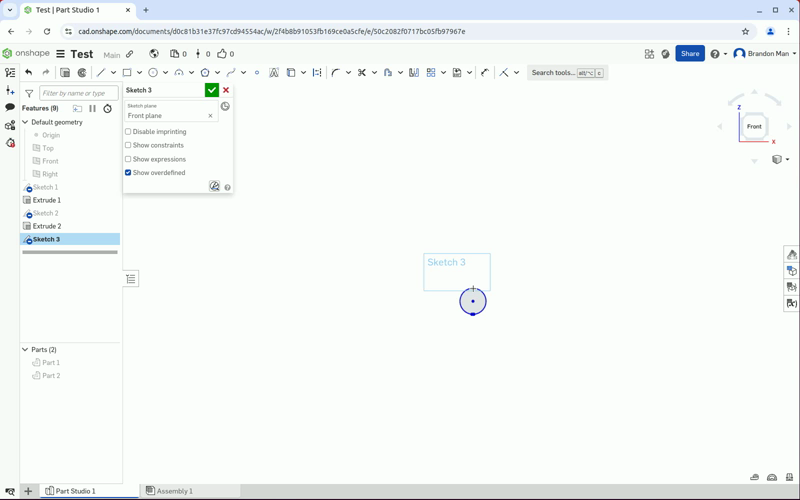
key_down(shift)
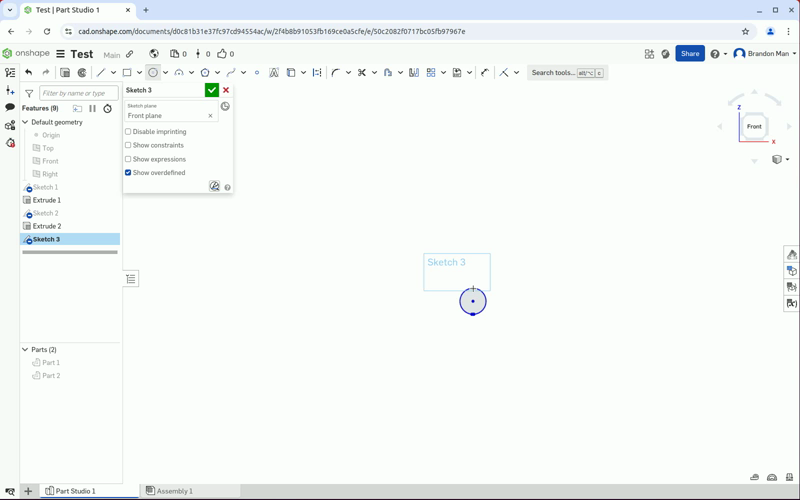
mouse_move(472, 302)
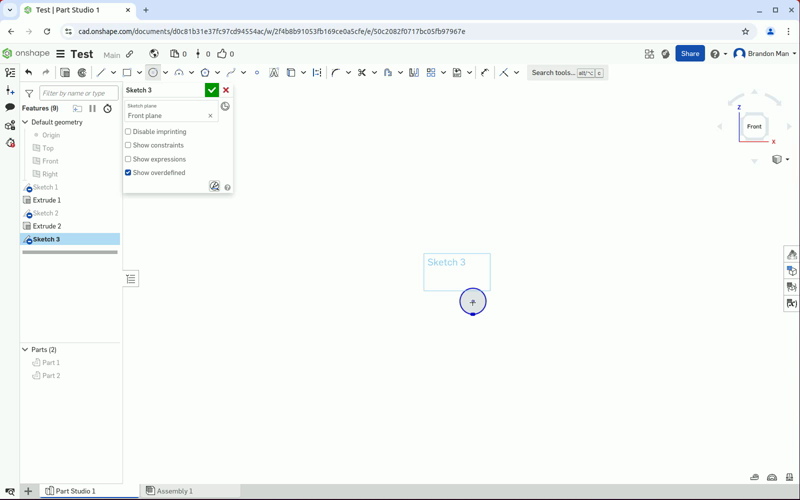
scroll(6)
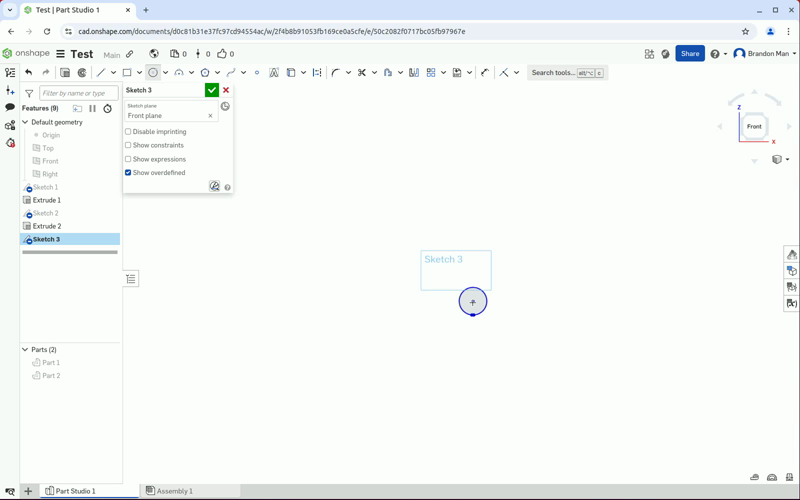
scroll(6)
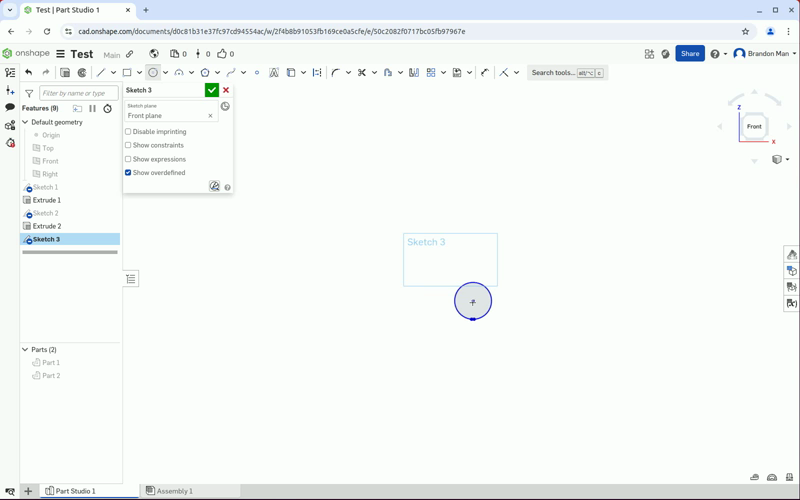
scroll(6)
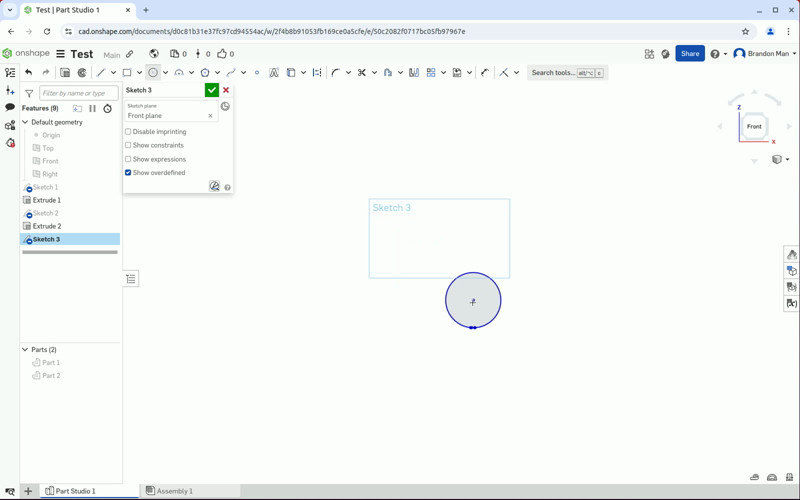
scroll(6)
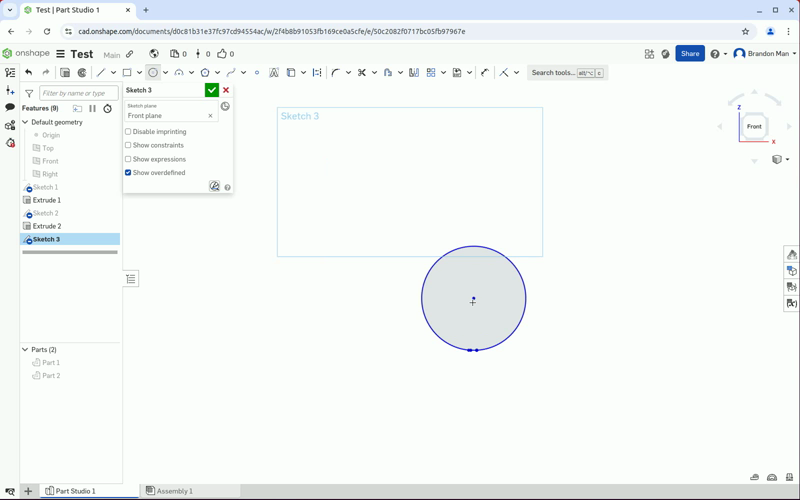
scroll(6)
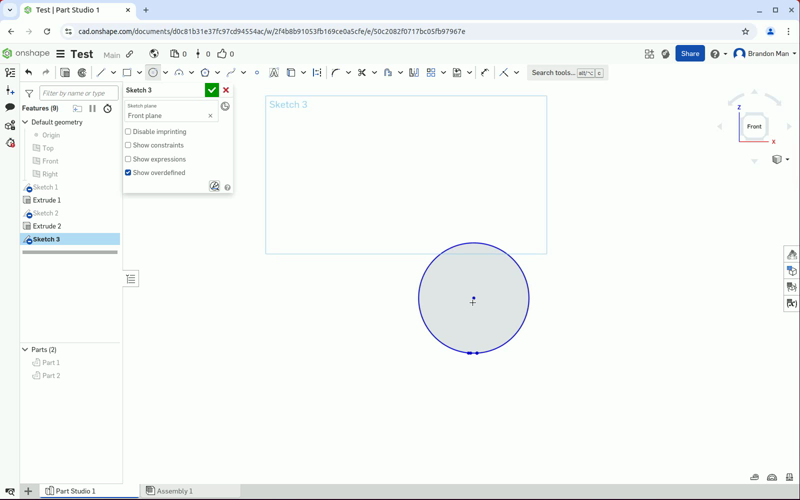
scroll(6)
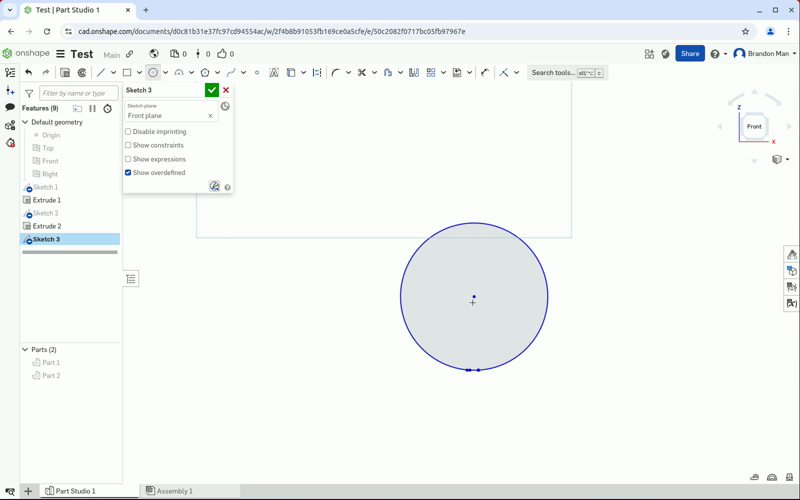
scroll(6)
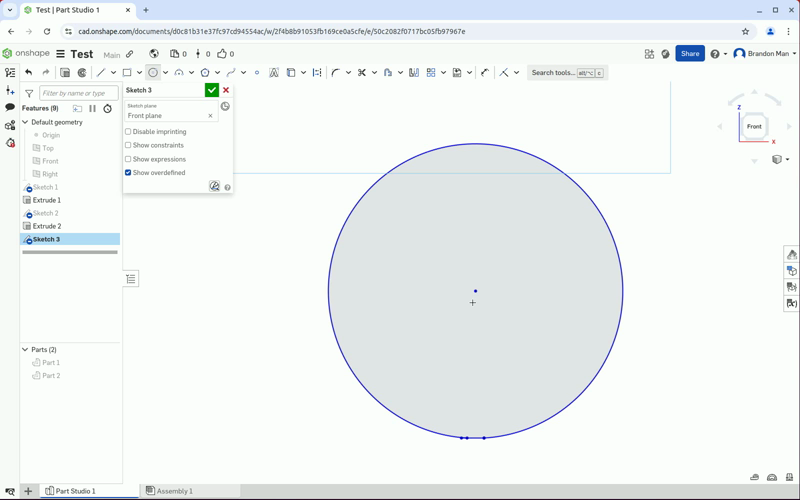
click(472, 302)
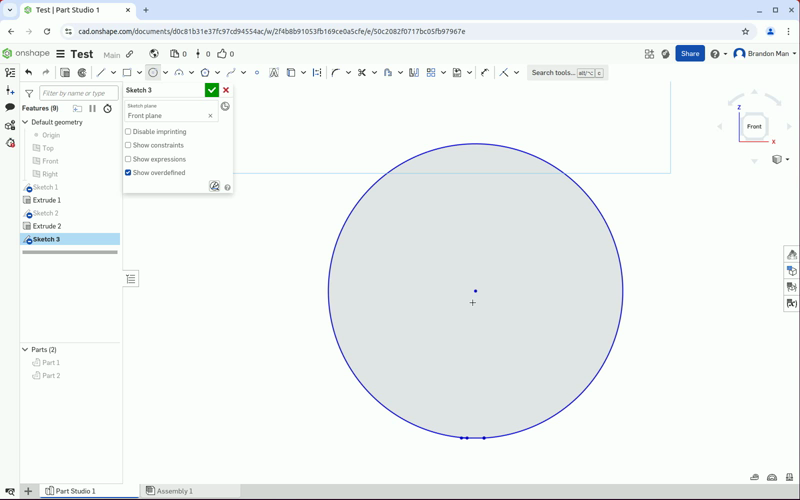
scroll(-6)
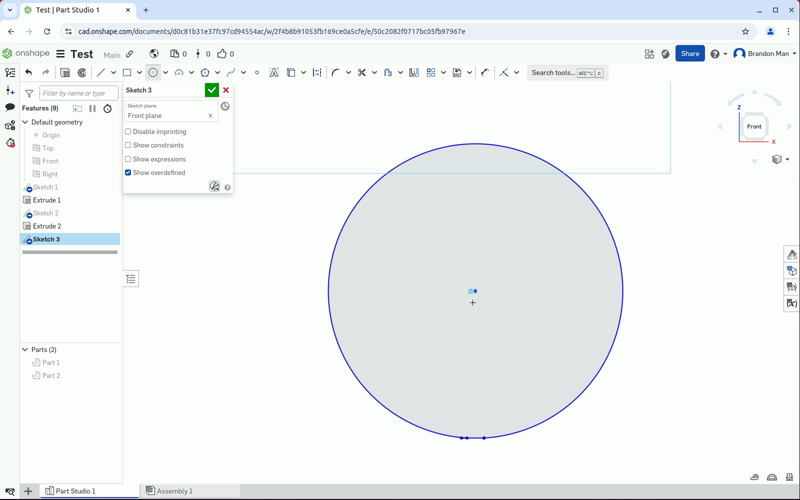
scroll(-6)
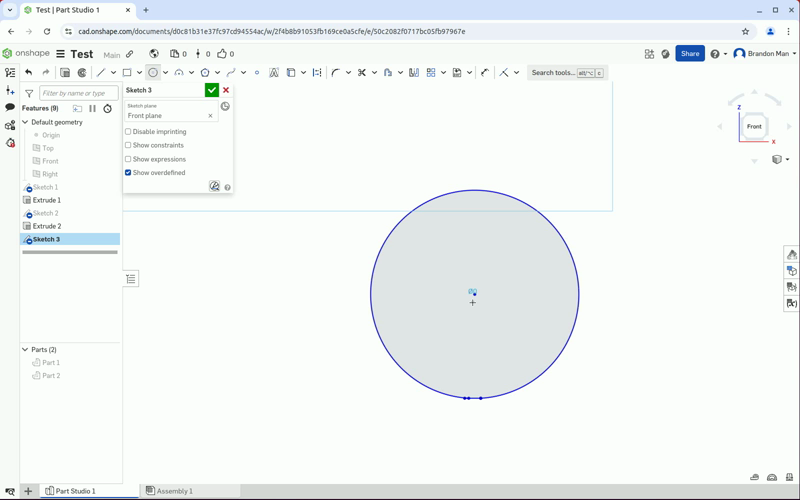
scroll(-6)
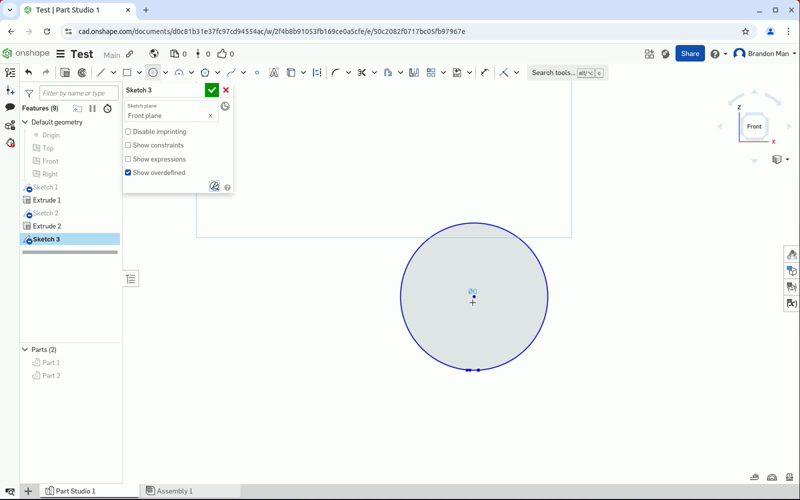
scroll(-6)
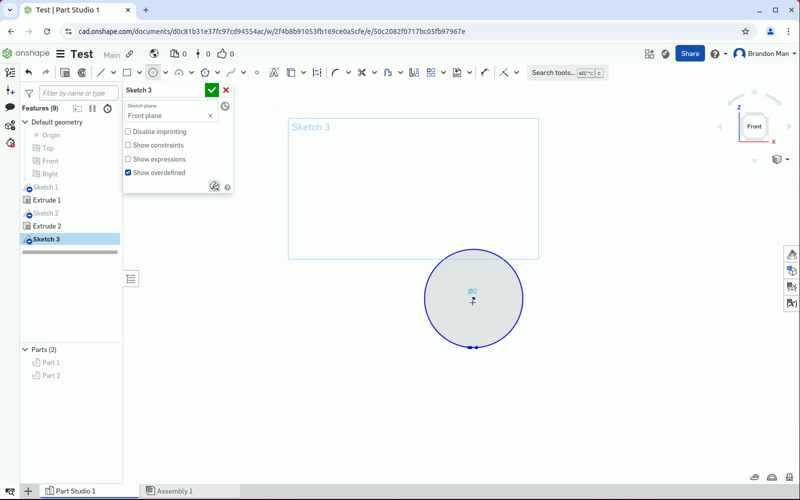
scroll(-6)
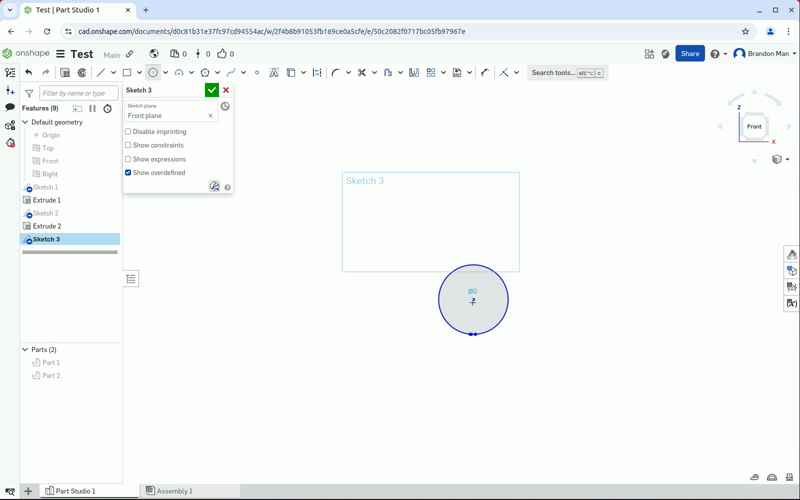
scroll(-6)
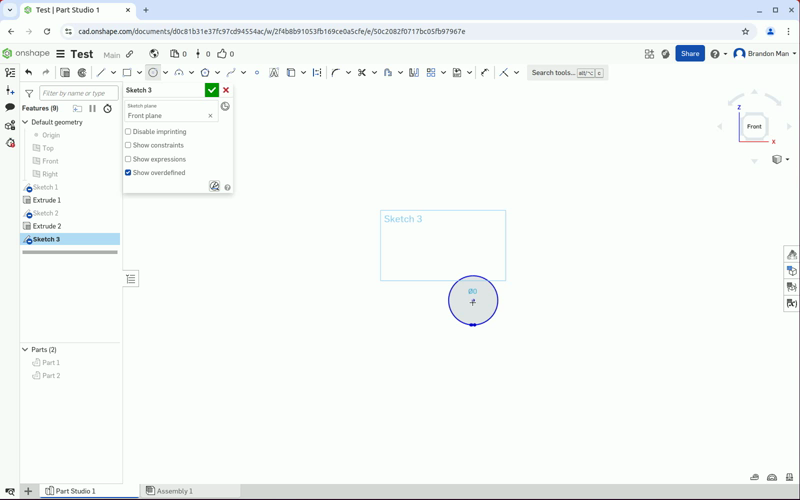
scroll(-6)
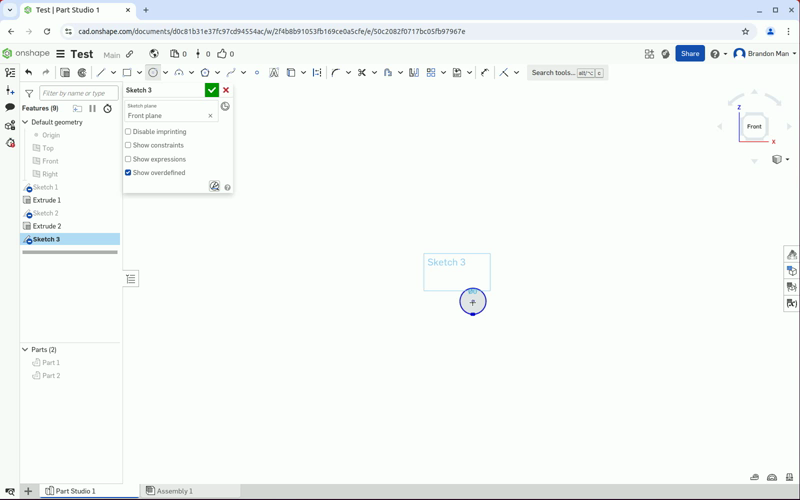
key_up(shift)
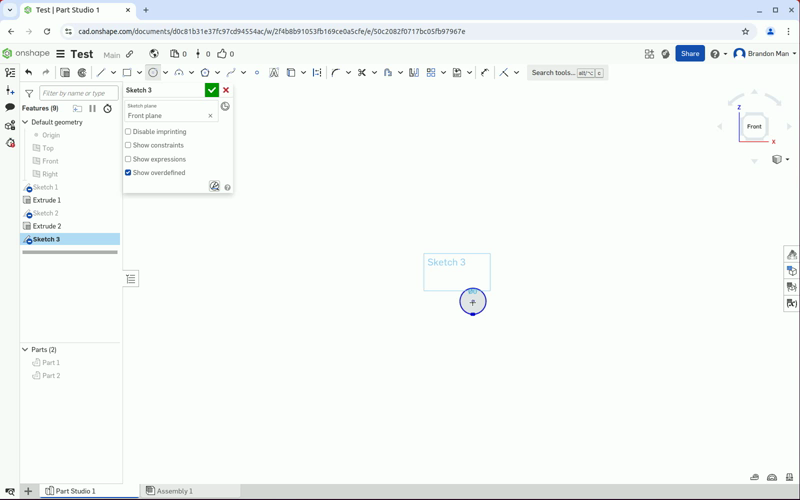
mouse_move(474, 302)
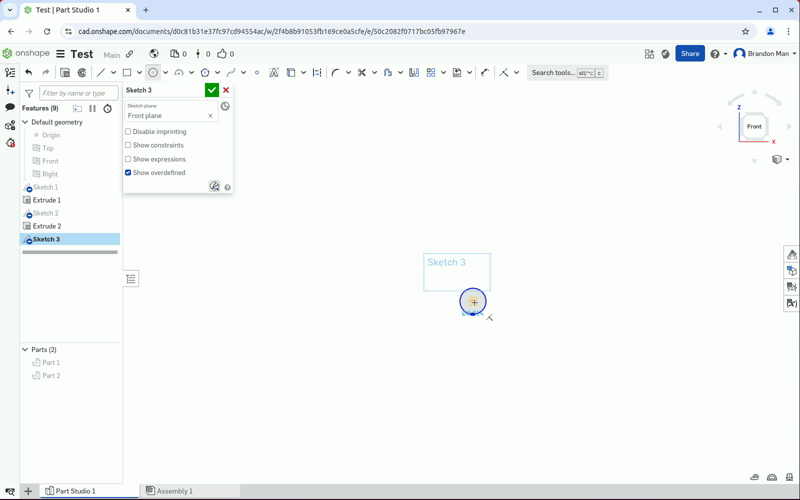
scroll(6)
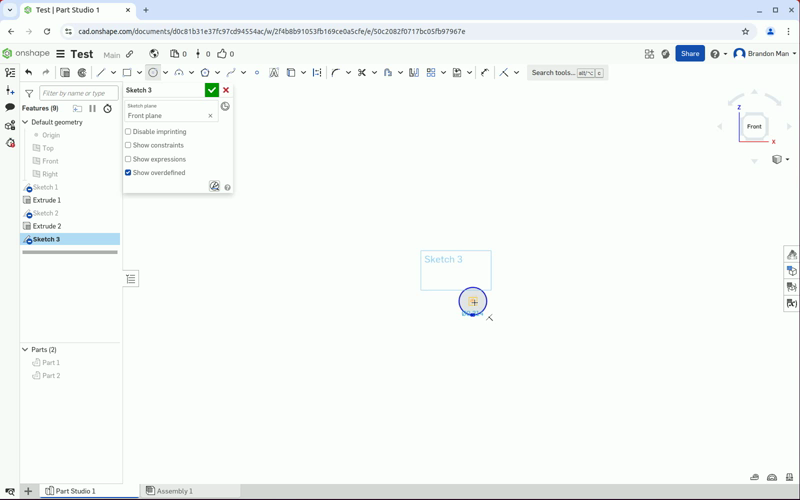
scroll(6)
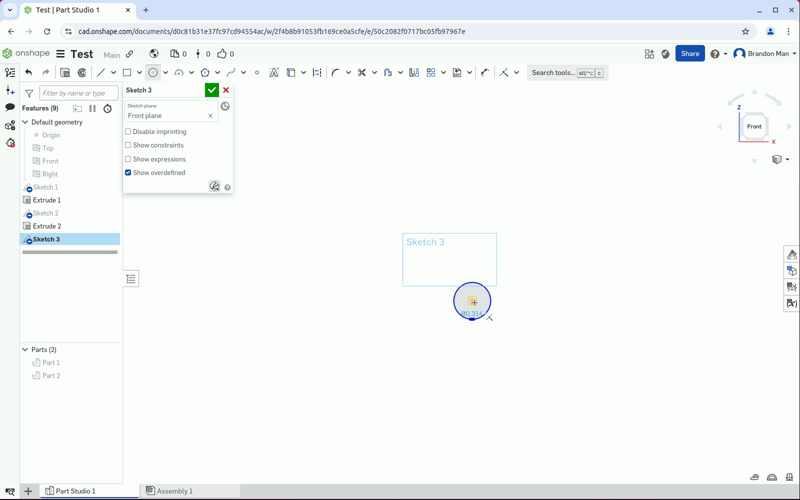
scroll(6)
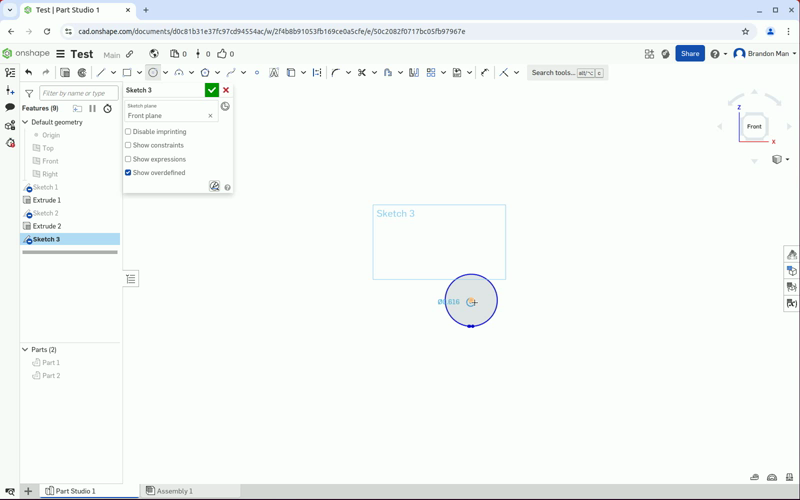
scroll(6)
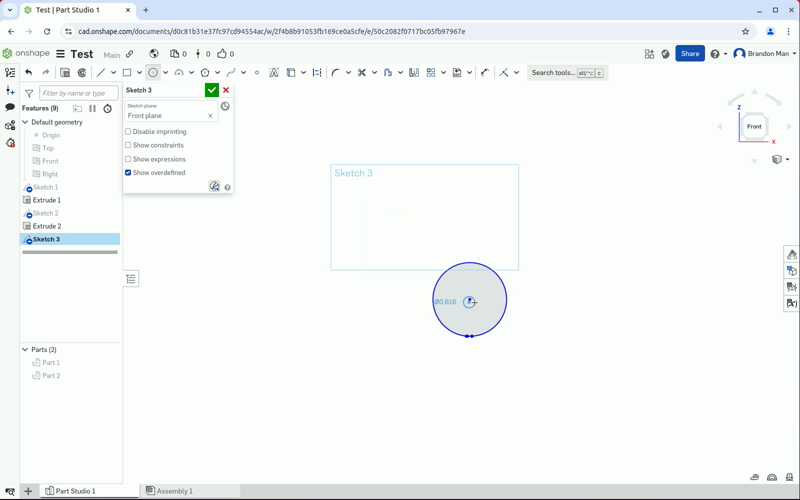
scroll(6)
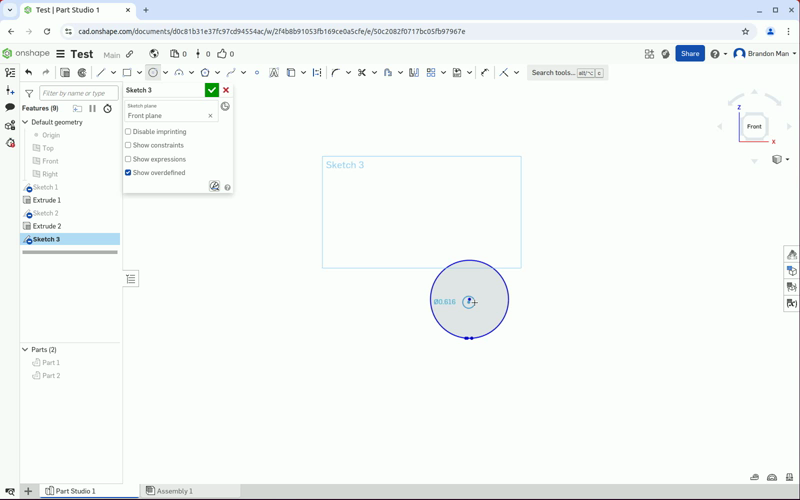
scroll(6)
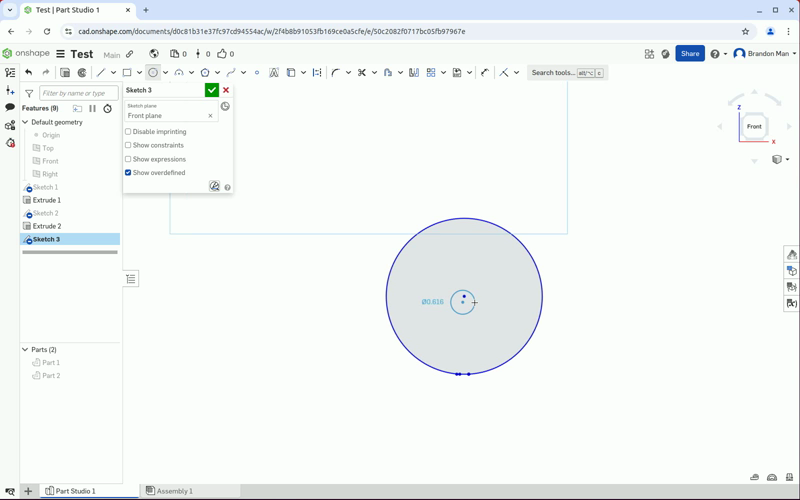
scroll(6)
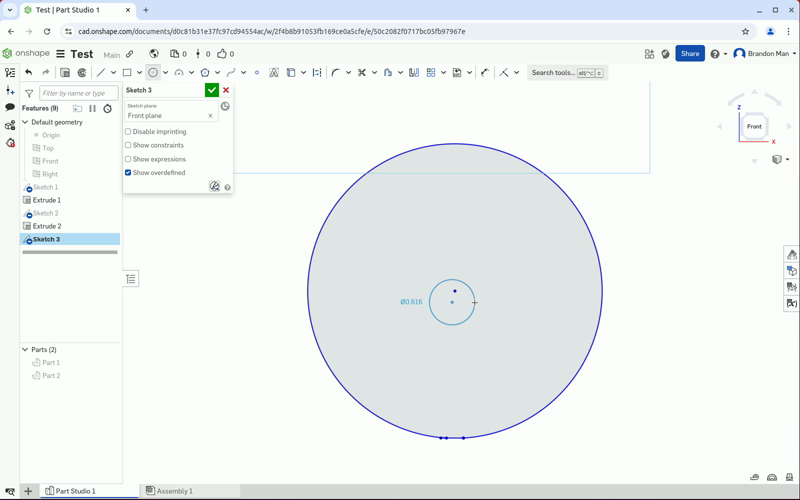
click(474, 302)
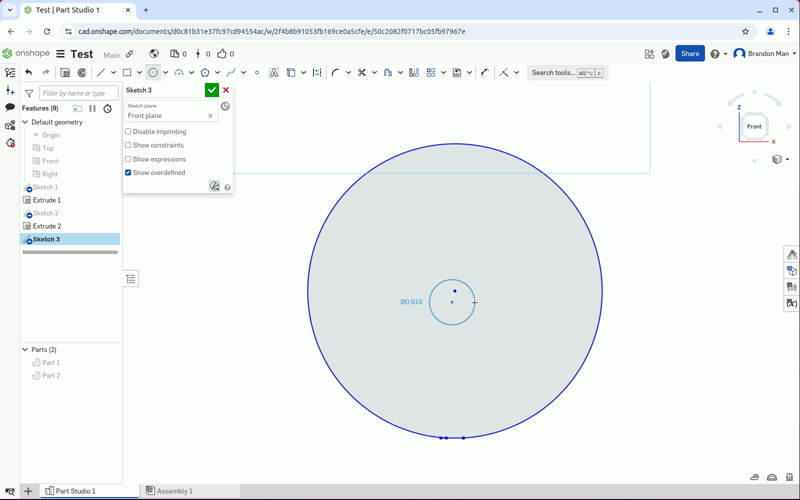
scroll(-6)
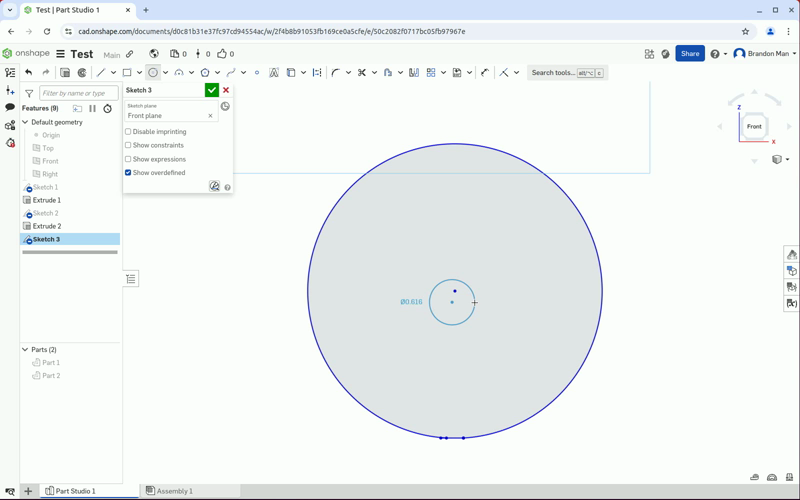
scroll(-6)
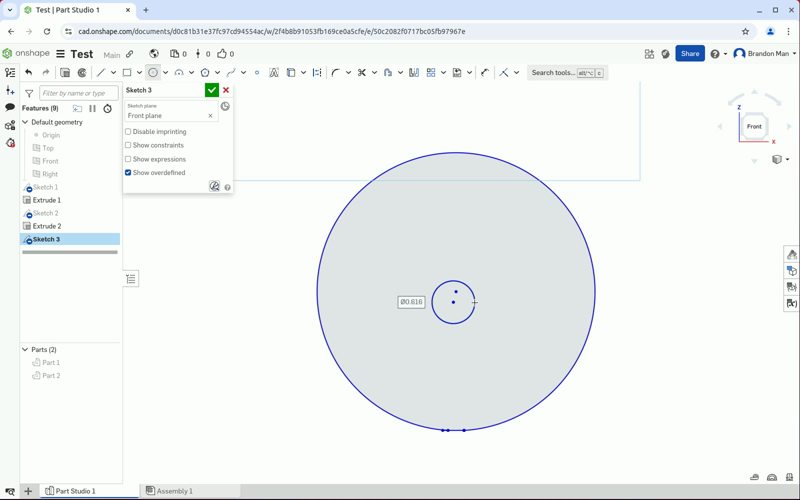
scroll(-6)
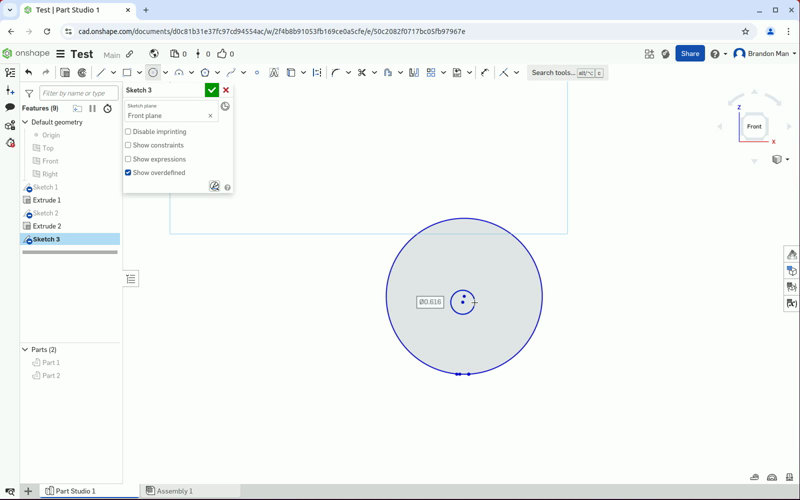
scroll(-6)
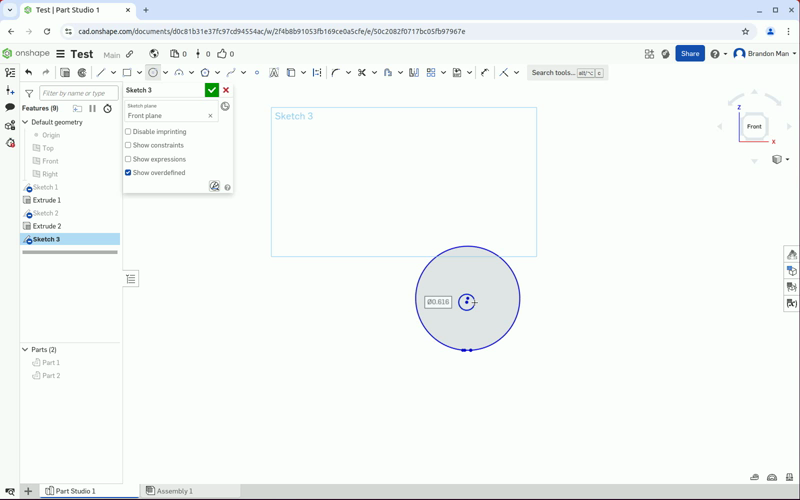
scroll(-6)
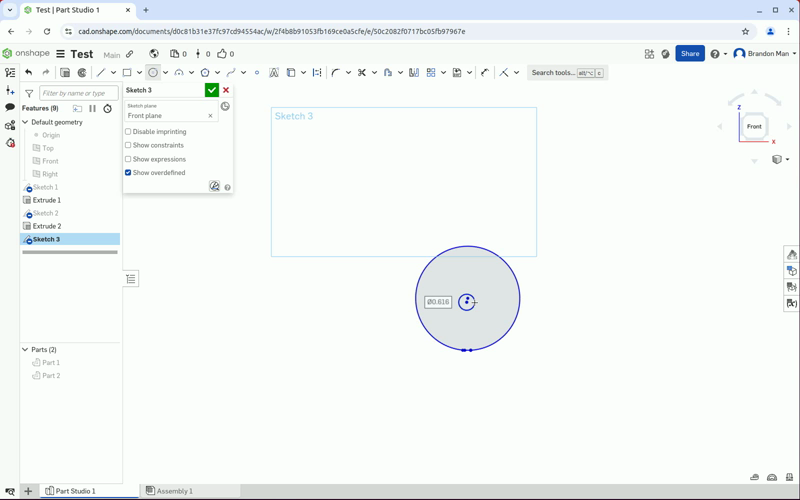
scroll(-6)
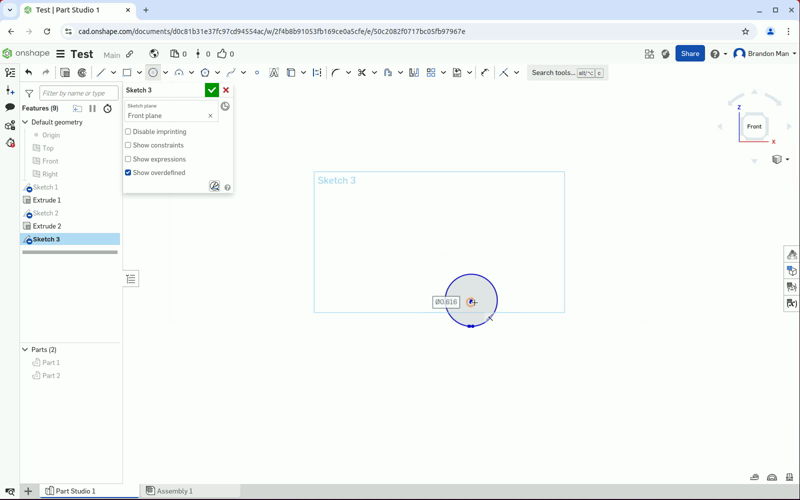
scroll(-6)
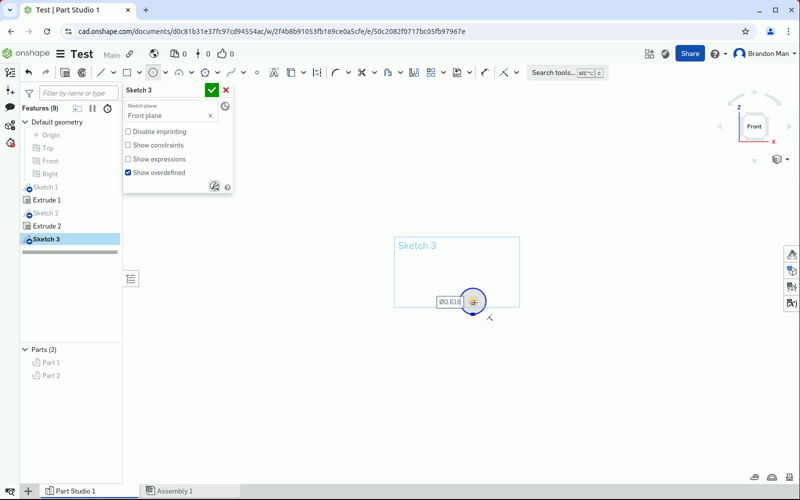
key(esc)
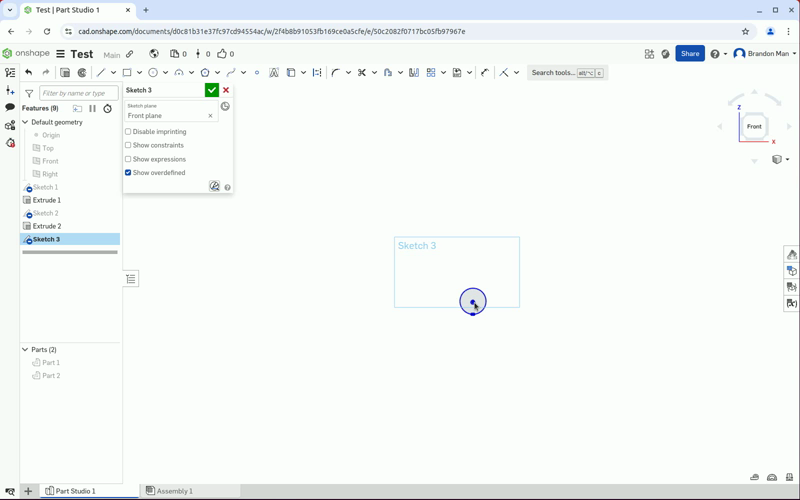
mouse_move(477, 303)
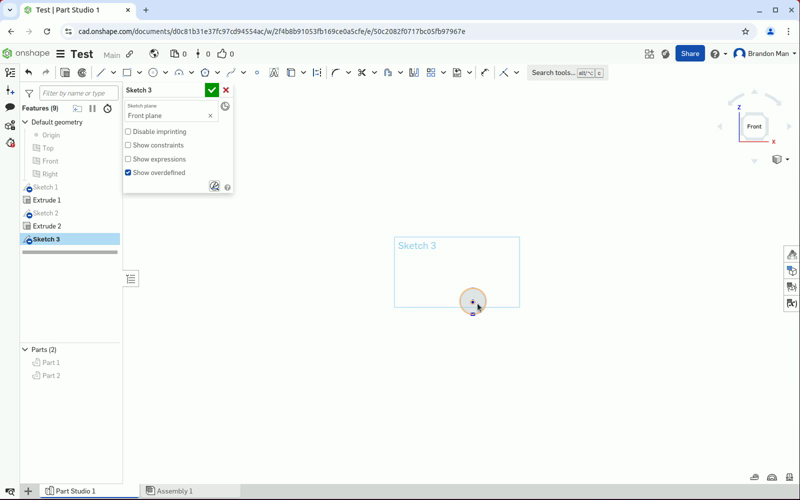
scroll(6)
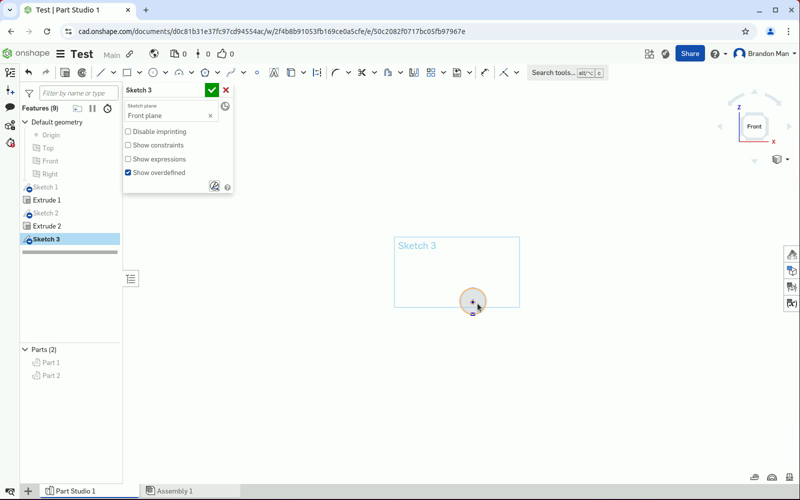
scroll(6)
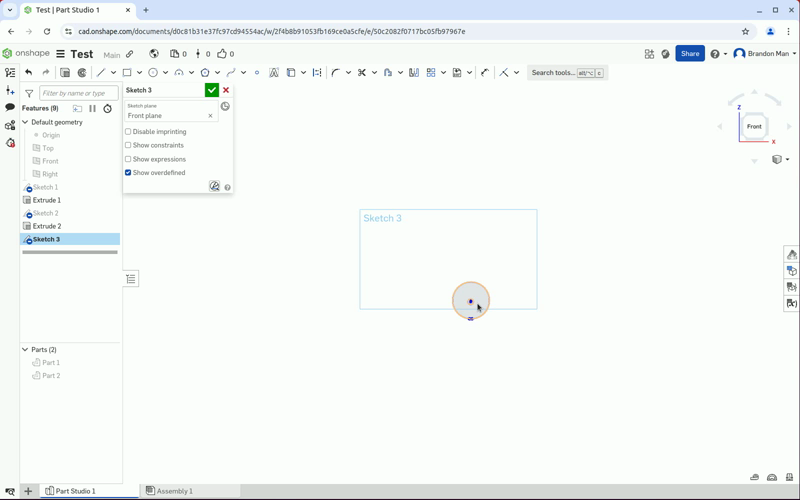
scroll(6)
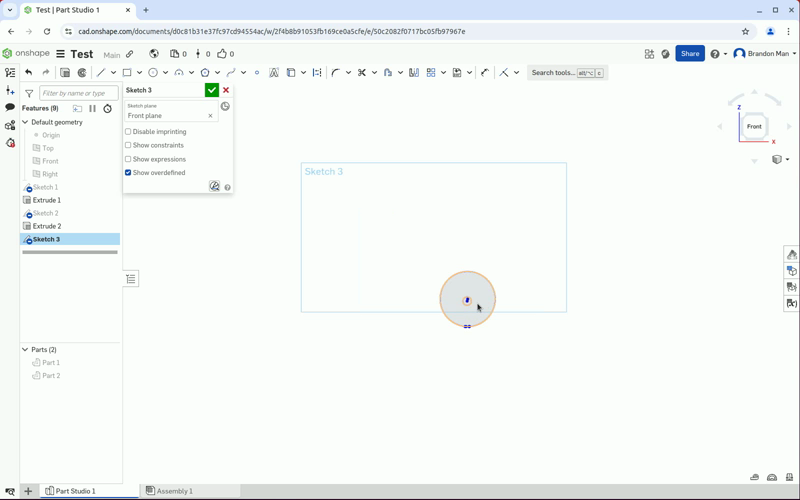
scroll(6)
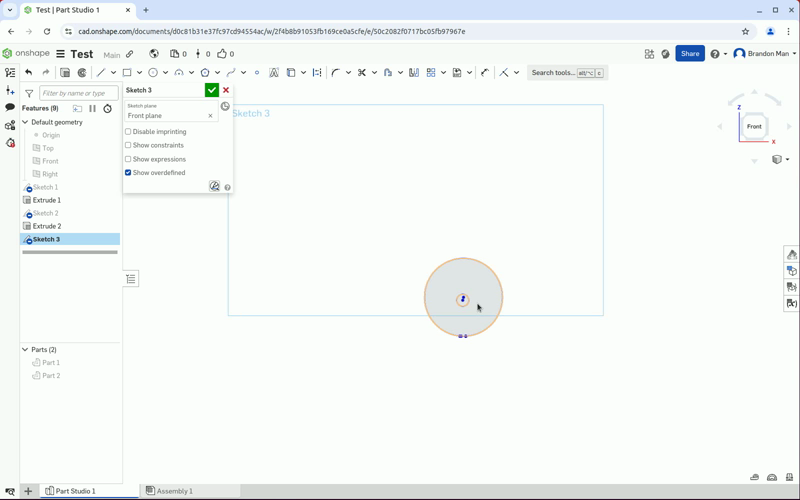
scroll(6)
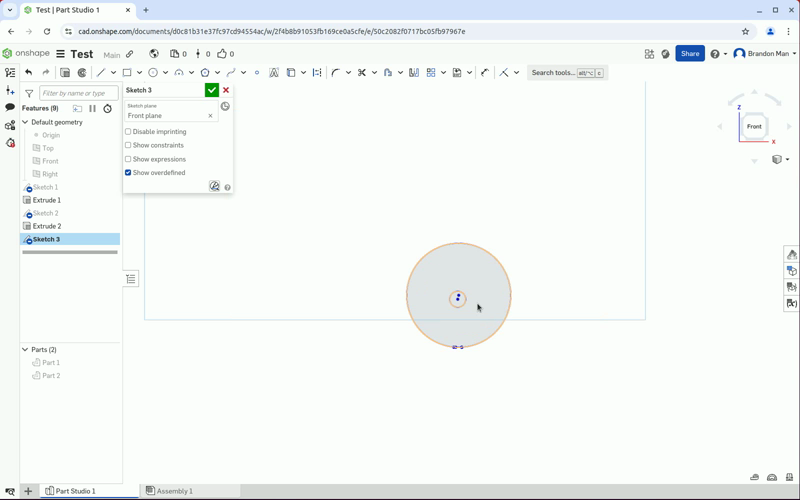
scroll(6)
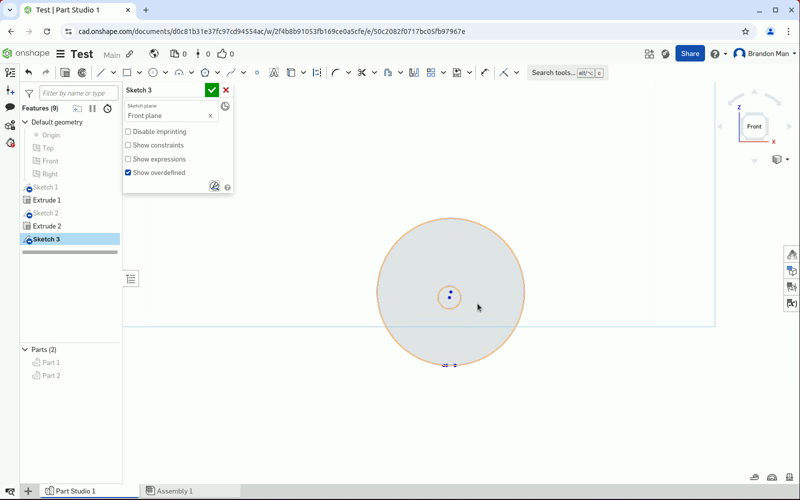
scroll(6)
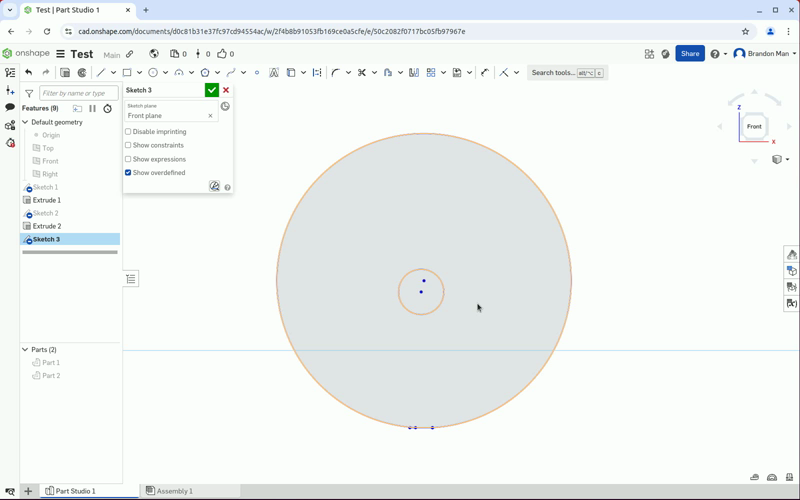
click(477, 303)
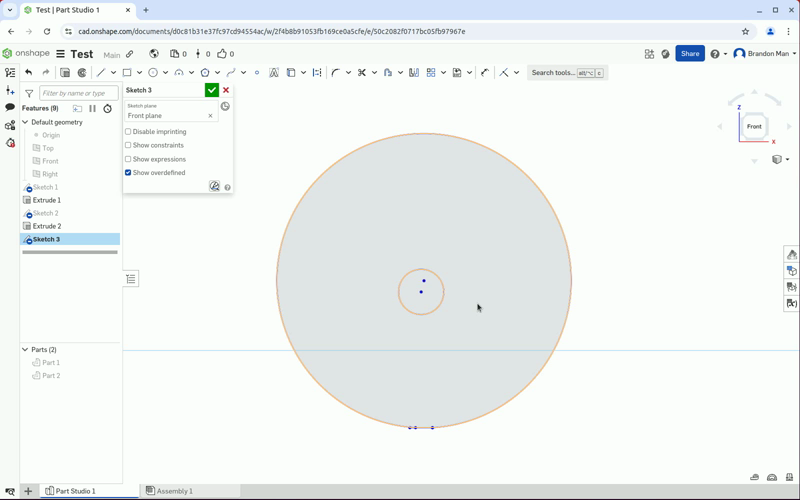
scroll(-6)
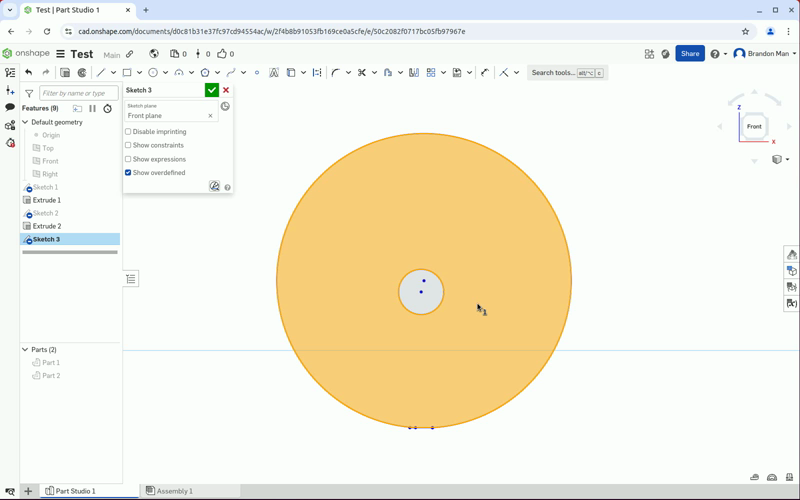
scroll(-6)
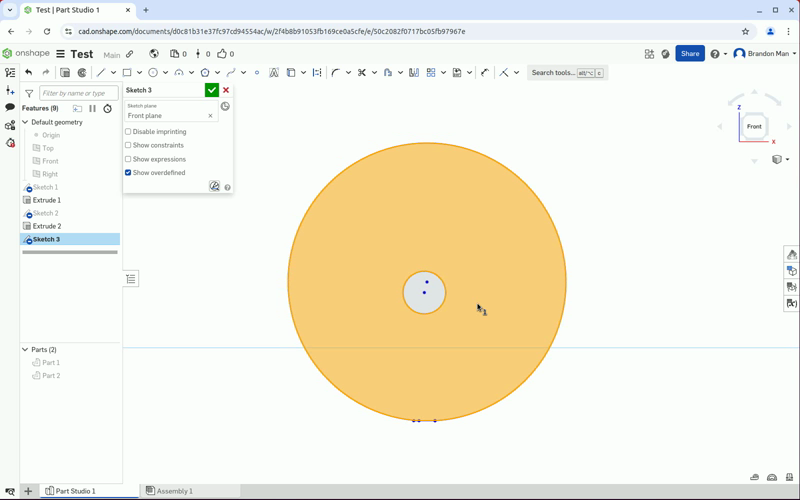
scroll(-6)
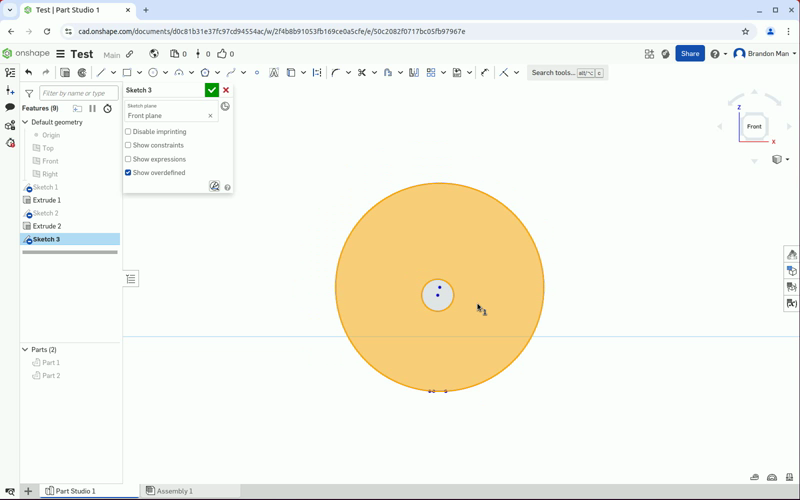
scroll(-6)
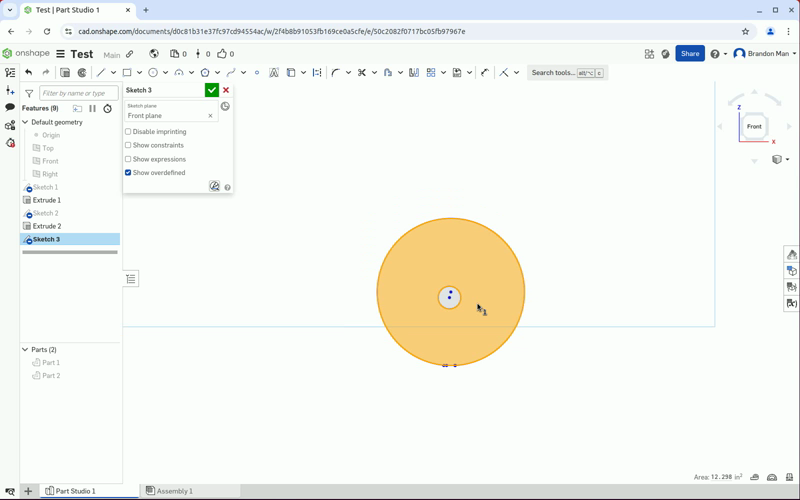
scroll(-6)
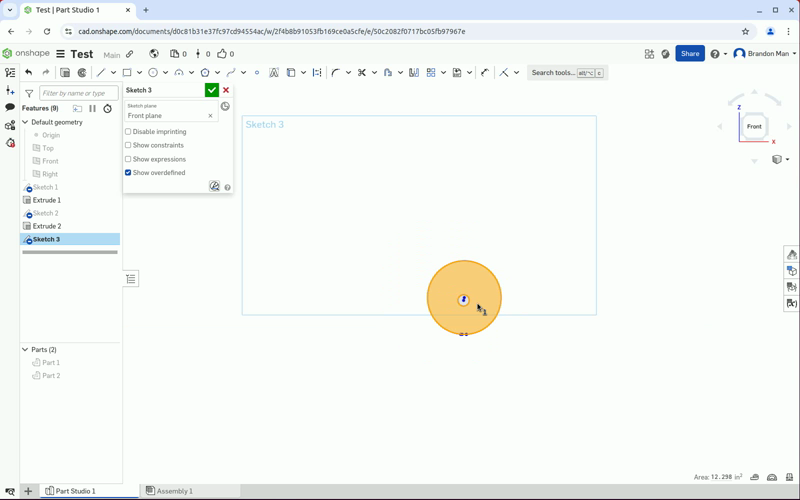
scroll(-6)
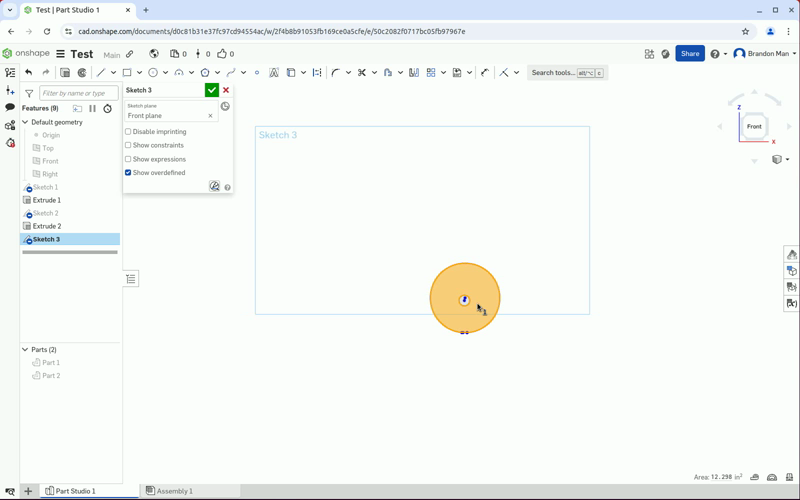
scroll(-6)
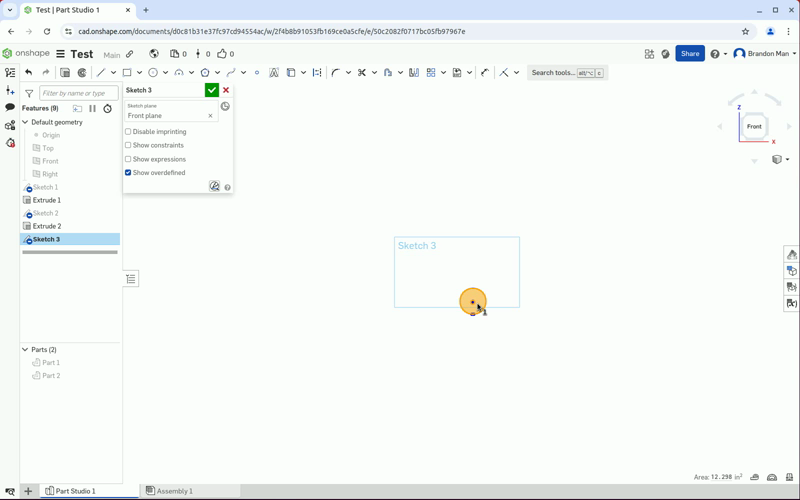
mouse_move(73, 352)
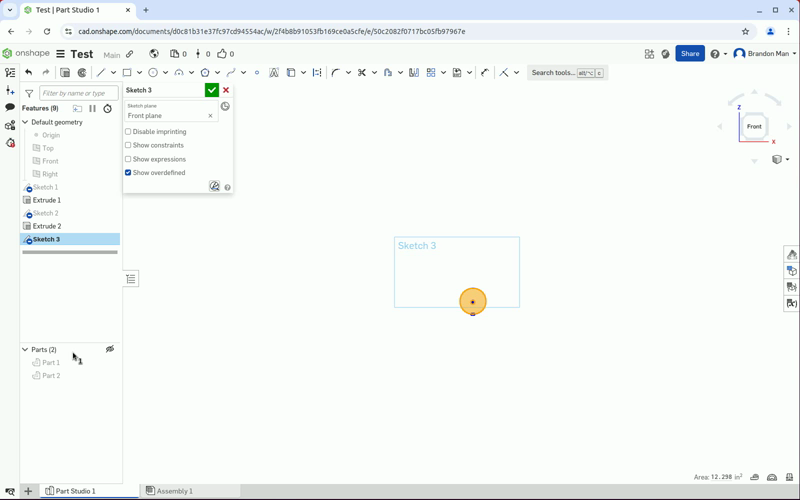
key(shift+y)
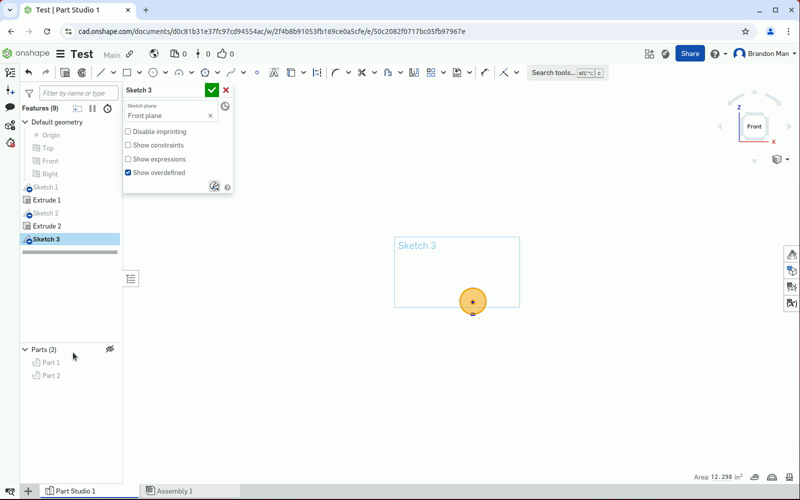
key(shift+e)
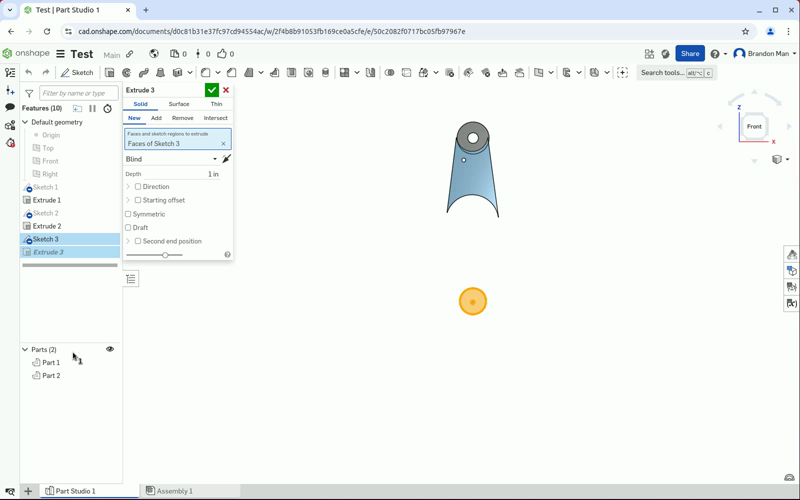
mouse_move(143, 106)
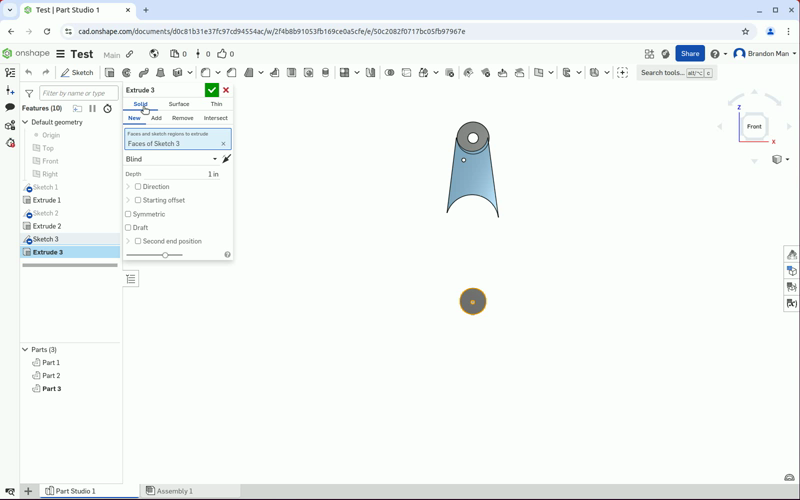
click(143, 106)
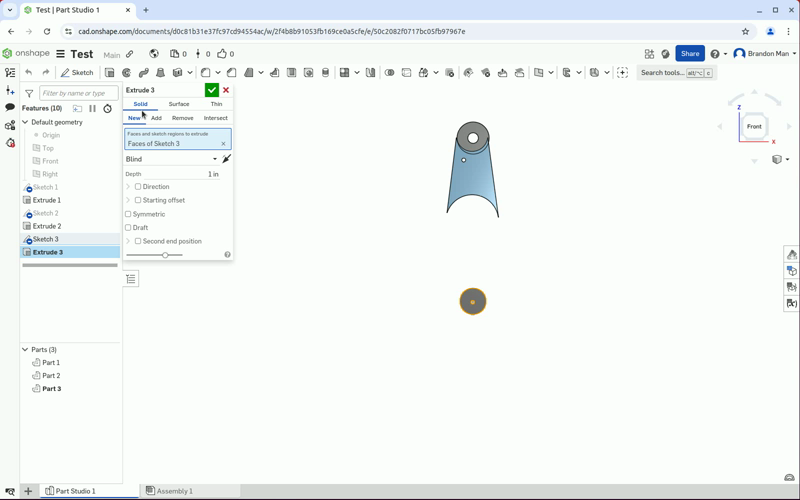
mouse_move(137, 120)
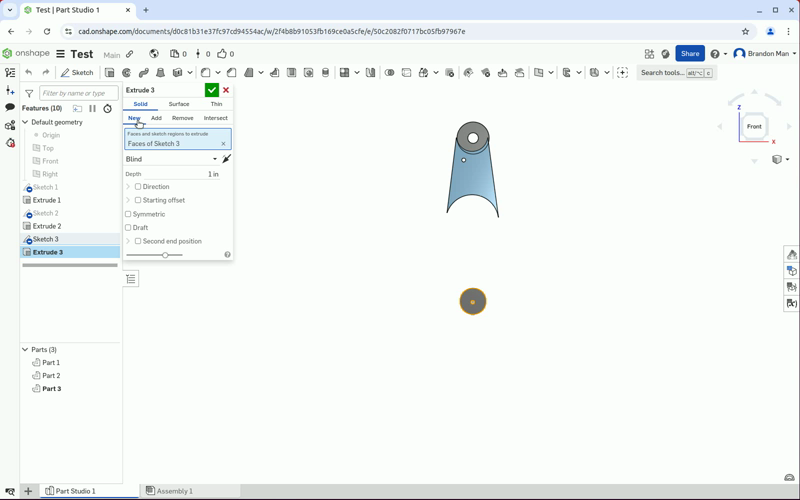
click(137, 120)
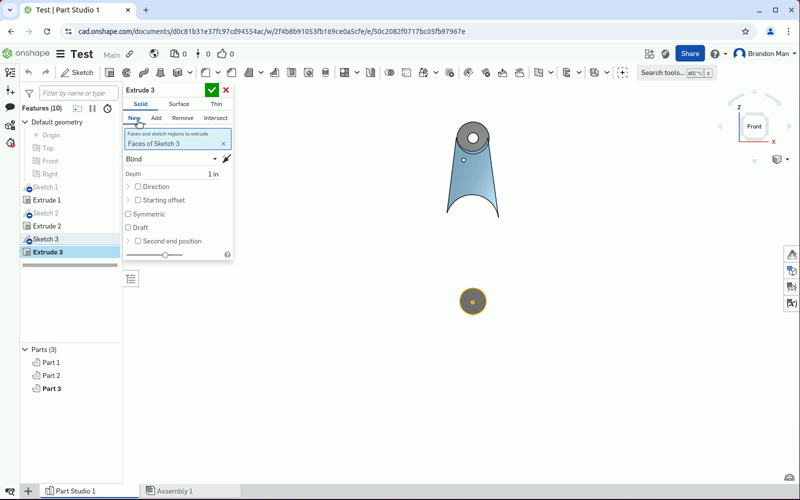
key(tab, 4)
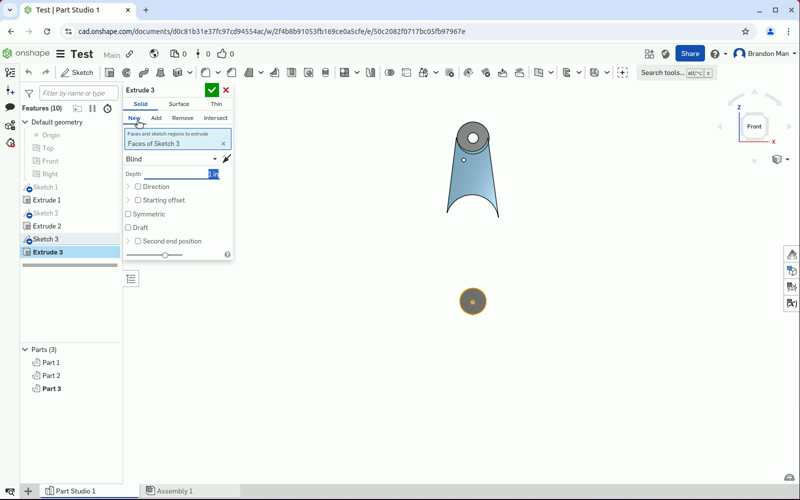
text(6.258)
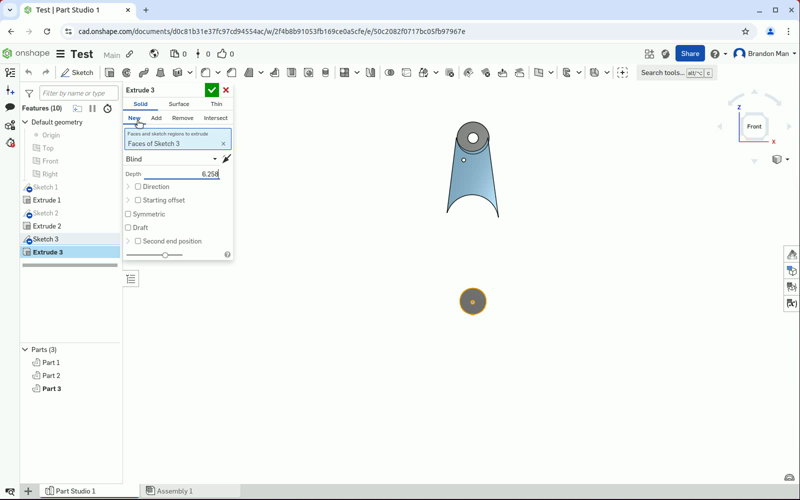
key(enter)
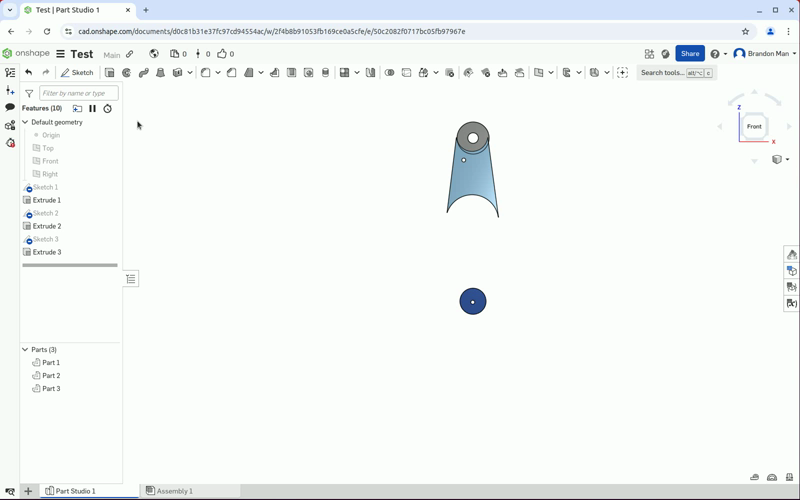
key(shift+h)
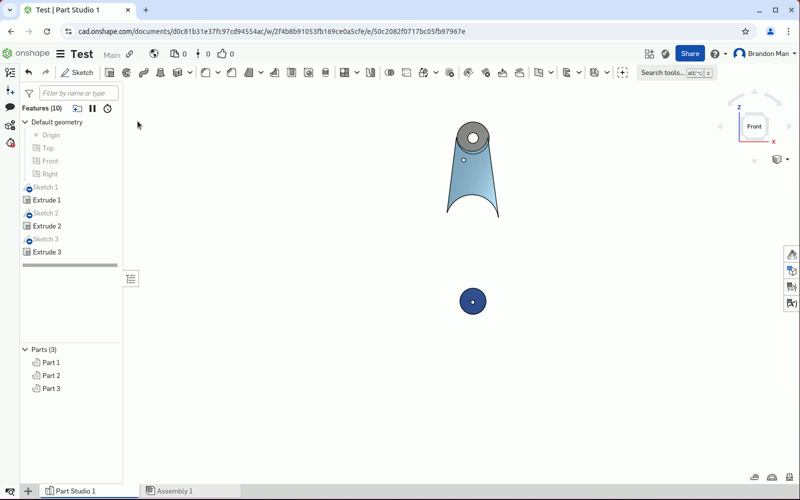
key(shift+h)
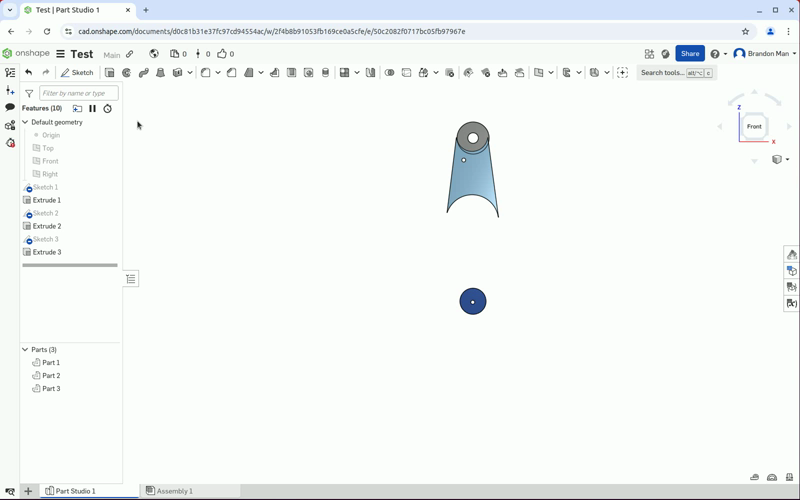
mouse_move(73, 189)
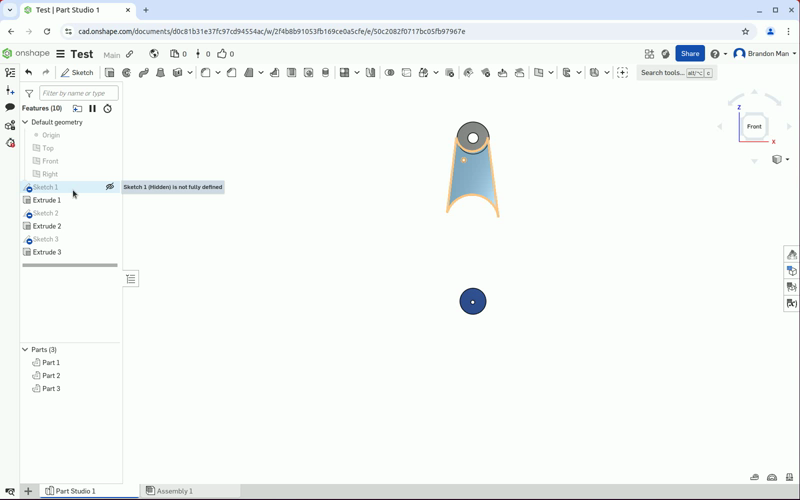
click(73, 189)
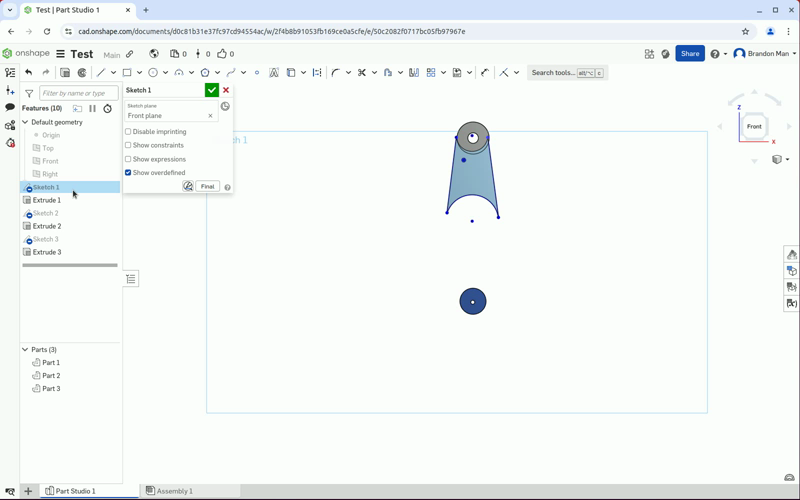
mouse_move(229, 92)
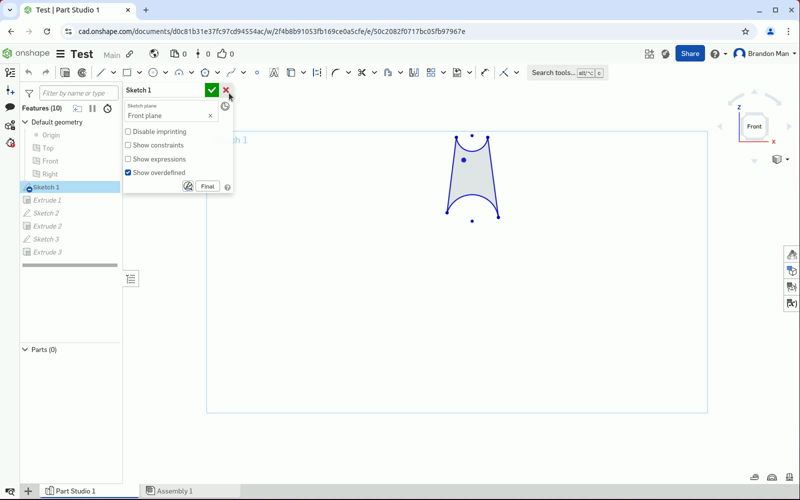
click(229, 92)
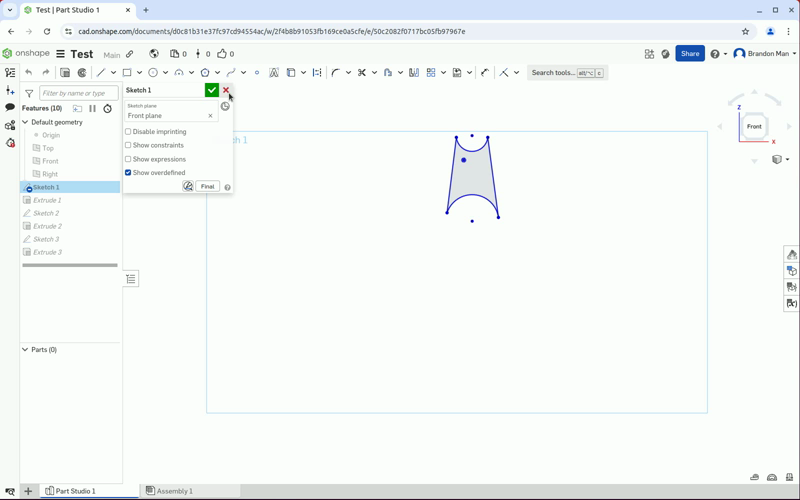
key(shift+s)
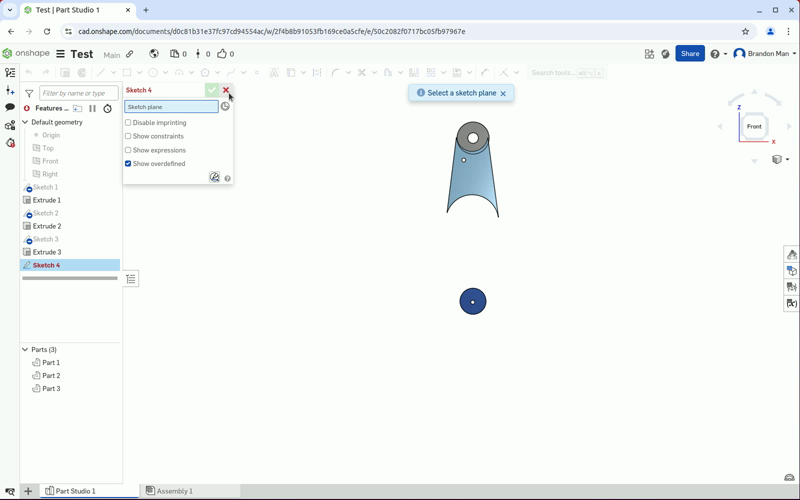
mouse_move(73, 163)
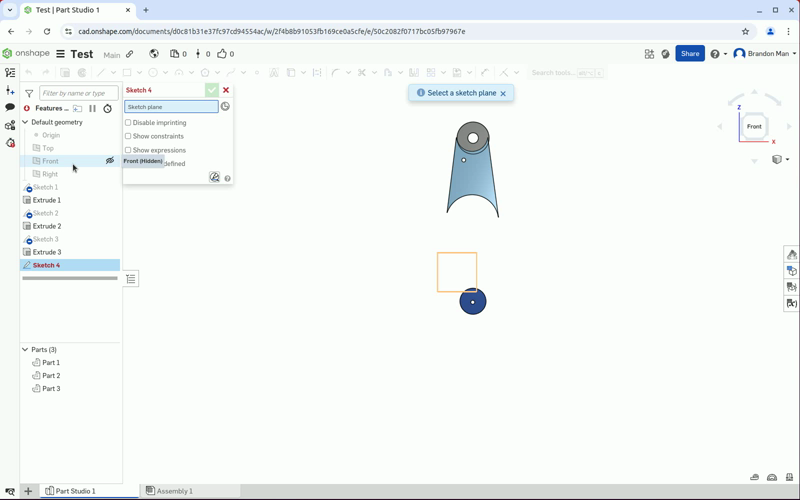
click(73, 163)
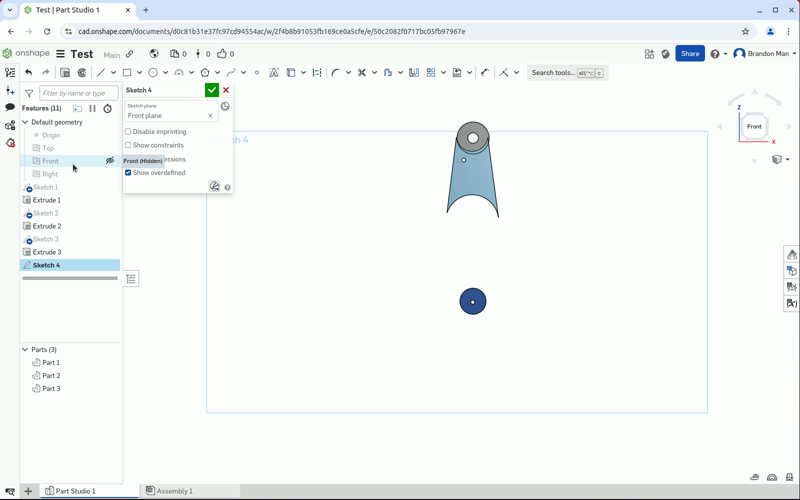
mouse_move(73, 352)
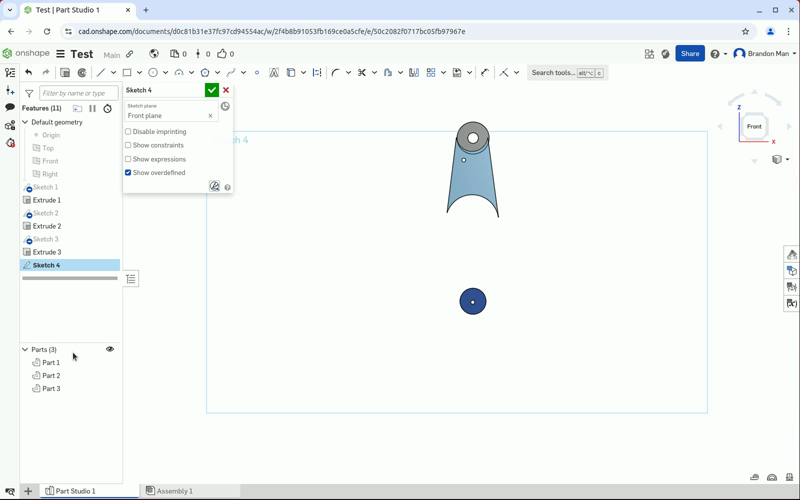
key(y)
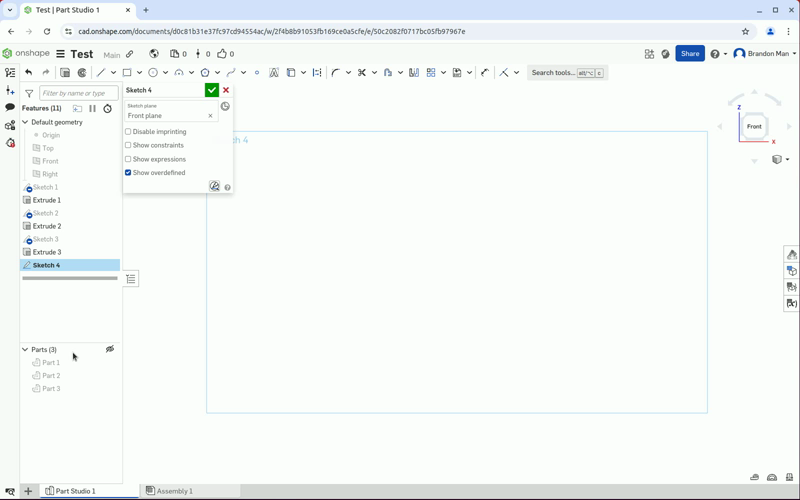
key(c)
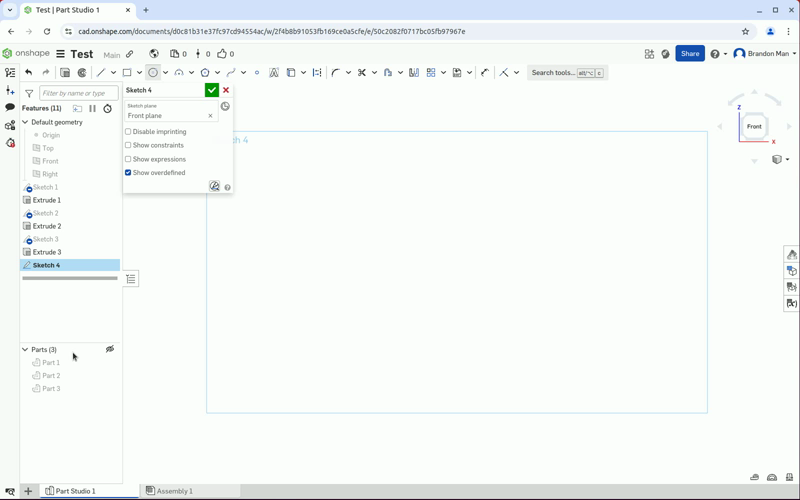
key_down(shift)
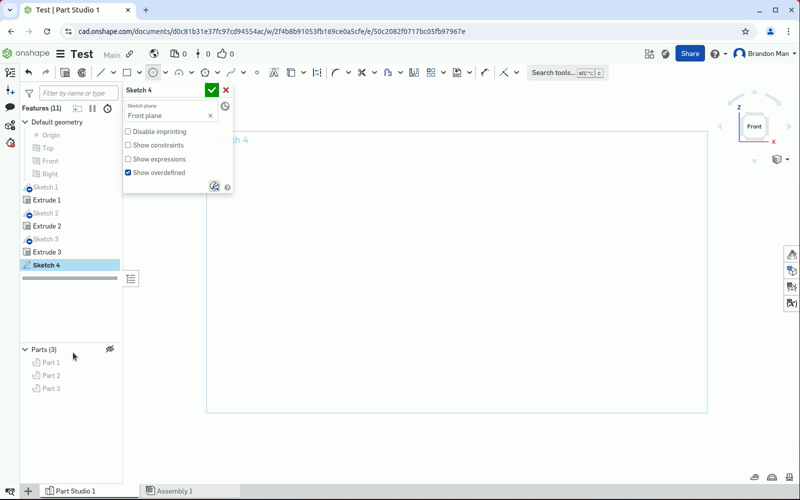
mouse_move(472, 244)
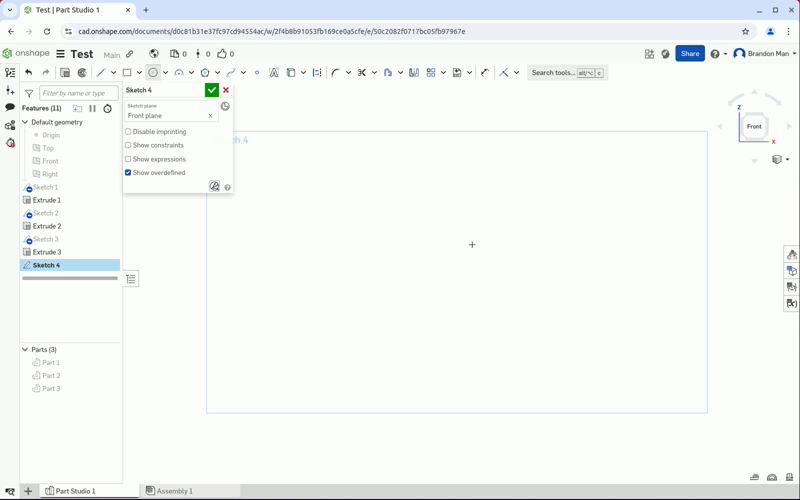
click(472, 244)
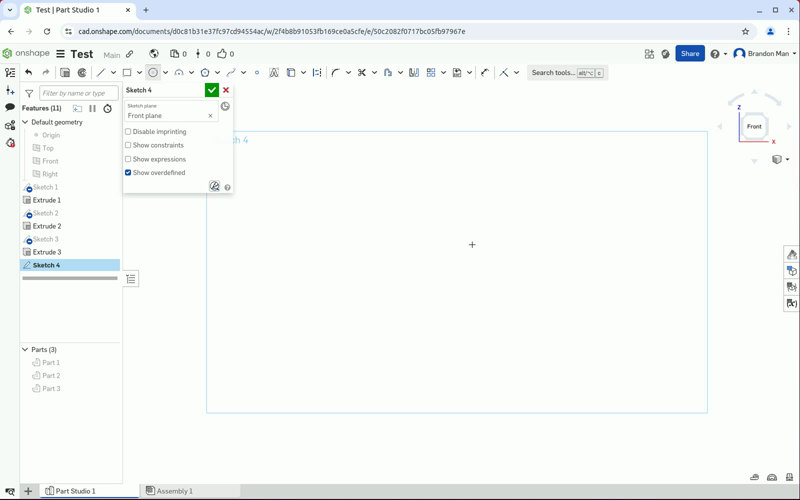
key_up(shift)
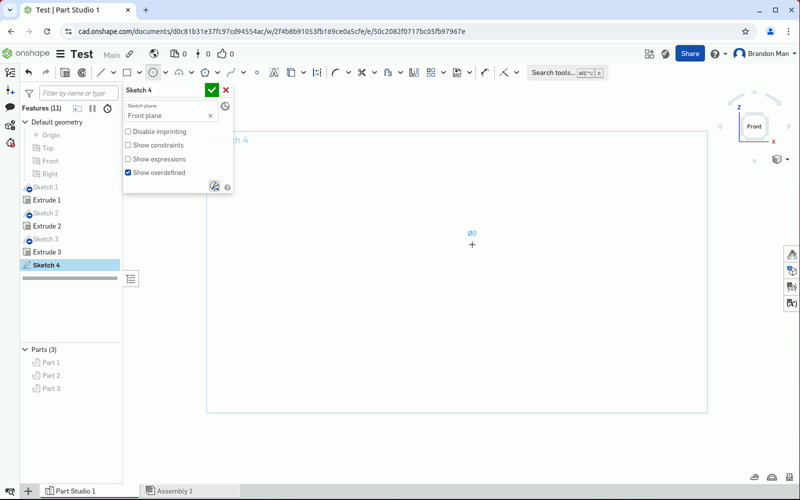
mouse_move(492, 244)
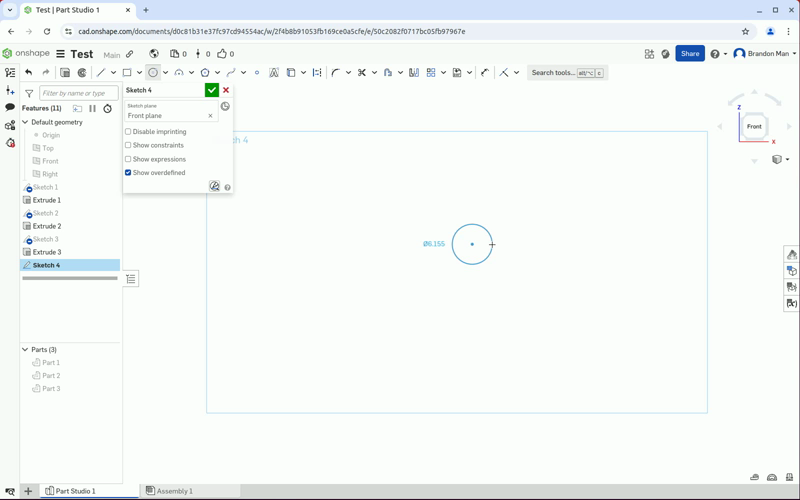
click(492, 244)
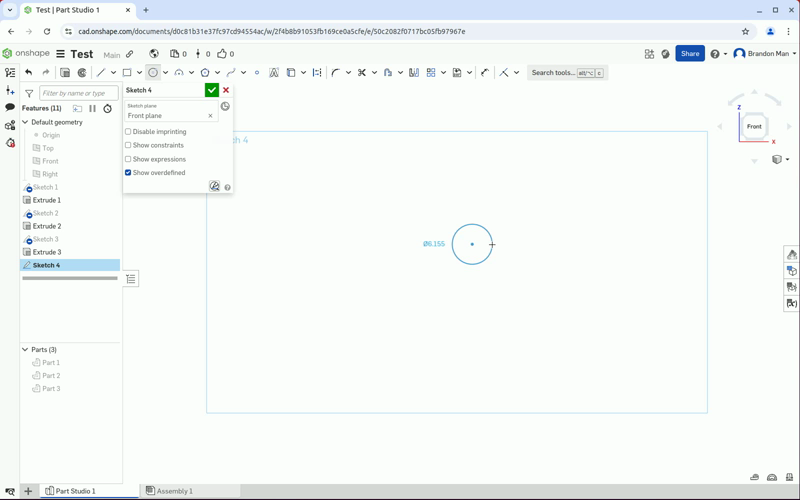
key(esc)
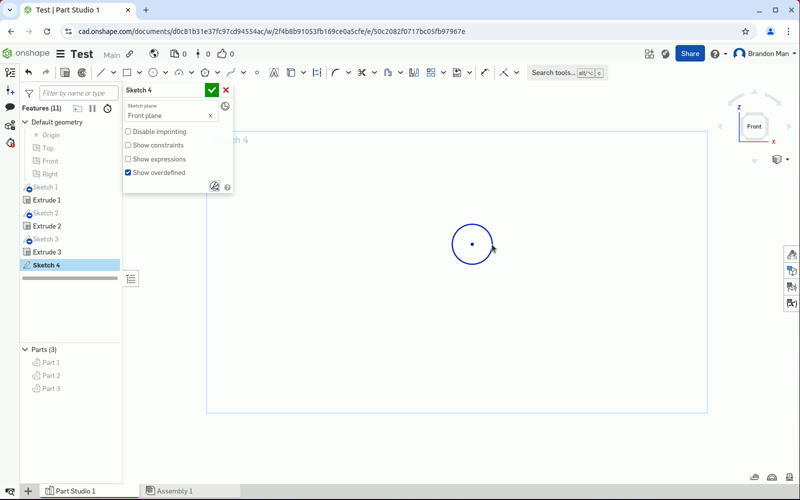
key(c)
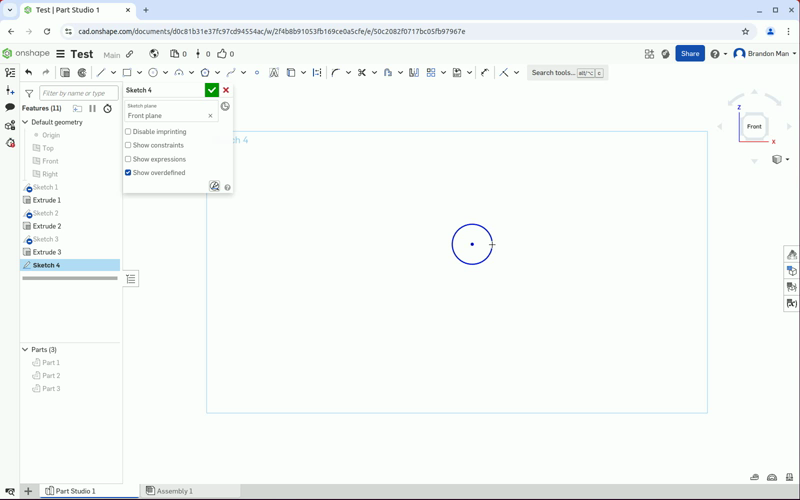
key_down(shift)
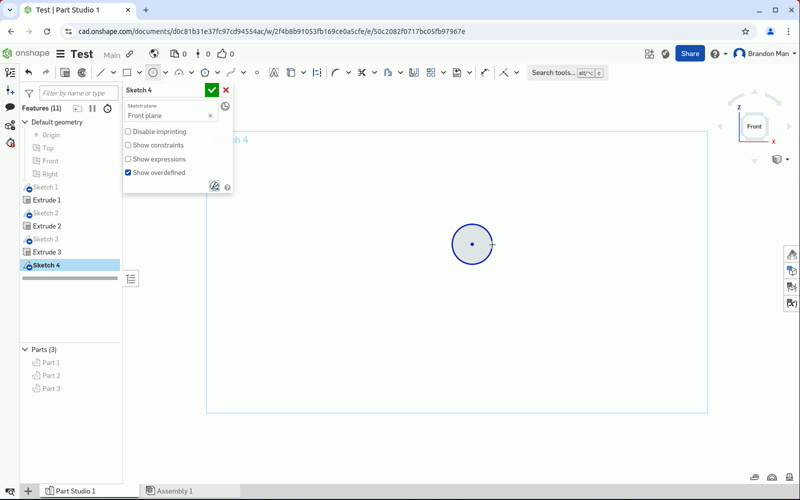
mouse_move(472, 244)
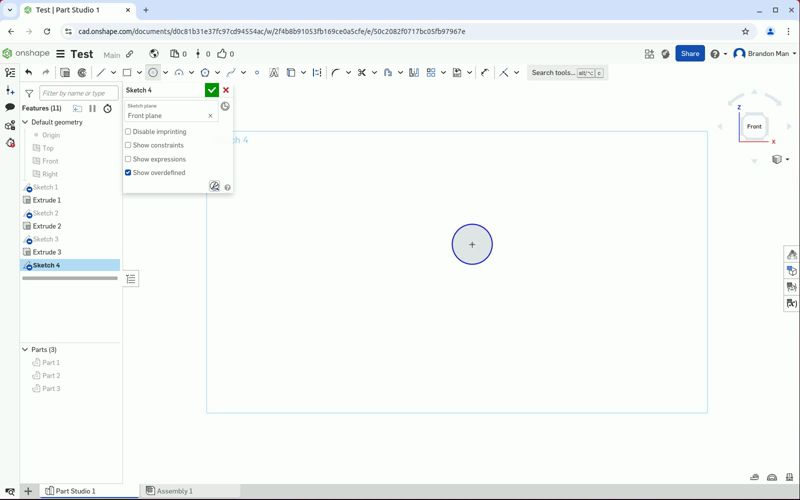
click(472, 244)
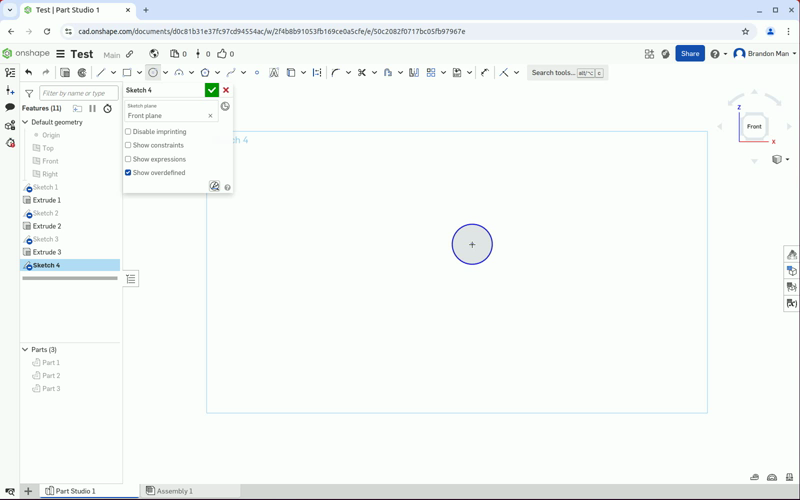
key_up(shift)
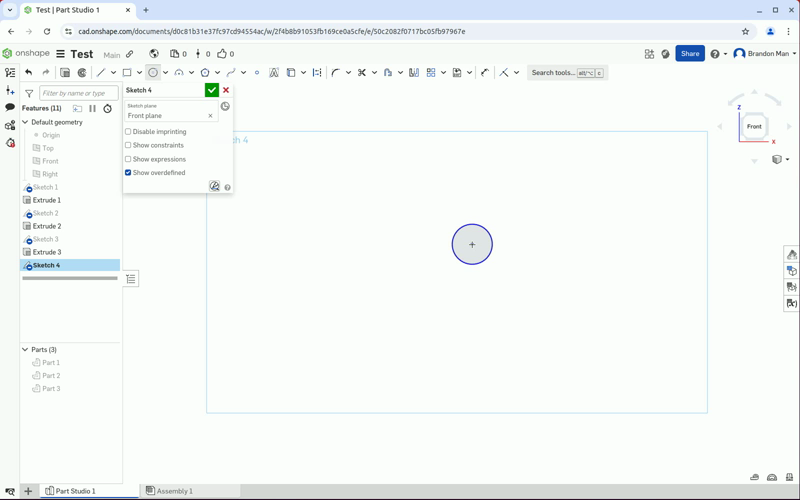
mouse_move(474, 244)
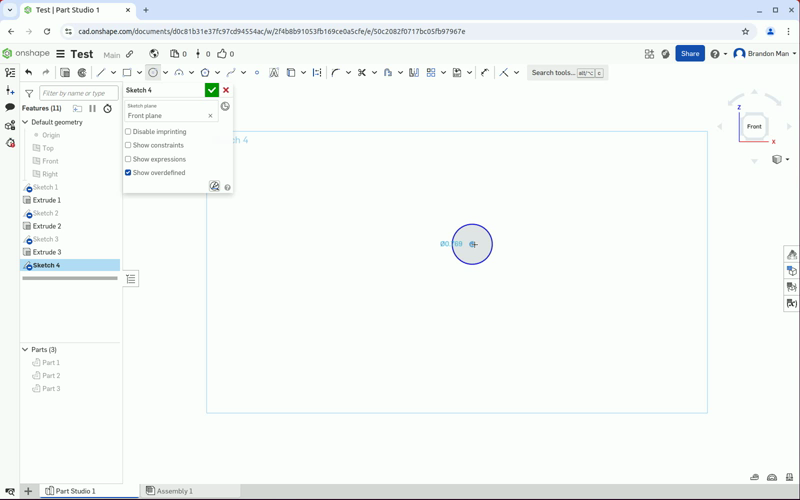
scroll(6)
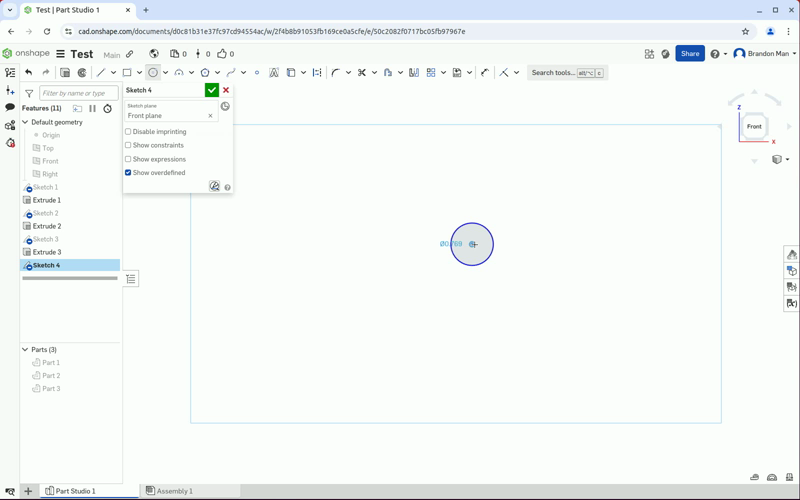
scroll(6)
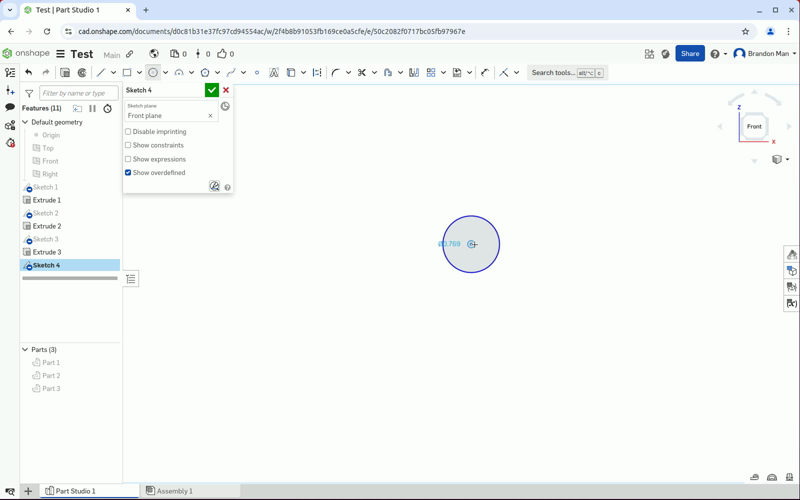
scroll(6)
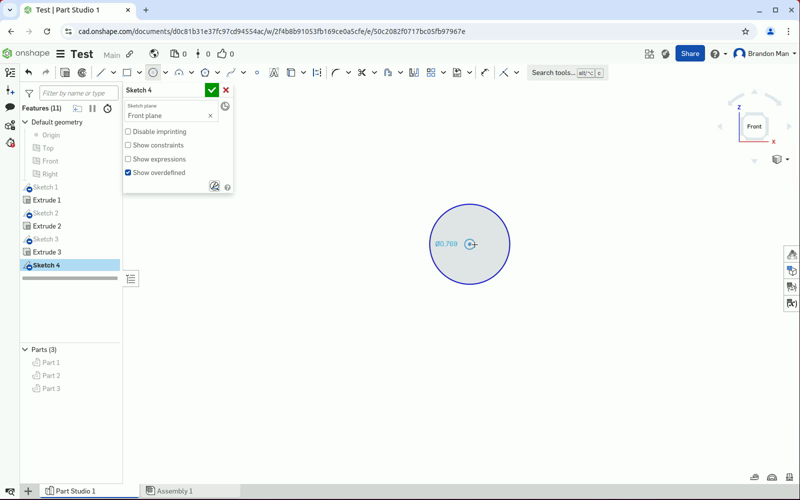
scroll(6)
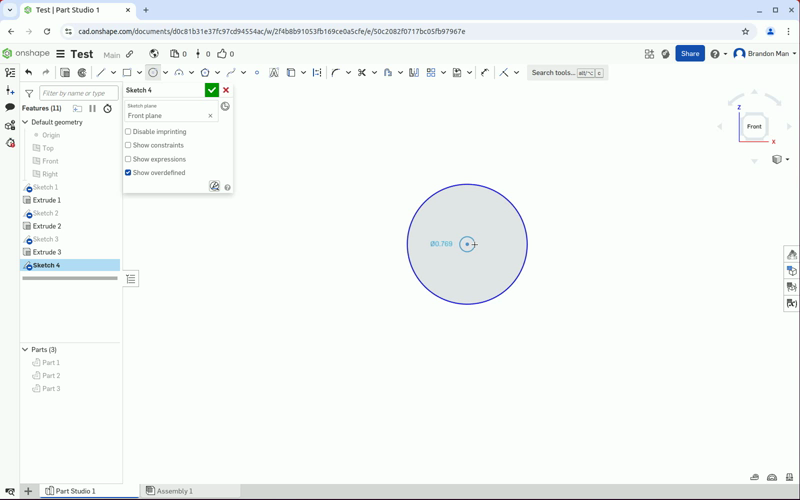
scroll(6)
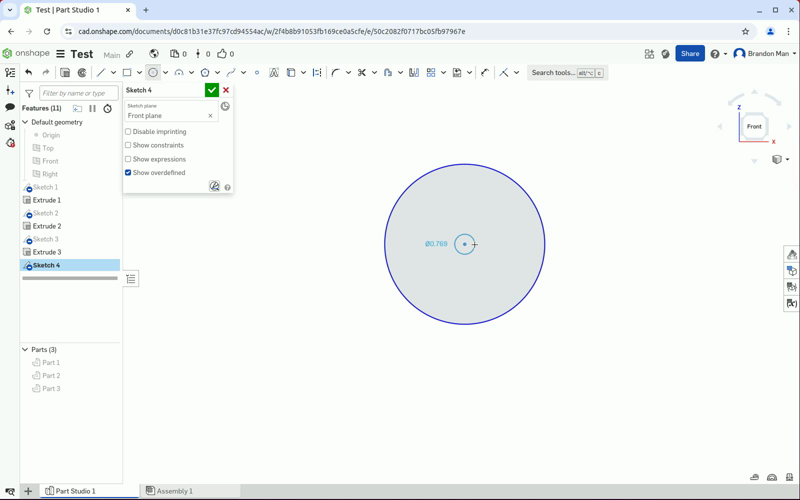
scroll(6)
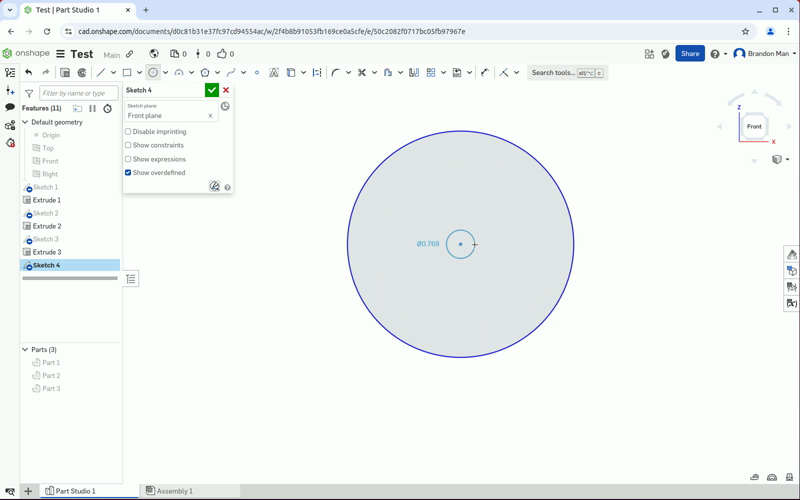
scroll(6)
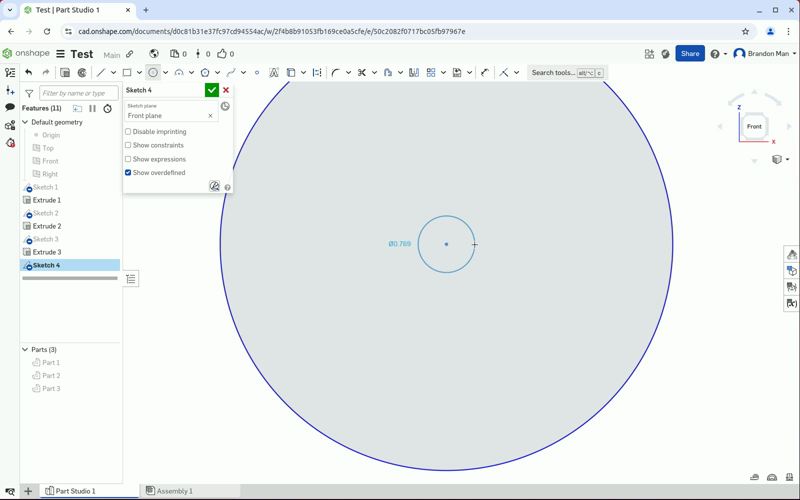
click(474, 244)
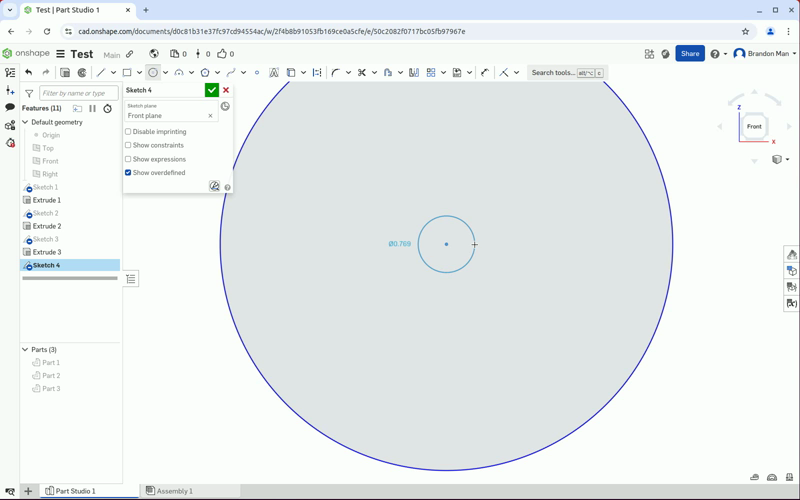
scroll(-6)
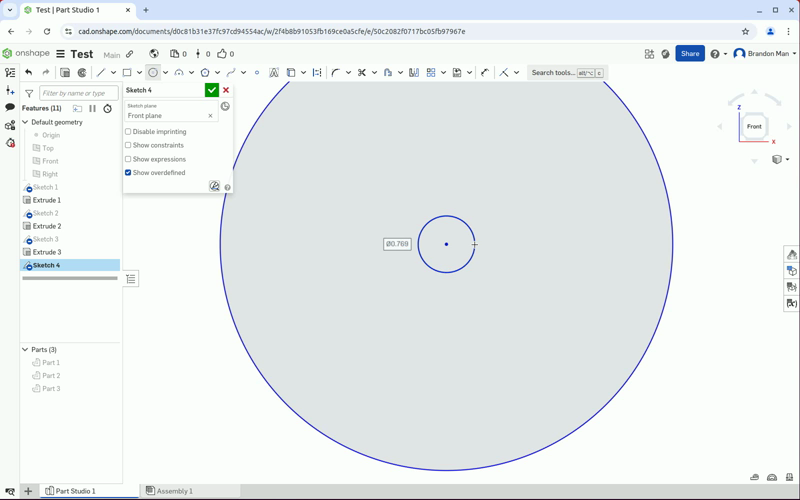
scroll(-6)
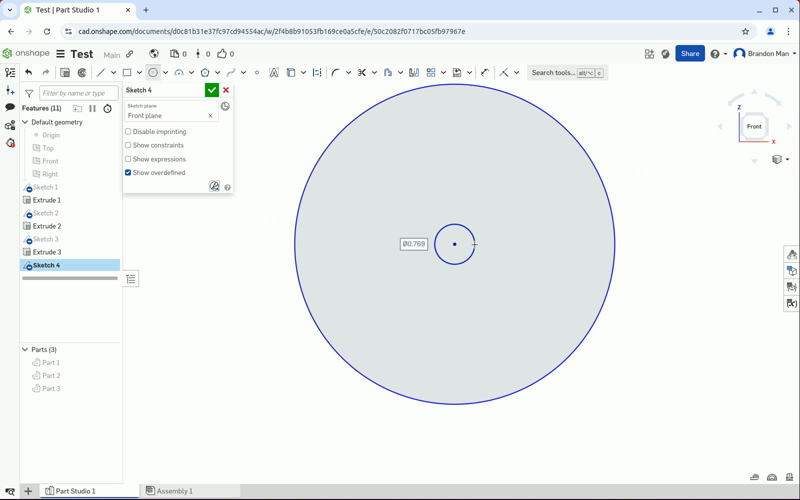
scroll(-6)
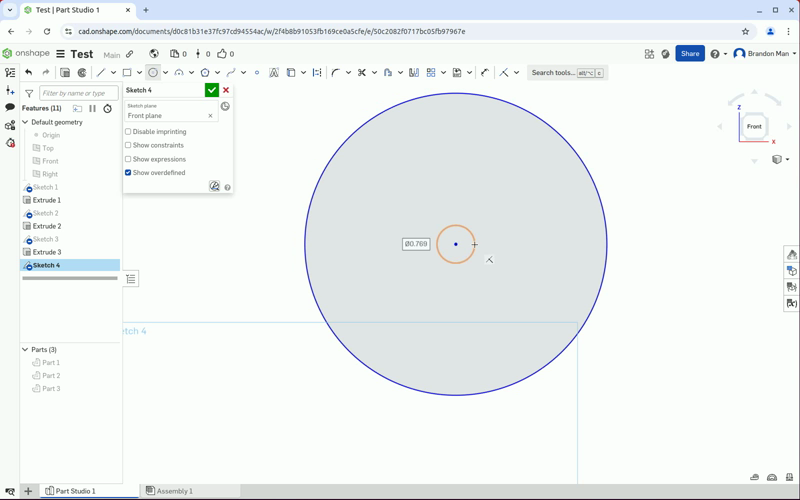
scroll(-6)
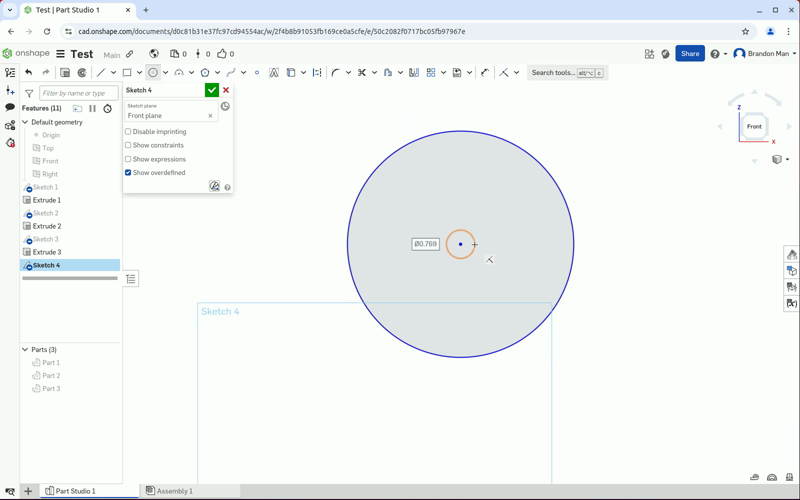
scroll(-6)
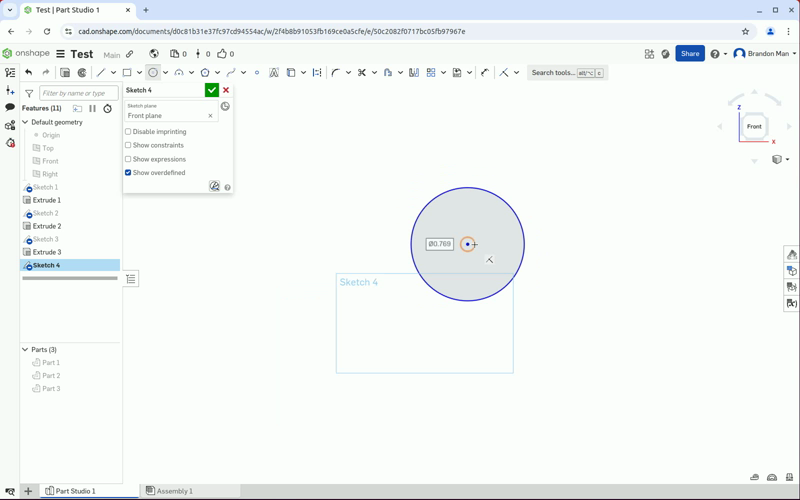
scroll(-6)
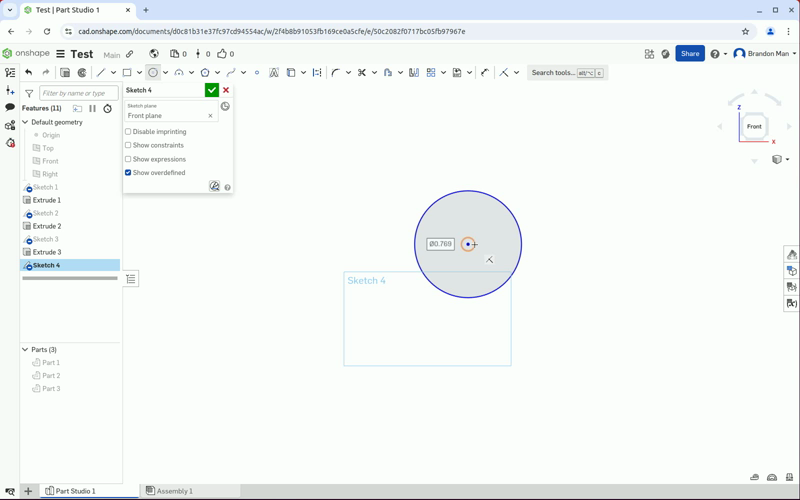
scroll(-6)
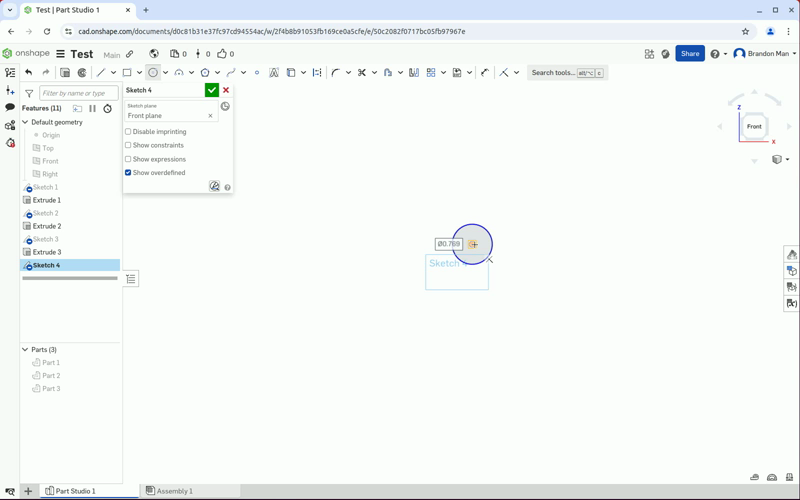
key(esc)
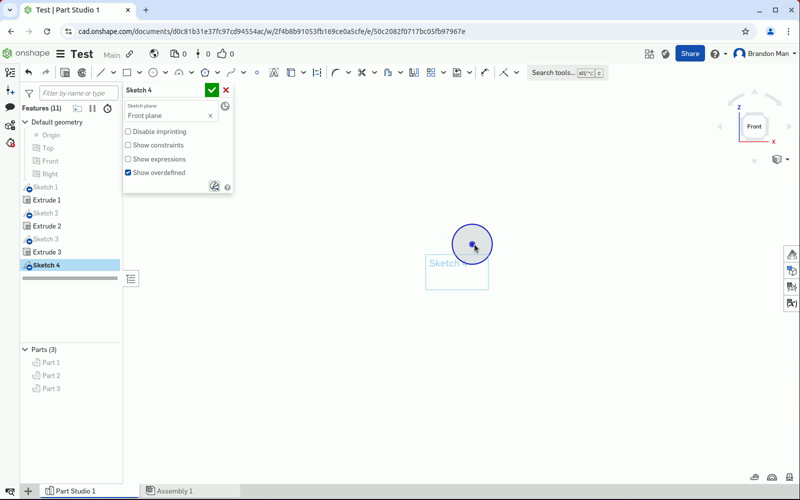
mouse_move(471, 241)
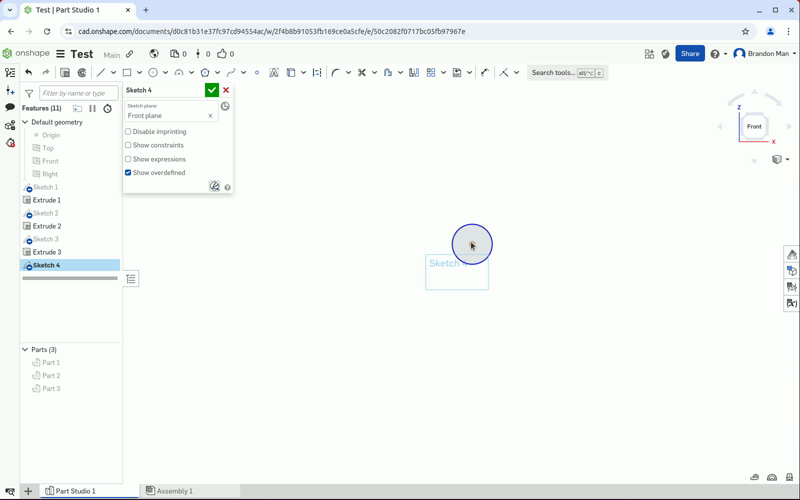
scroll(6)
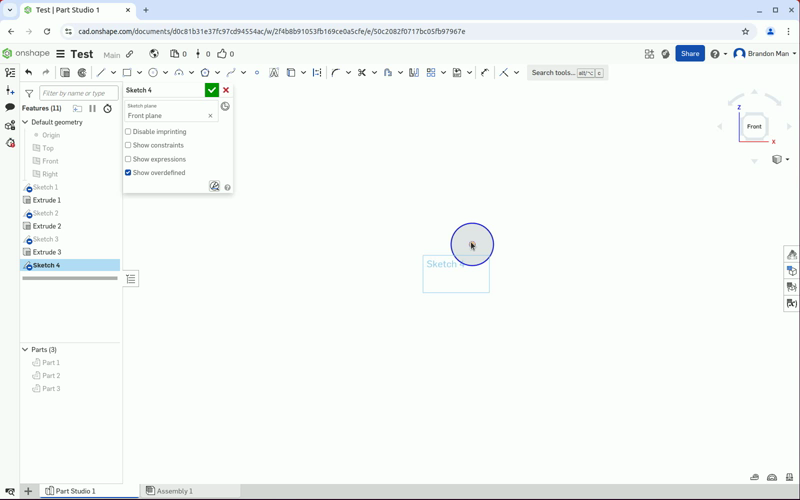
scroll(6)
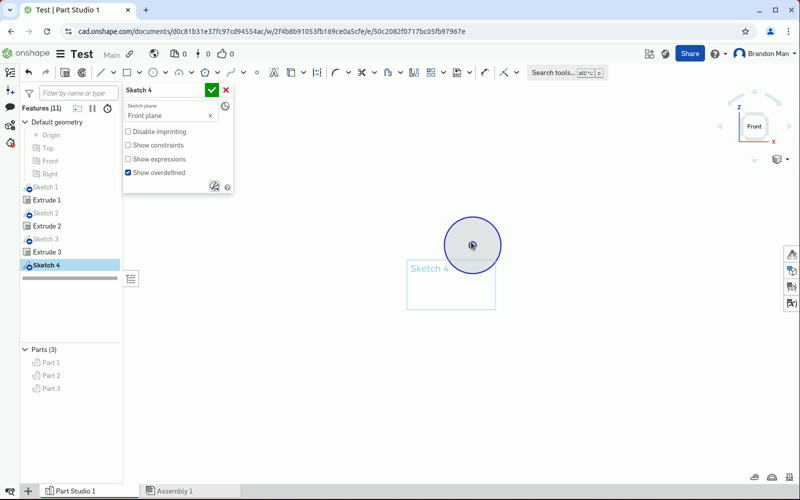
scroll(6)
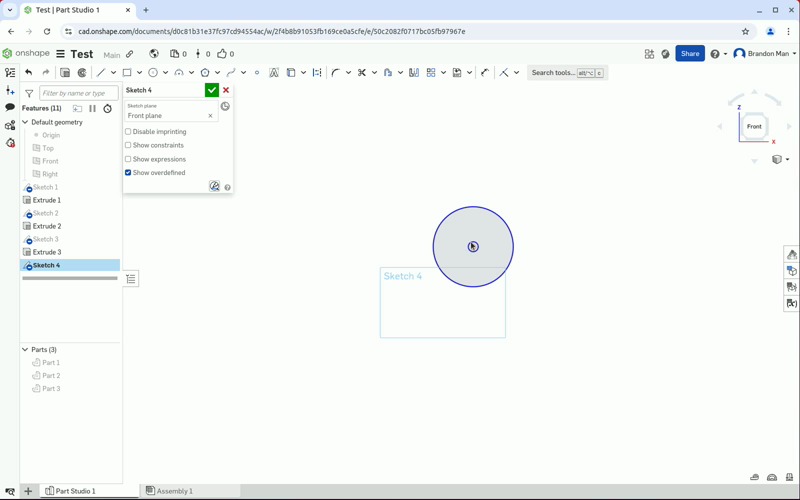
scroll(6)
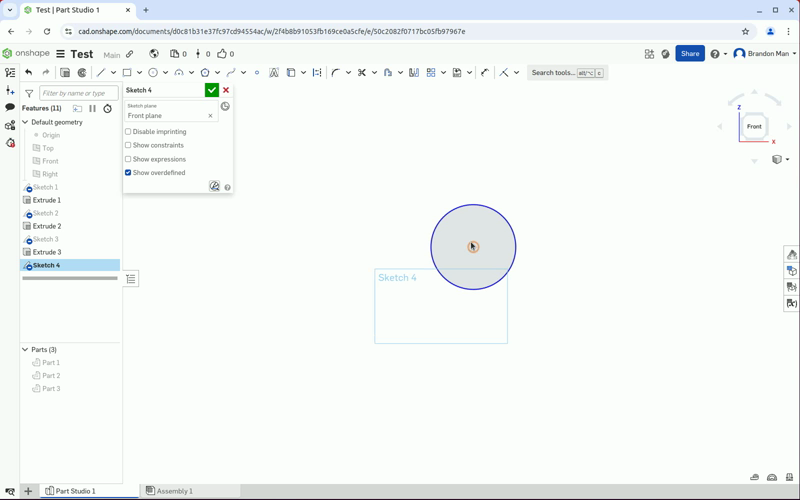
scroll(6)
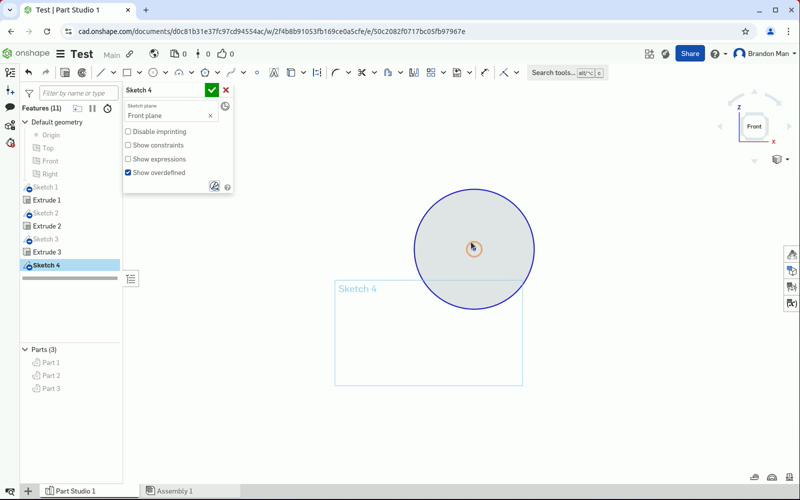
scroll(6)
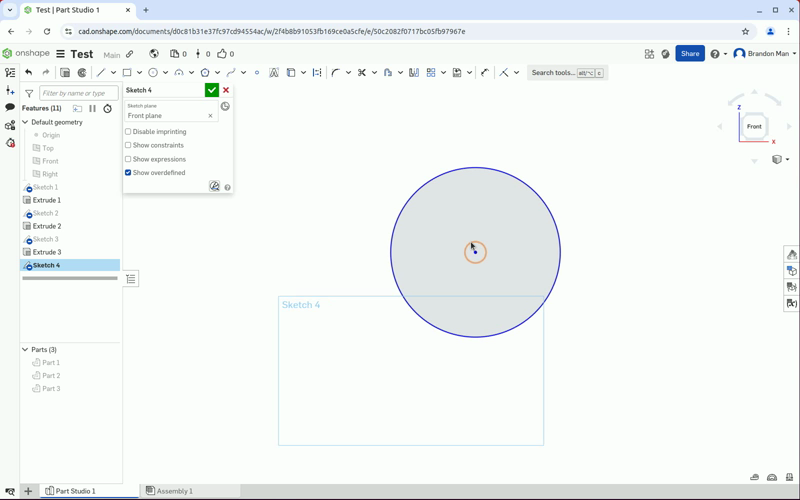
scroll(6)
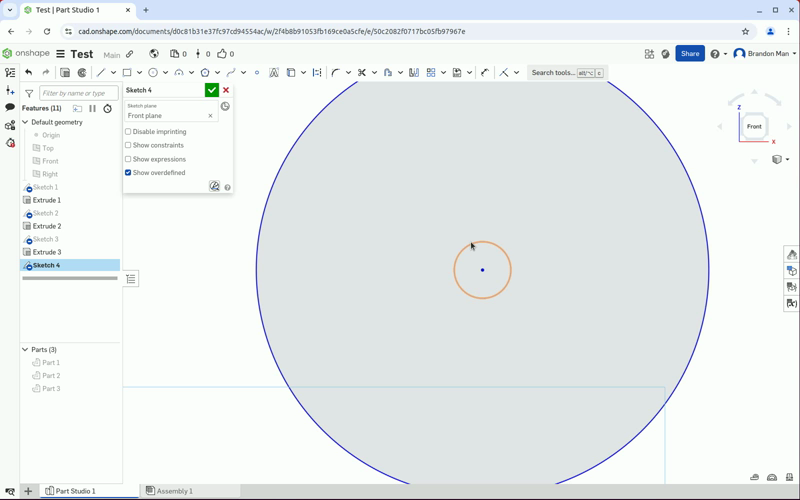
click(471, 241)
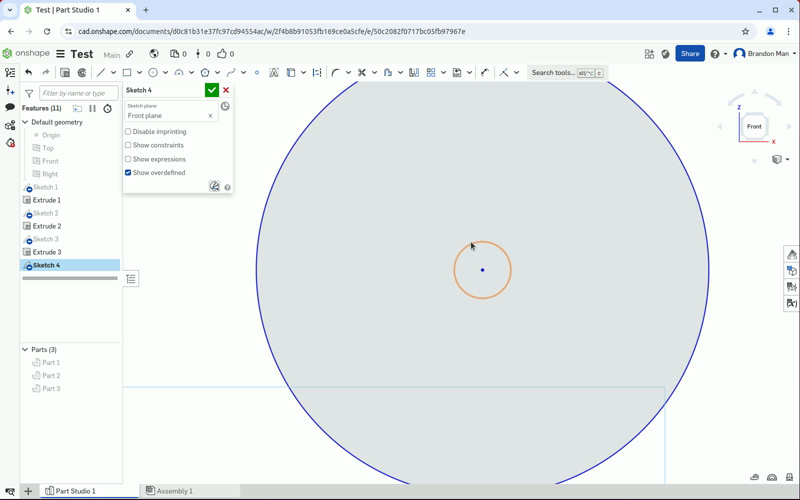
scroll(-6)
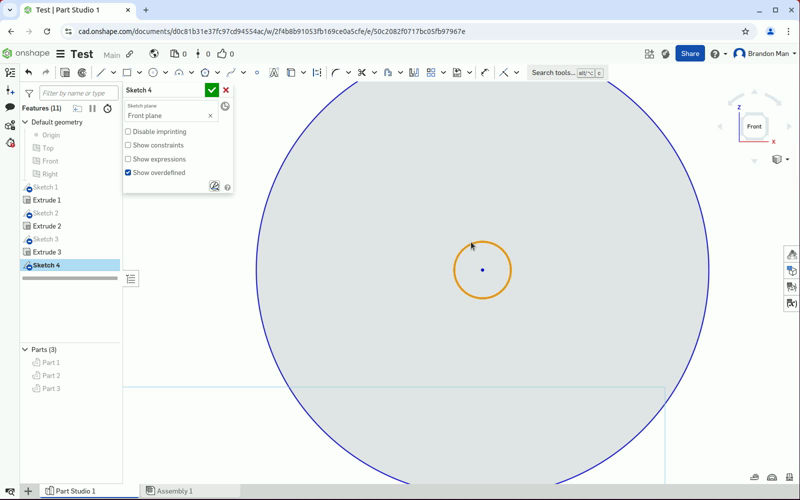
scroll(-6)
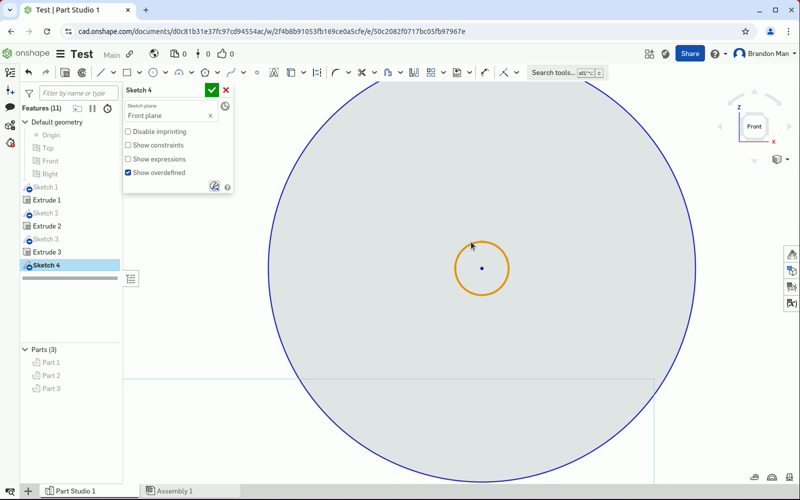
scroll(-6)
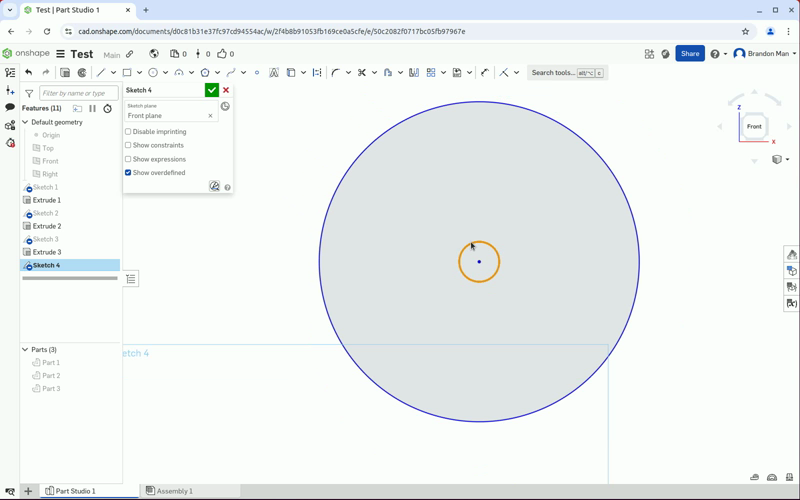
scroll(-6)
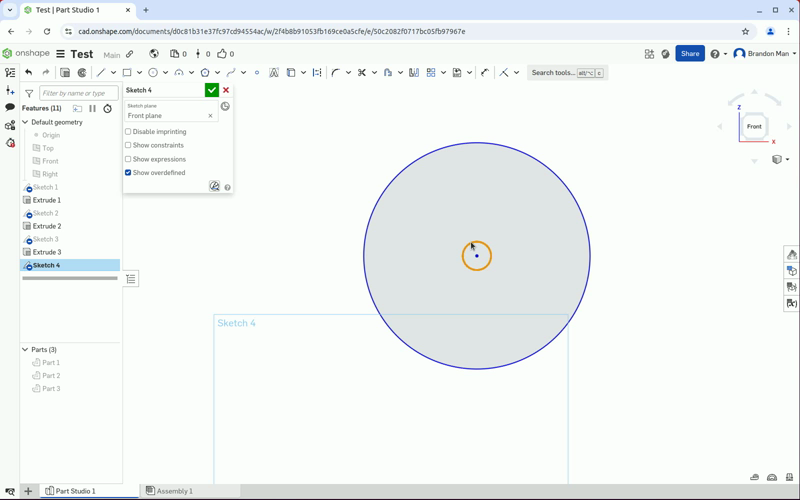
scroll(-6)
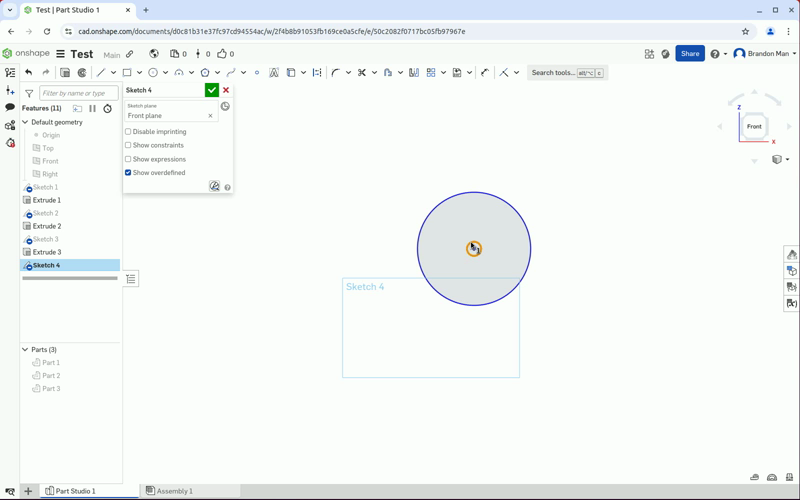
scroll(-6)
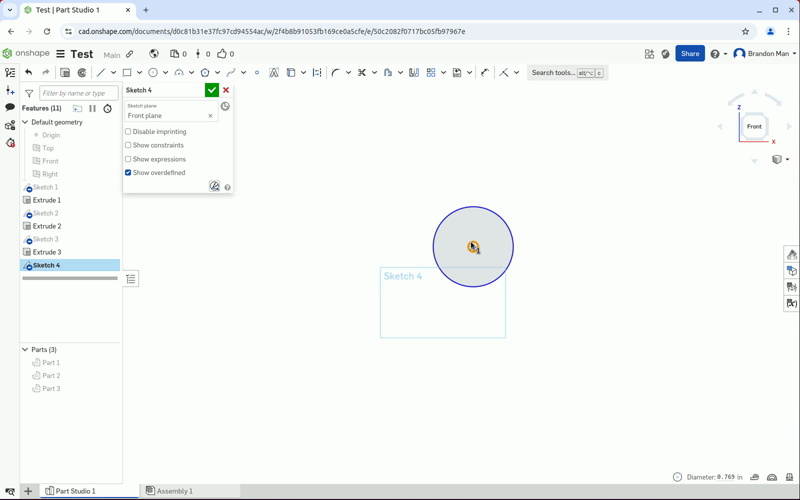
scroll(-6)
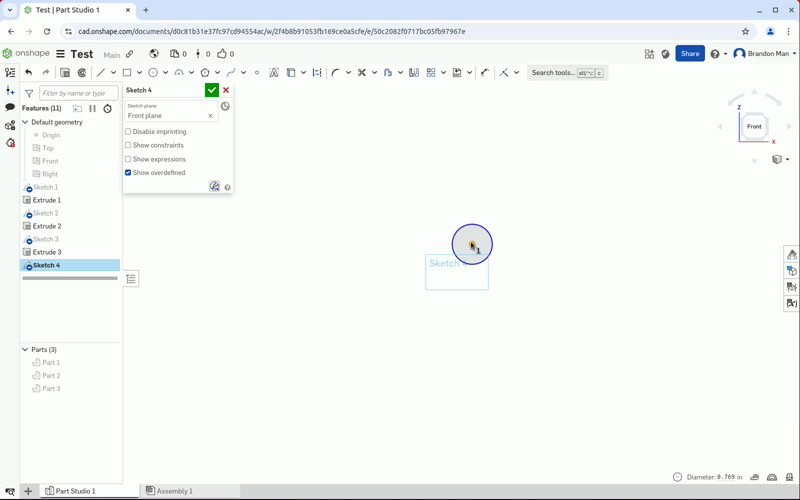
mouse_move(73, 352)
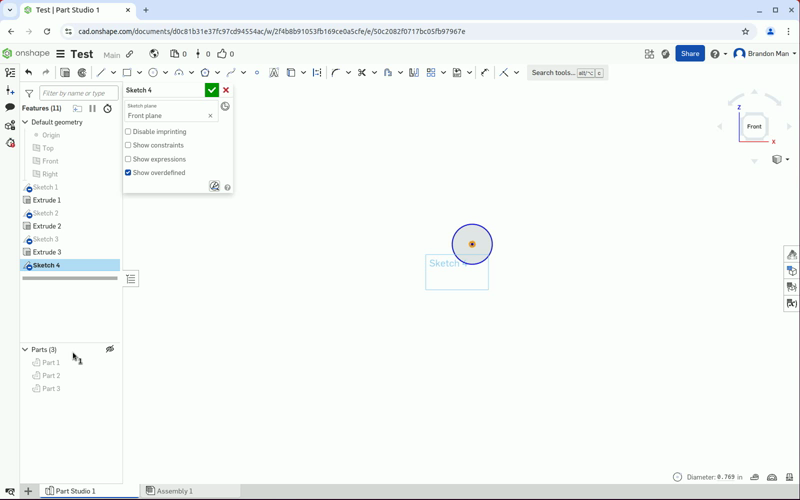
key(shift+y)
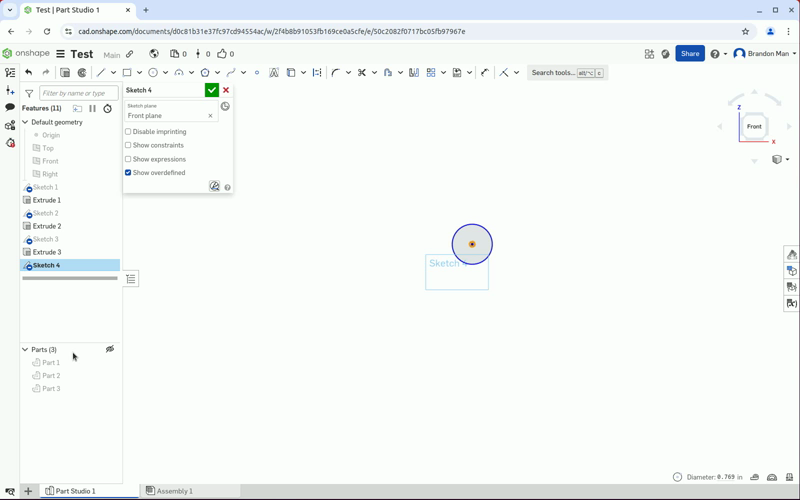
key(shift+e)
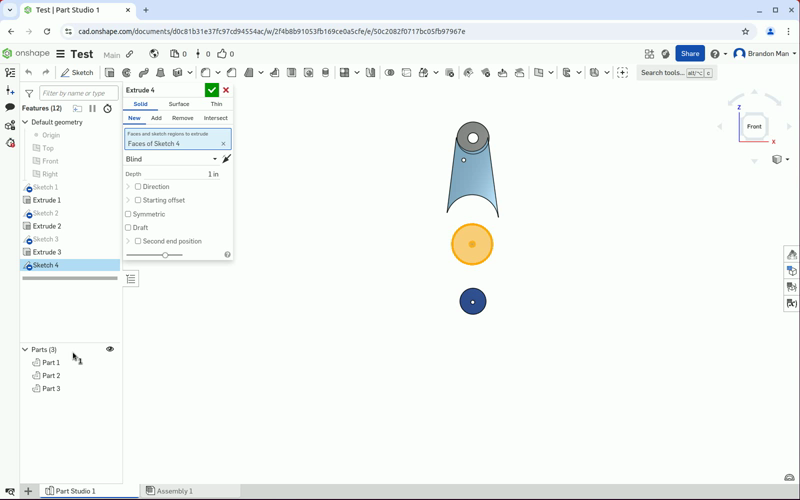
mouse_move(143, 106)
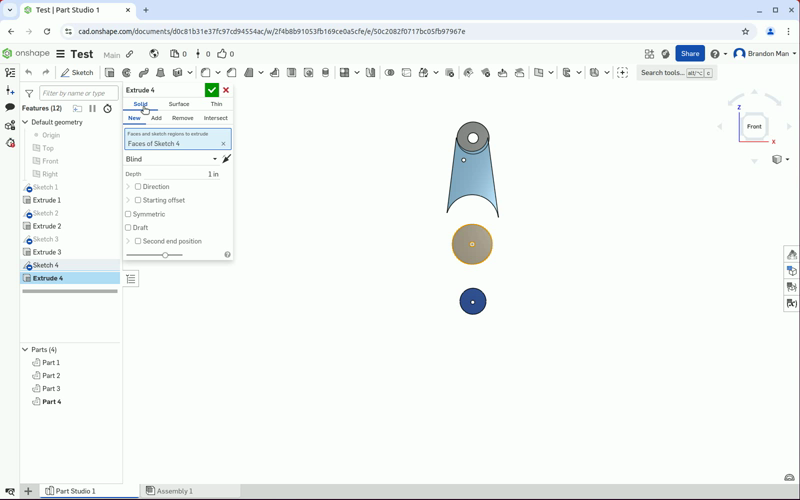
click(143, 106)
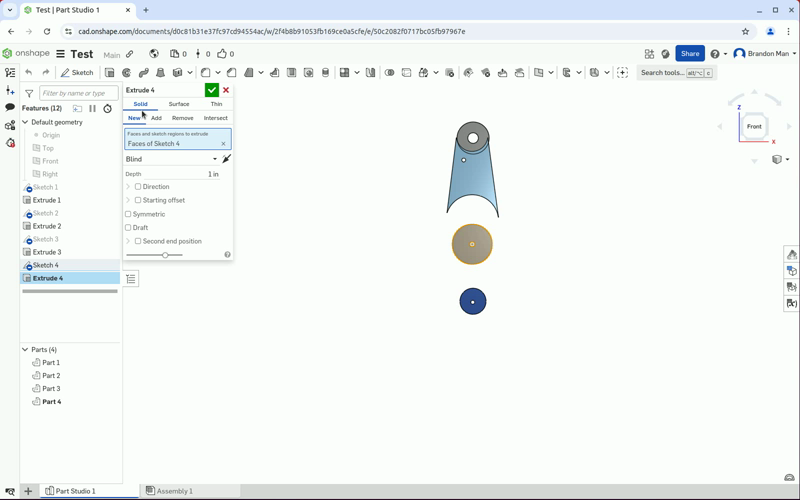
mouse_move(137, 120)
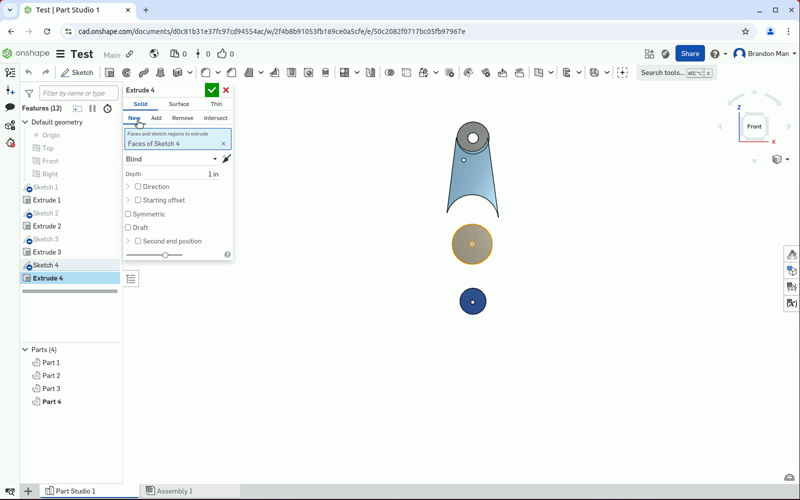
click(137, 120)
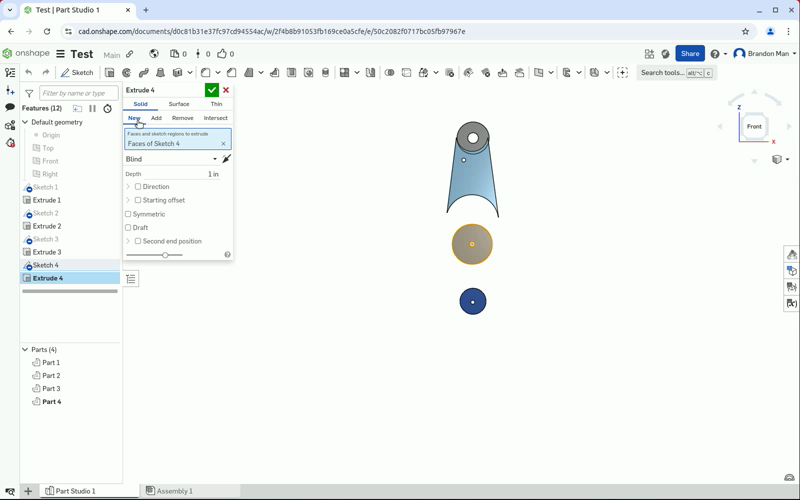
key(tab, 4)
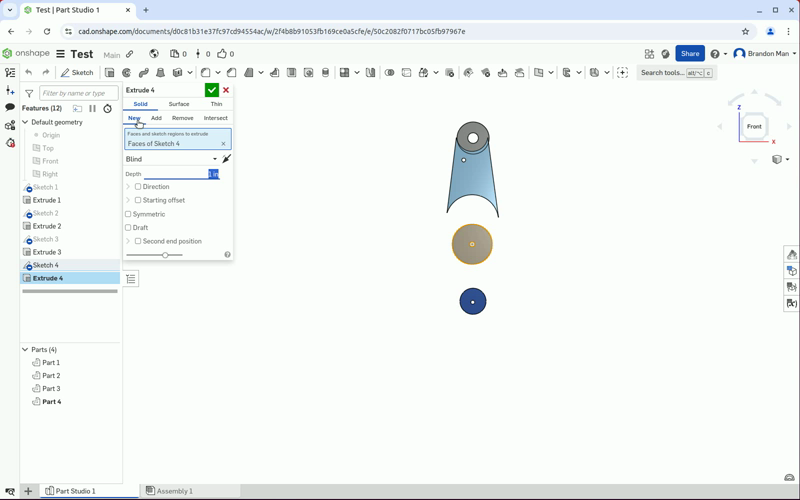
text(6.258)
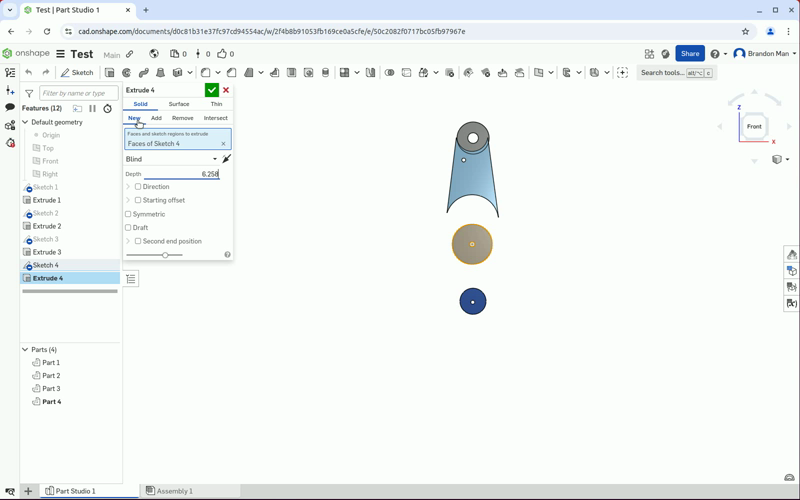
key(enter)
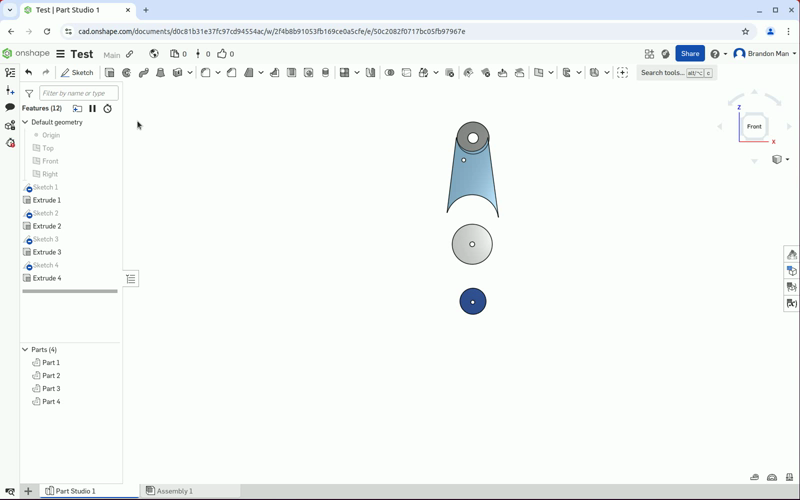
key(shift+h)
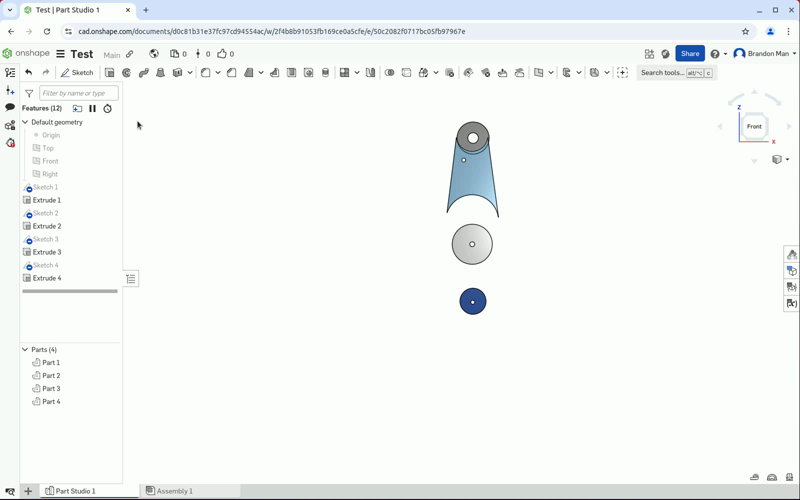
key(shift+h)
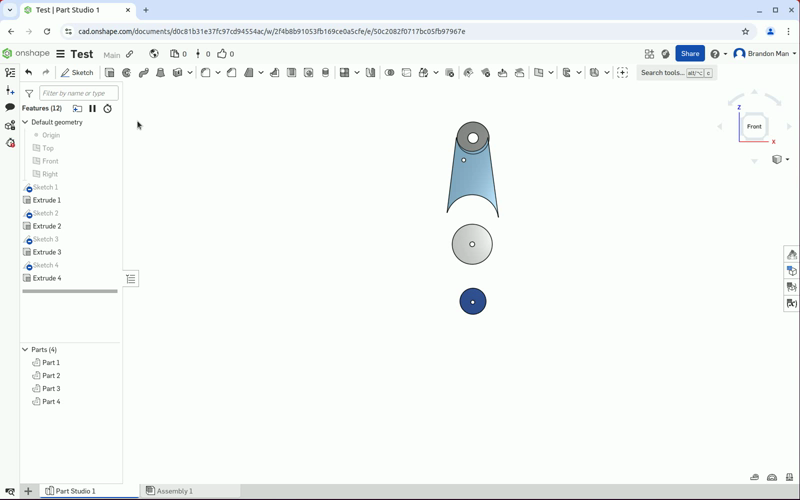
mouse_move(73, 189)
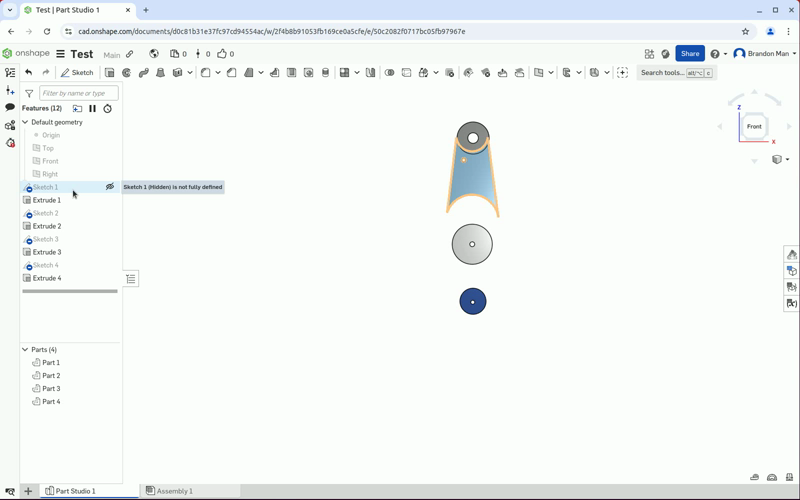
click(73, 189)
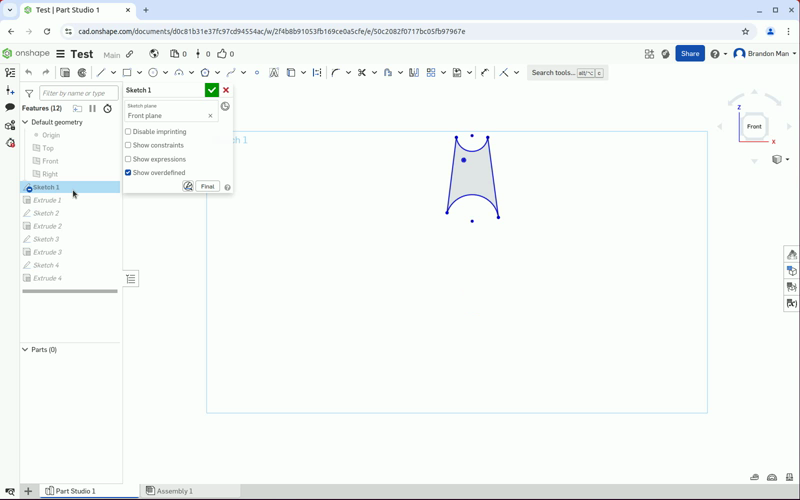
mouse_move(229, 92)
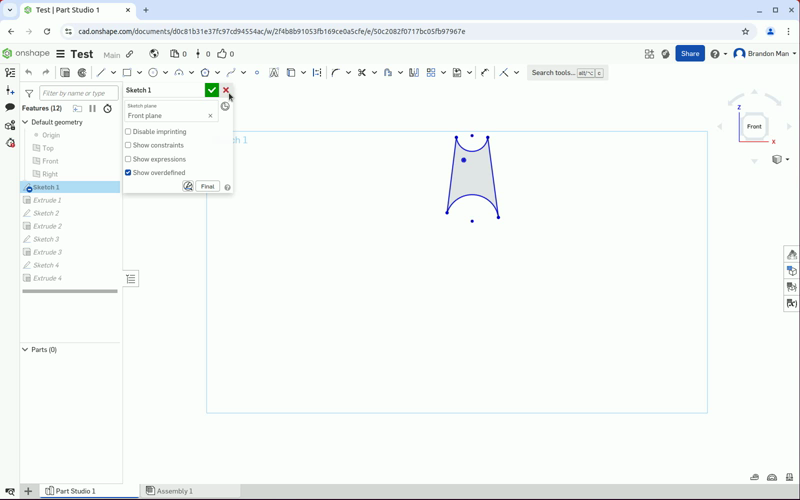
click(229, 92)
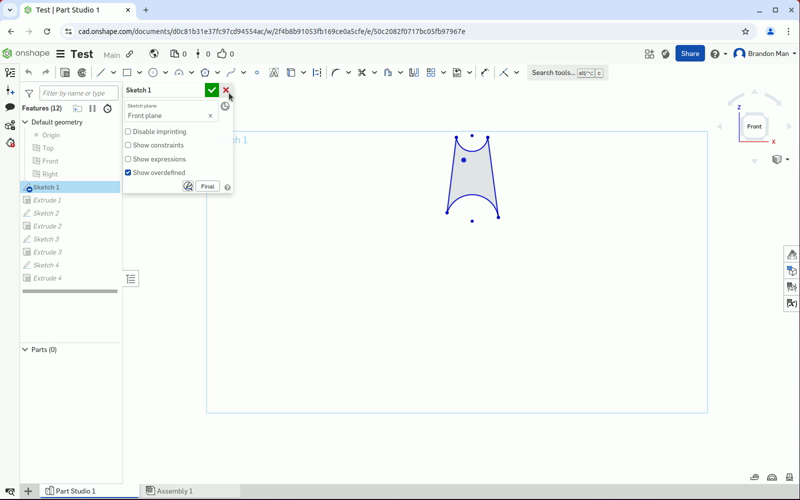
key(shift+s)
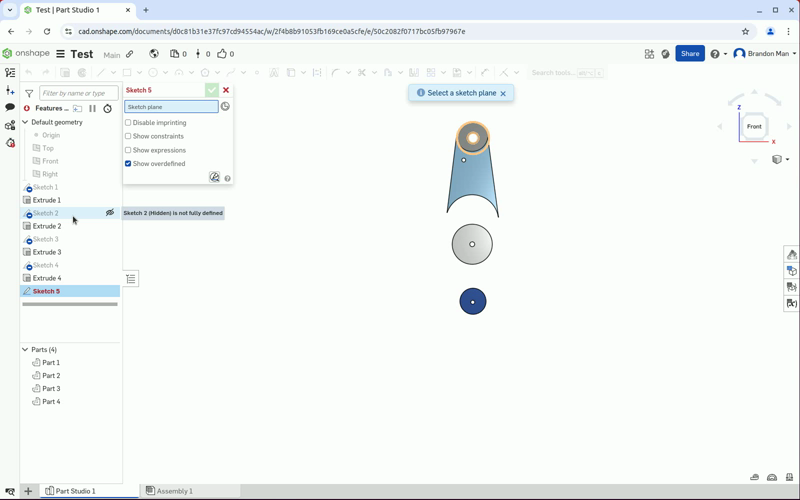
scroll(3)
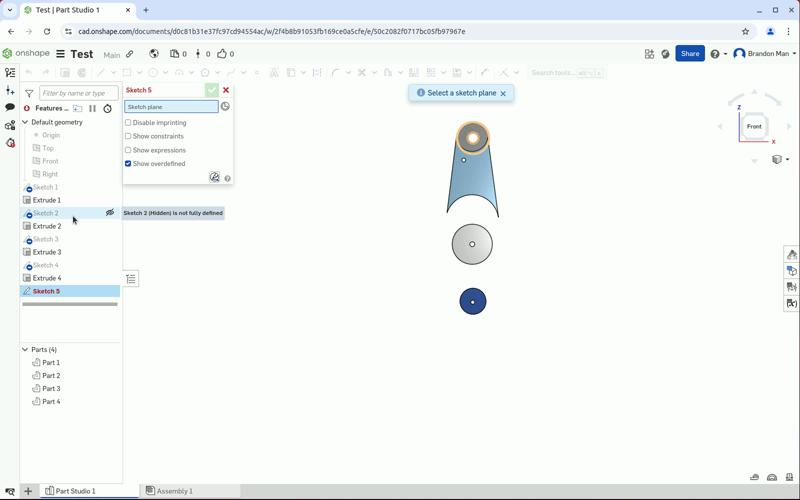
mouse_move(73, 163)
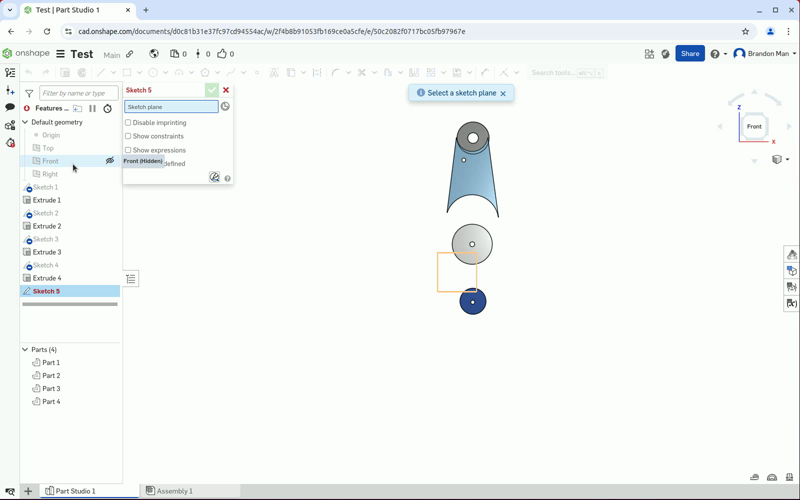
click(73, 163)
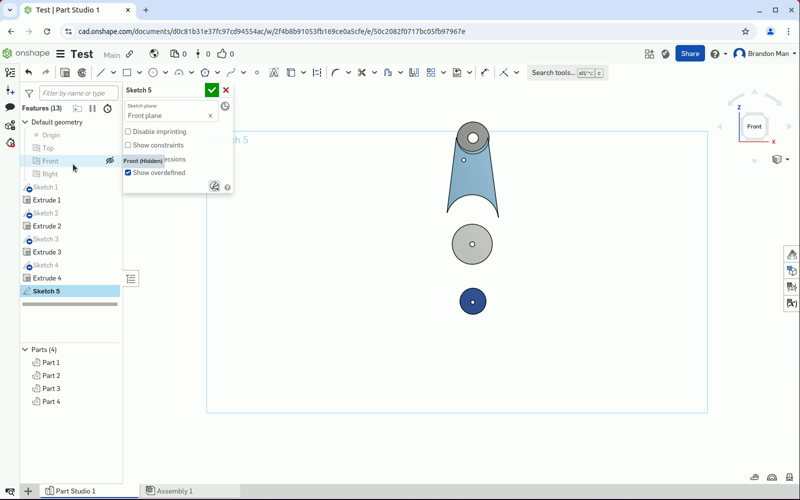
mouse_move(73, 352)
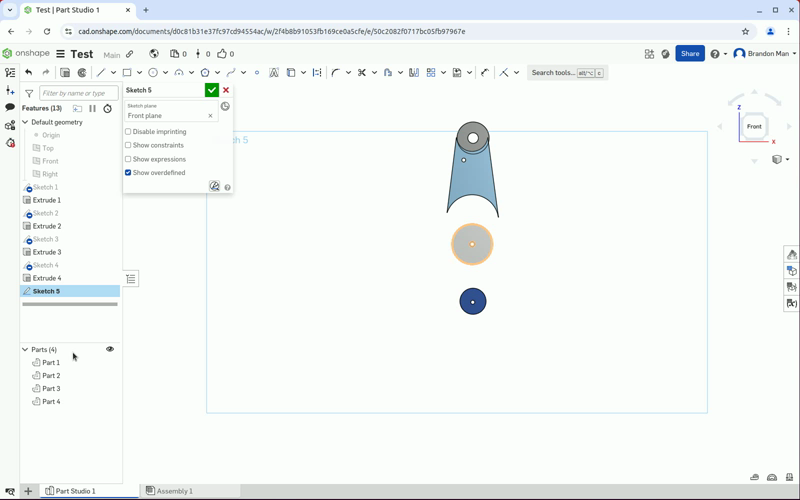
key(y)
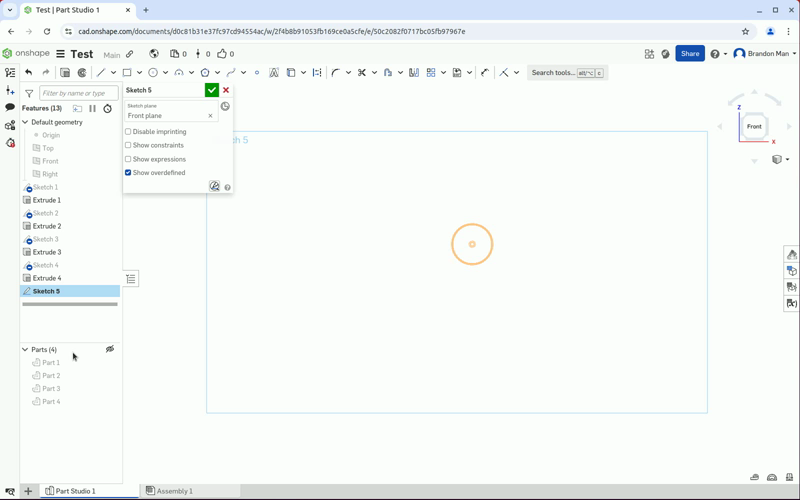
key(l)
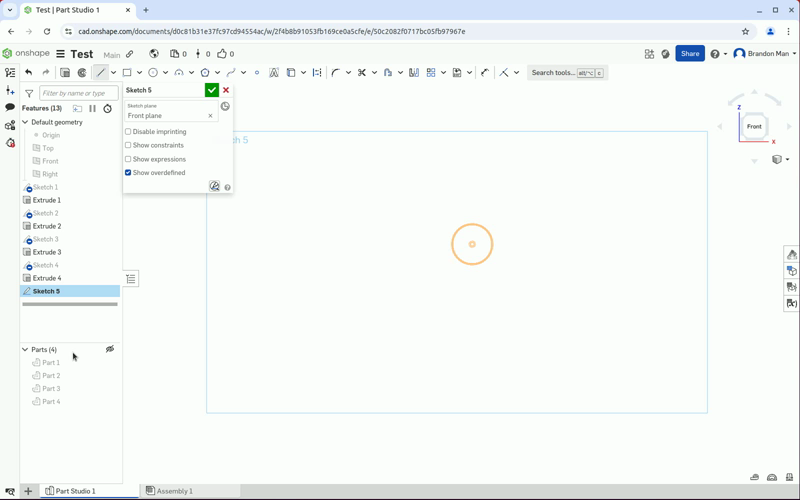
key_down(shift)
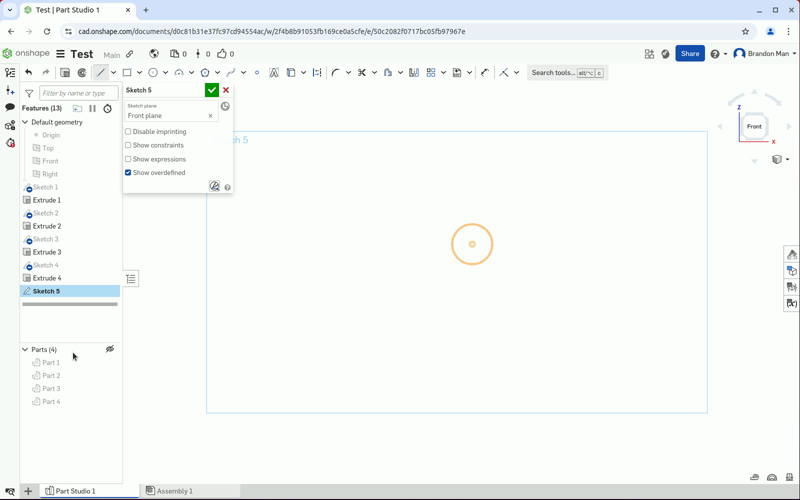
mouse_move(453, 247)
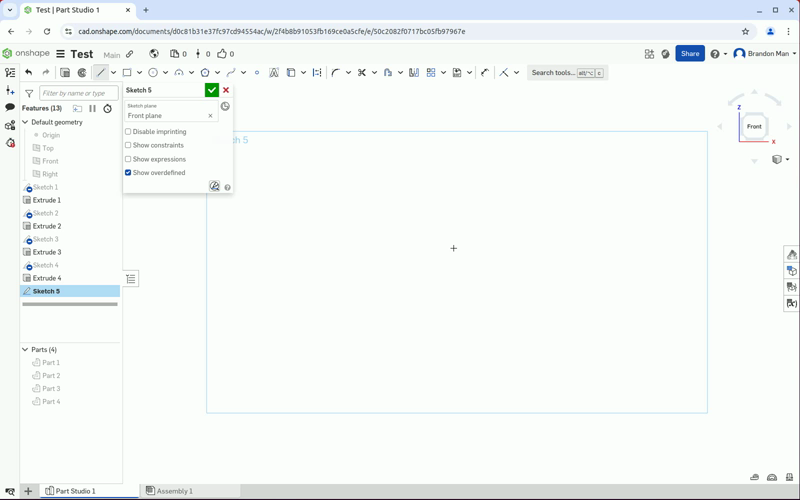
click(453, 247)
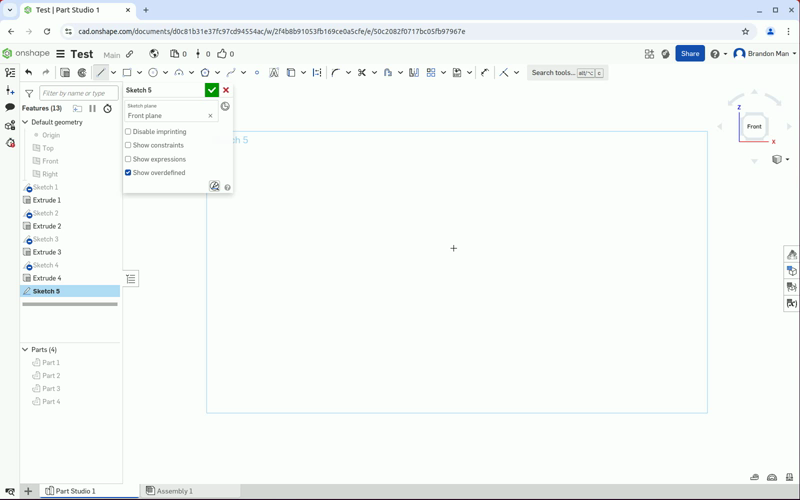
key_up(shift)
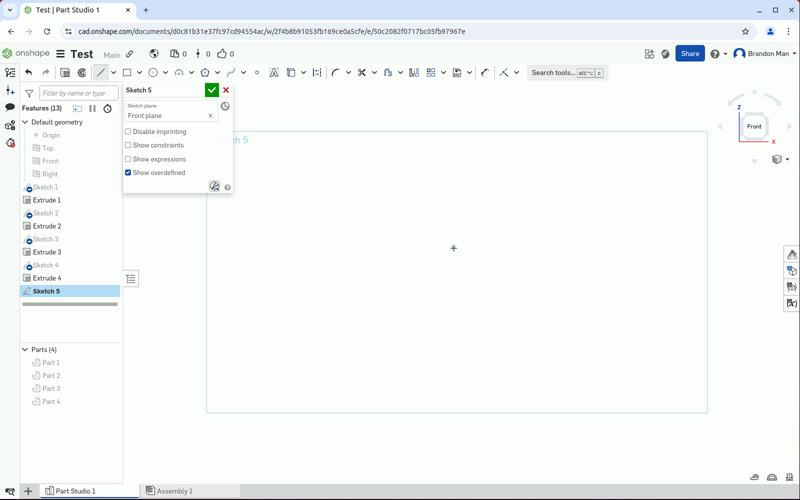
key_down(shift)
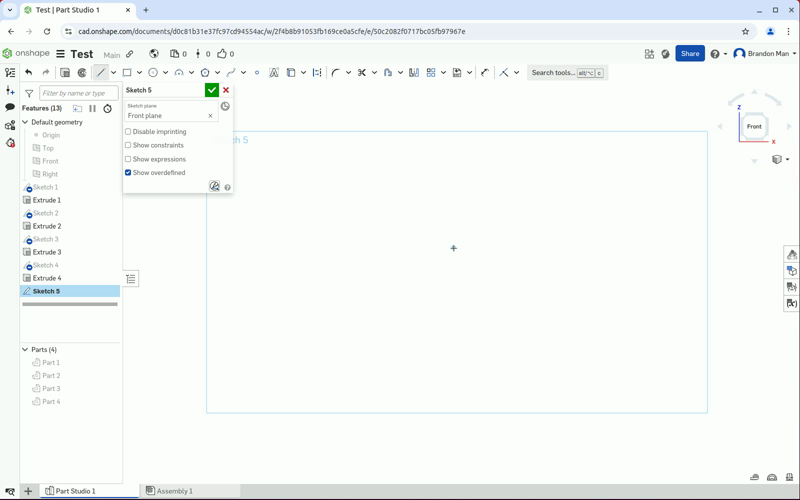
mouse_move(483, 247)
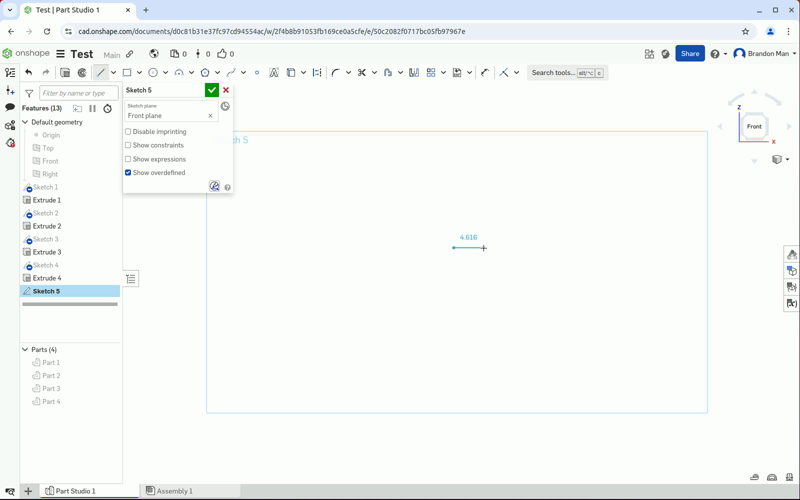
mouse_move(461, 303)
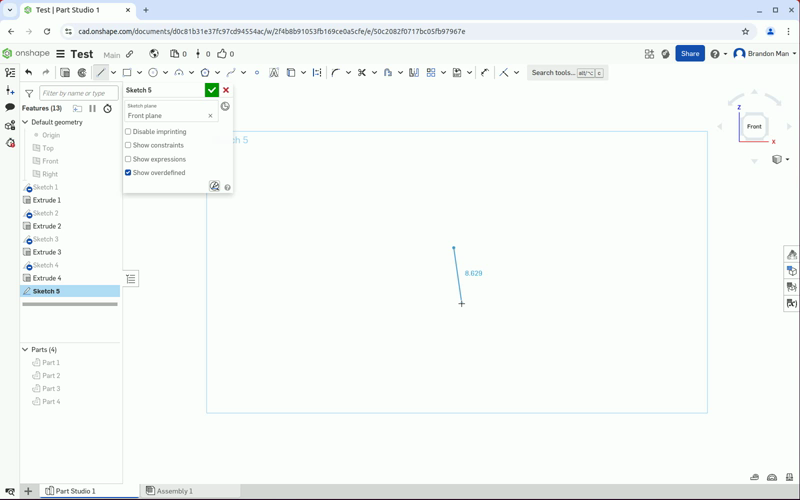
click(461, 303)
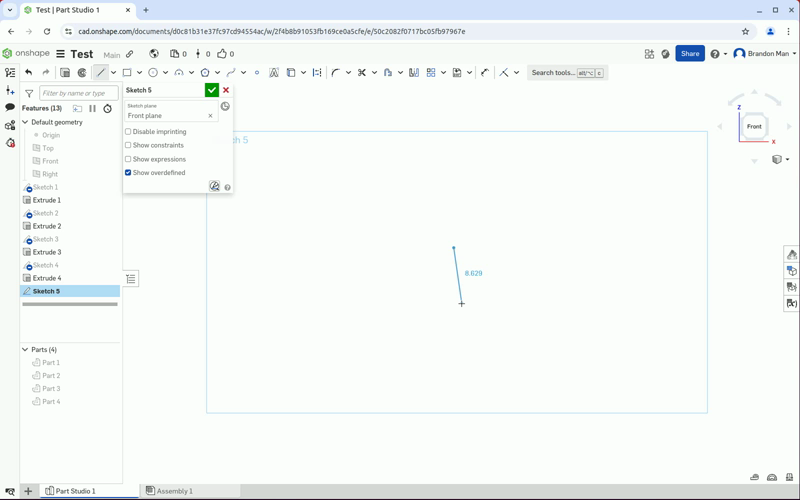
key_up(shift)
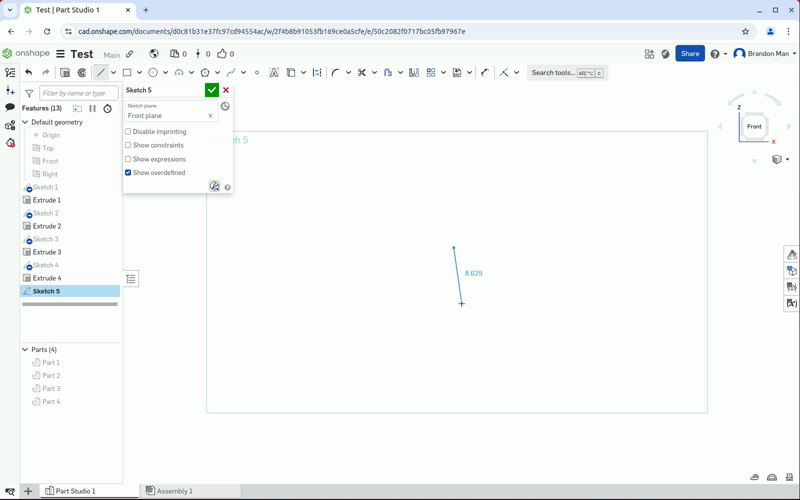
key(esc)
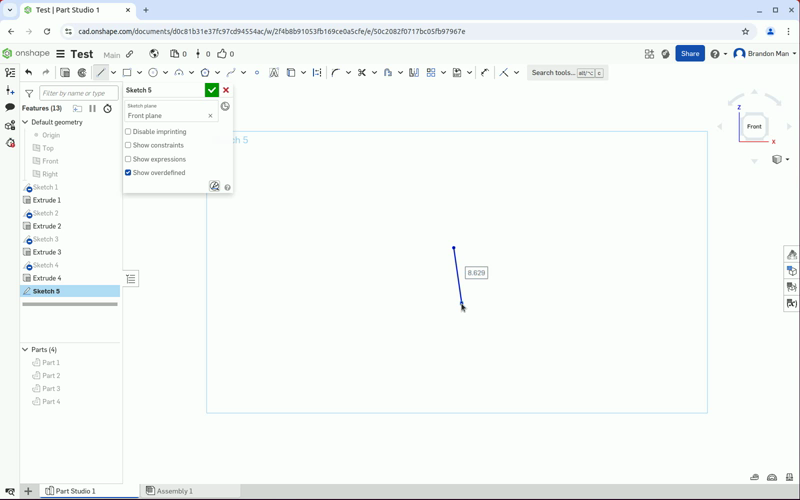
key(a)
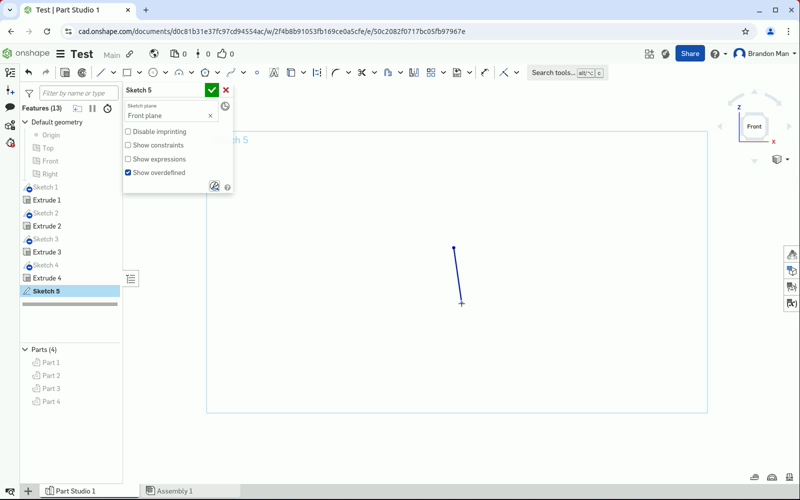
mouse_move(461, 303)
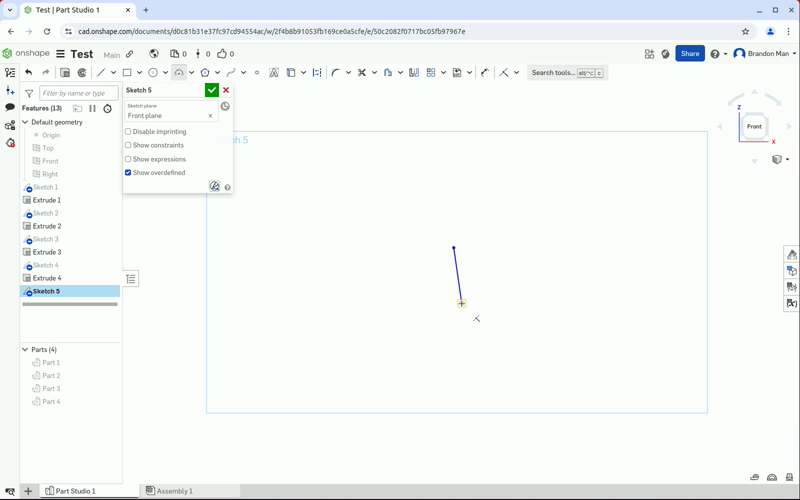
click(461, 303)
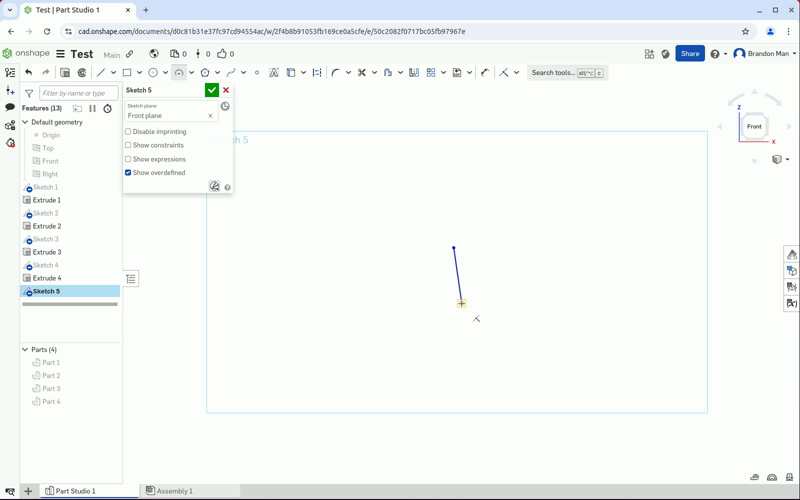
key_down(shift)
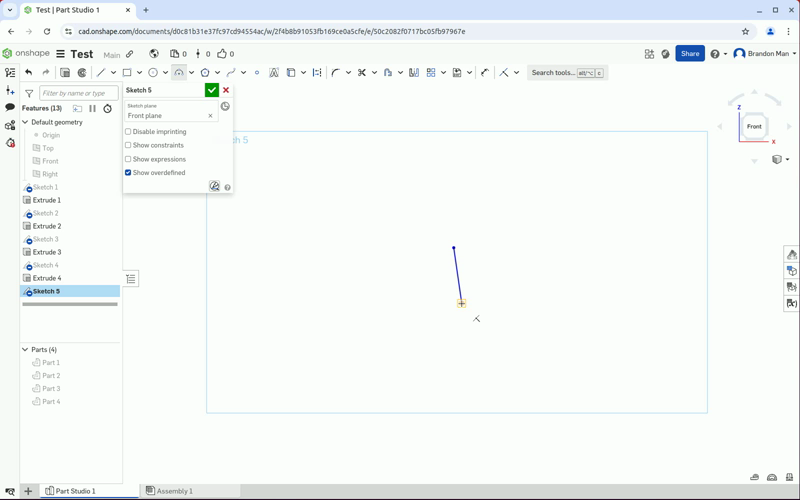
mouse_move(474, 315)
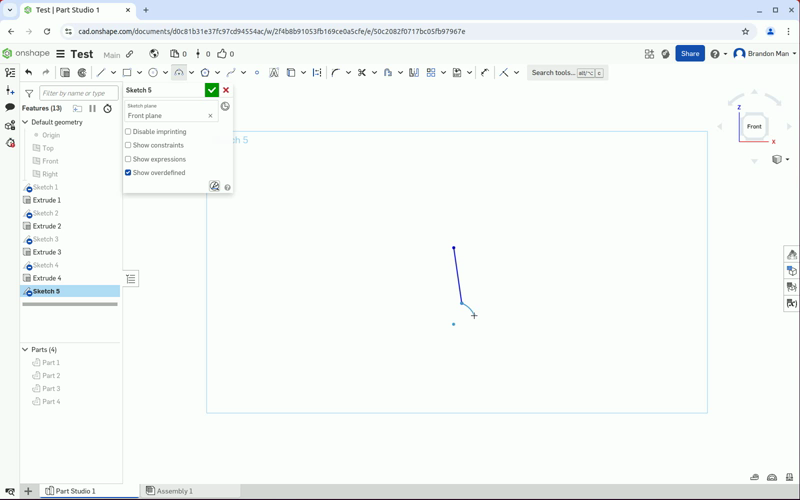
click(474, 315)
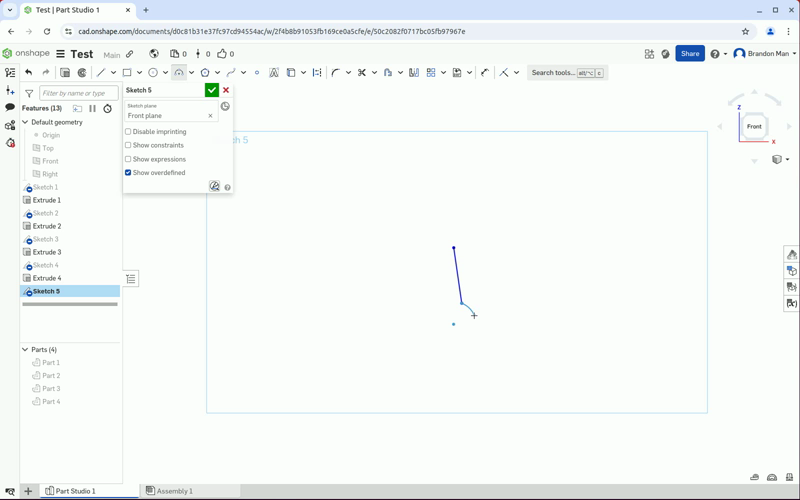
mouse_move(481, 294)
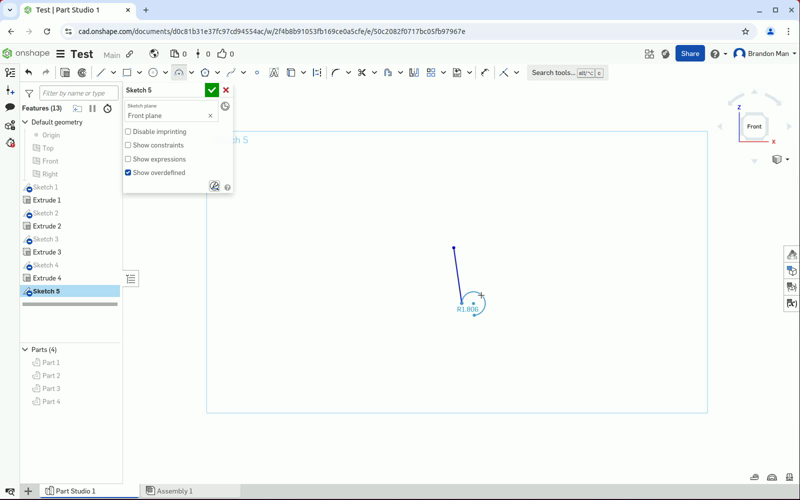
click(481, 294)
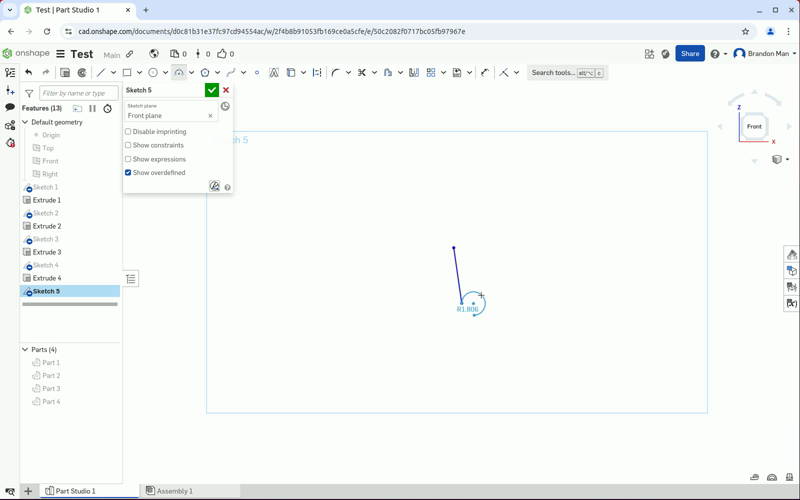
key_up(shift)
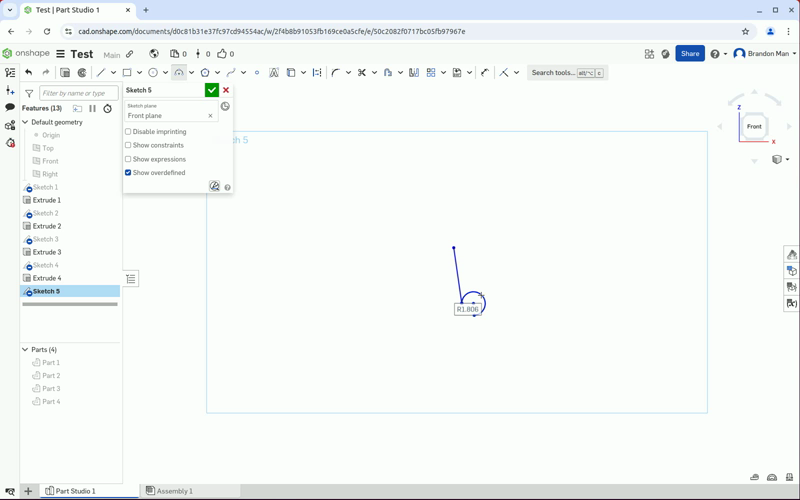
key(esc)
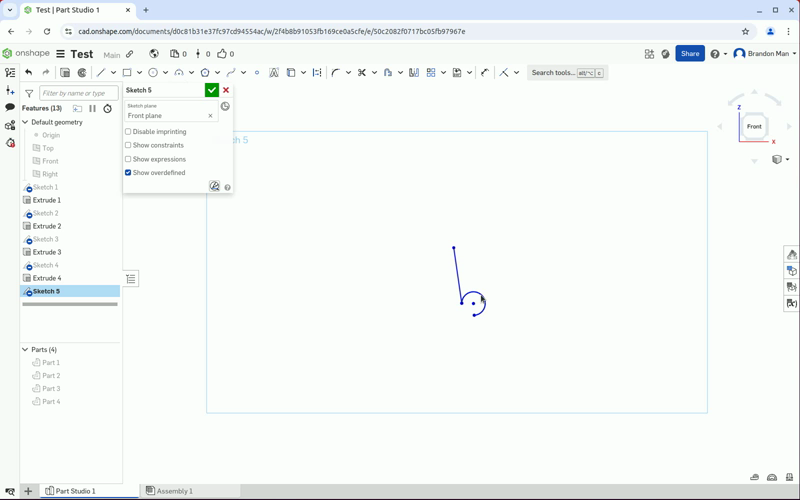
key(l)
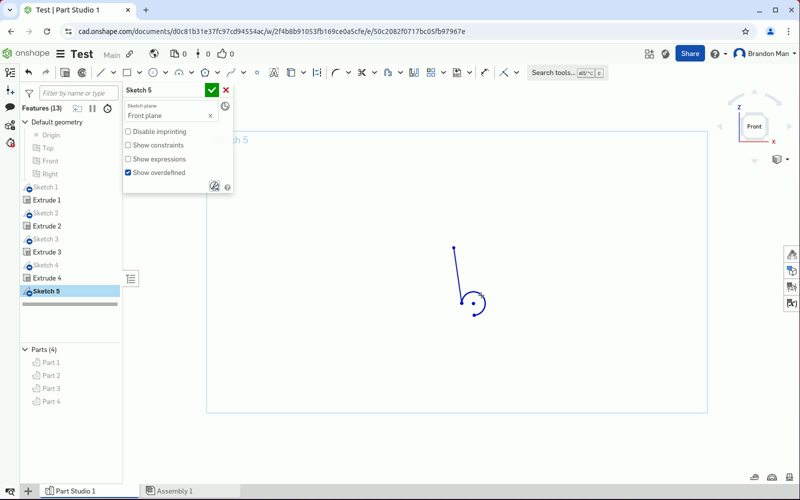
mouse_move(474, 315)
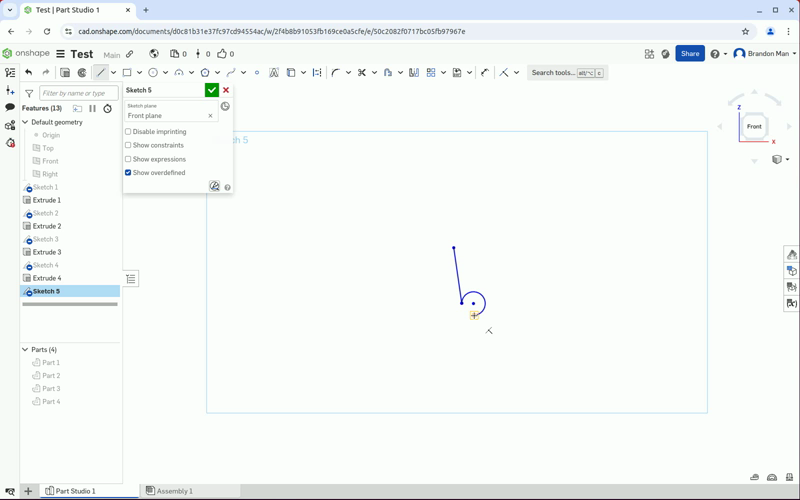
click(474, 315)
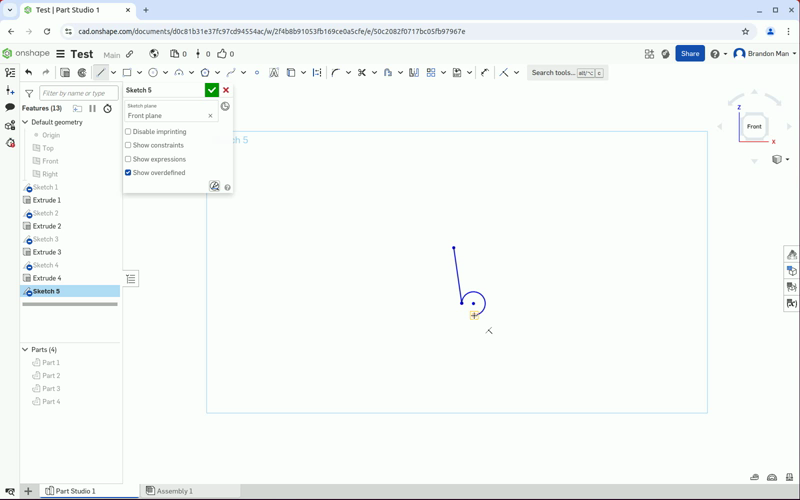
key_down(shift)
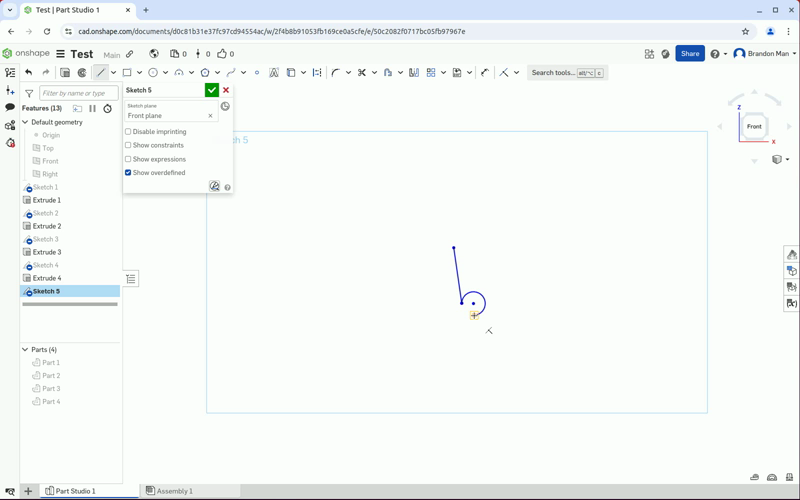
mouse_move(504, 315)
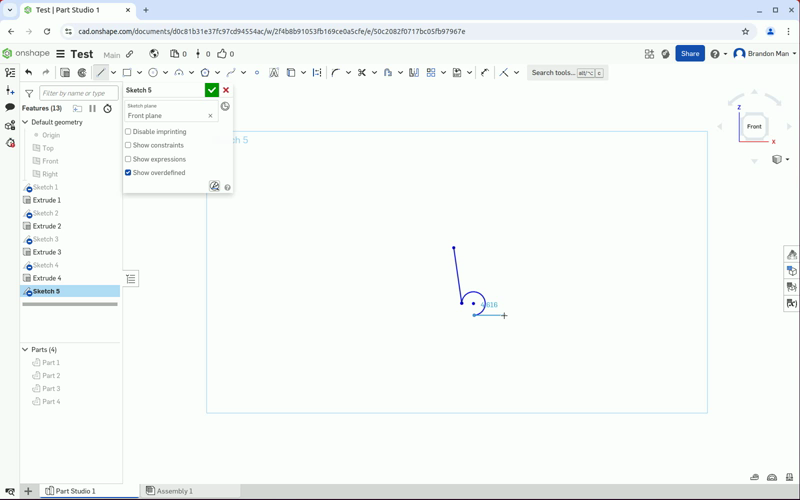
mouse_move(528, 313)
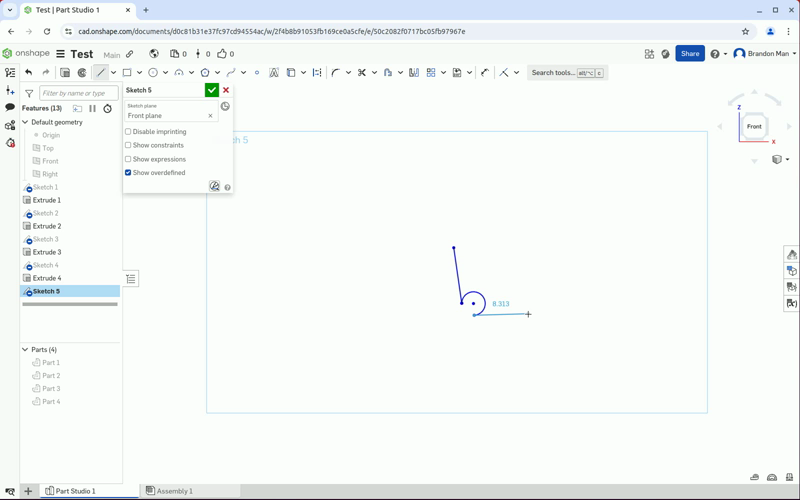
click(528, 313)
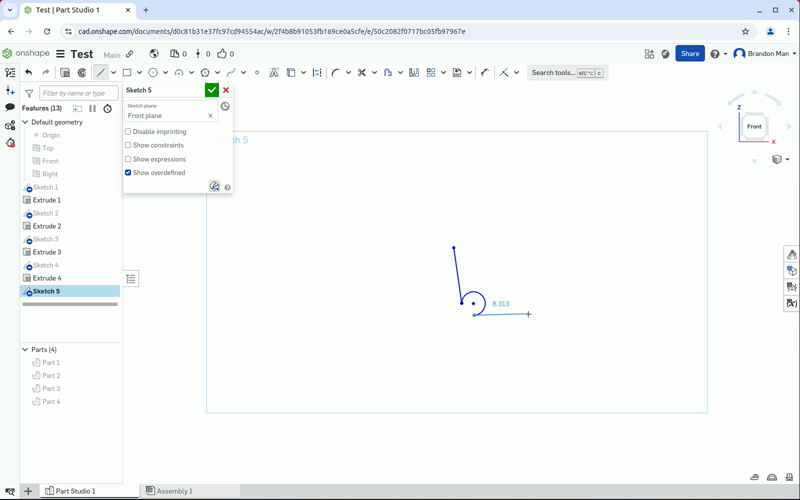
key_up(shift)
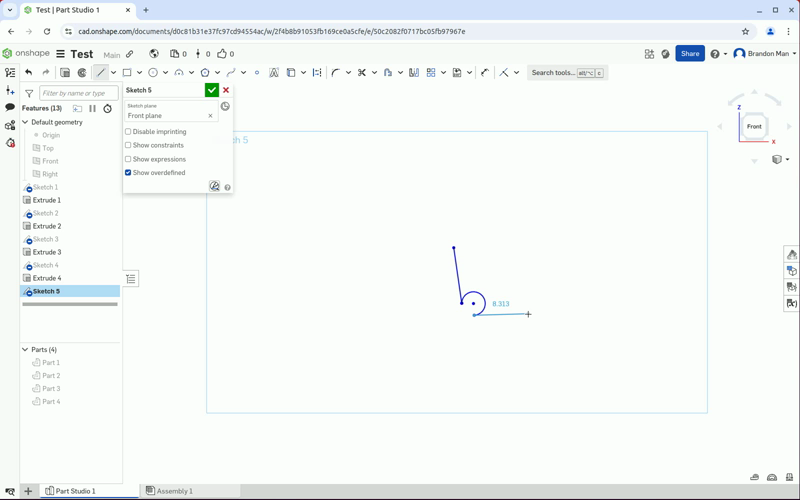
key(esc)
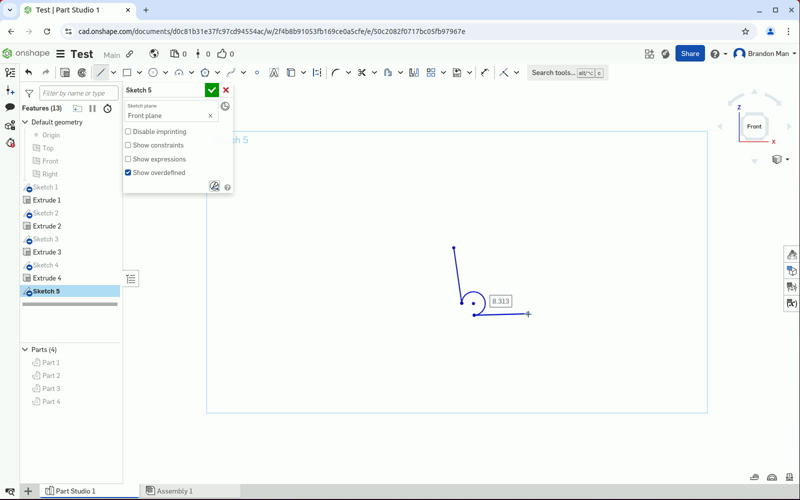
key(a)
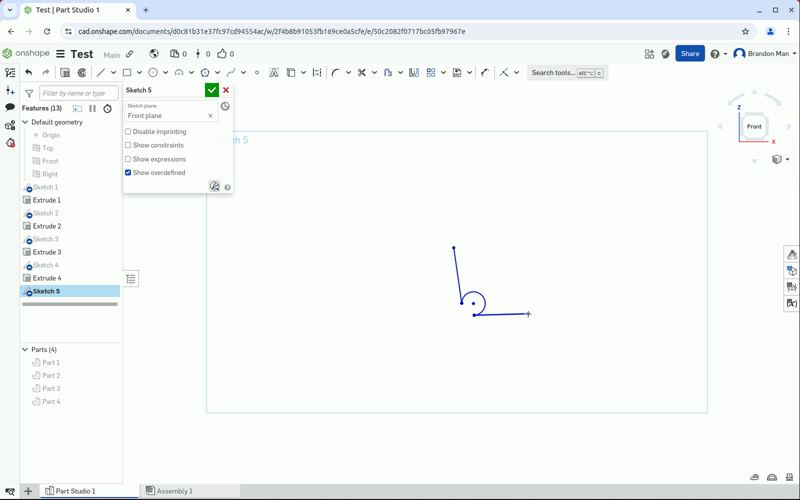
mouse_move(528, 313)
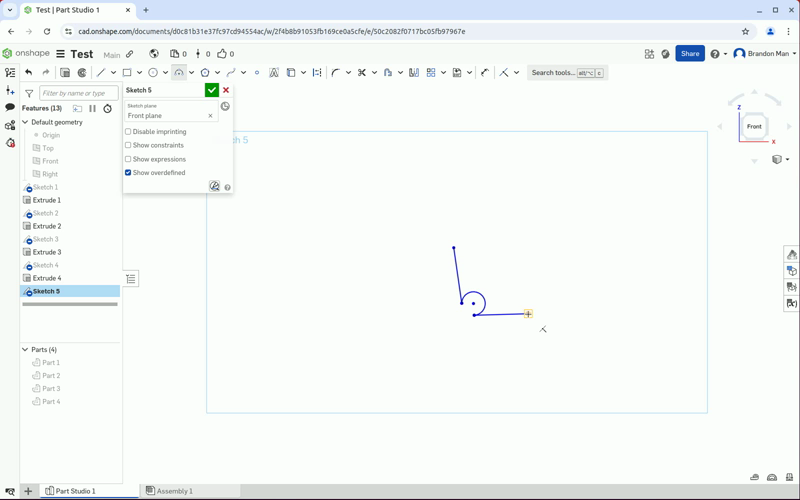
click(528, 313)
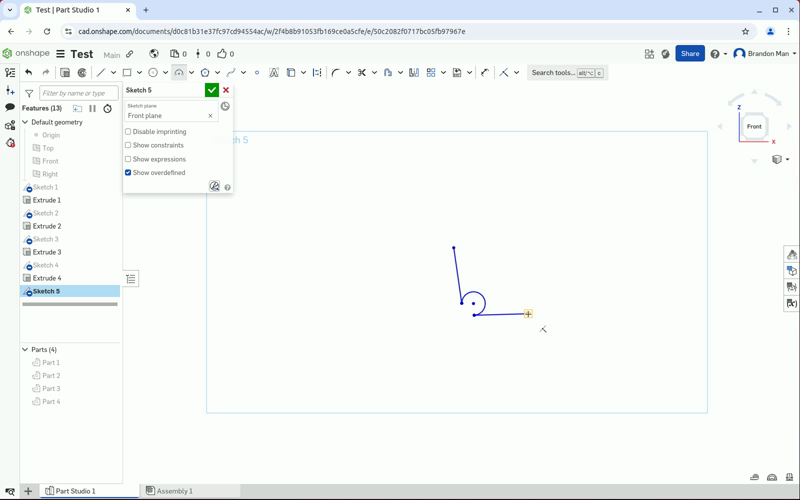
key_down(shift)
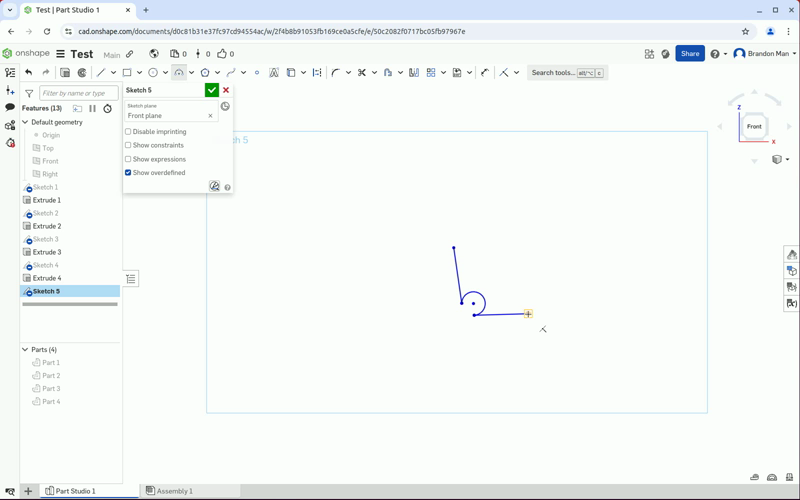
mouse_move(528, 294)
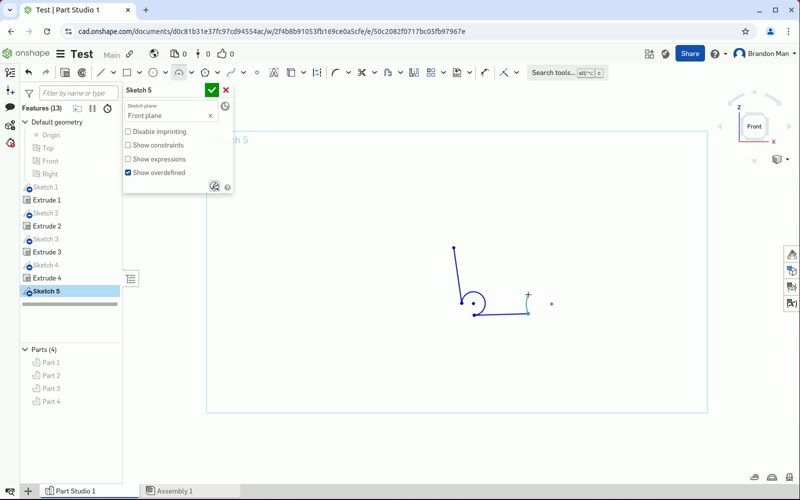
click(528, 294)
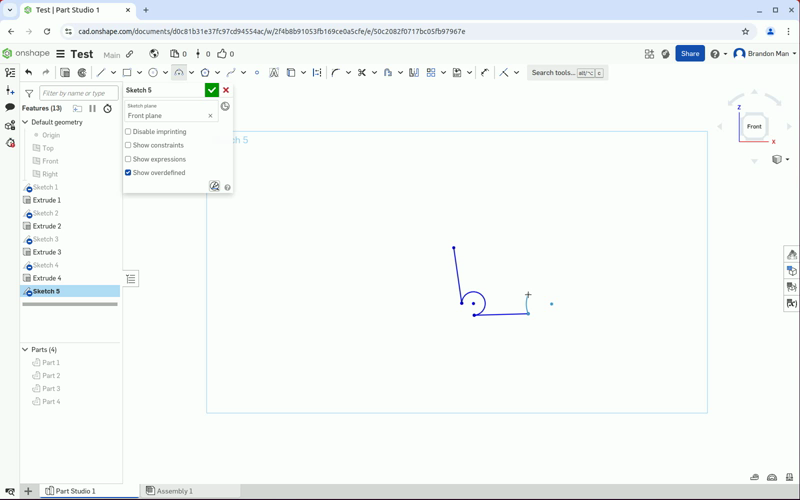
mouse_move(517, 303)
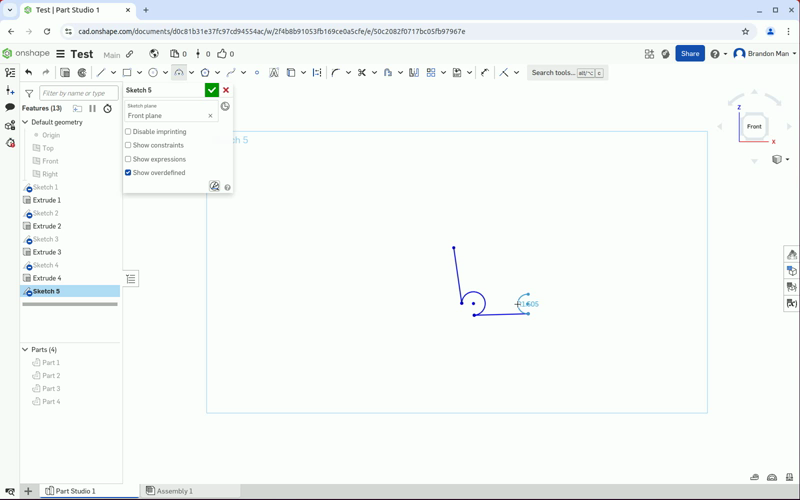
click(517, 303)
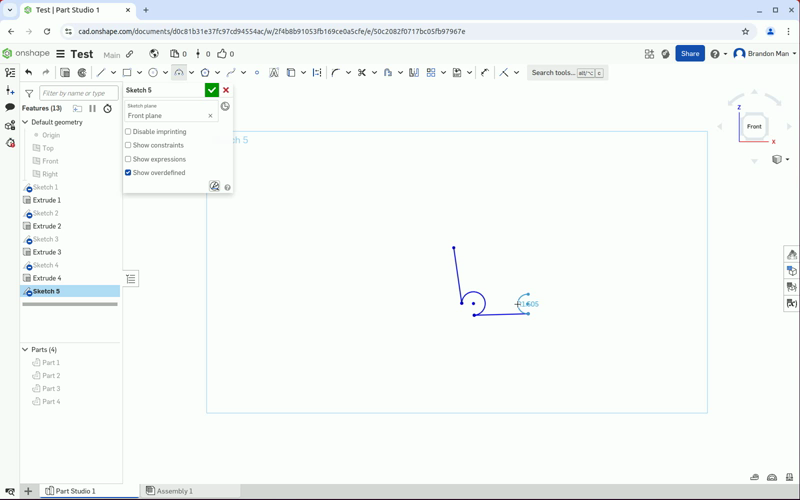
key_up(shift)
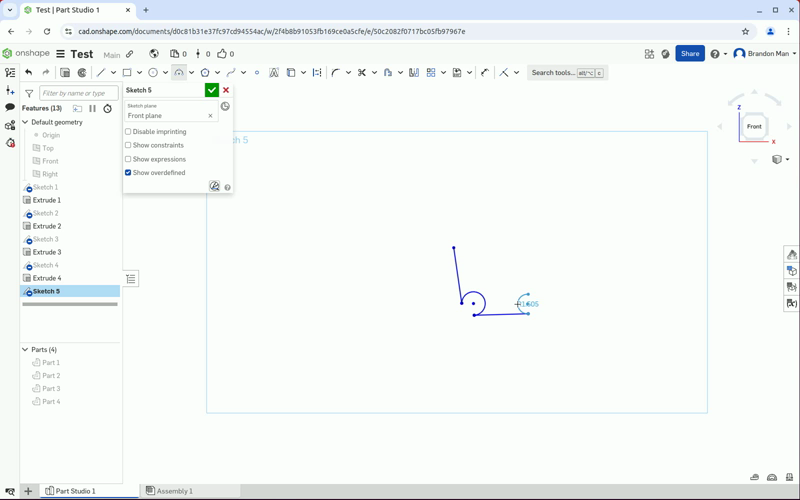
key(esc)
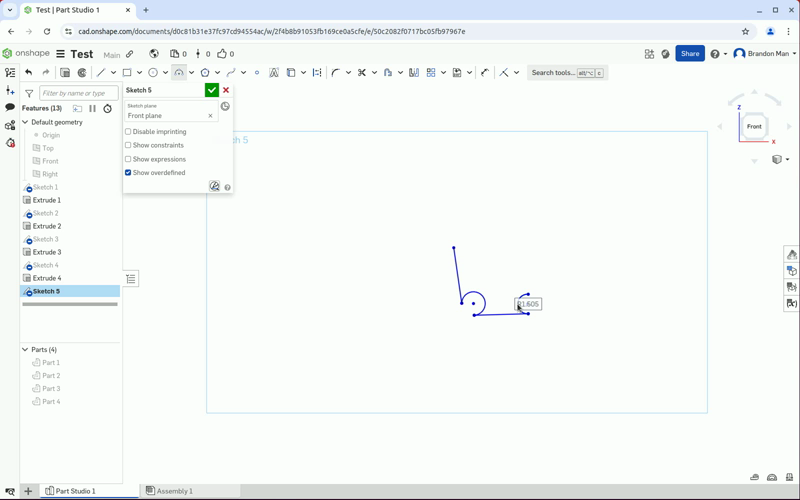
key(l)
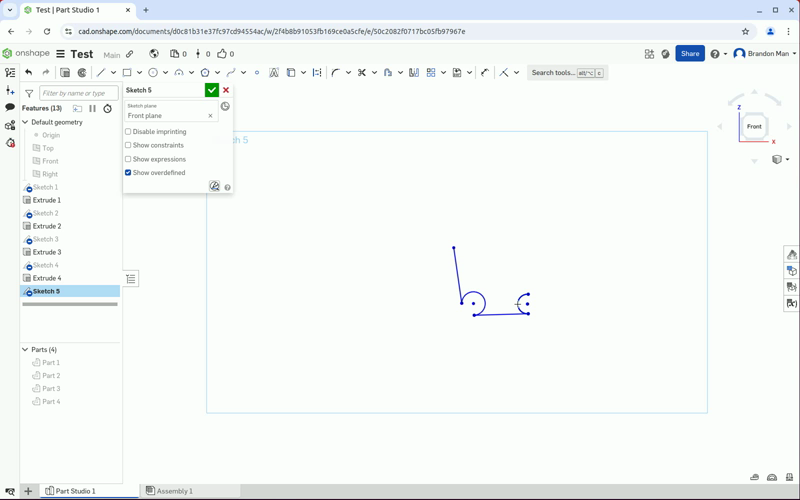
mouse_move(528, 294)
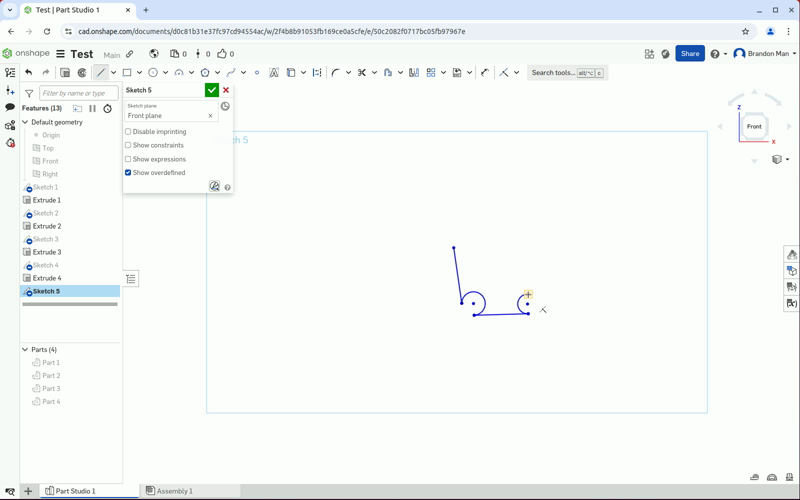
click(528, 294)
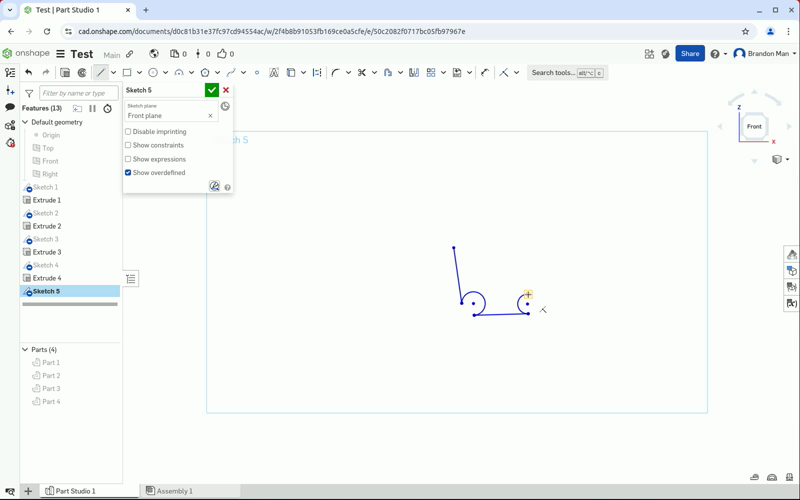
key_down(shift)
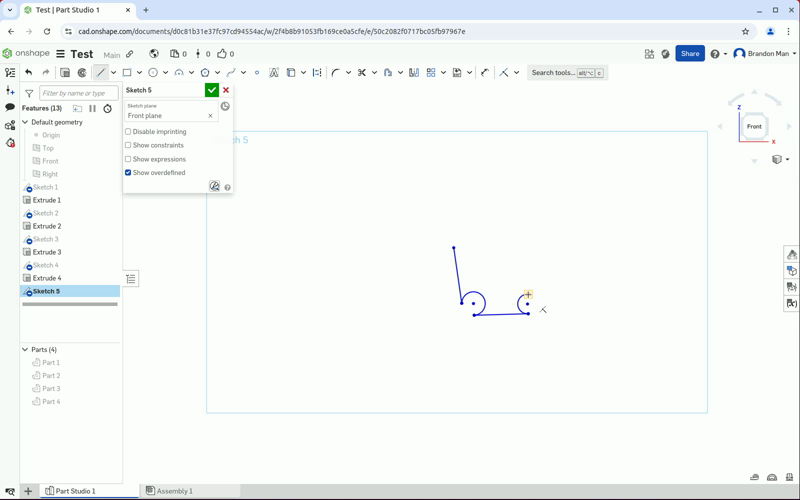
mouse_move(558, 294)
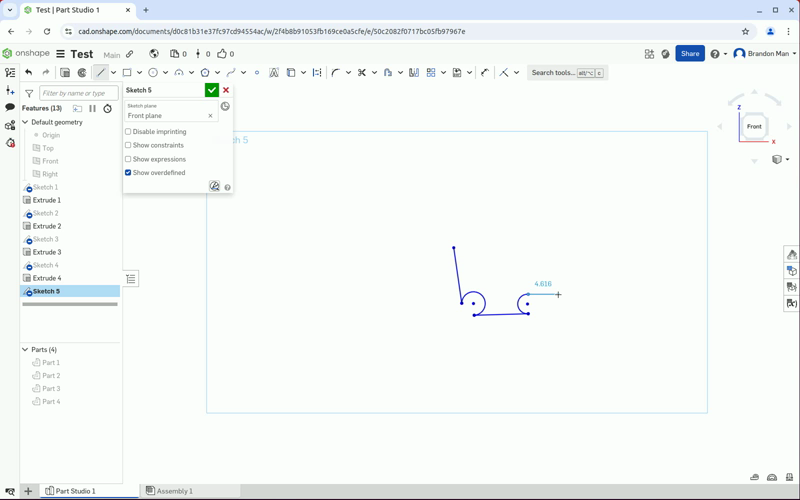
mouse_move(496, 293)
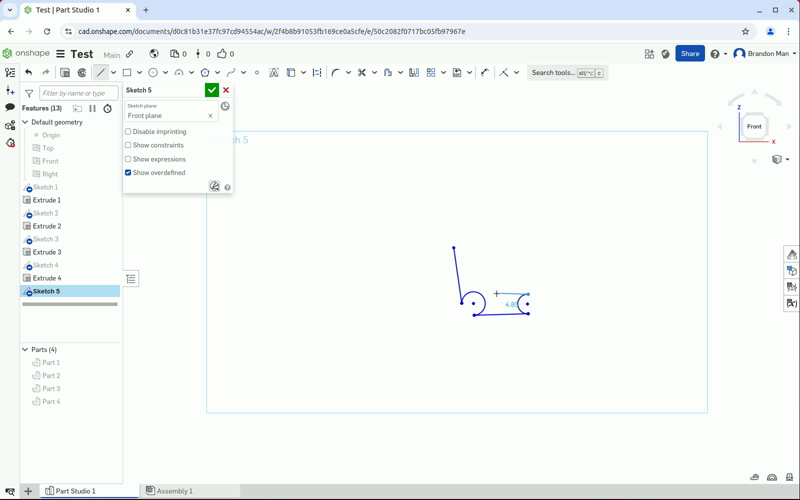
click(496, 293)
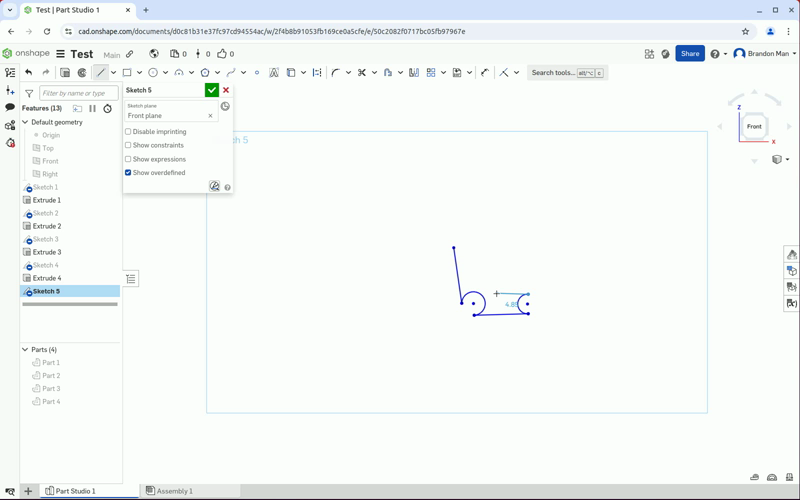
key_up(shift)
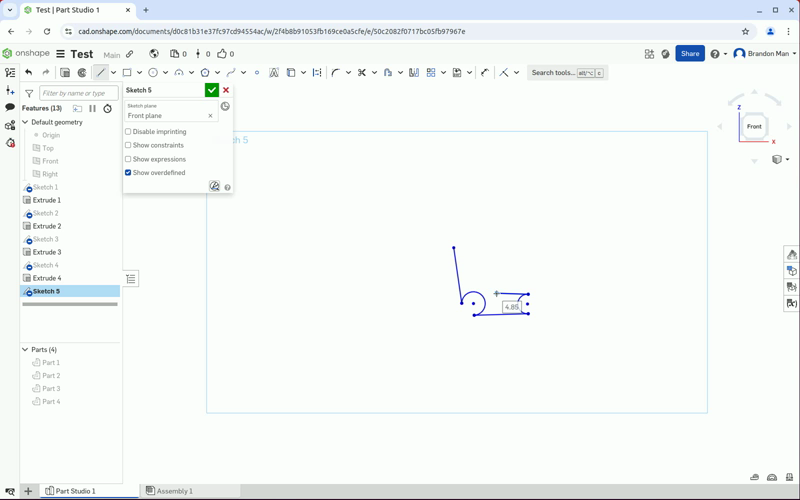
key(esc)
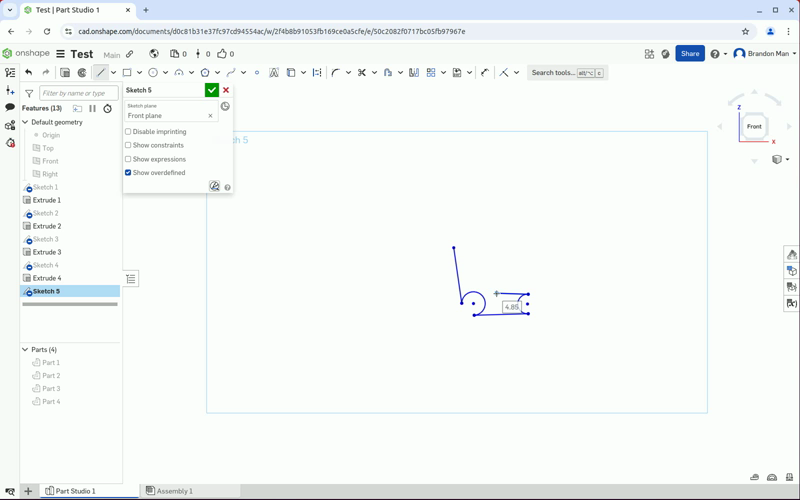
key(a)
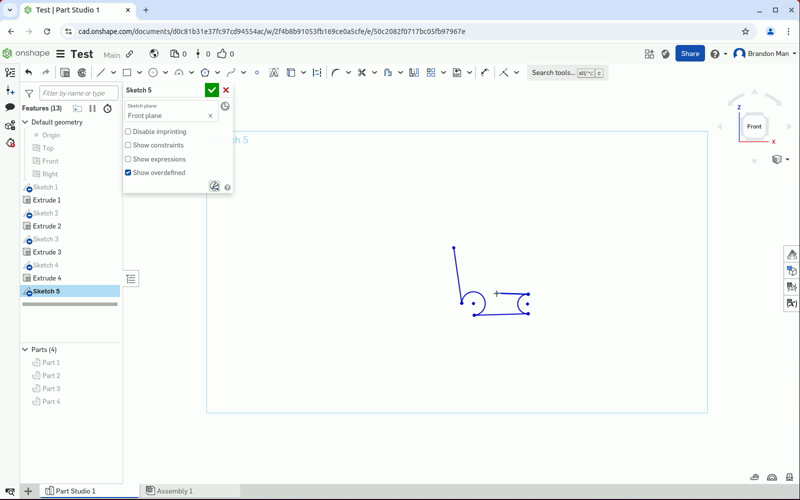
mouse_move(496, 293)
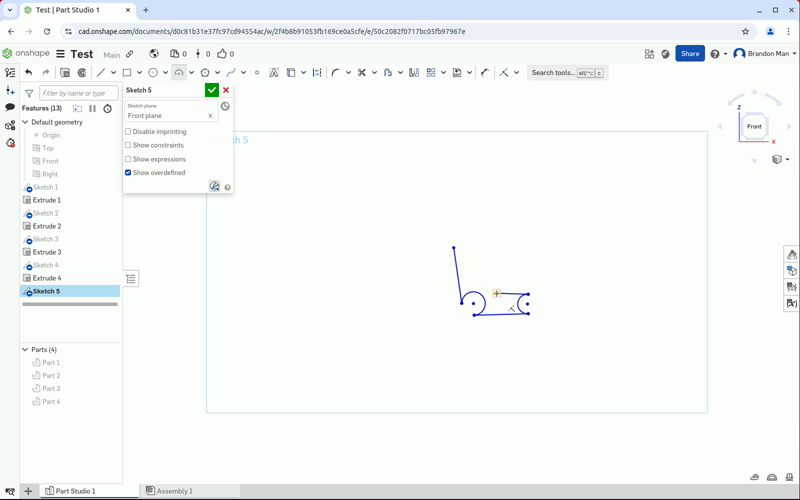
click(496, 293)
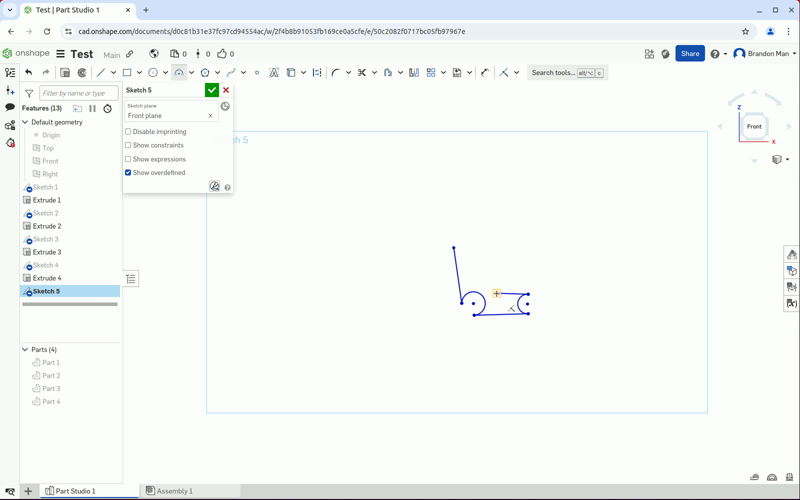
key_down(shift)
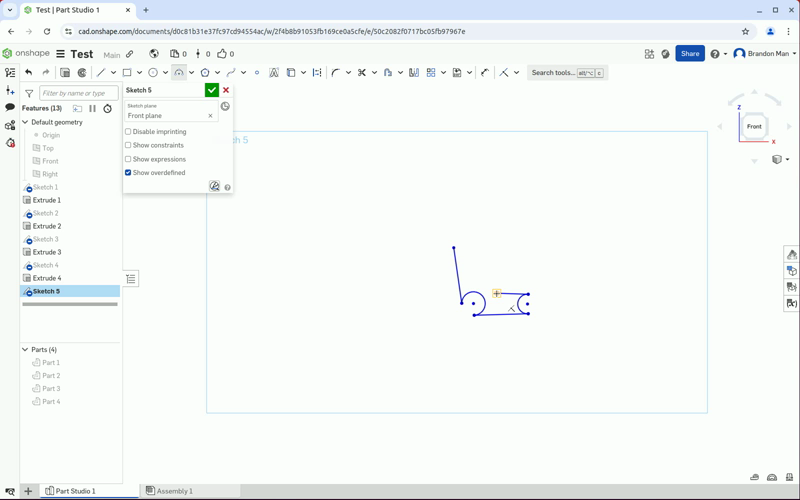
mouse_move(488, 281)
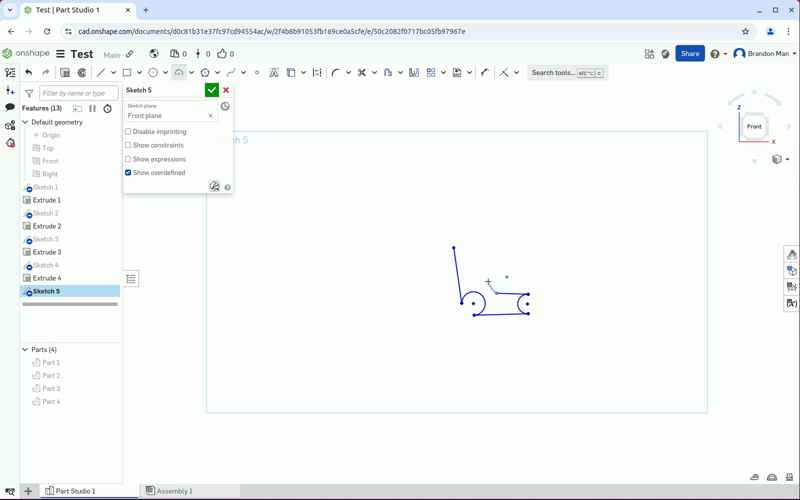
click(488, 281)
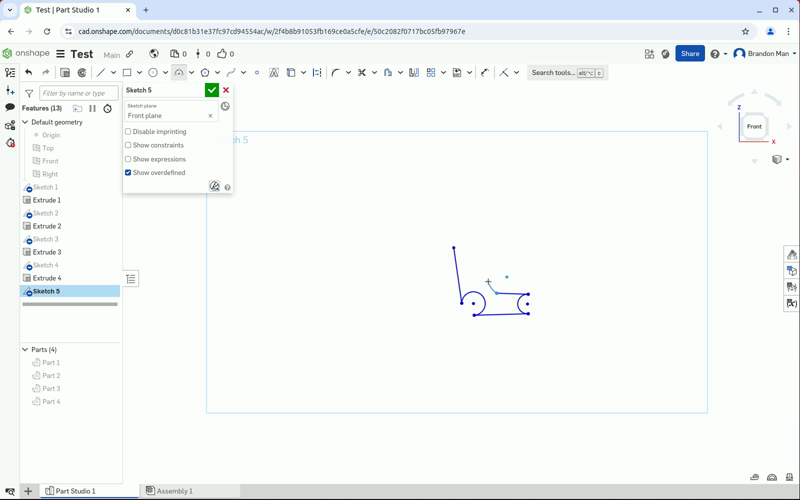
mouse_move(489, 289)
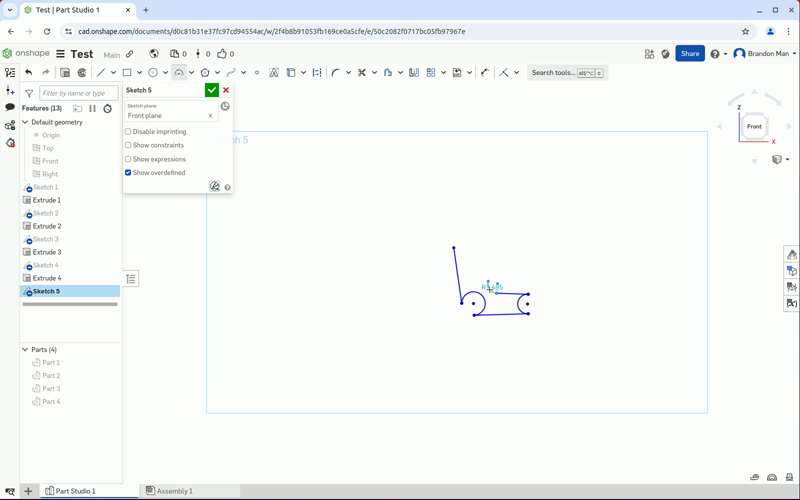
click(489, 289)
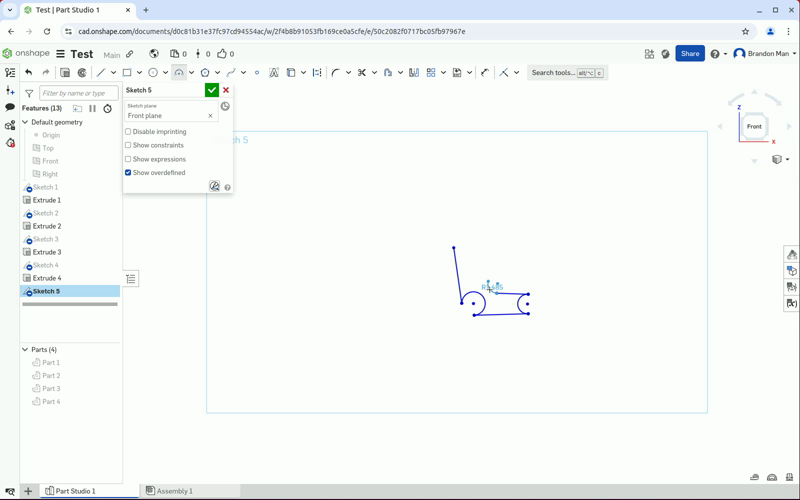
key_up(shift)
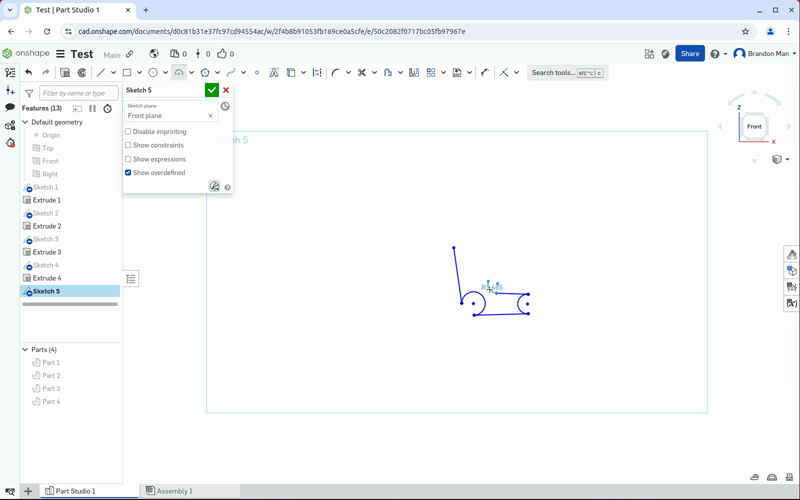
key(esc)
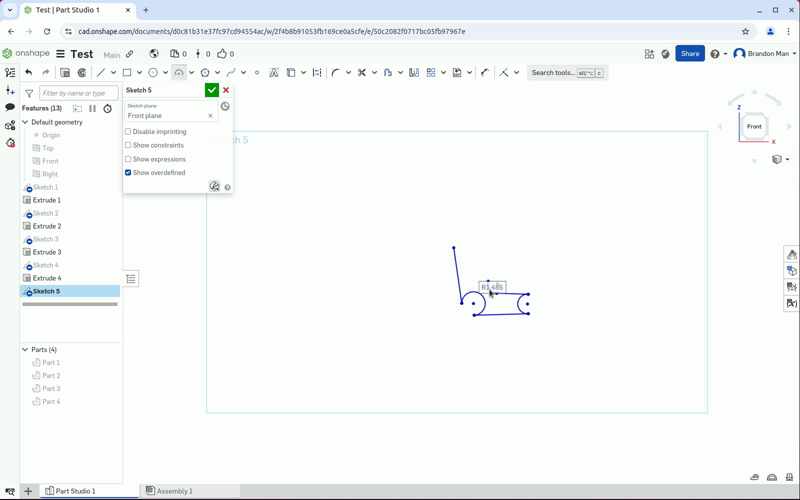
key(l)
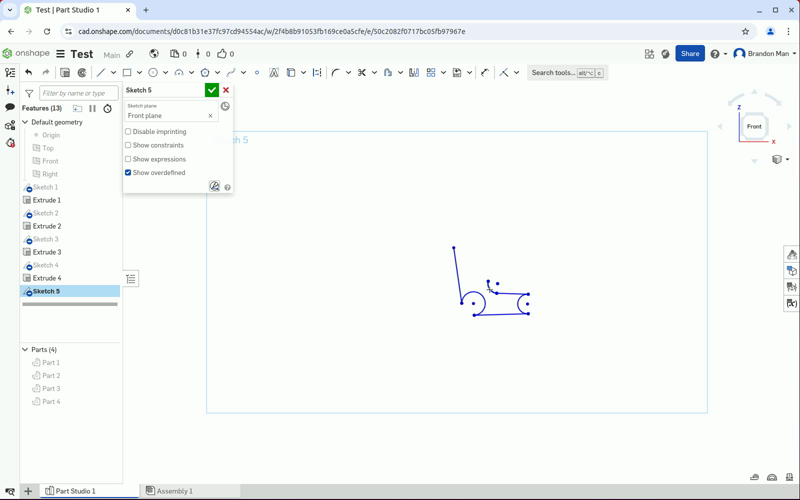
mouse_move(488, 281)
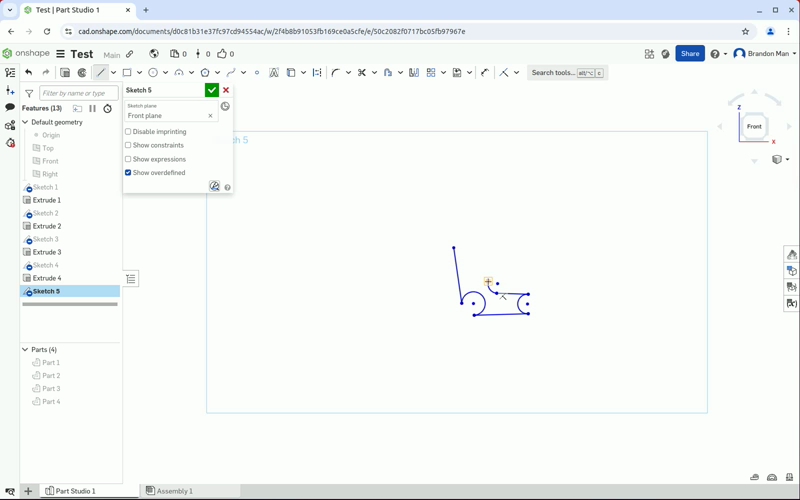
click(488, 281)
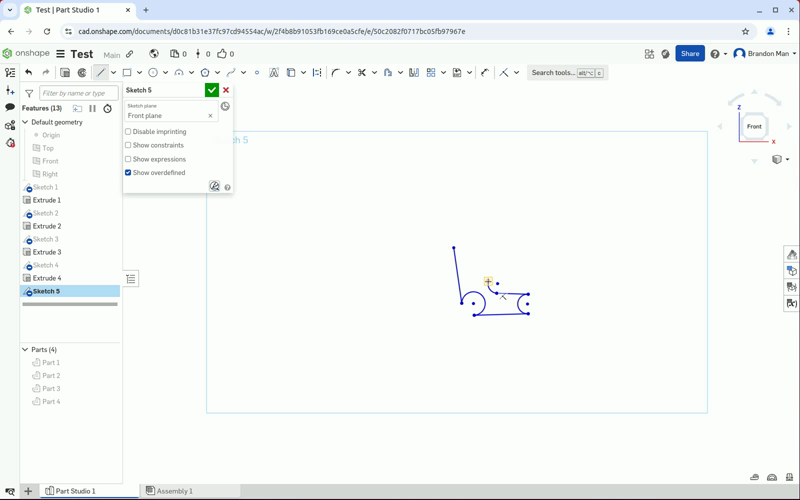
key_down(shift)
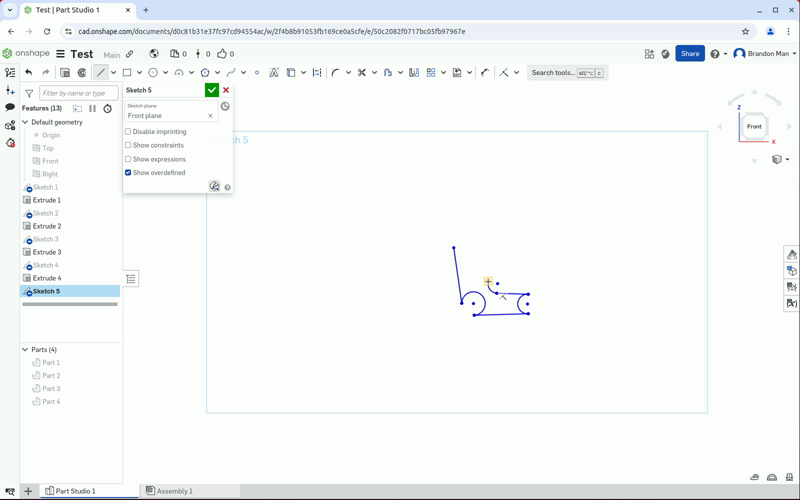
mouse_move(518, 281)
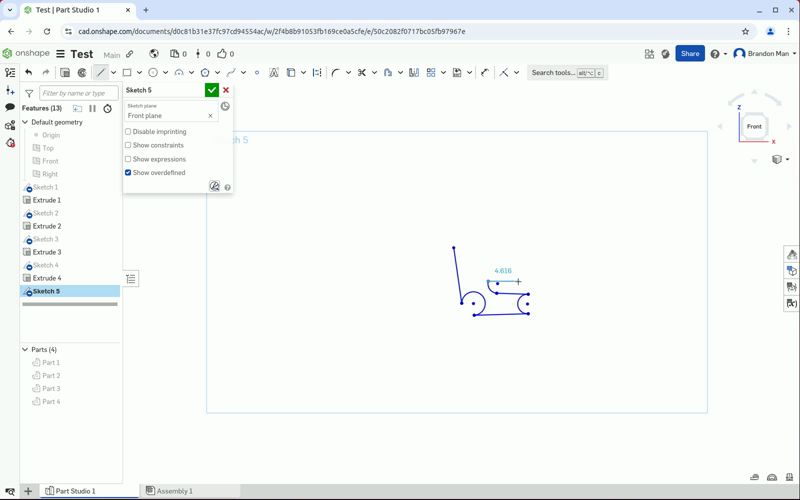
mouse_move(492, 247)
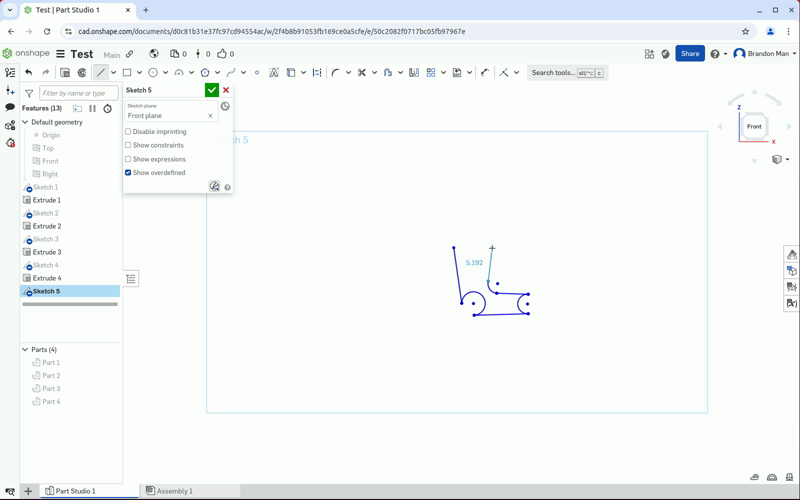
click(492, 247)
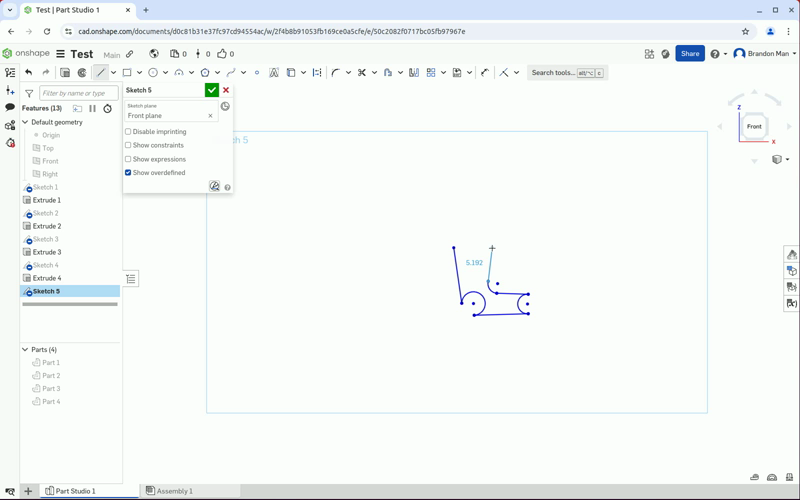
key_up(shift)
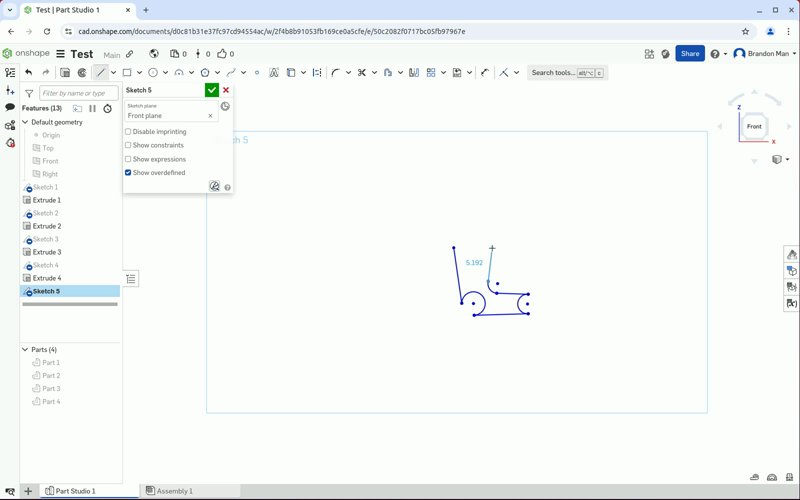
key(esc)
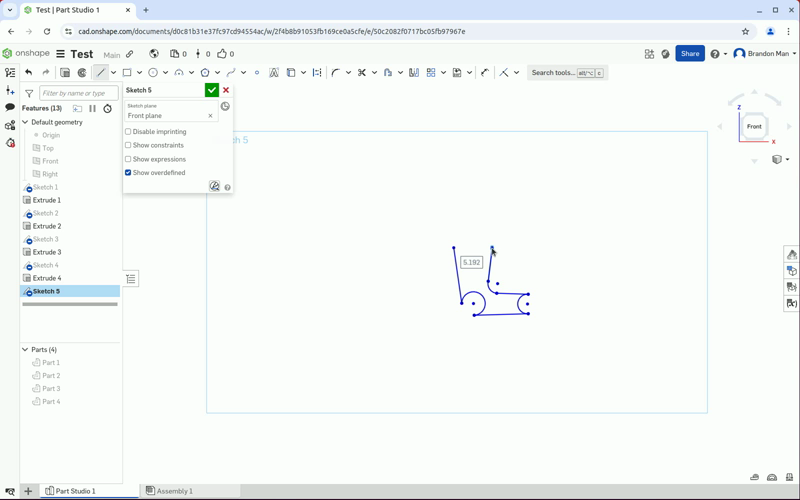
key(a)
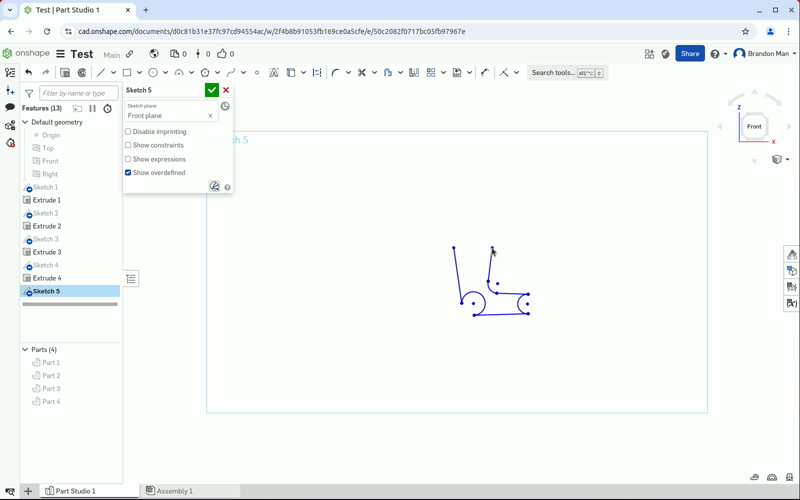
mouse_move(492, 247)
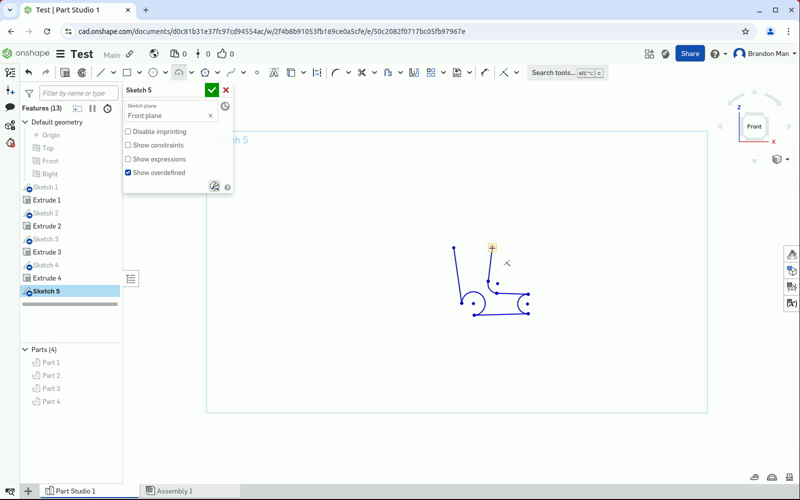
click(492, 247)
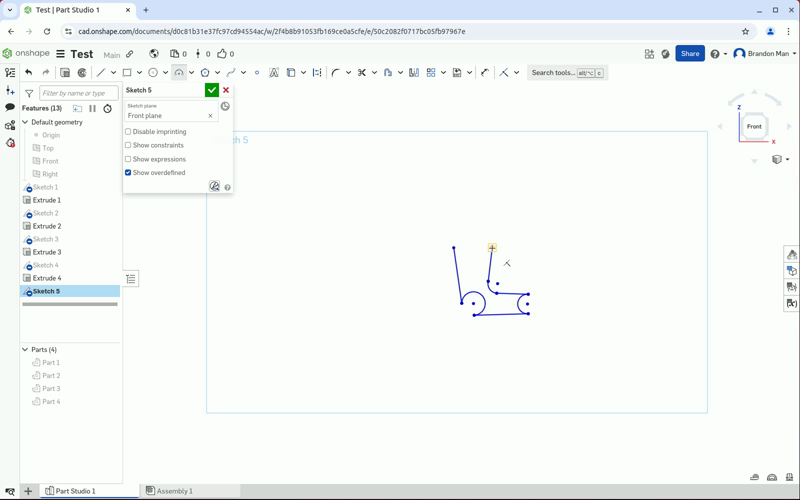
mouse_move(453, 247)
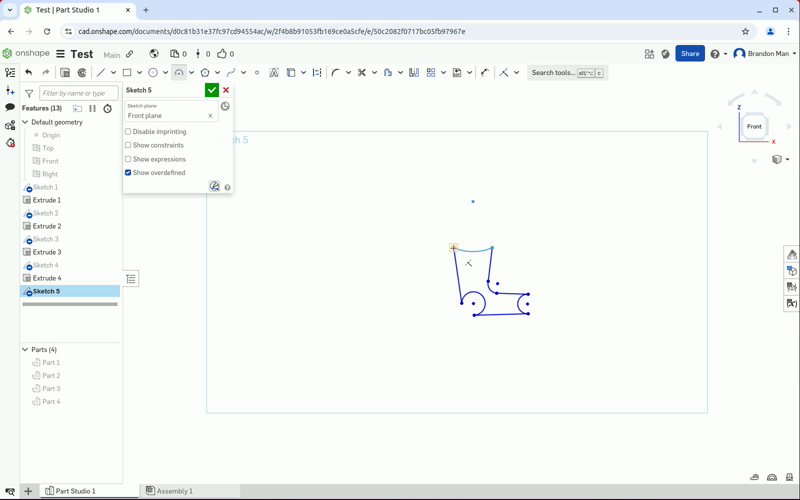
click(453, 247)
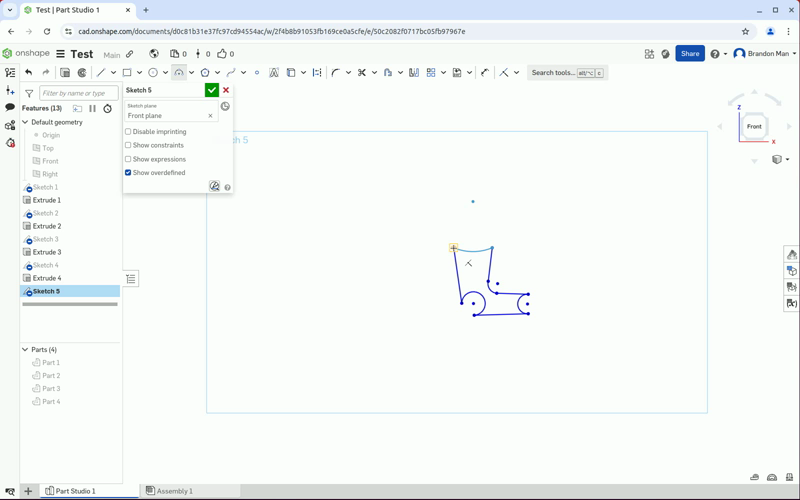
key_down(shift)
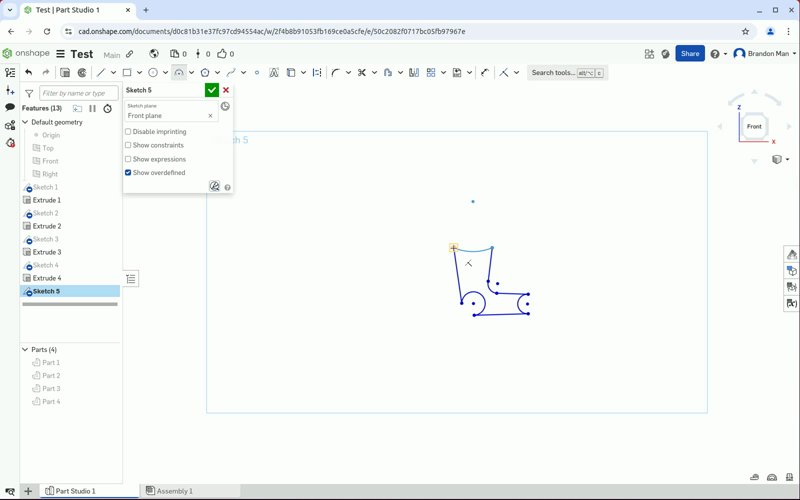
mouse_move(472, 264)
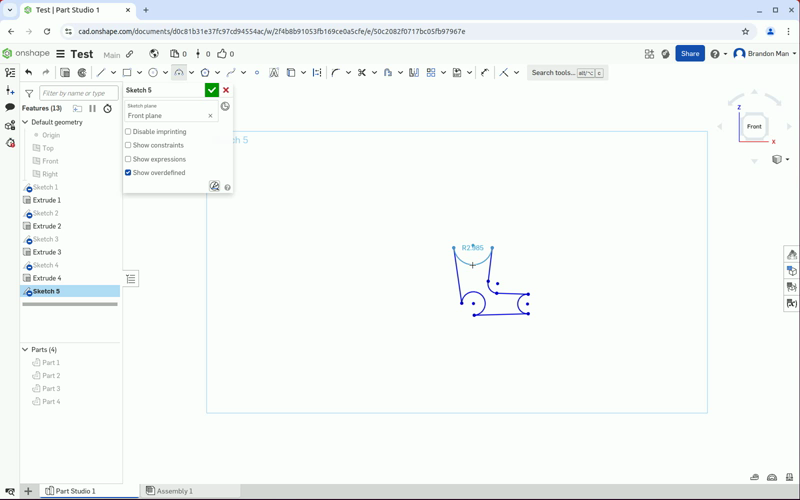
click(472, 264)
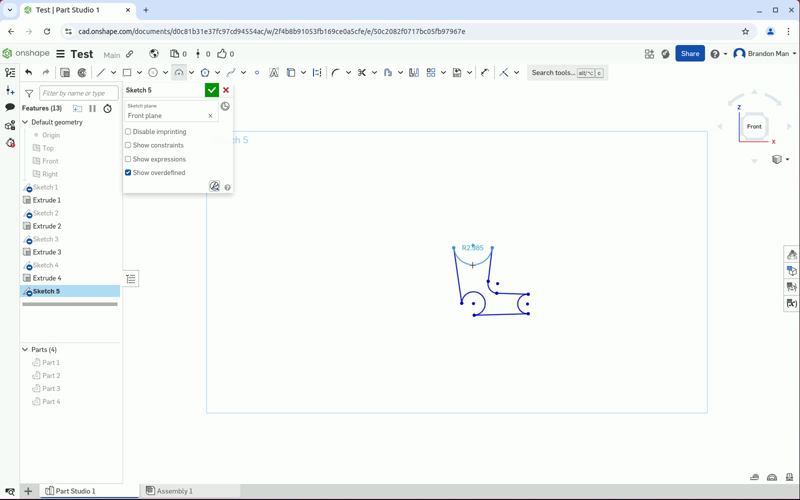
key_up(shift)
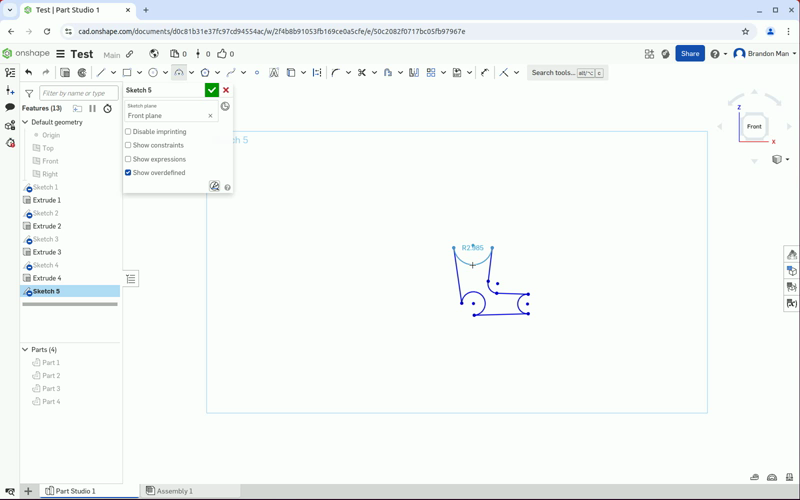
key(esc)
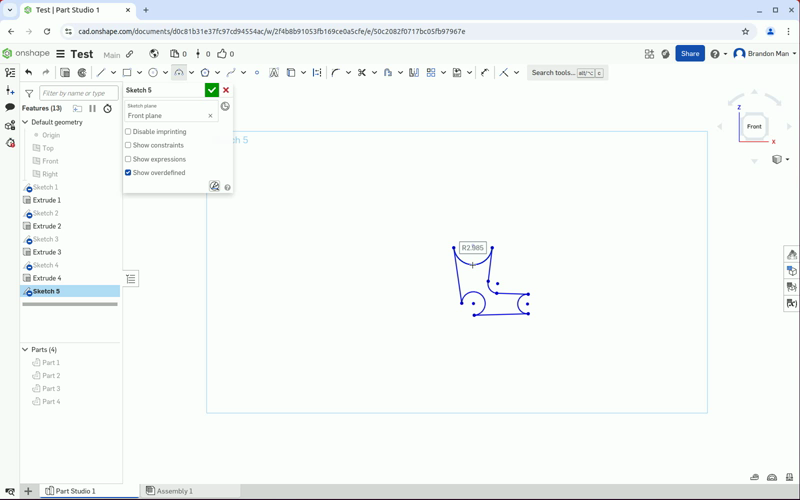
mouse_move(487, 304)
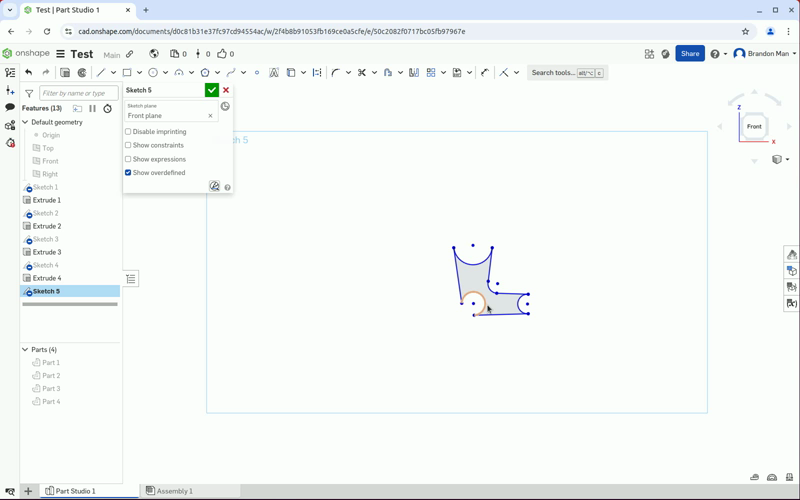
click(487, 304)
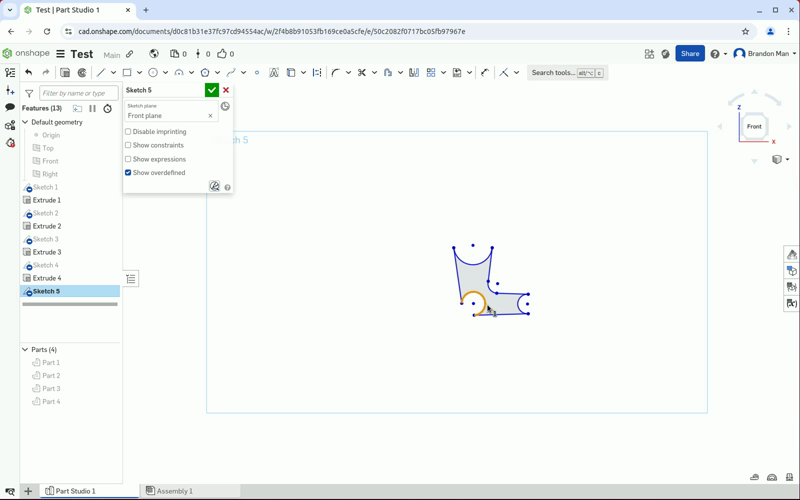
mouse_move(73, 352)
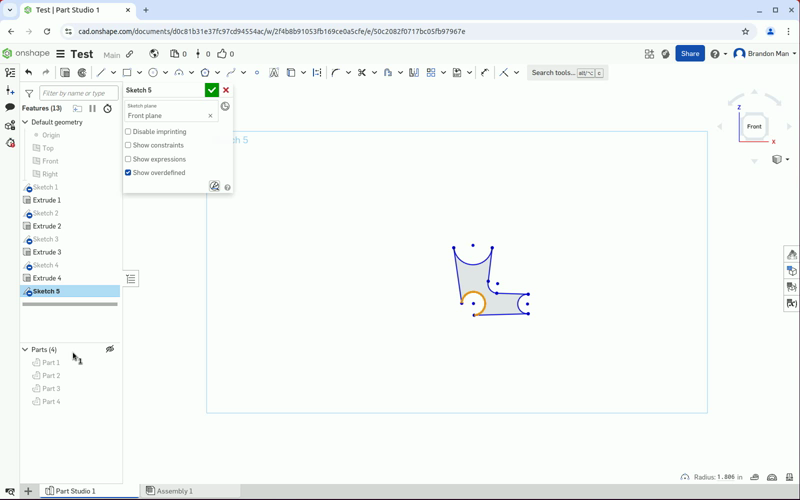
key(shift+y)
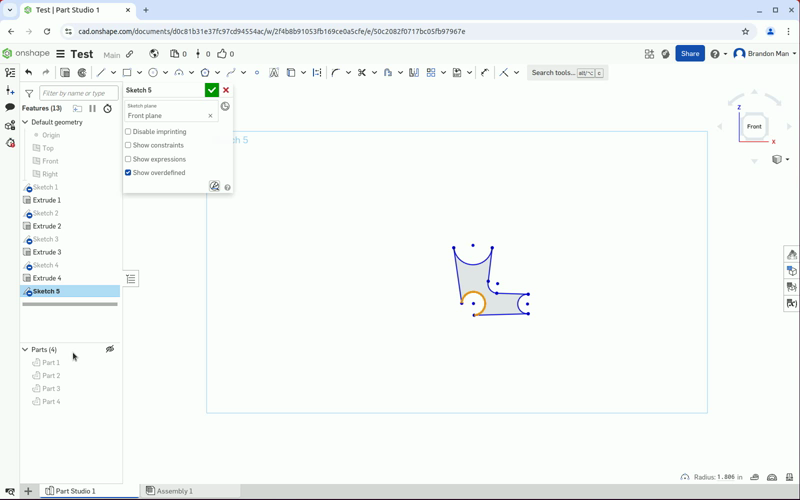
key(shift+e)
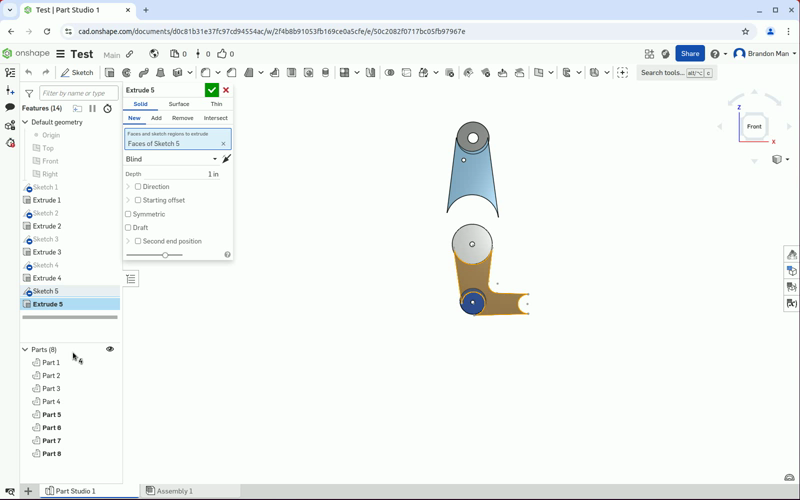
mouse_move(143, 106)
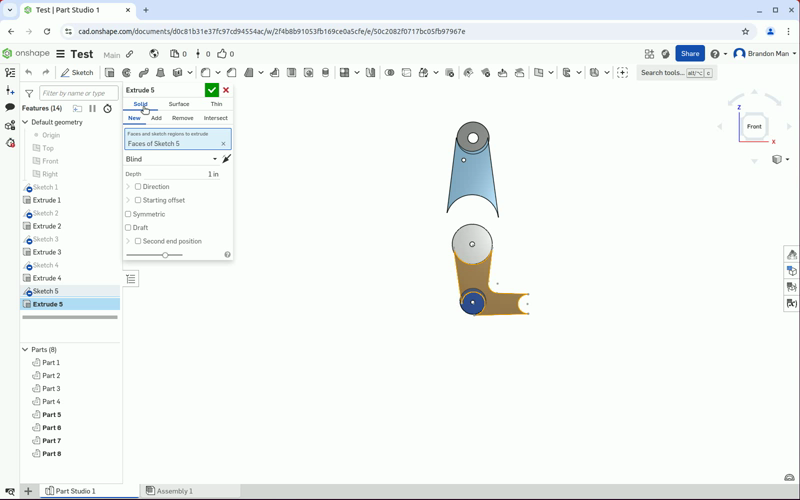
click(143, 106)
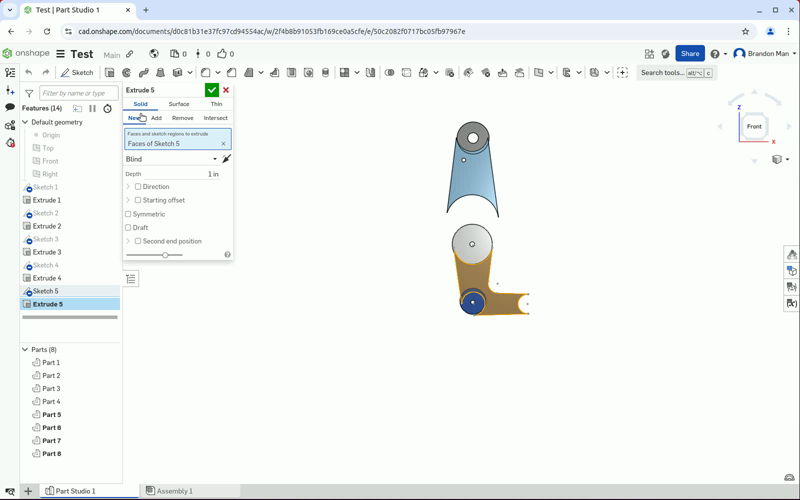
mouse_move(137, 120)
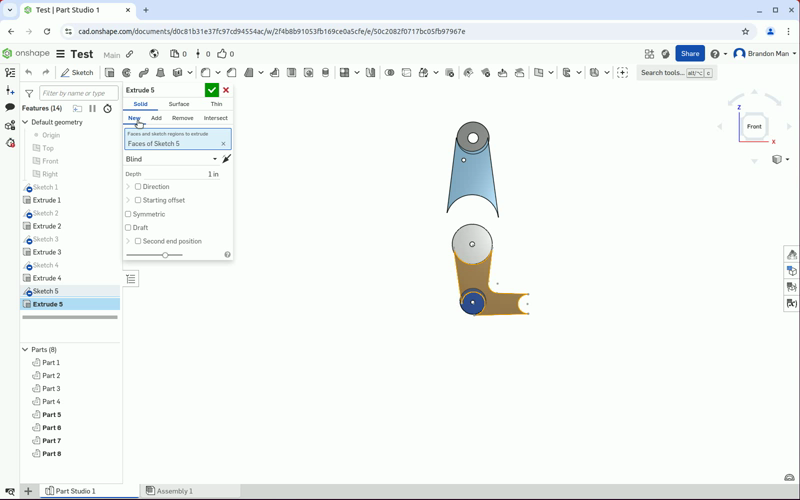
click(137, 120)
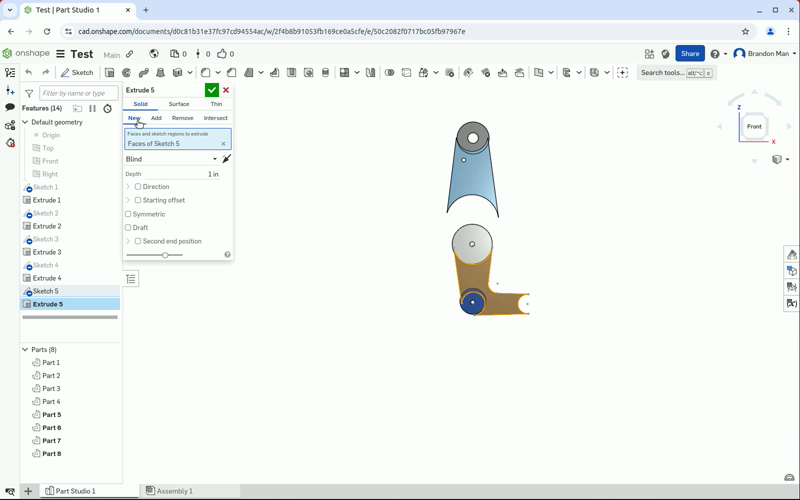
key(tab, 4)
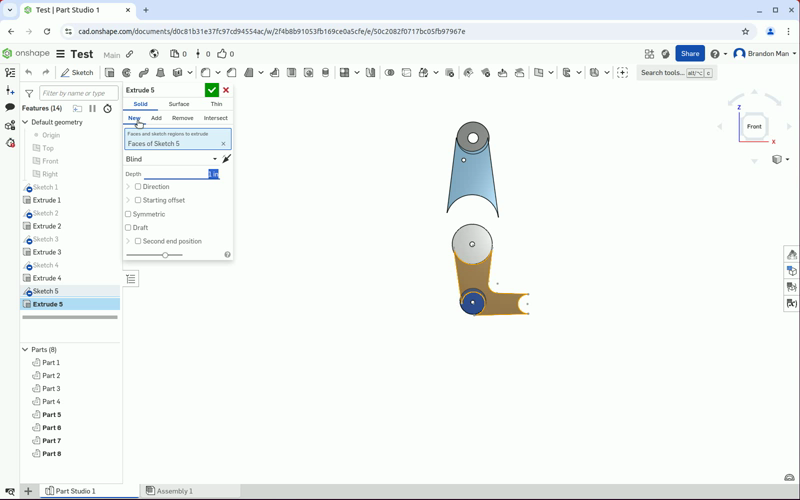
text(6.258)
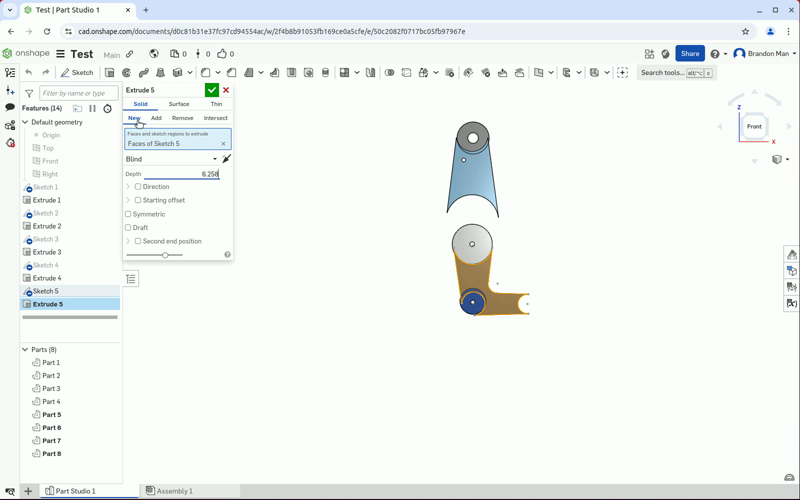
key(enter)
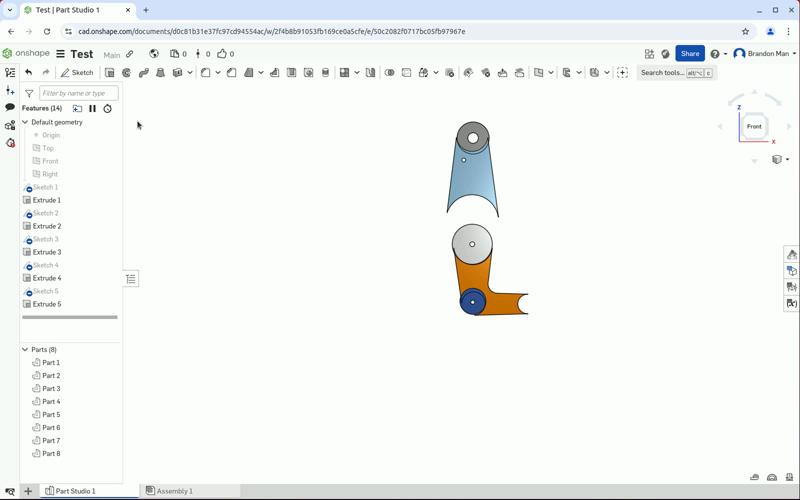
key(shift+h)
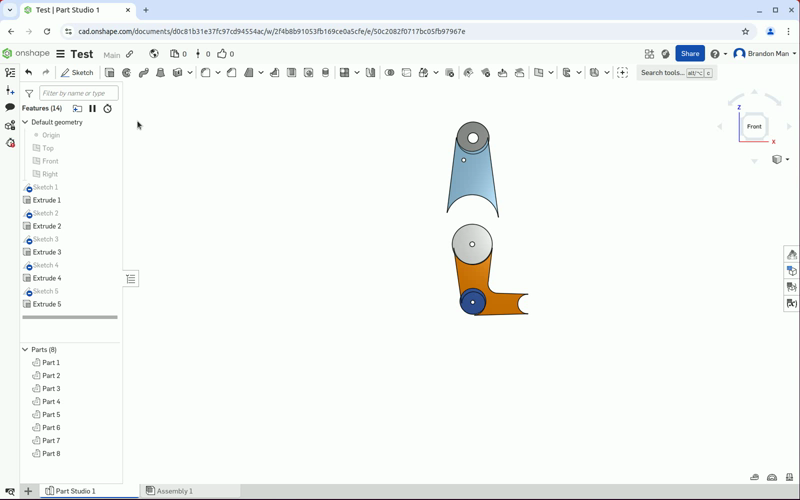
key(shift+h)
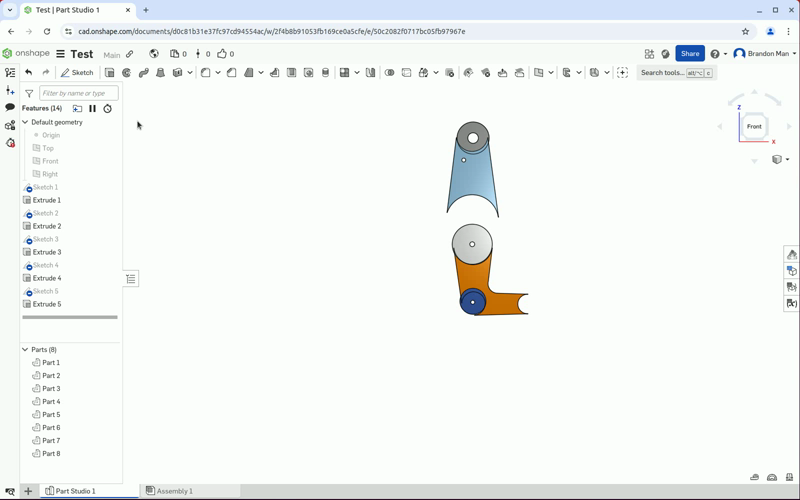
mouse_move(73, 189)
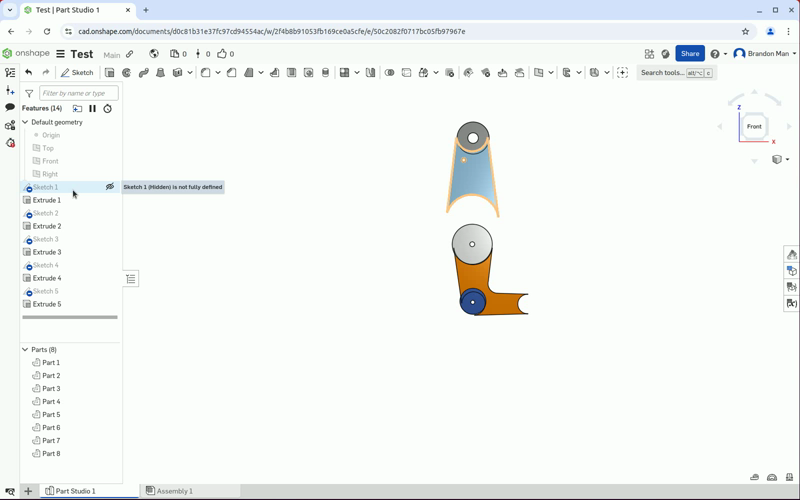
click(73, 189)
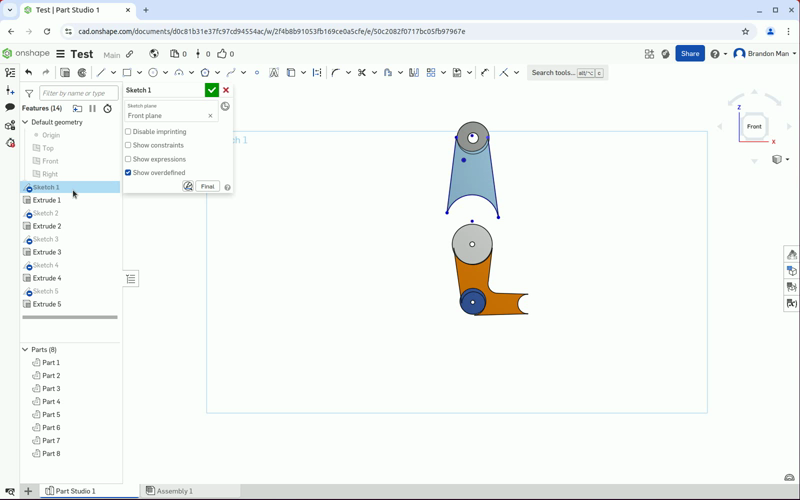
mouse_move(229, 92)
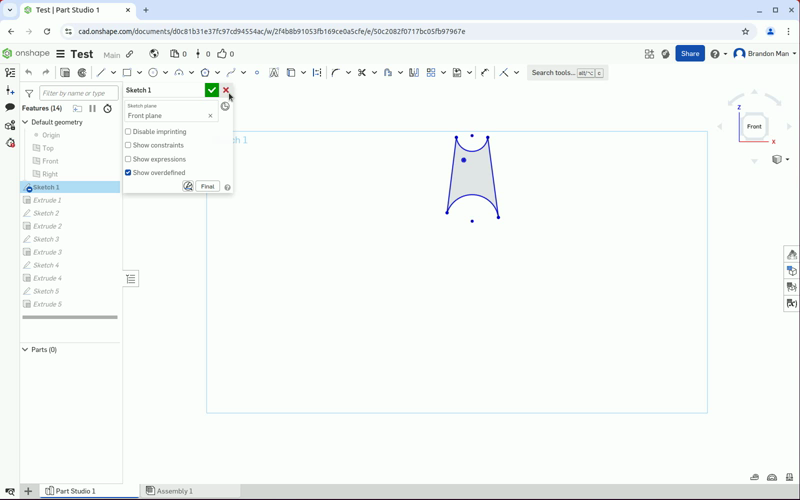
click(229, 92)
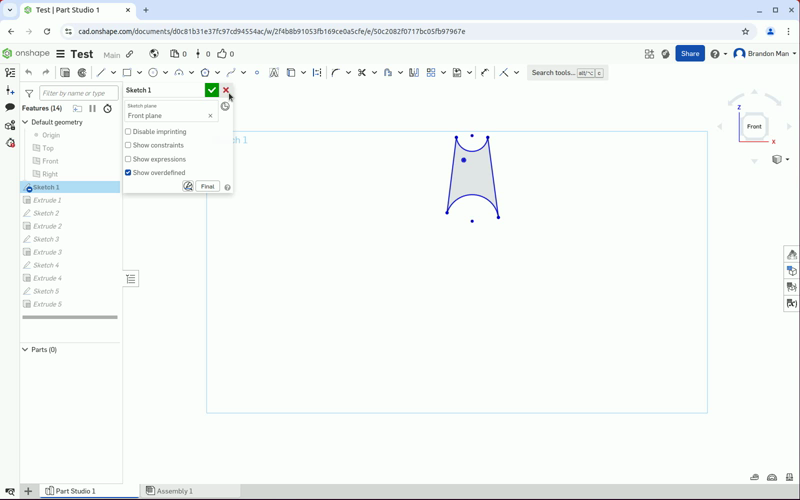
key(shift+s)
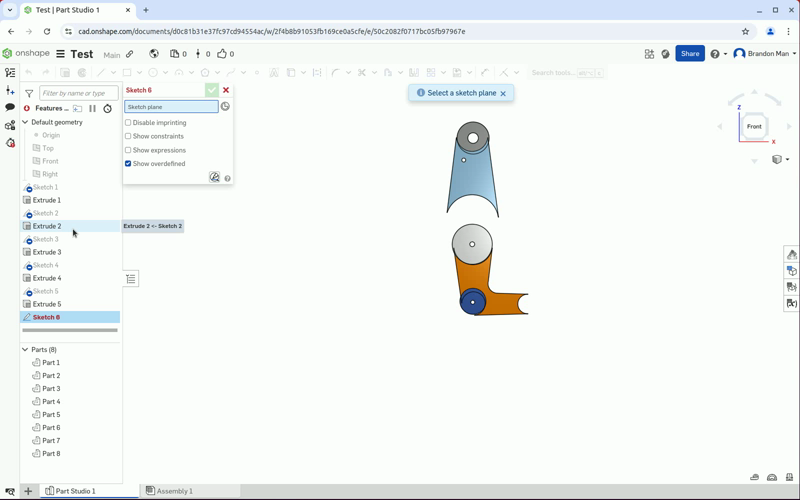
scroll(3)
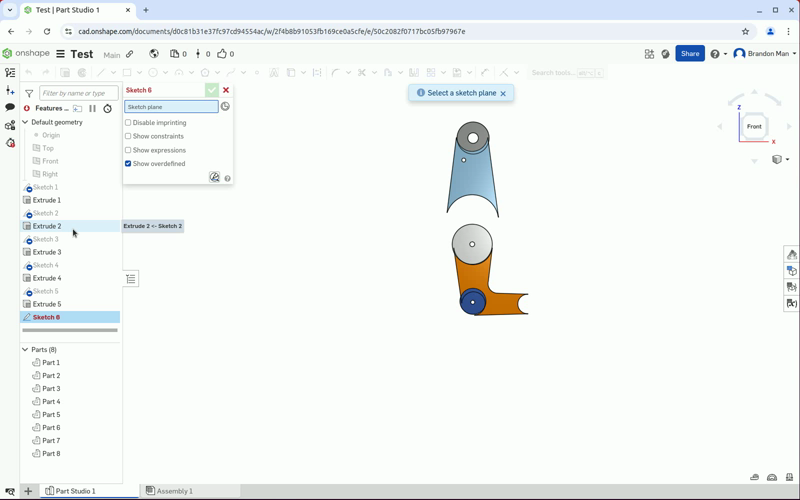
mouse_move(73, 163)
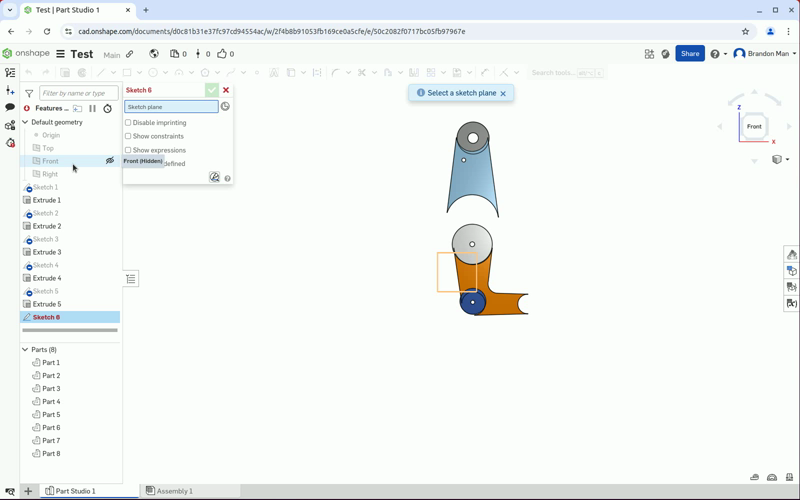
click(73, 163)
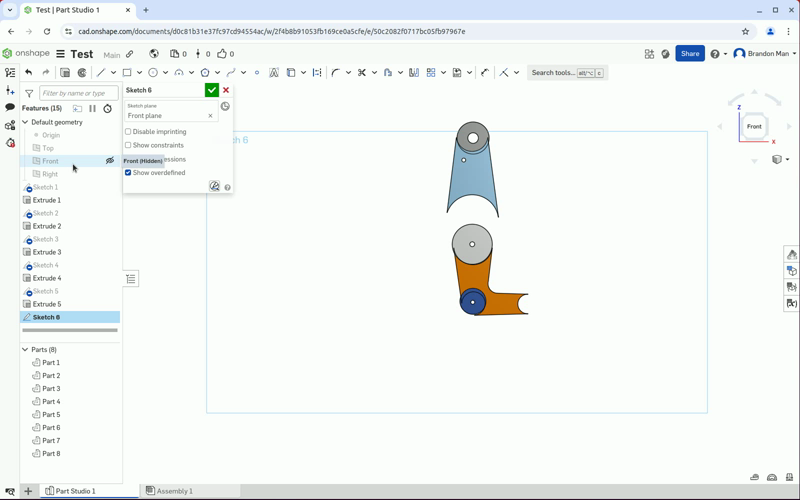
mouse_move(73, 352)
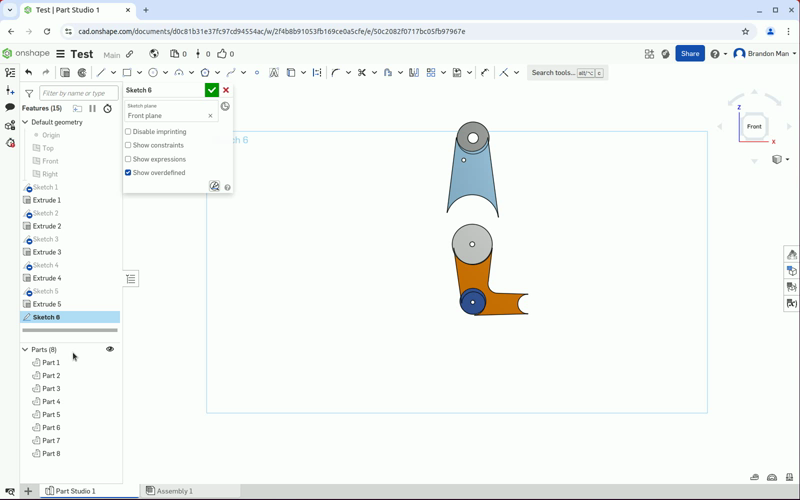
key(y)
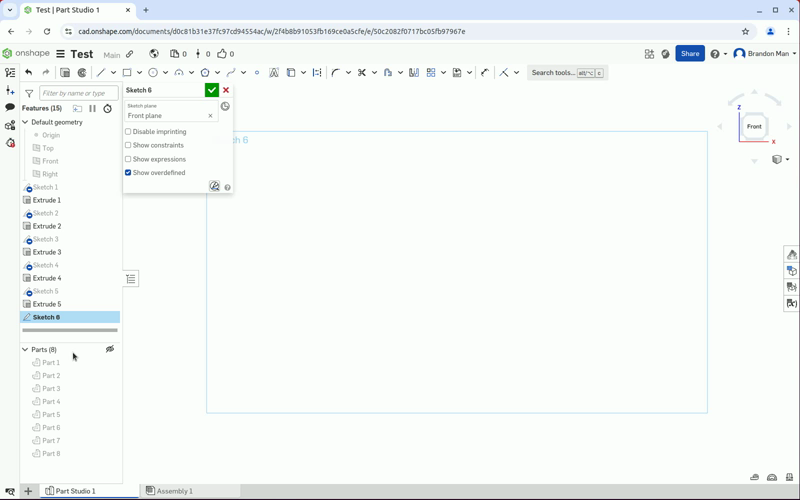
key(c)
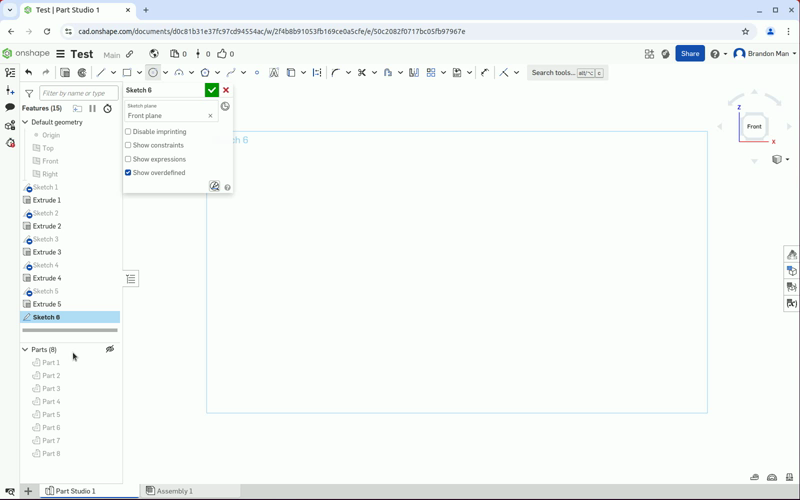
key_down(shift)
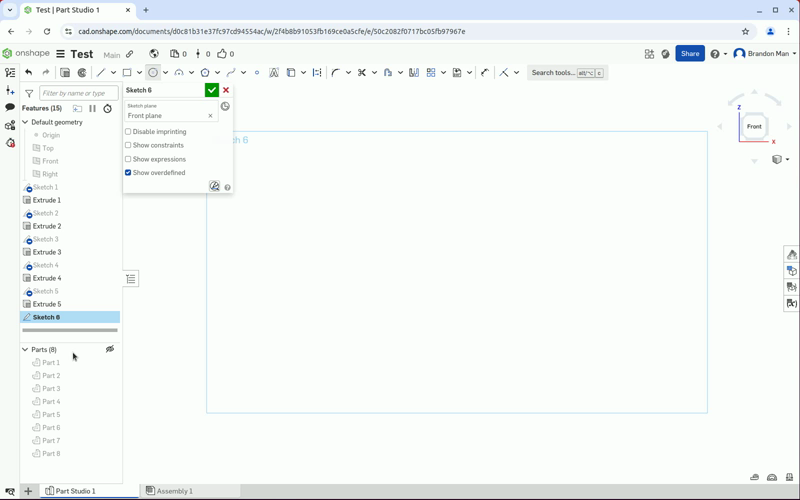
mouse_move(527, 303)
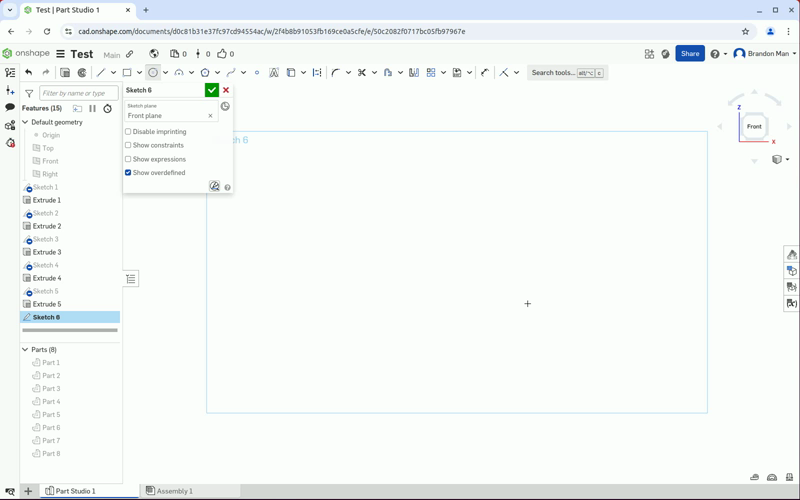
click(527, 303)
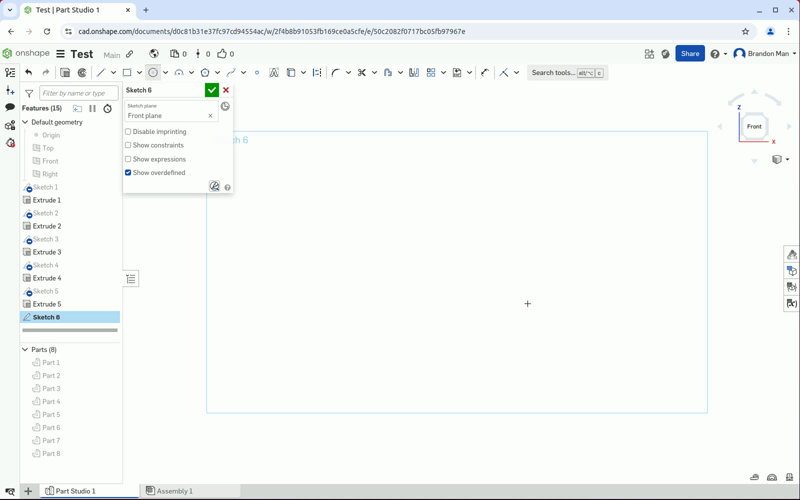
key_up(shift)
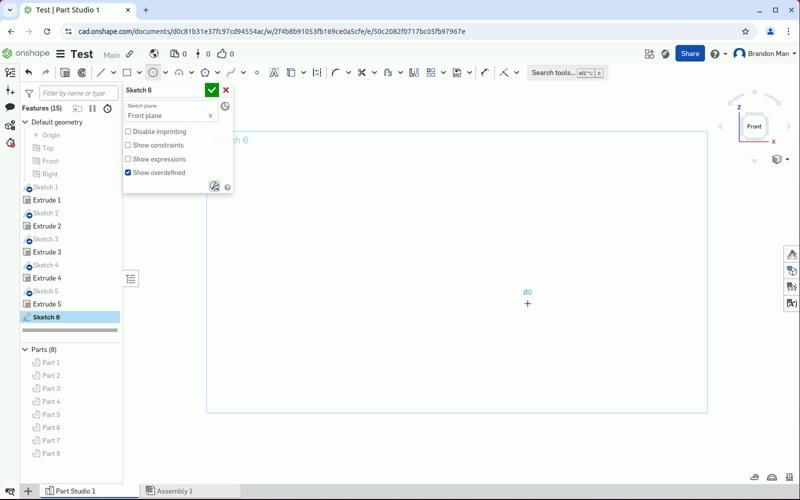
mouse_move(538, 303)
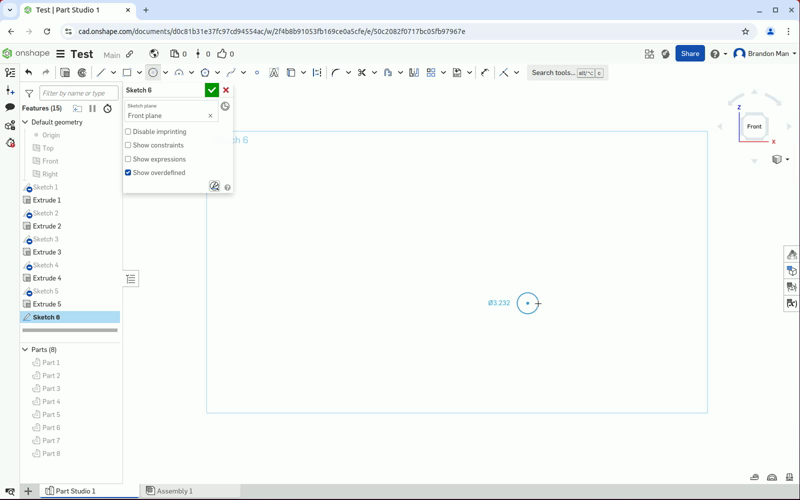
click(538, 303)
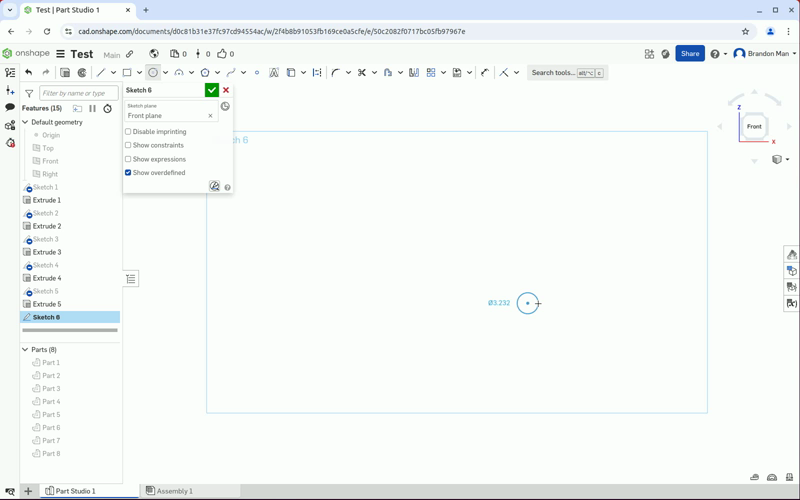
key(esc)
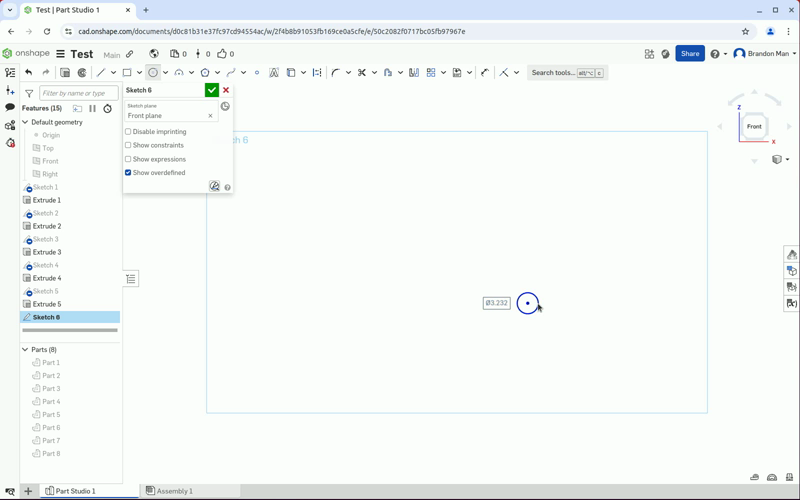
key(c)
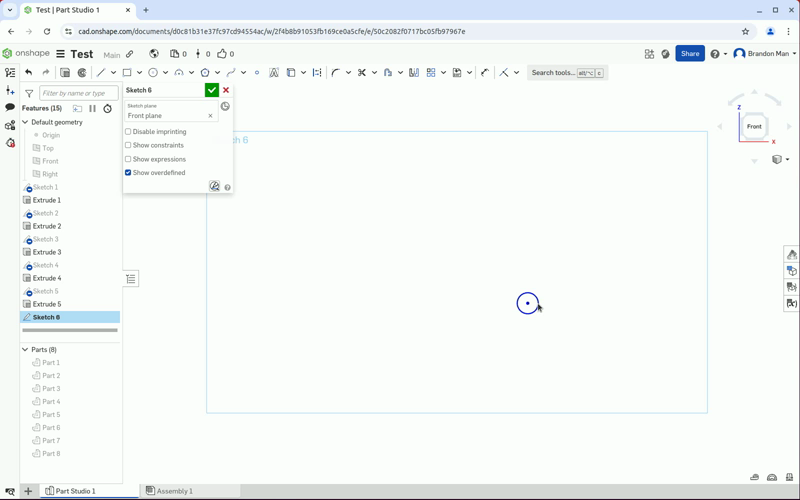
key_down(shift)
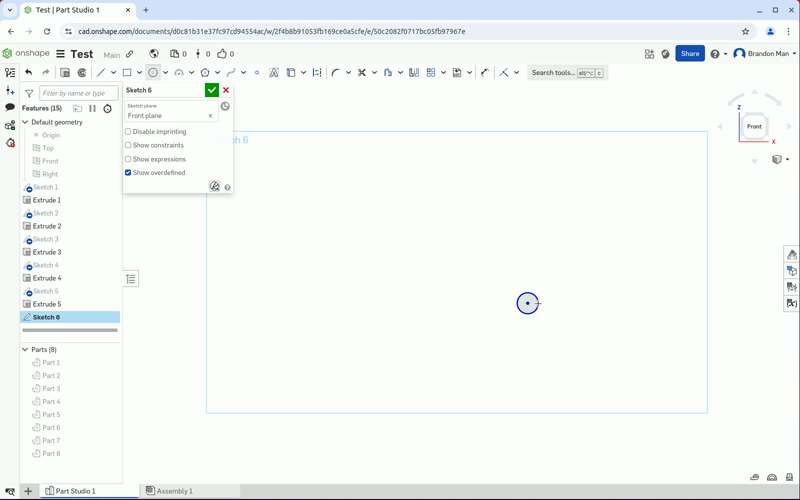
mouse_move(527, 303)
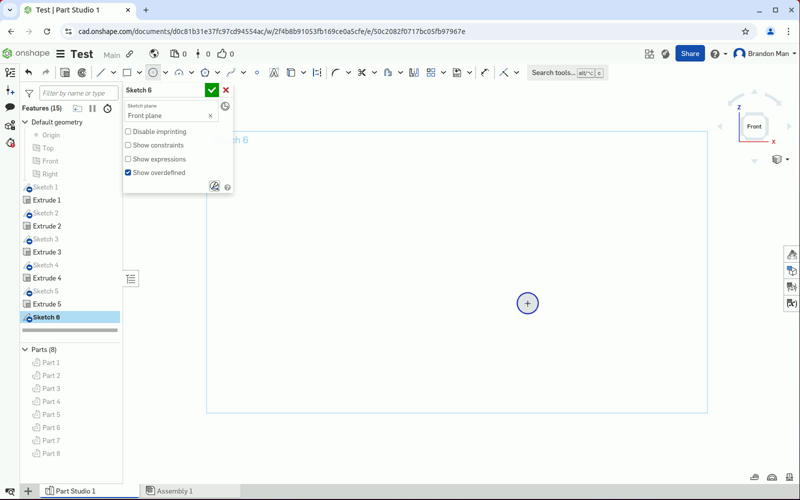
click(527, 303)
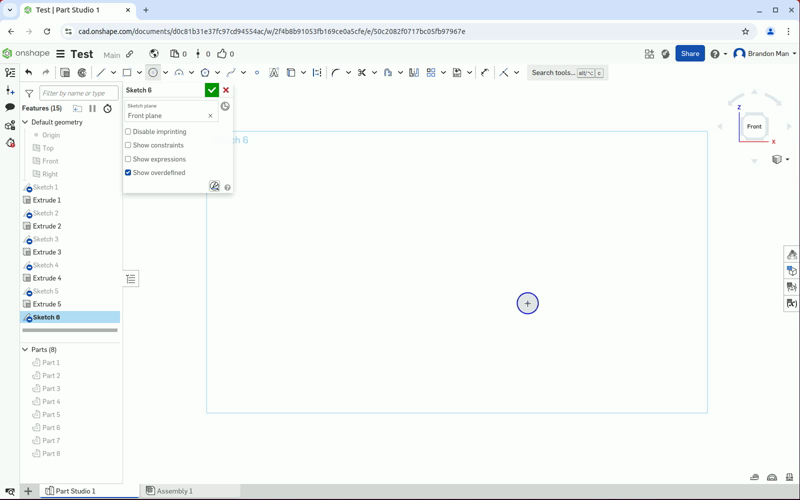
key_up(shift)
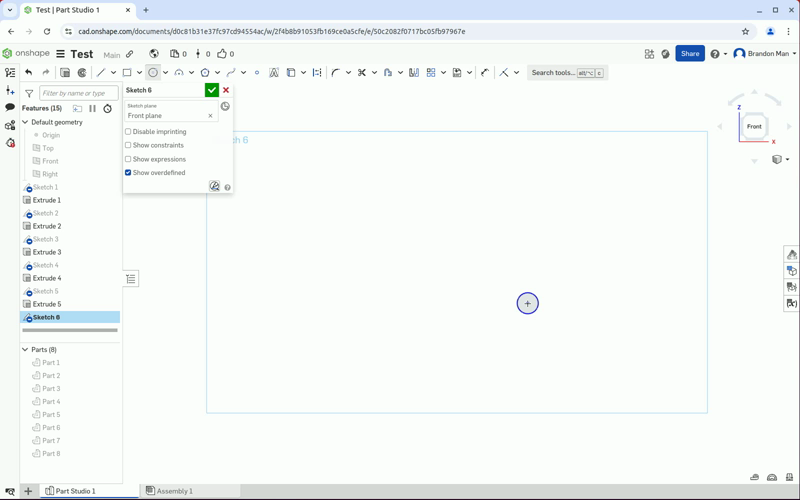
mouse_move(529, 303)
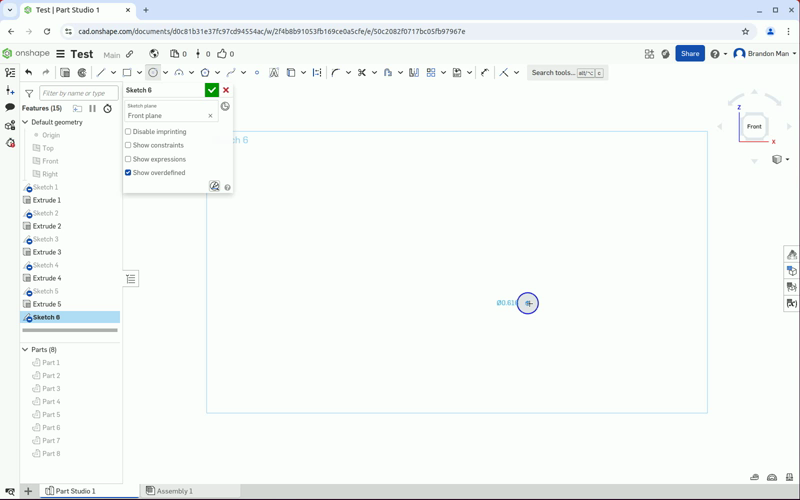
scroll(6)
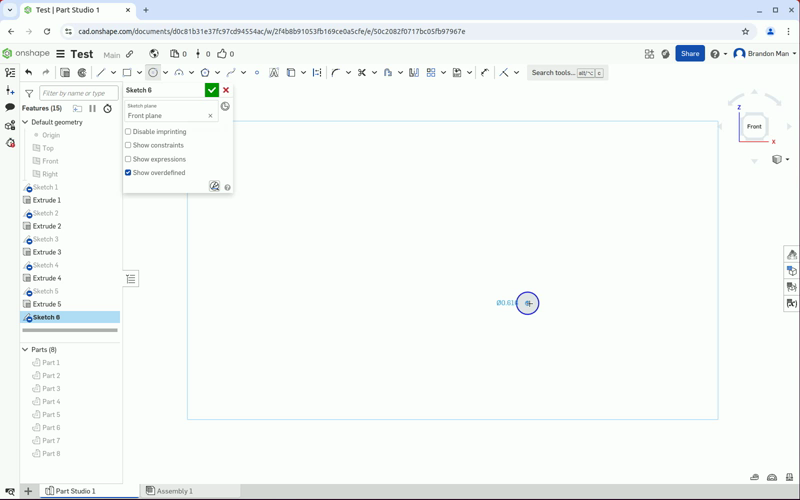
scroll(6)
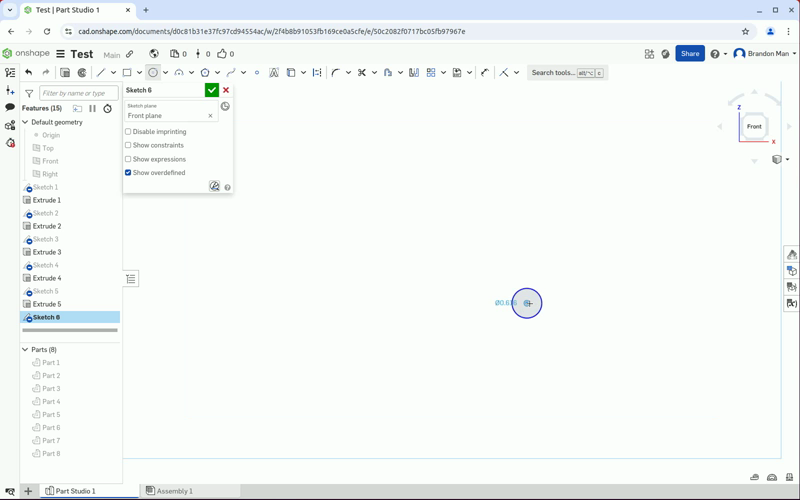
scroll(6)
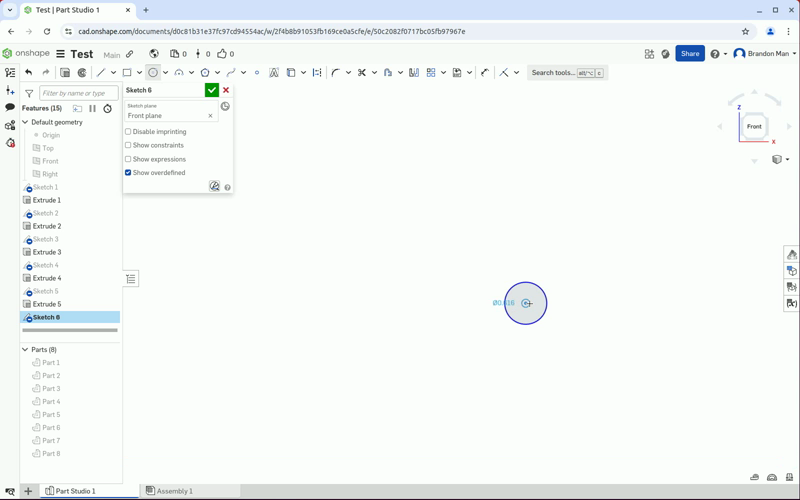
scroll(6)
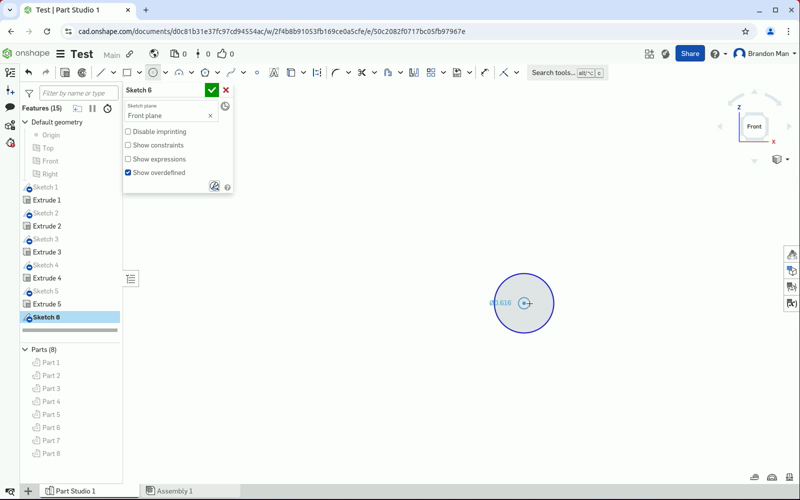
scroll(6)
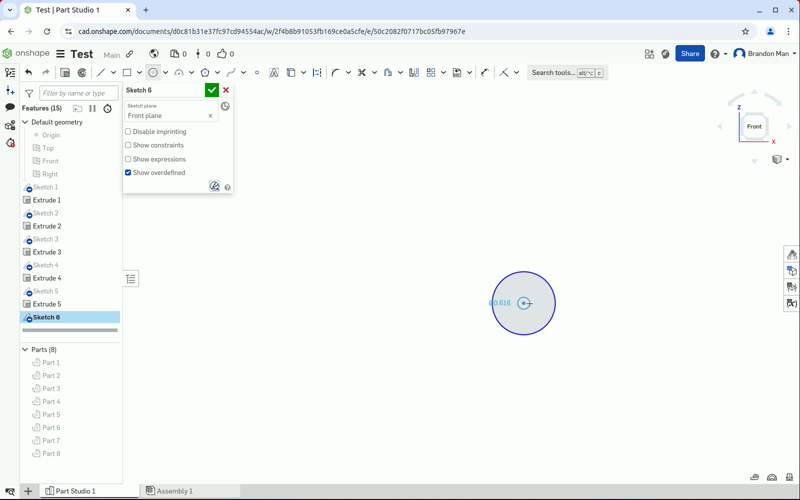
scroll(6)
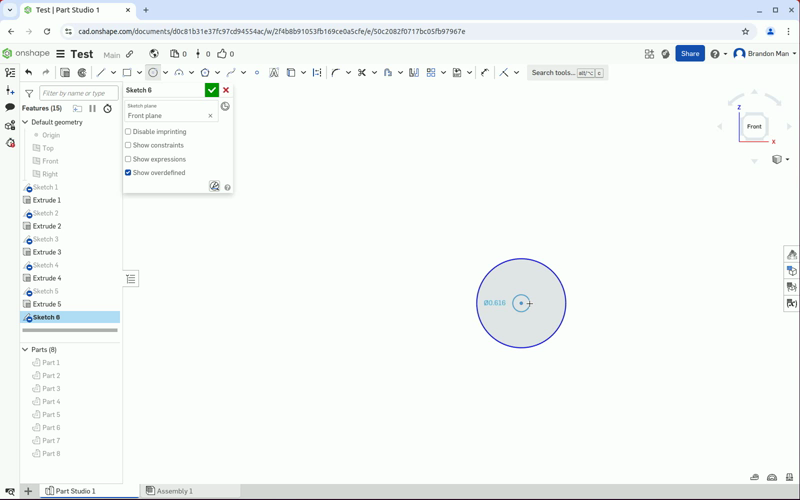
scroll(6)
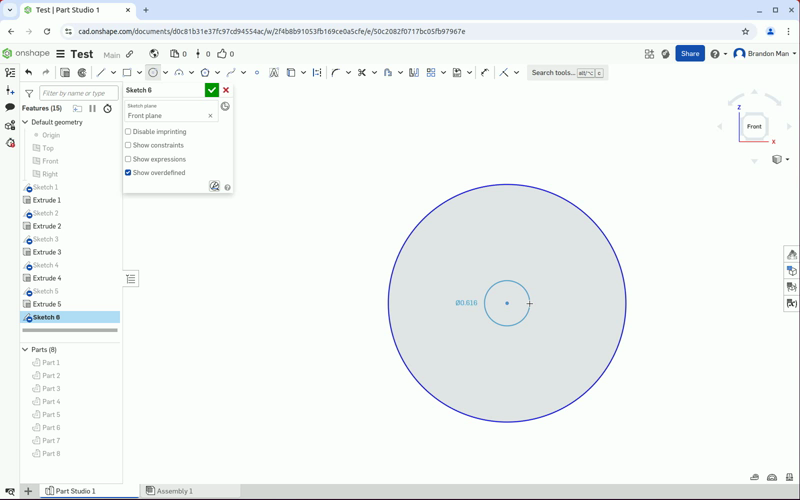
click(529, 303)
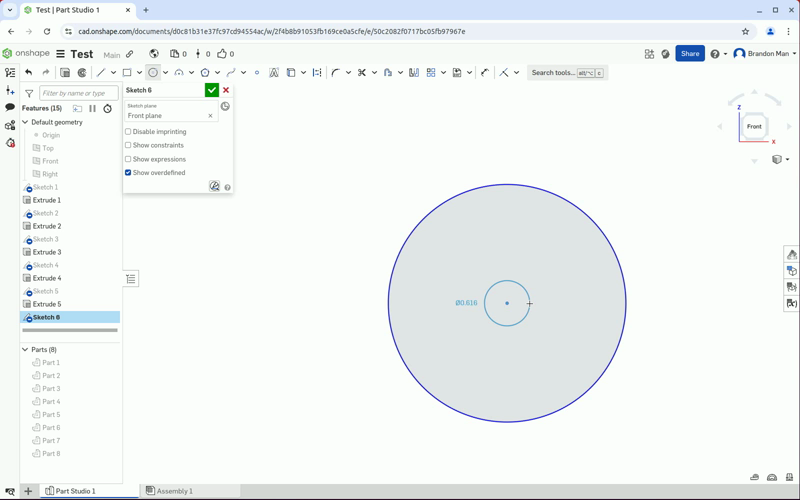
scroll(-6)
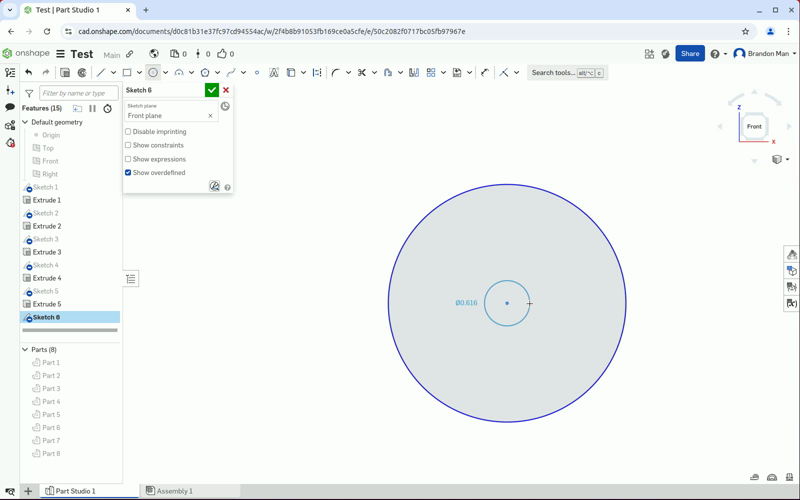
scroll(-6)
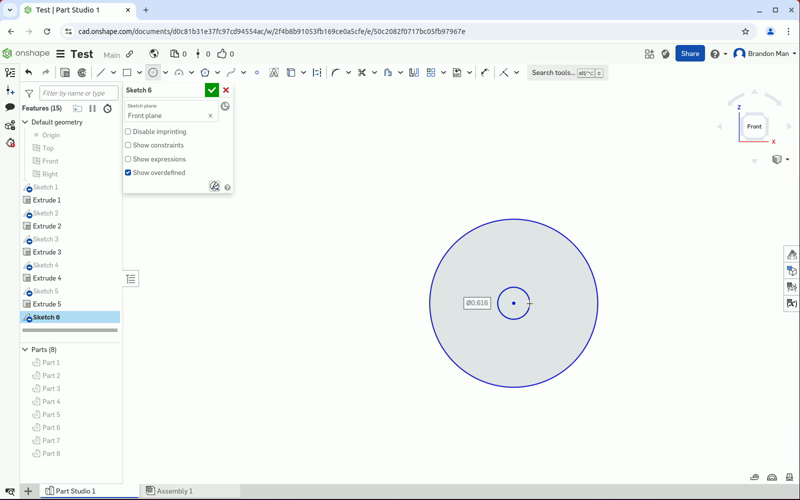
scroll(-6)
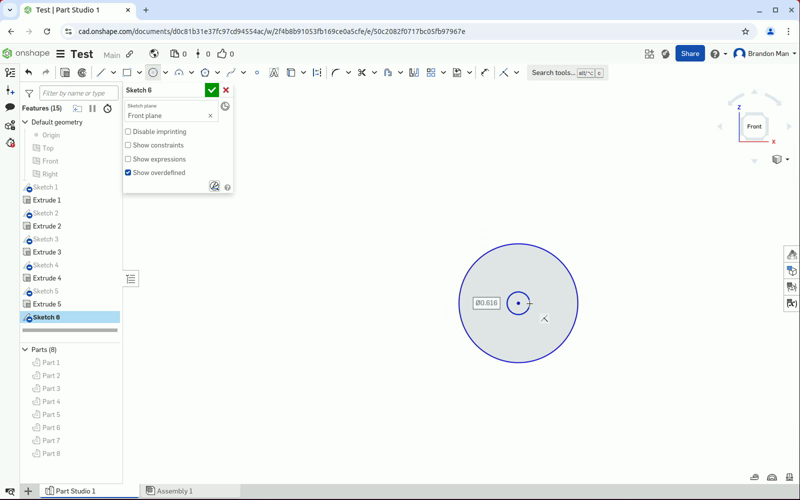
scroll(-6)
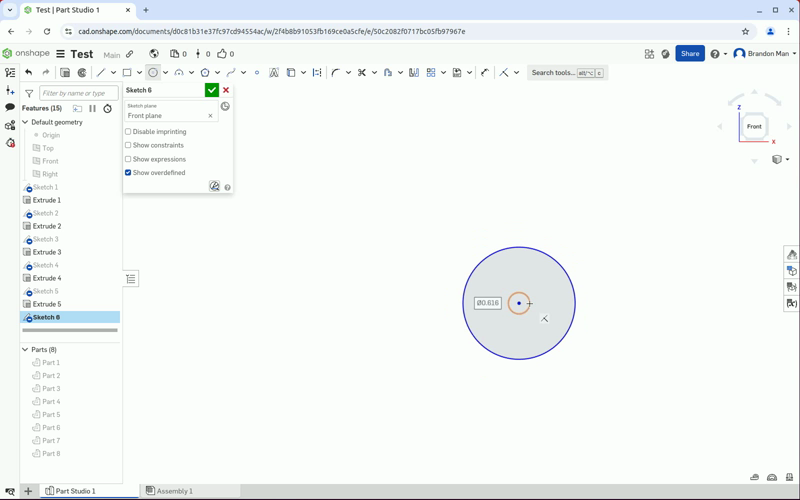
scroll(-6)
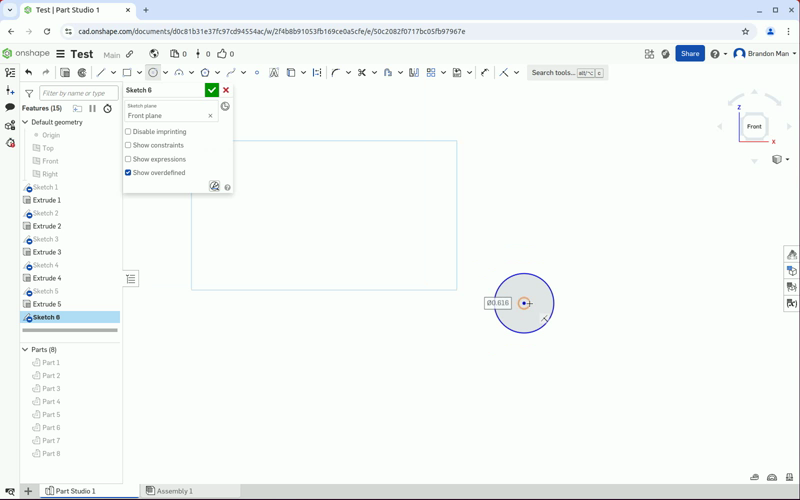
scroll(-6)
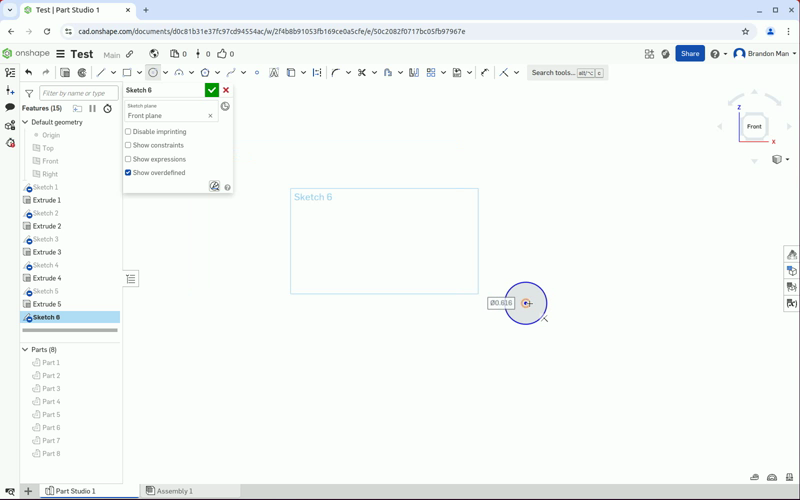
scroll(-6)
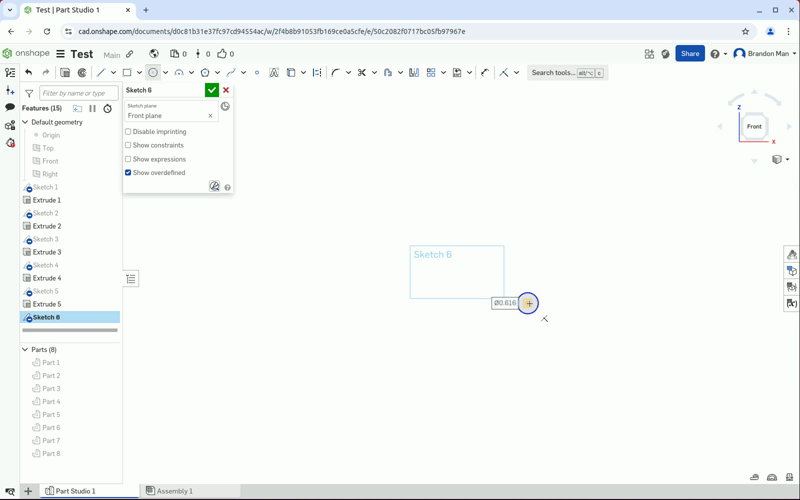
key(esc)
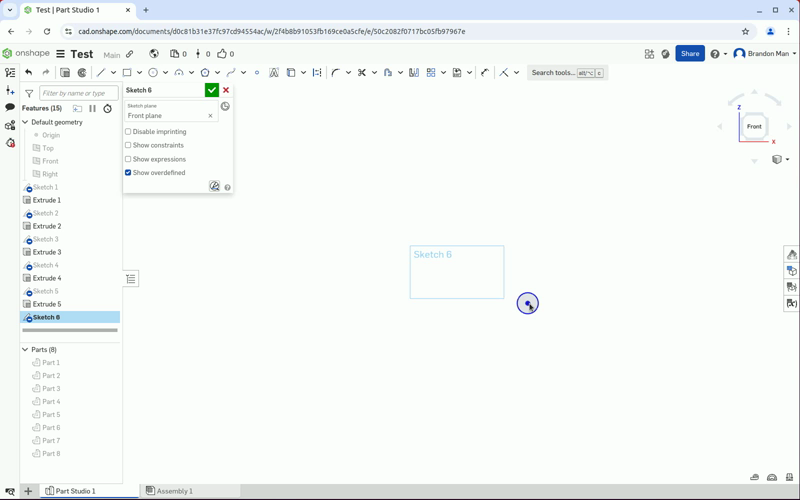
mouse_move(534, 302)
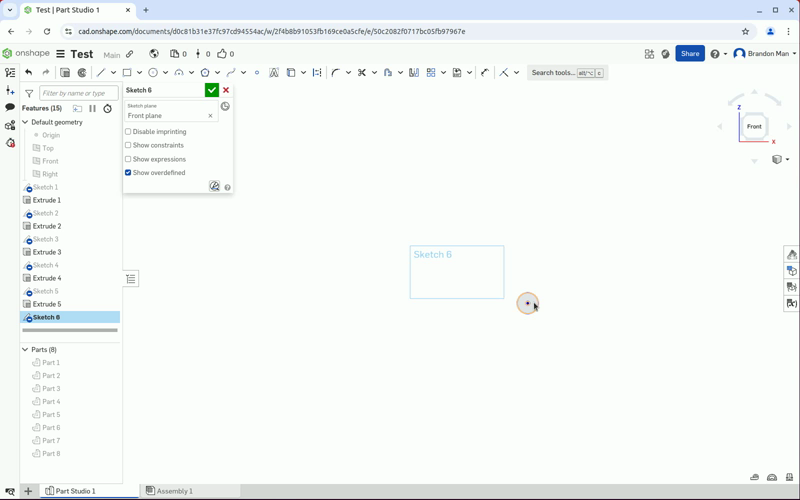
scroll(6)
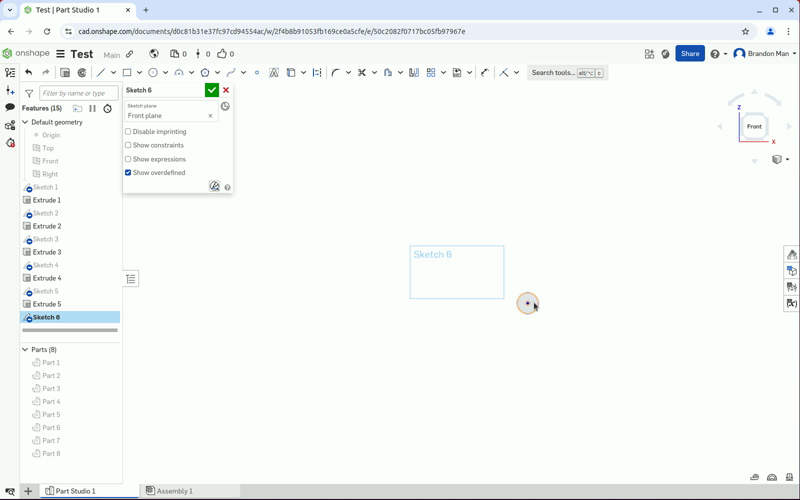
scroll(6)
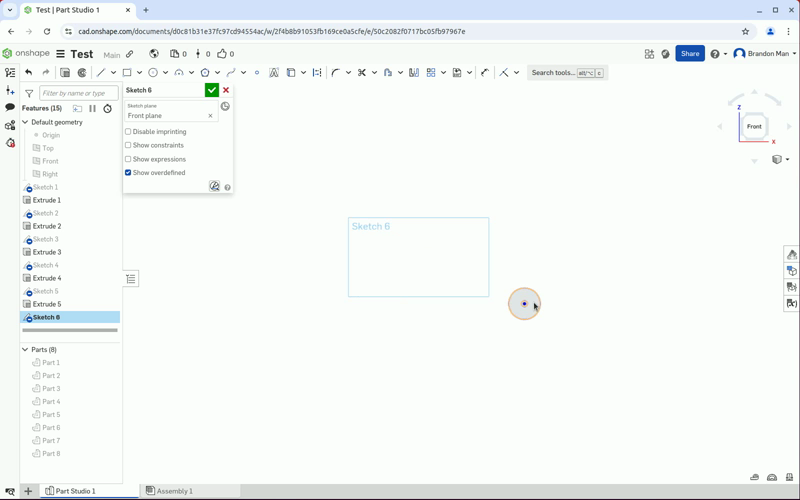
scroll(6)
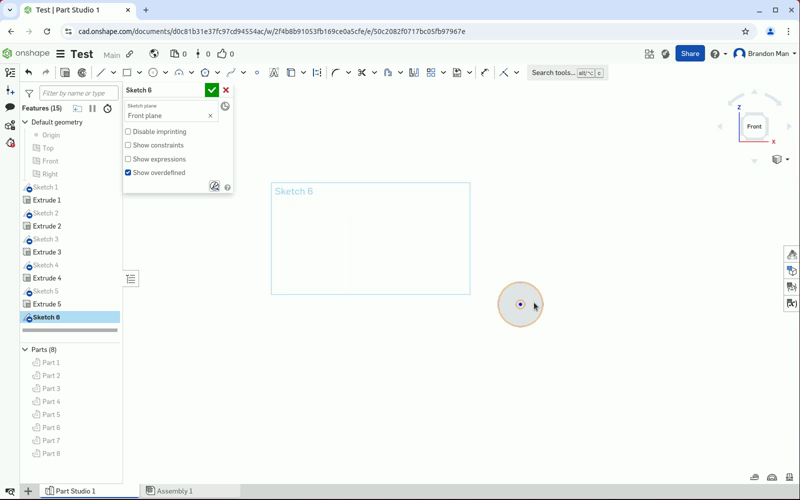
scroll(6)
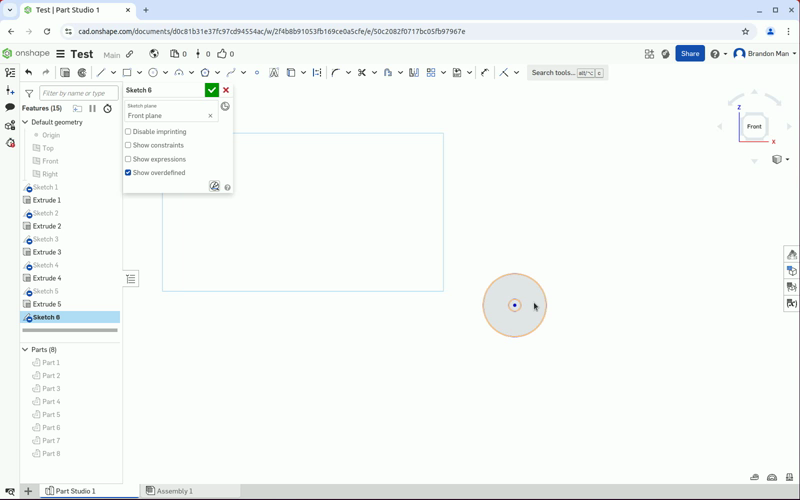
scroll(6)
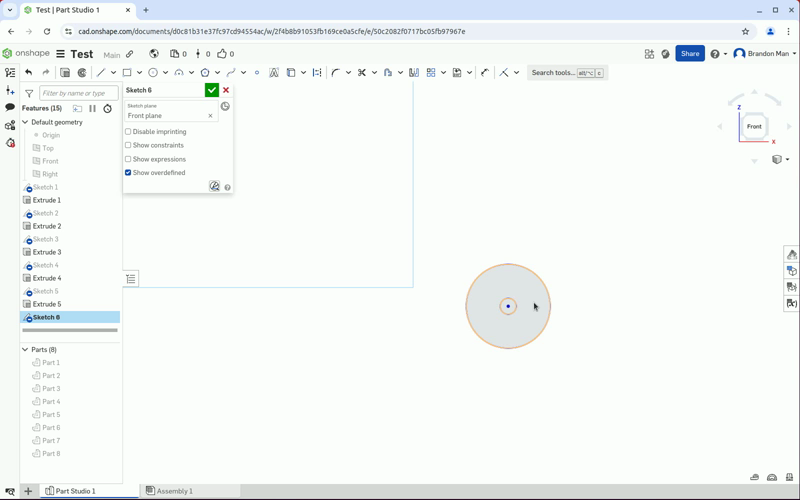
scroll(6)
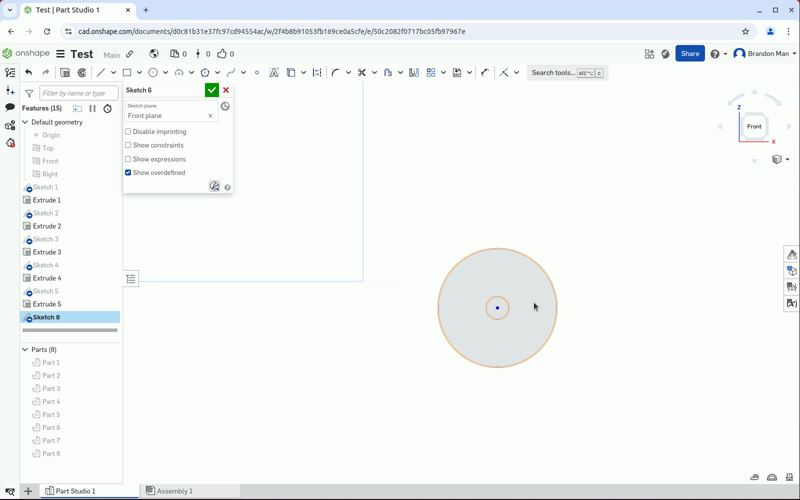
scroll(6)
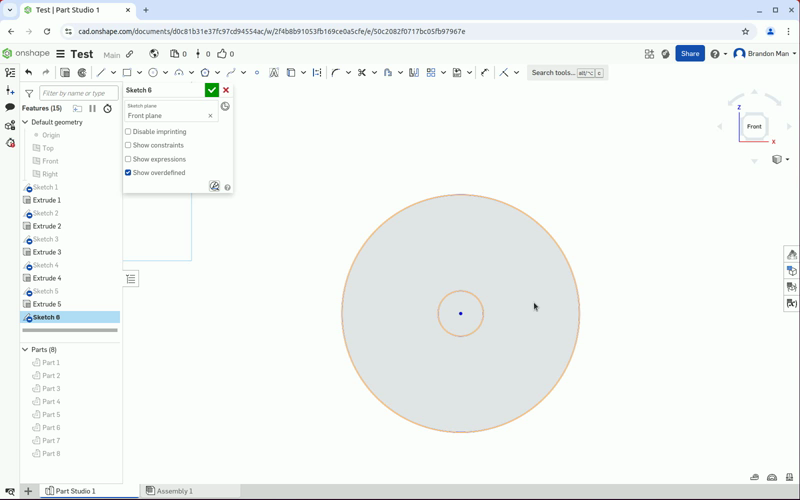
click(534, 302)
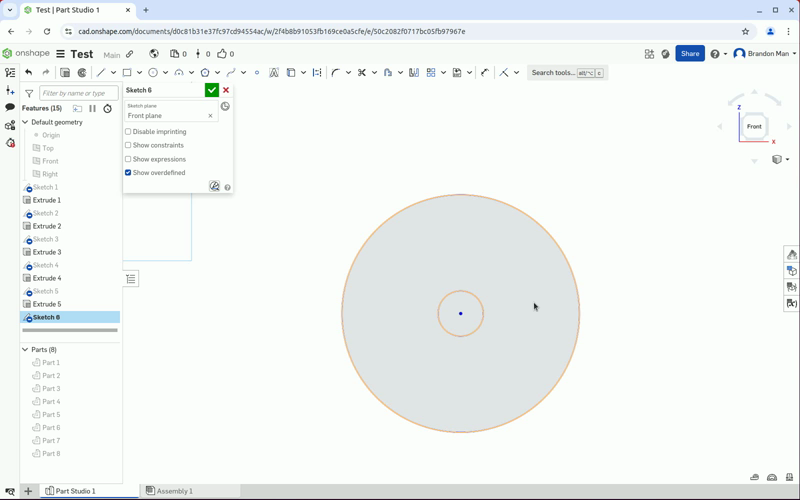
scroll(-6)
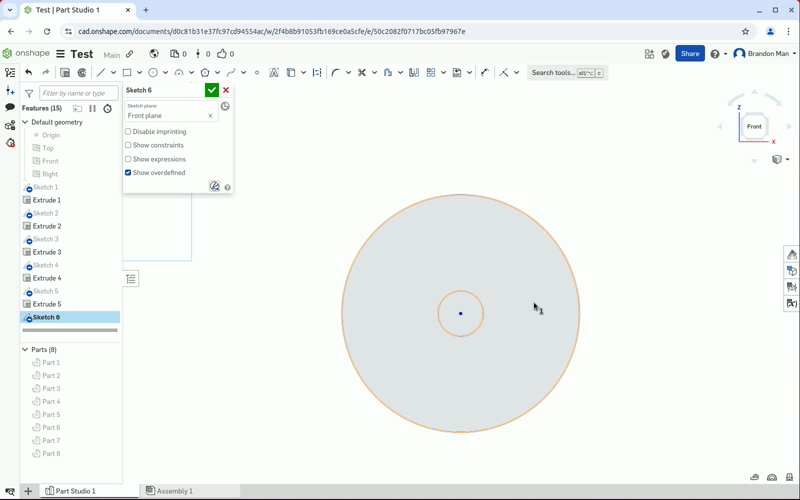
scroll(-6)
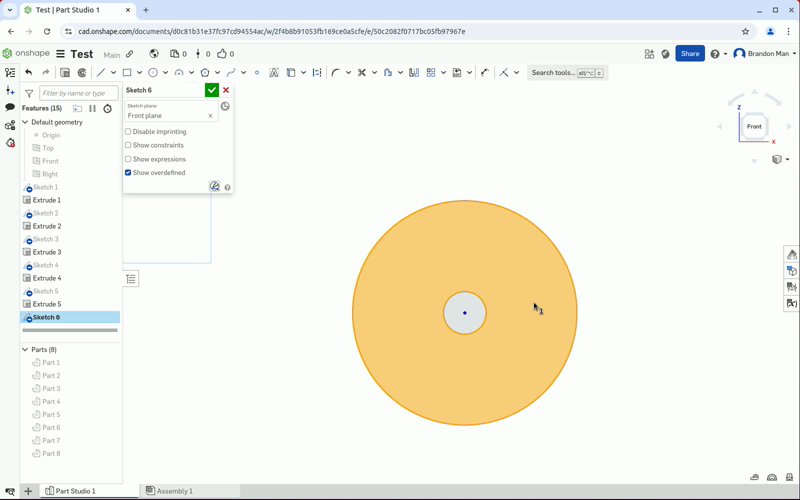
scroll(-6)
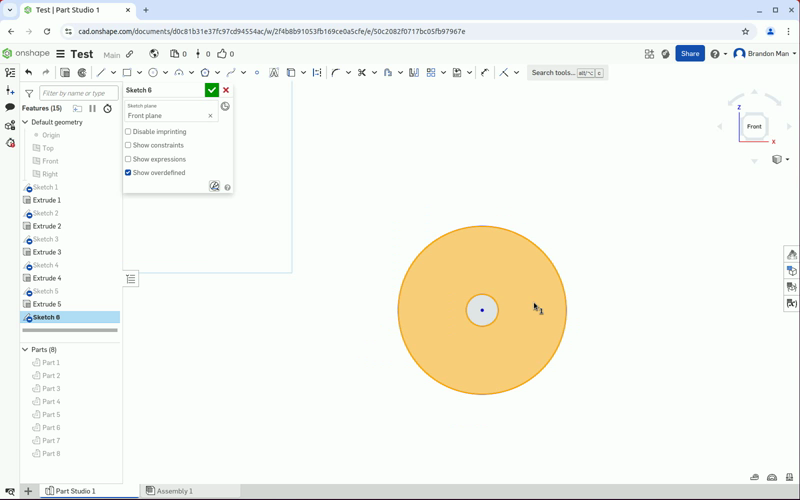
scroll(-6)
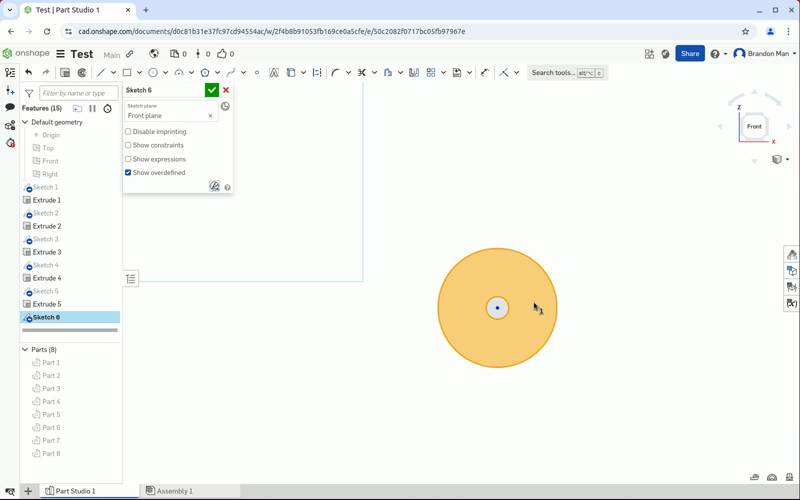
scroll(-6)
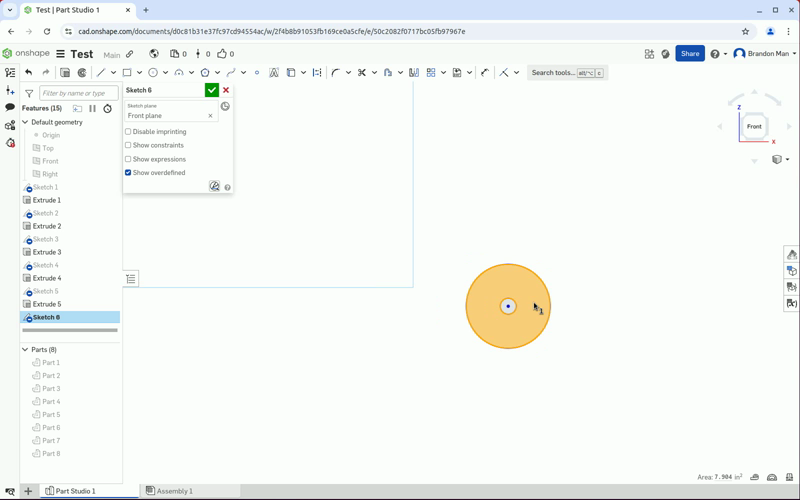
scroll(-6)
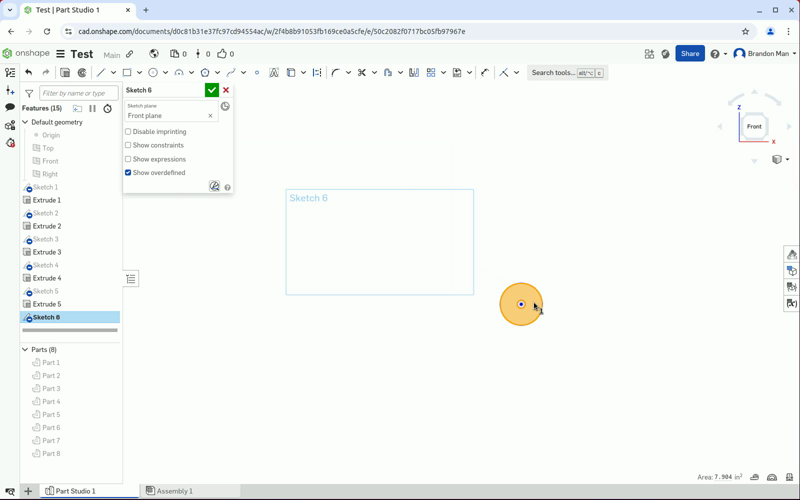
scroll(-6)
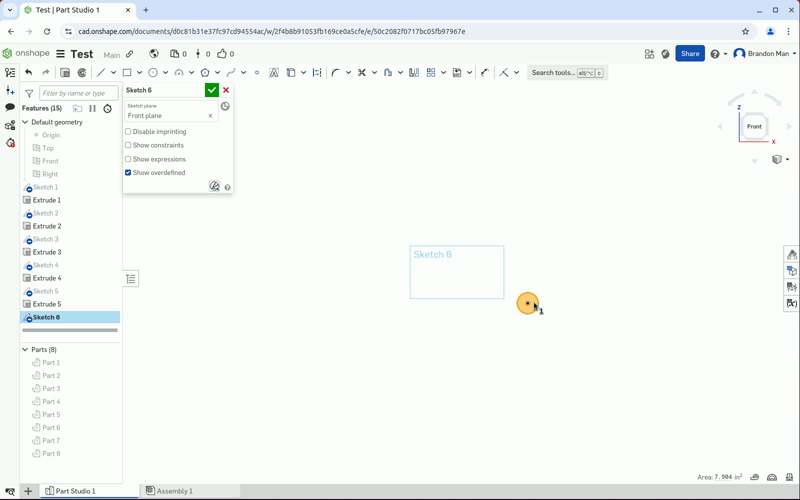
mouse_move(73, 352)
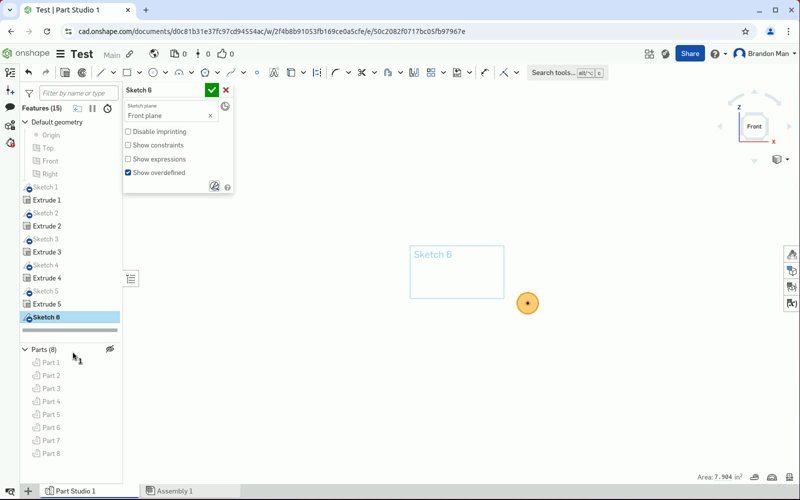
key(shift+y)
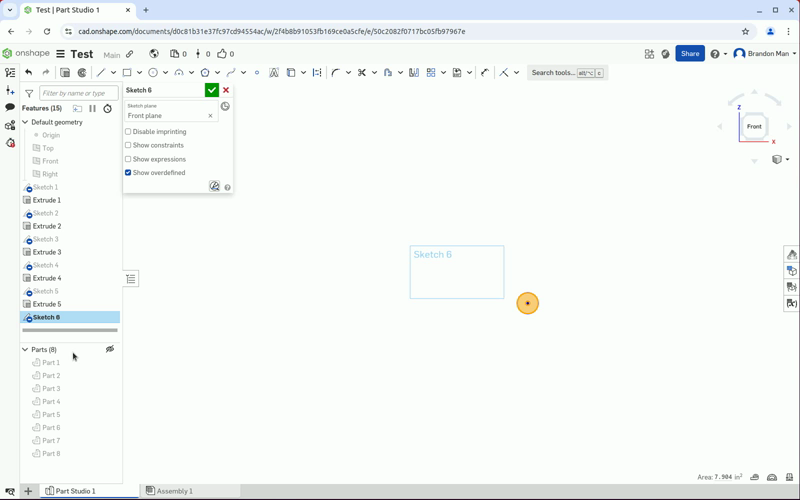
key(shift+e)
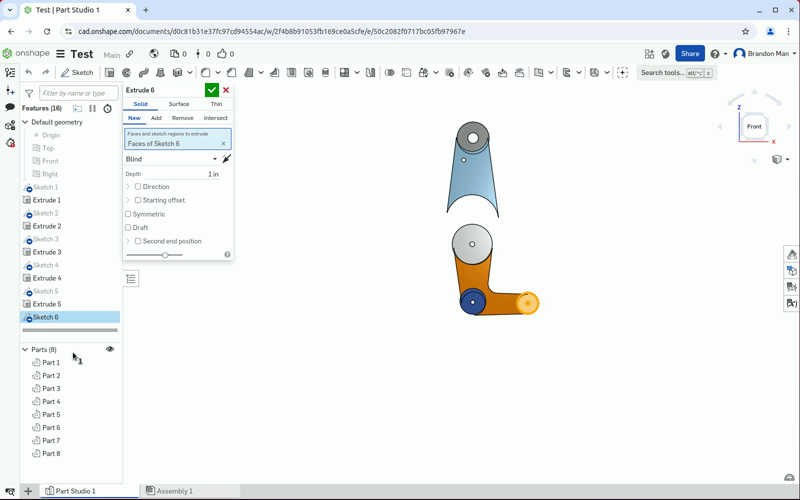
mouse_move(143, 106)
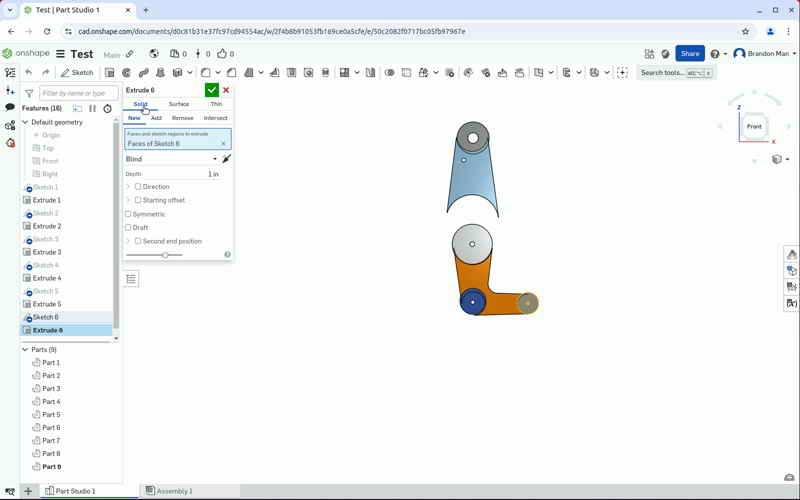
click(143, 106)
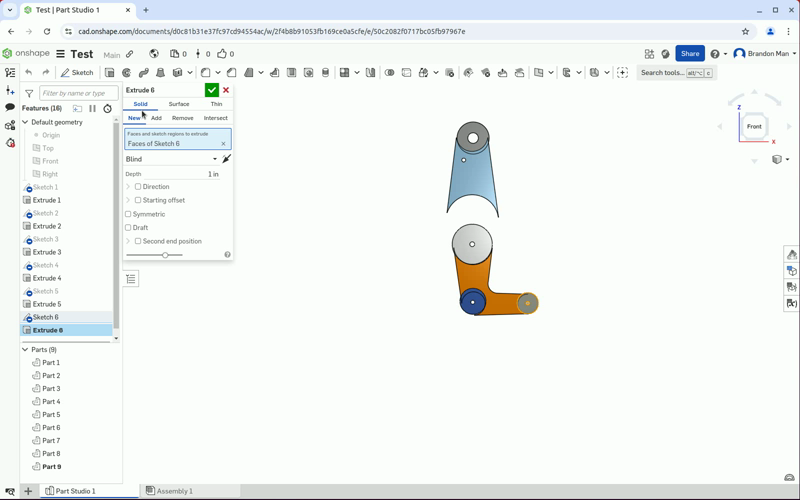
mouse_move(137, 120)
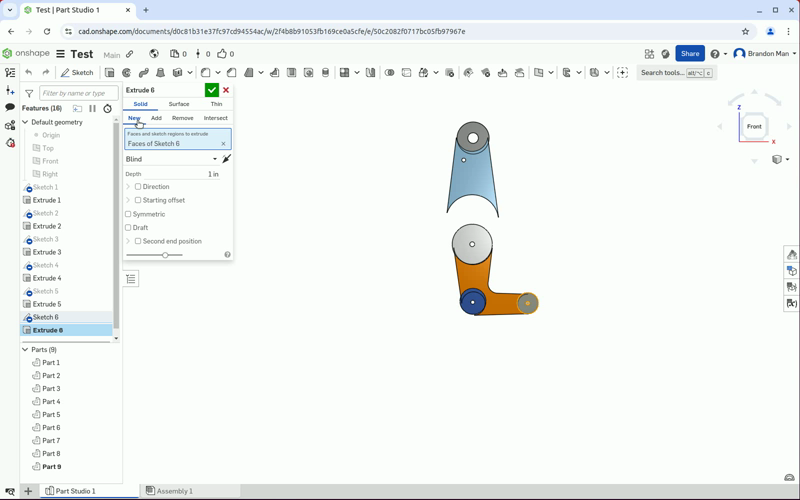
click(137, 120)
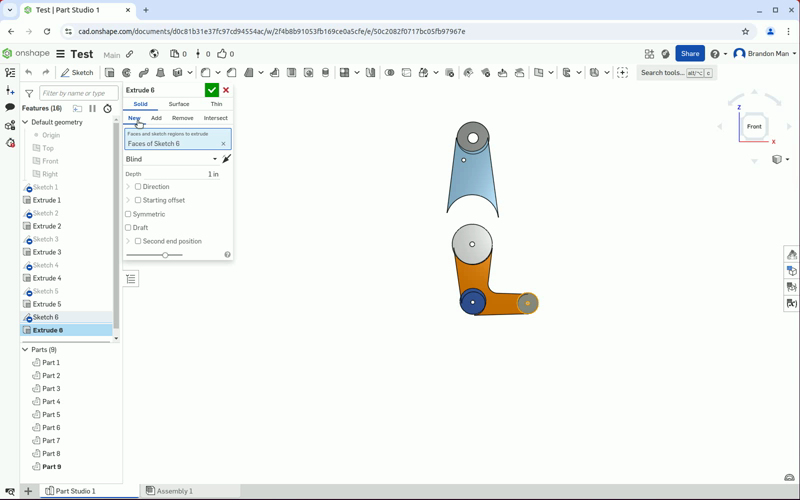
key(tab, 4)
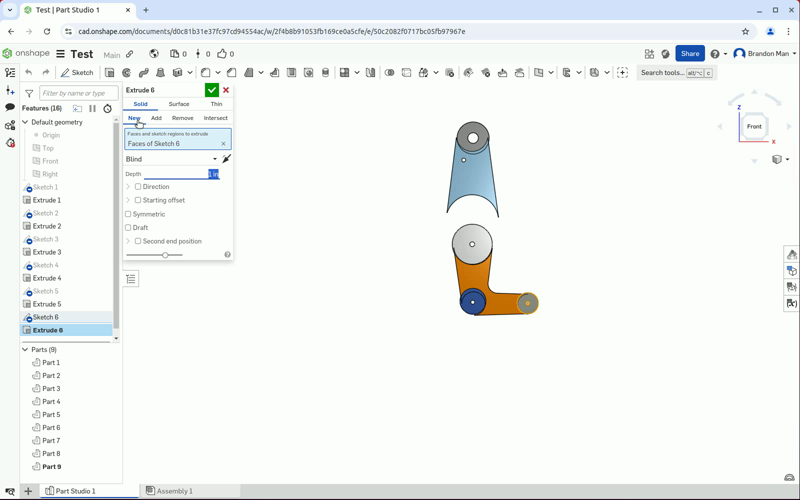
text(6.258)
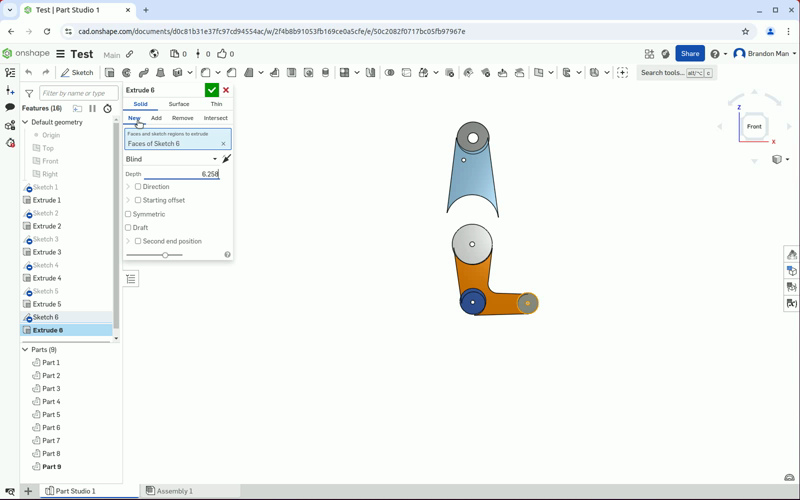
key(enter)
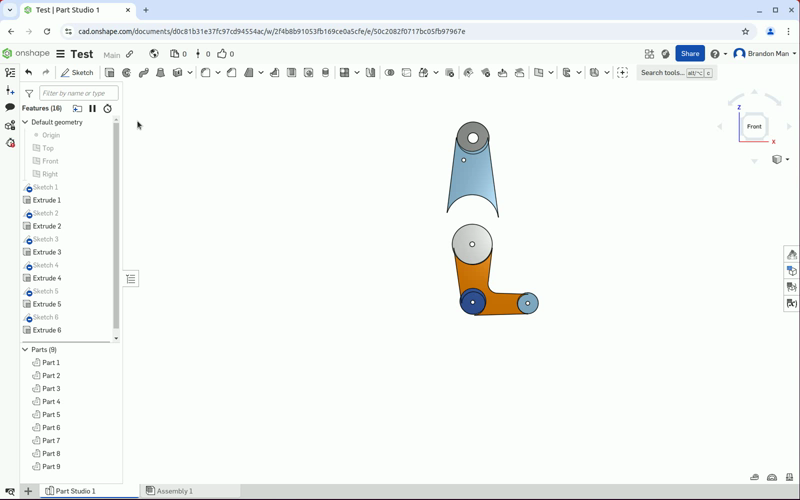
key(shift+h)
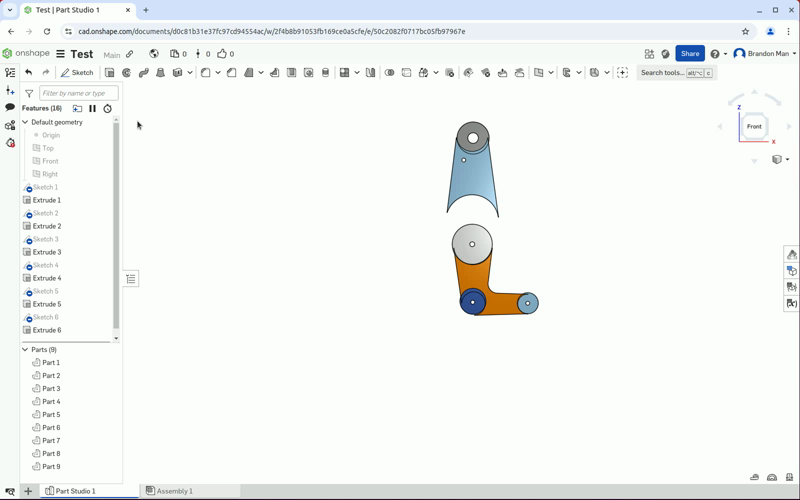
key(shift+h)
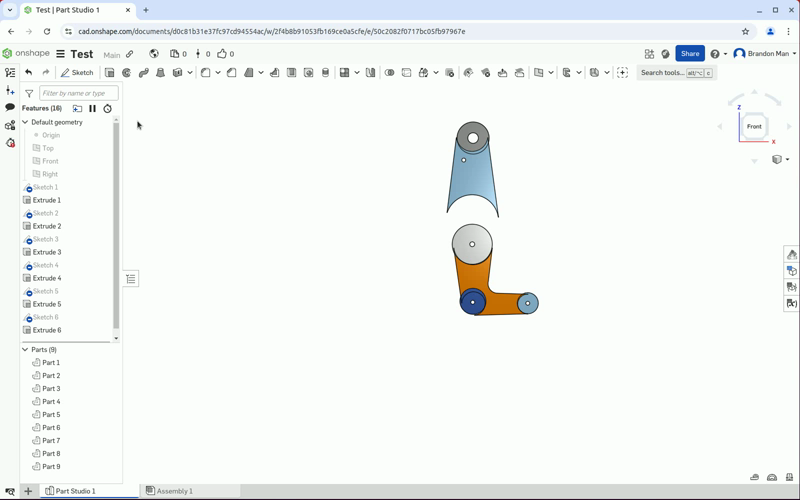
key(shift+7)
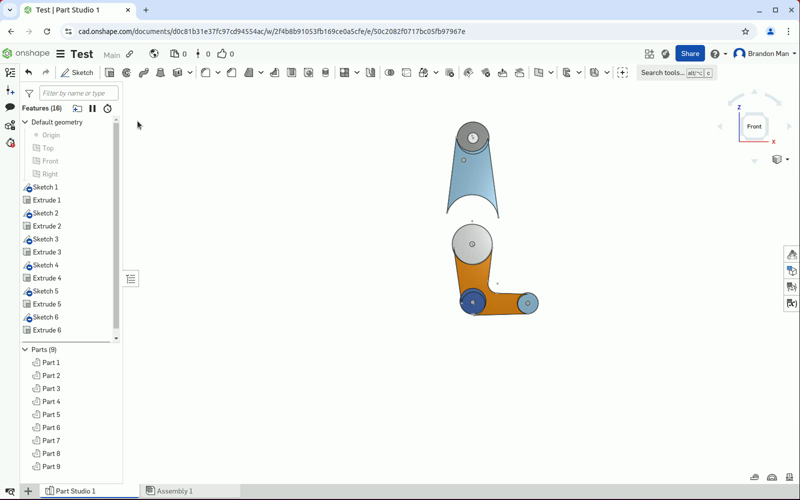
key(left, 2)
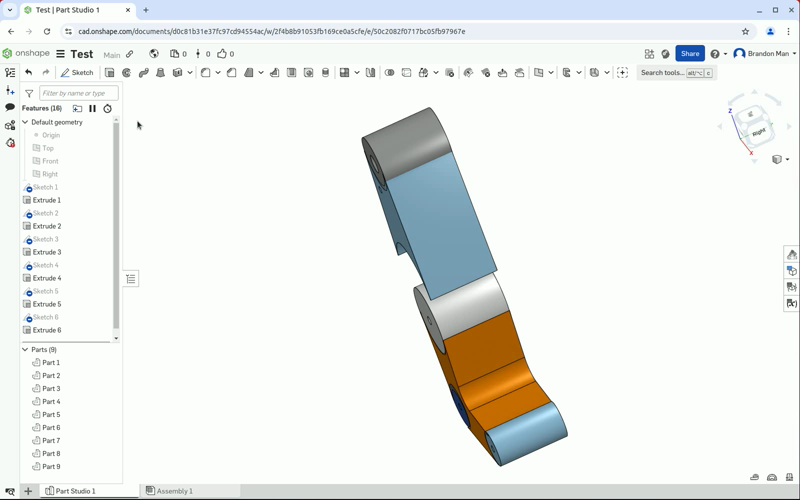
key(down, 2)
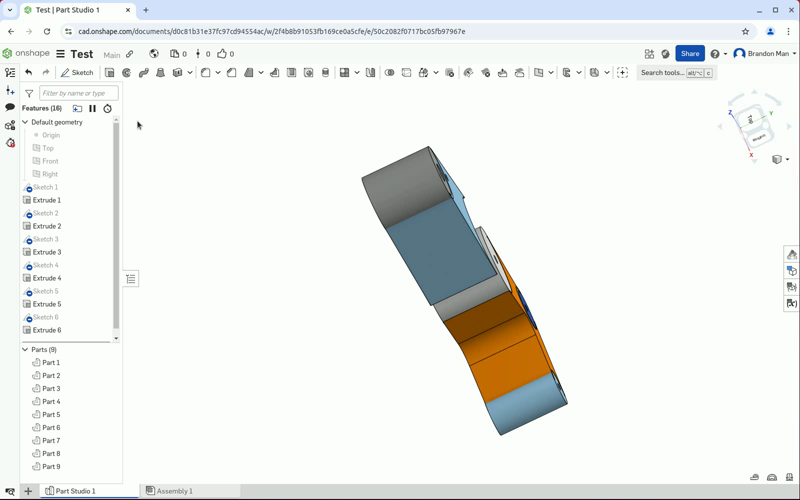
key(up, 2)
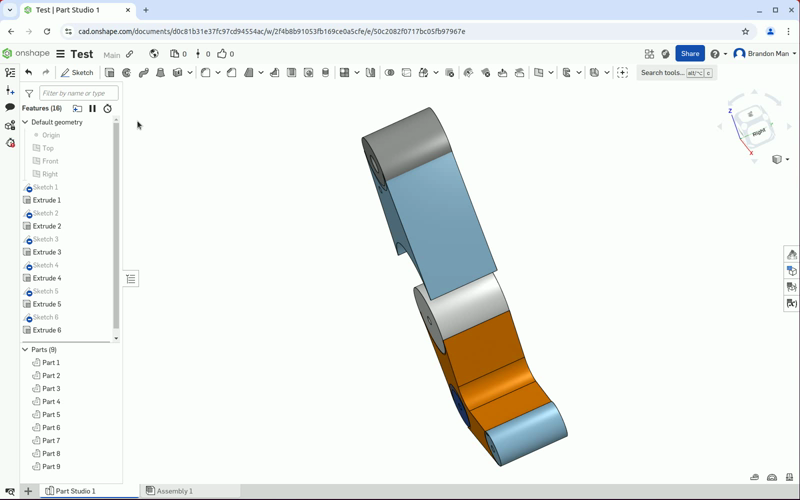
key(right, 2)
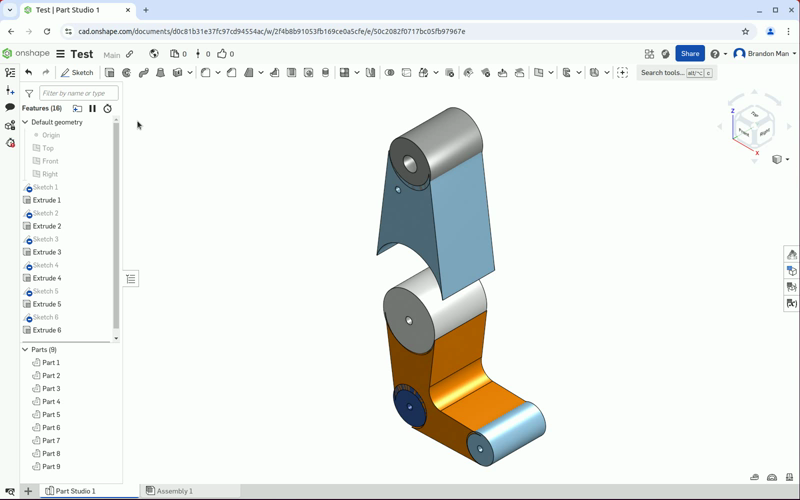
mouse_move(69, 189)
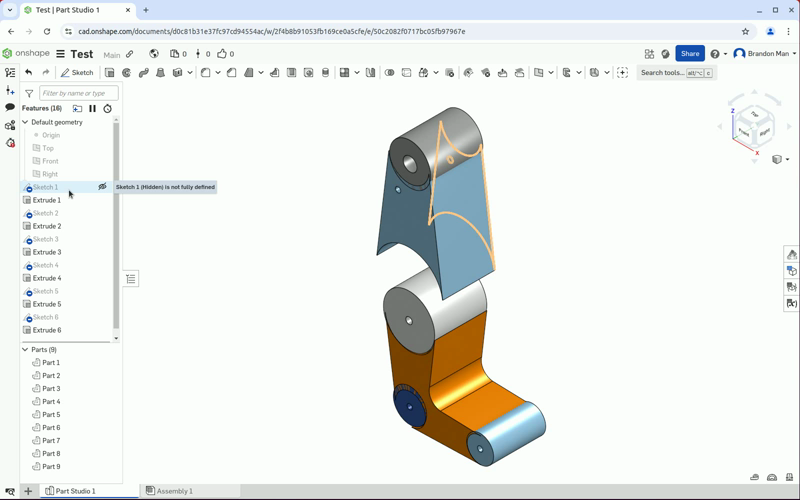
click(69, 189)